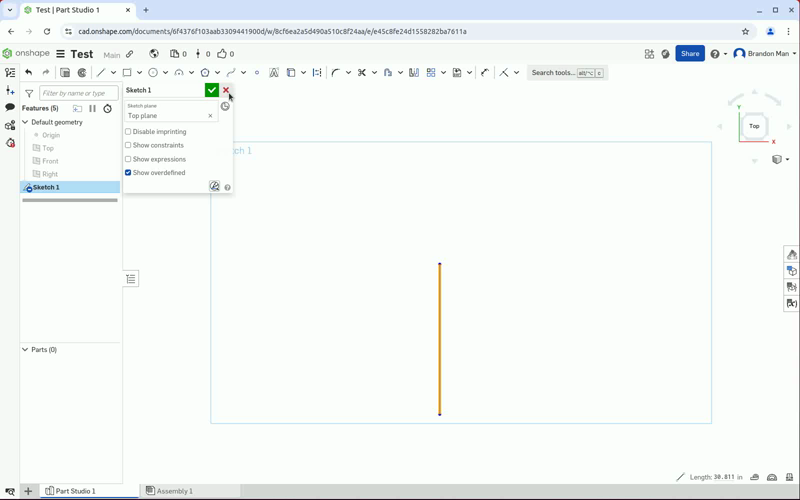
key(shift+h)
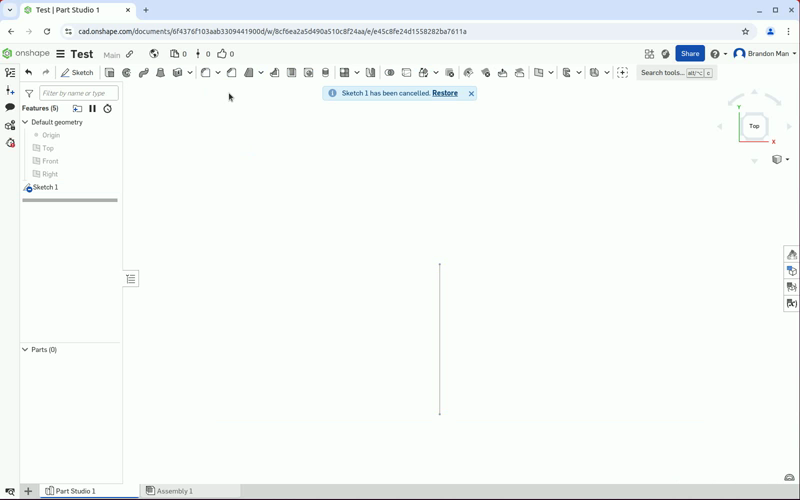
key(shift+s)
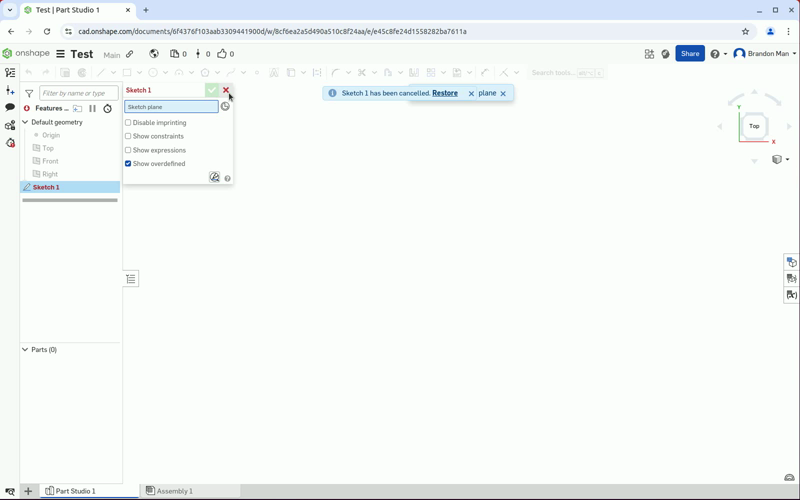
mouse_move(73, 150)
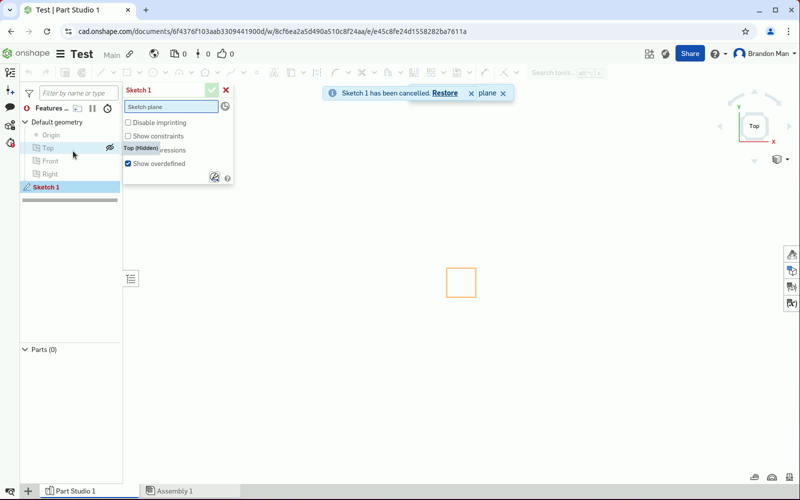
click(73, 150)
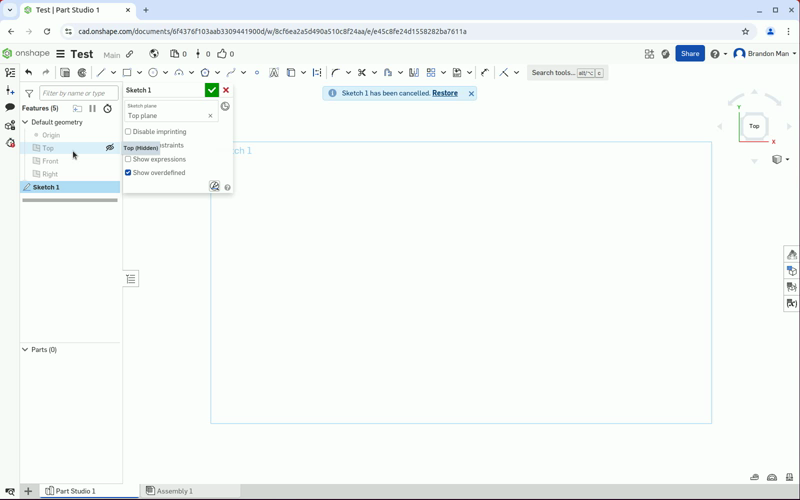
mouse_move(73, 352)
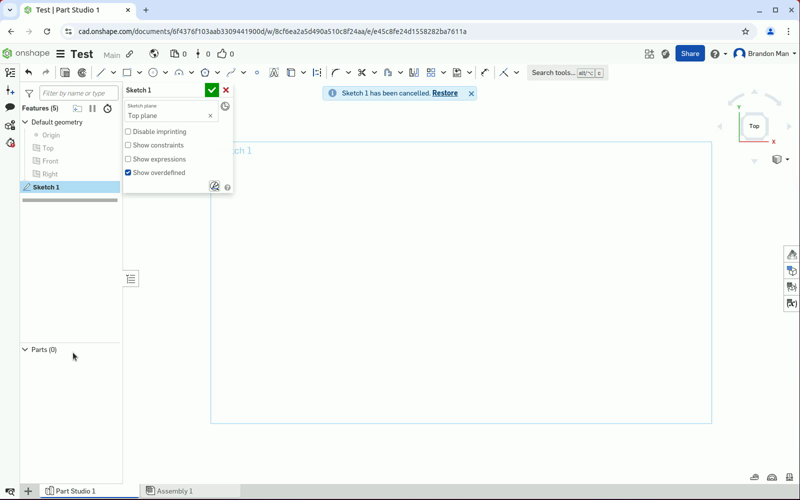
key(y)
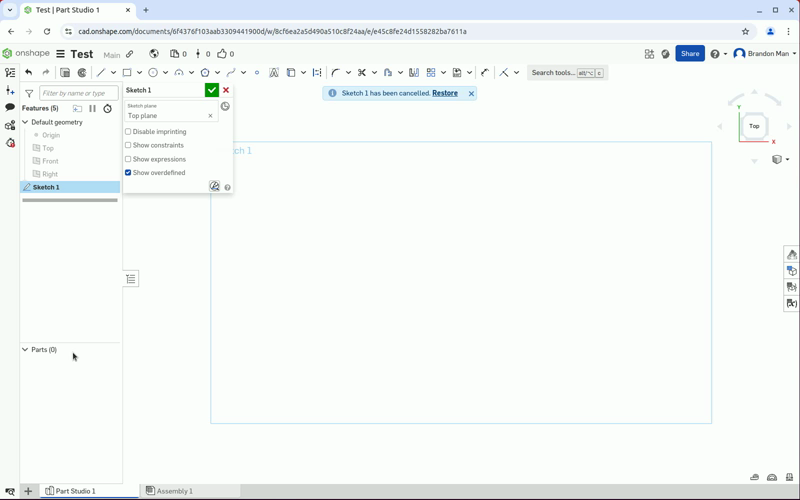
key(a)
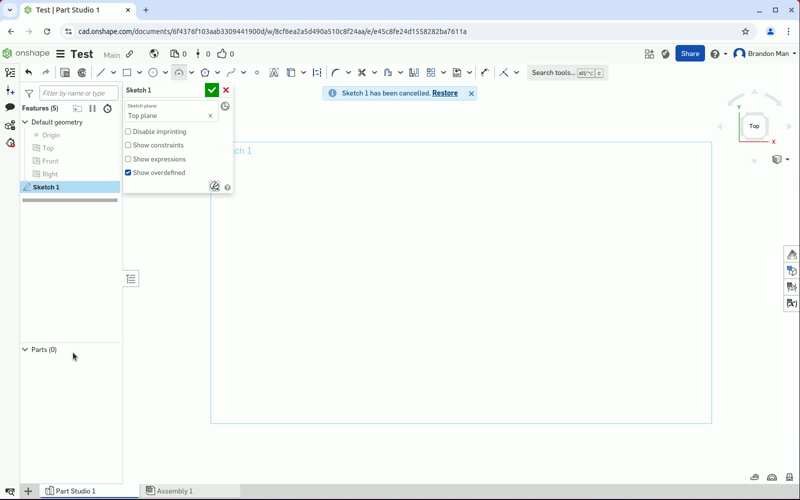
key_down(shift)
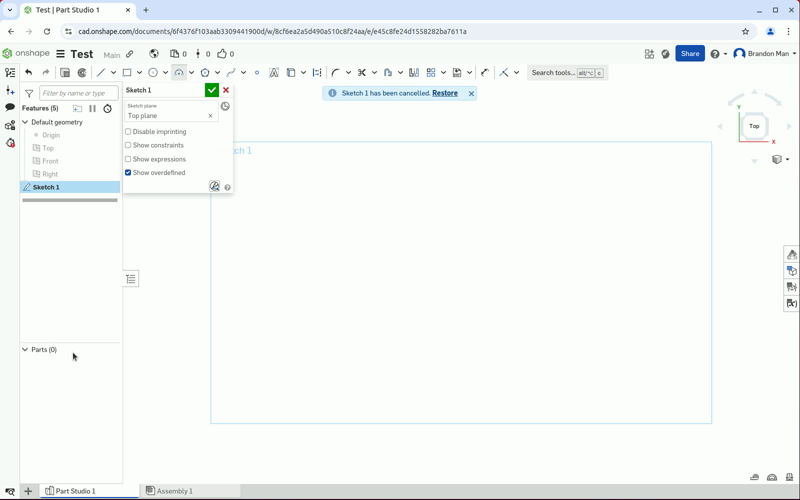
mouse_move(419, 306)
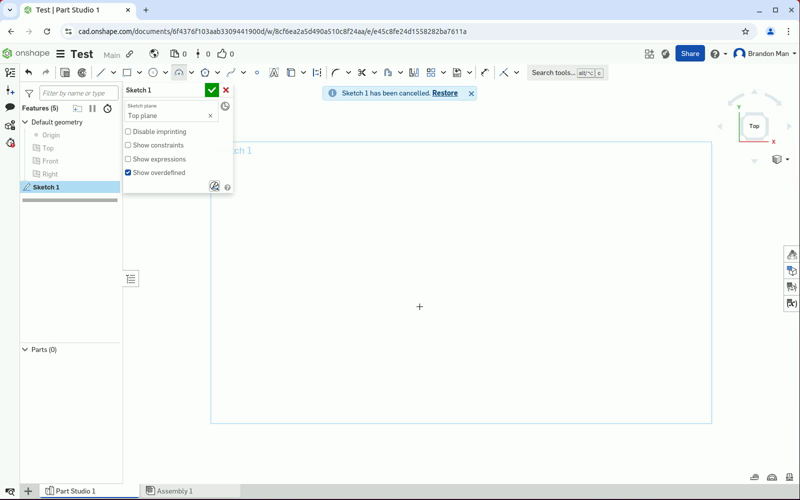
click(419, 306)
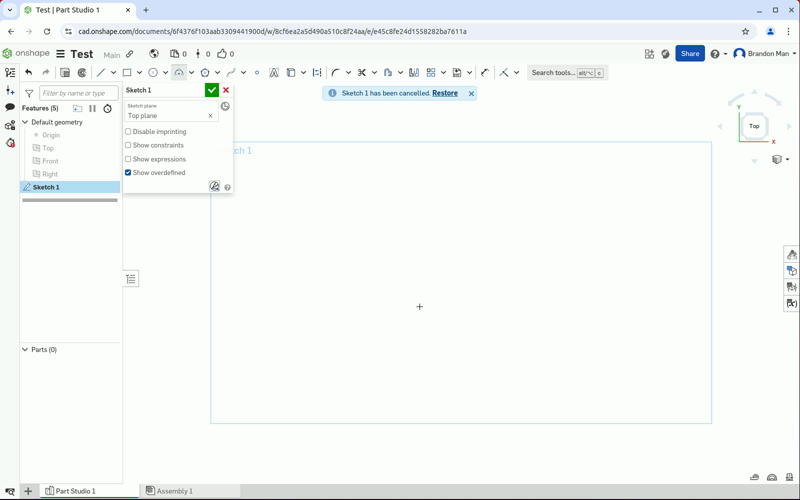
key_up(shift)
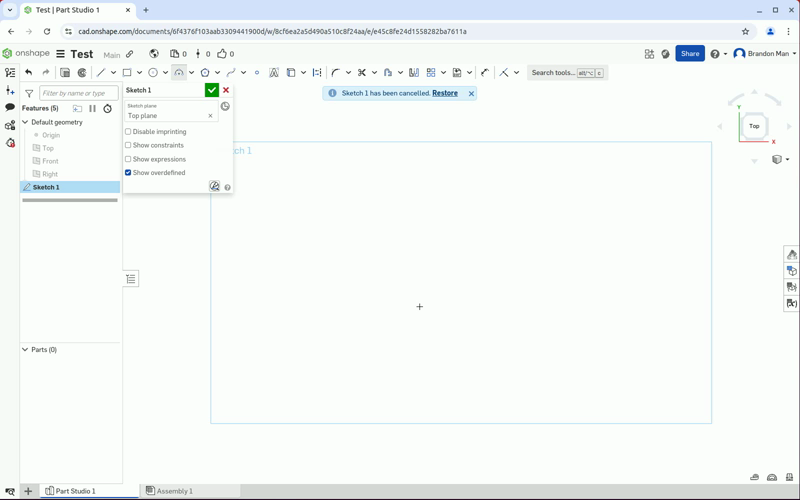
key_down(shift)
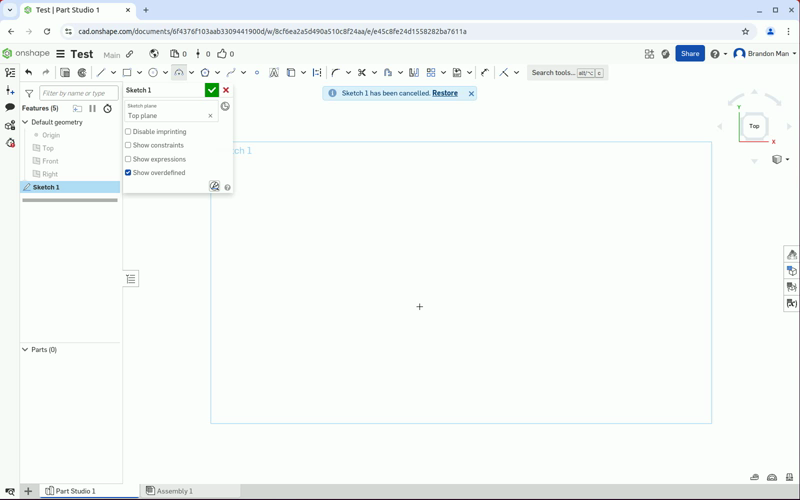
mouse_move(419, 260)
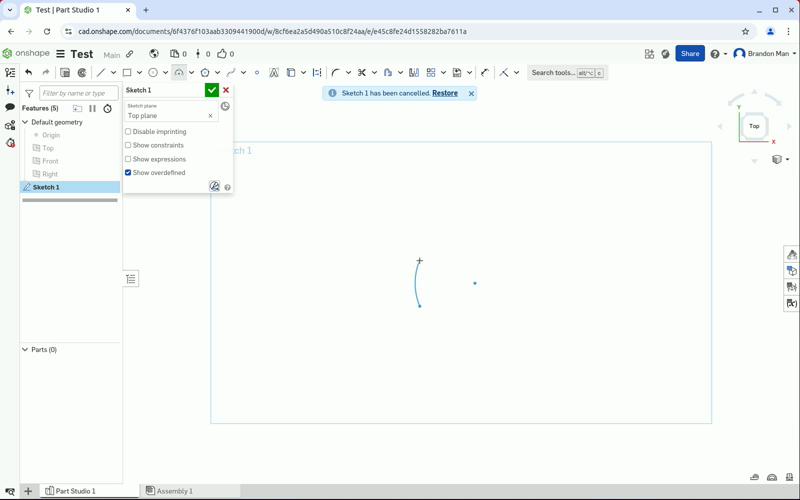
click(419, 260)
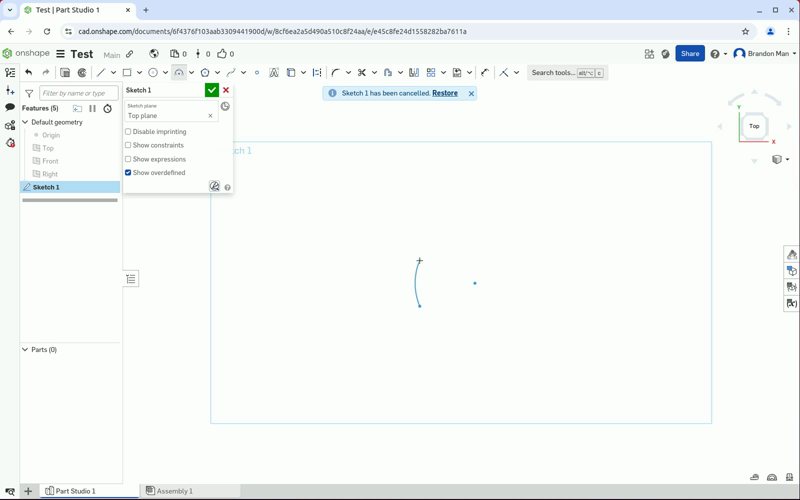
mouse_move(368, 283)
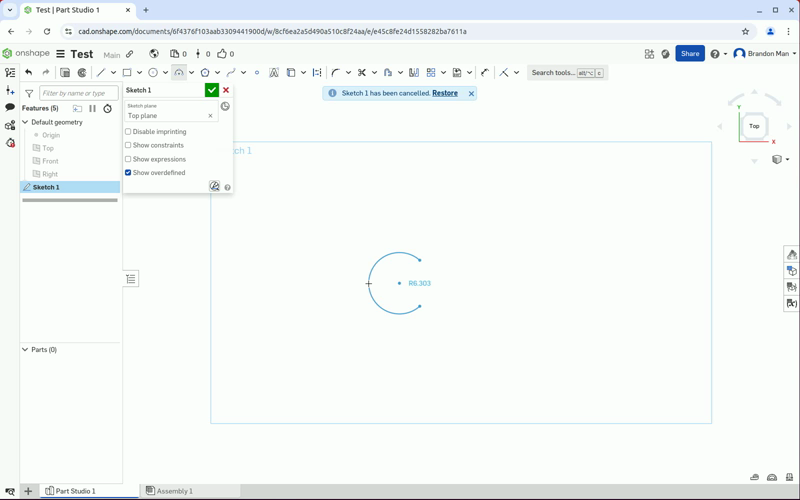
click(368, 283)
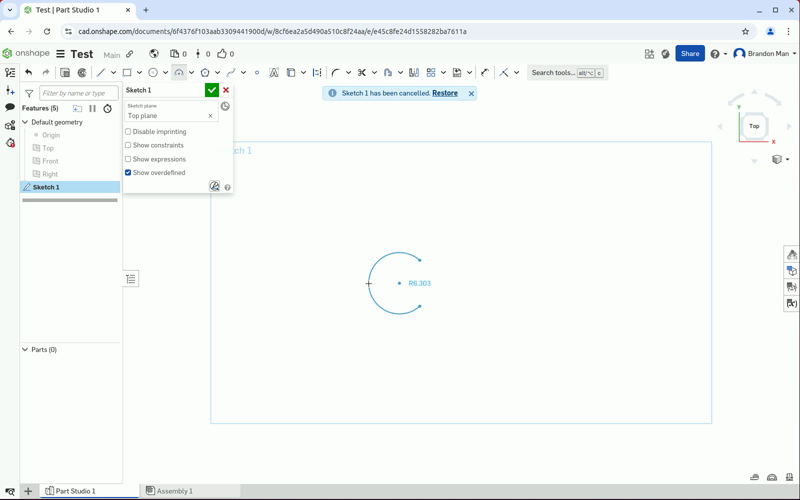
key_up(shift)
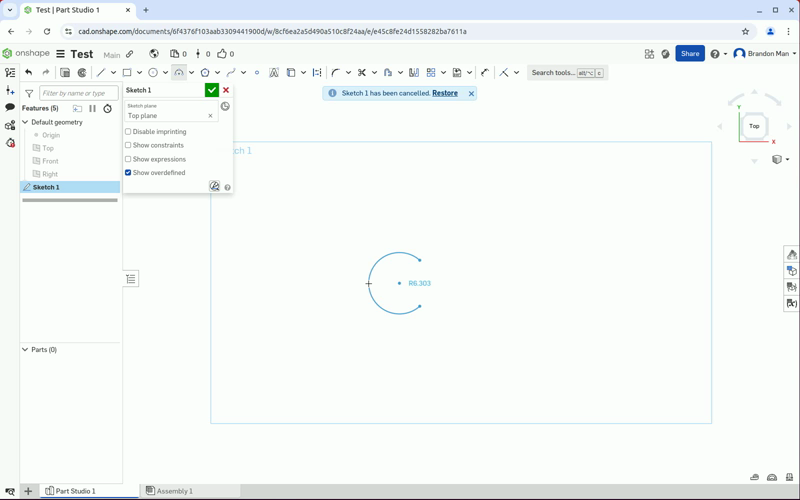
key(esc)
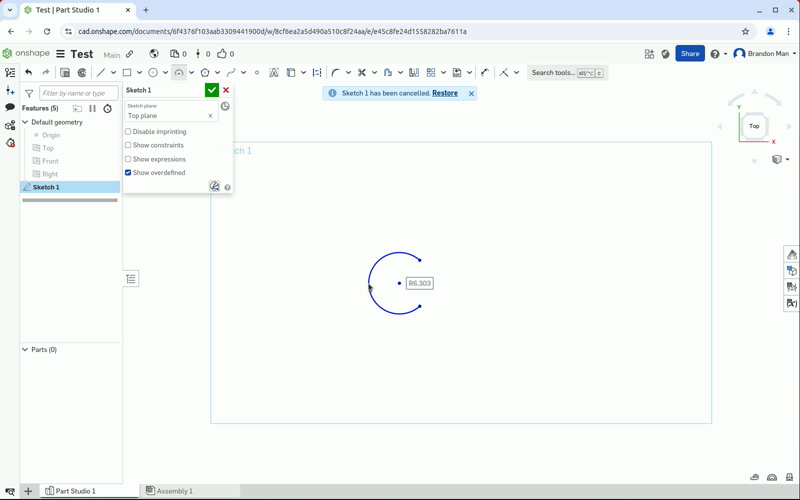
key(l)
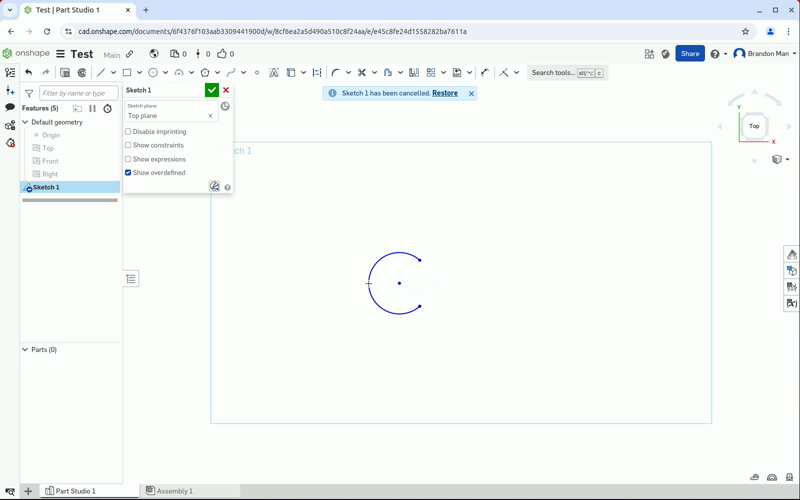
mouse_move(419, 260)
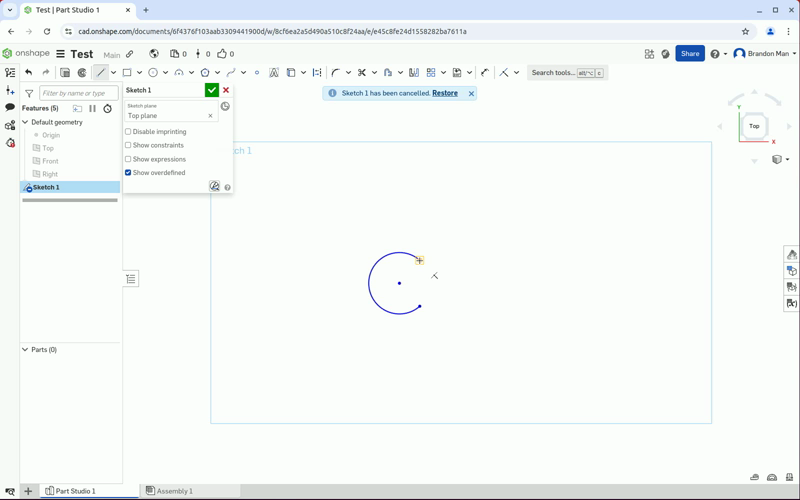
click(419, 260)
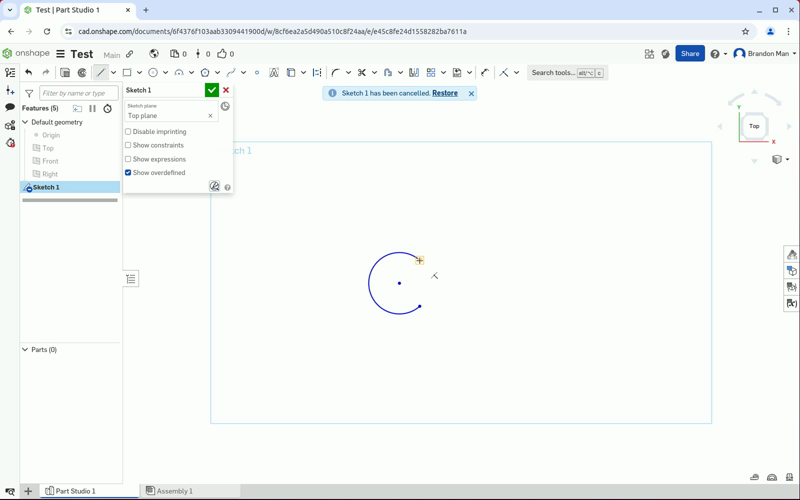
key_down(shift)
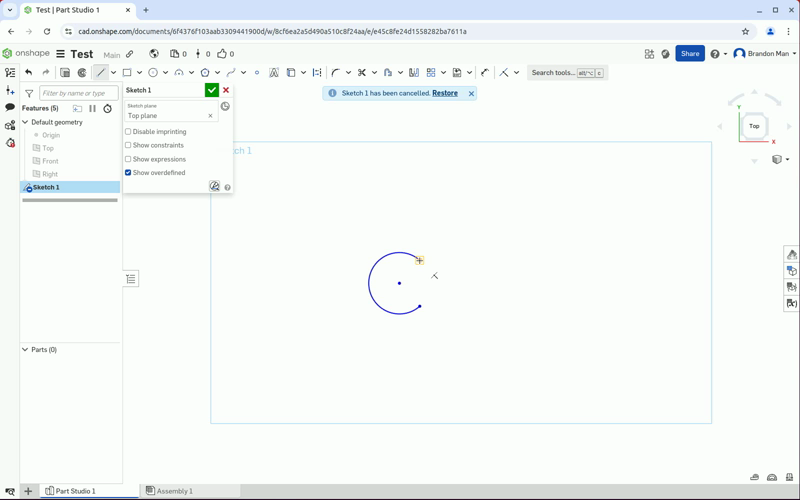
mouse_move(449, 260)
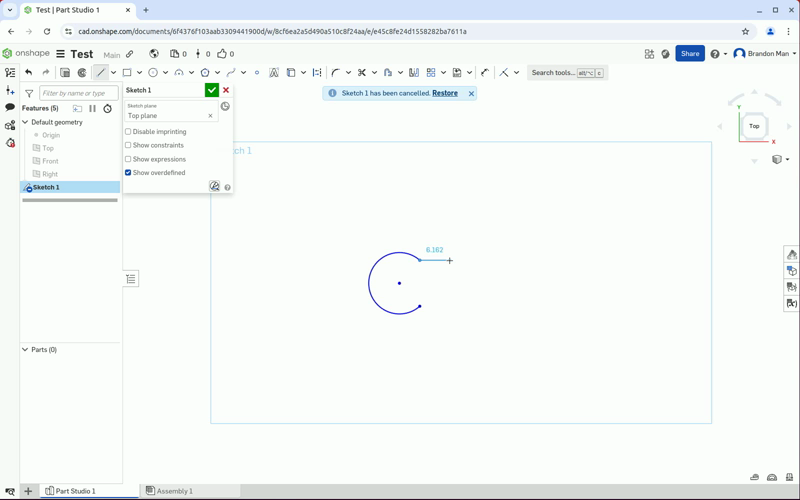
mouse_move(433, 245)
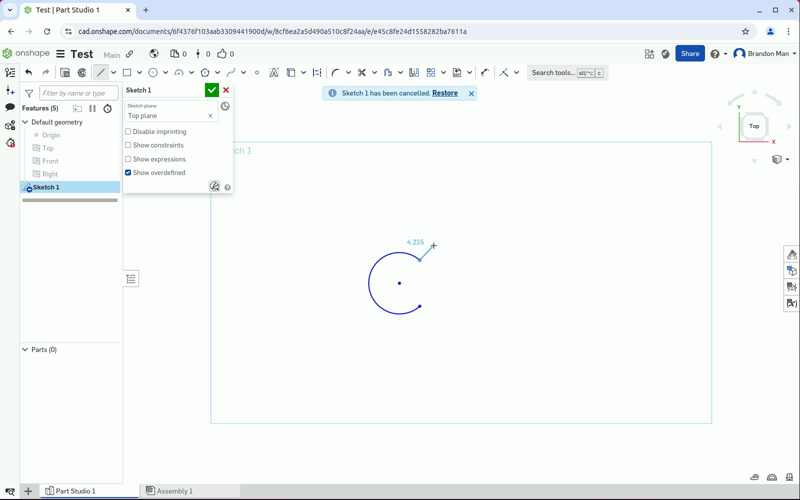
click(433, 245)
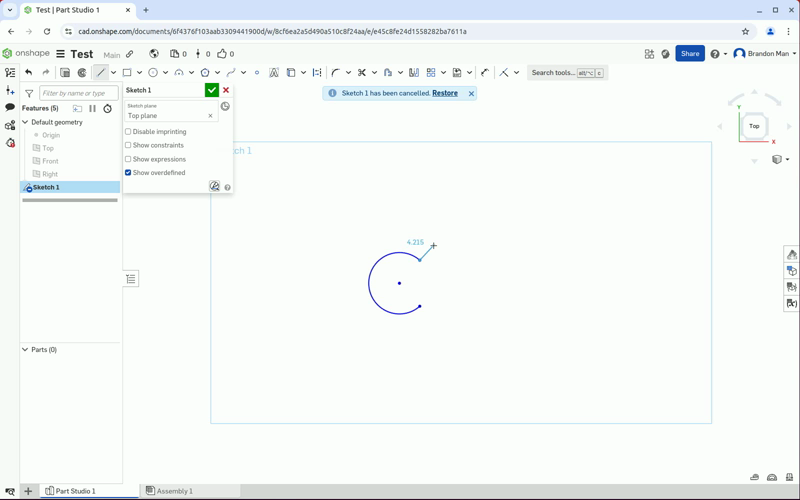
key_up(shift)
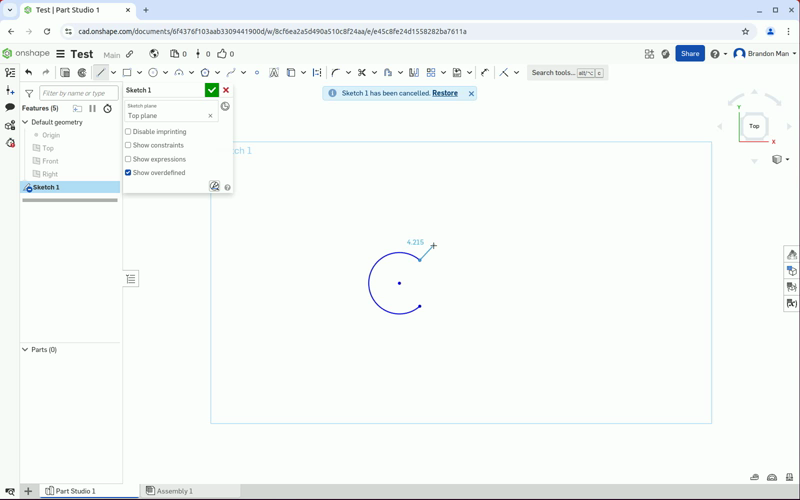
key(esc)
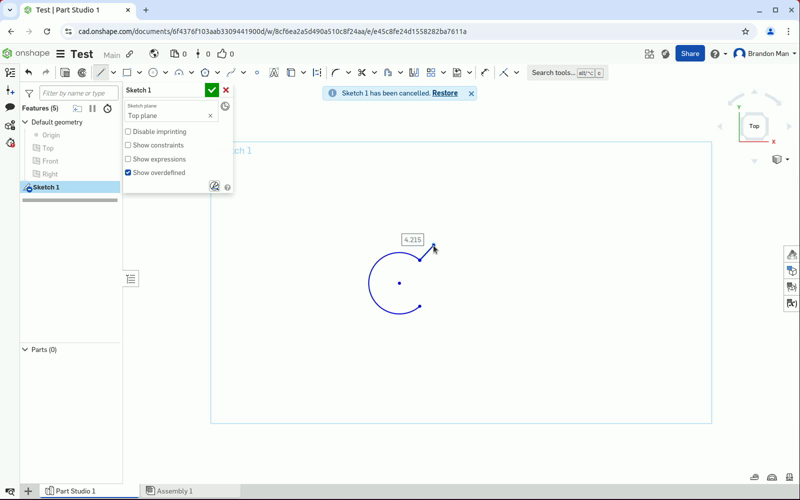
key(a)
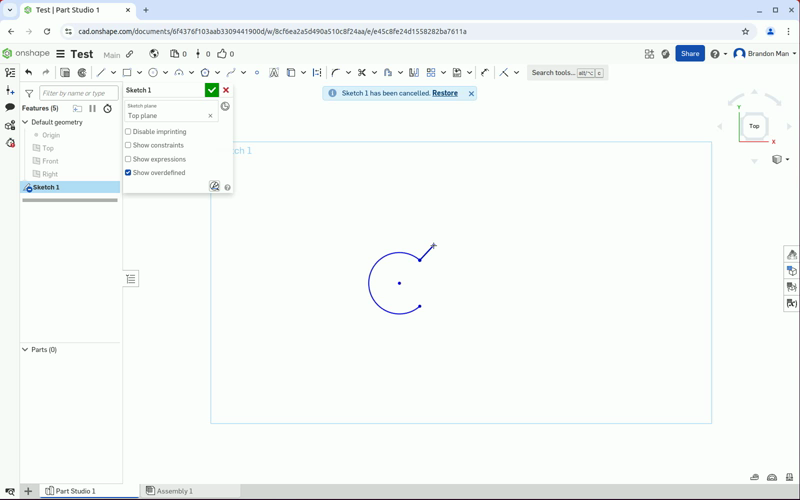
mouse_move(433, 245)
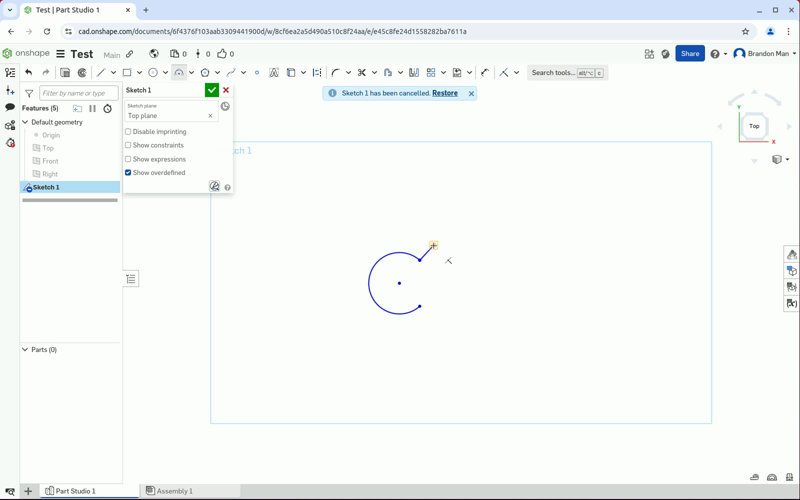
click(433, 245)
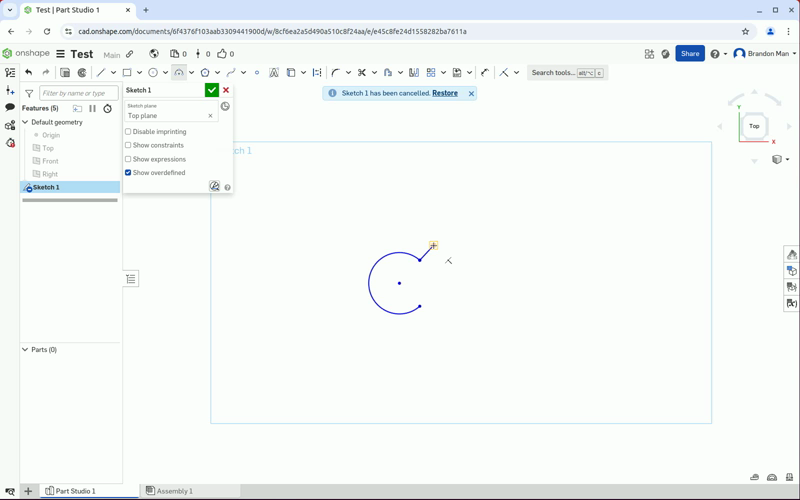
key_down(shift)
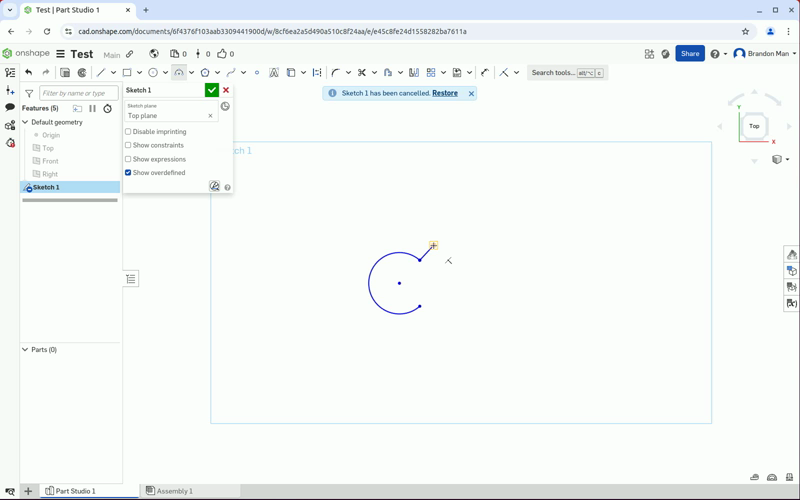
mouse_move(433, 321)
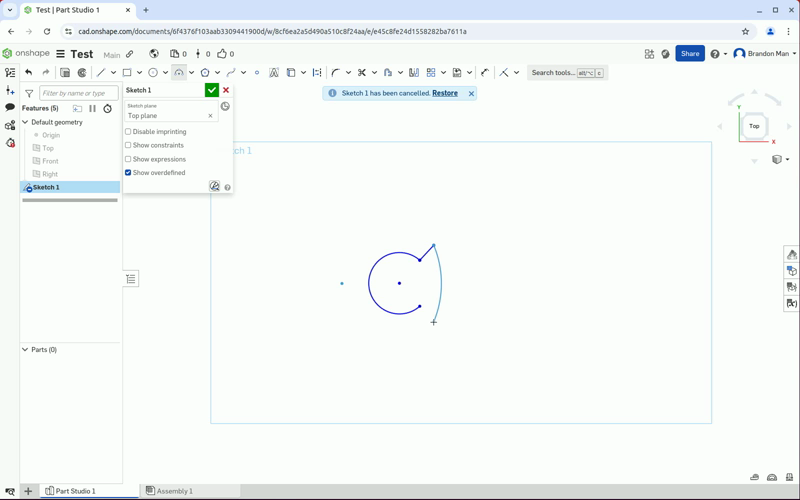
click(433, 321)
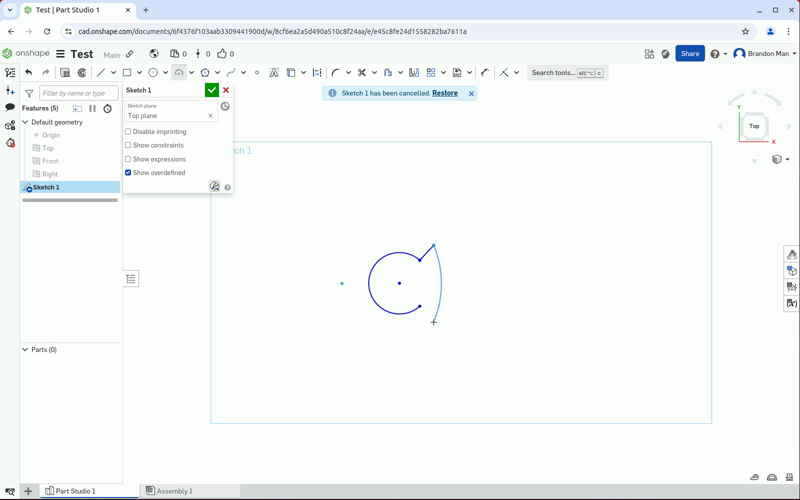
mouse_move(348, 283)
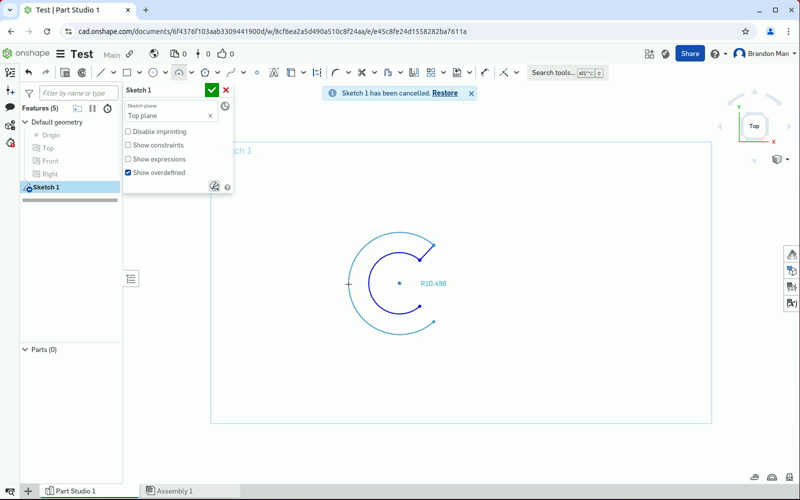
click(348, 283)
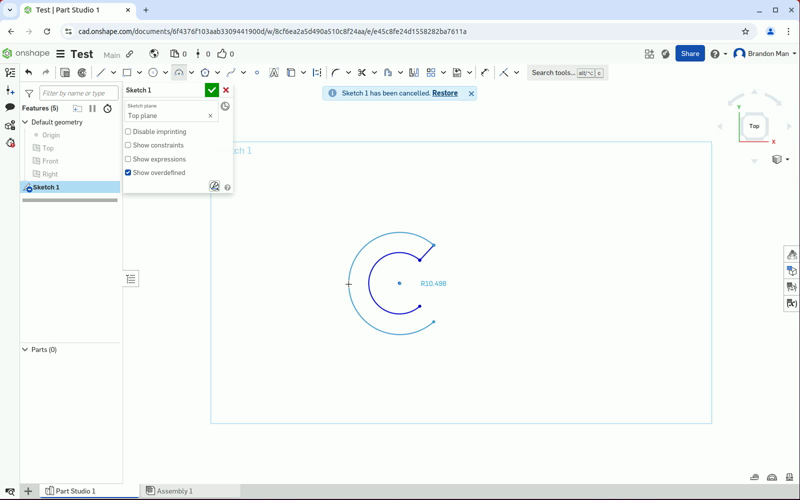
key_up(shift)
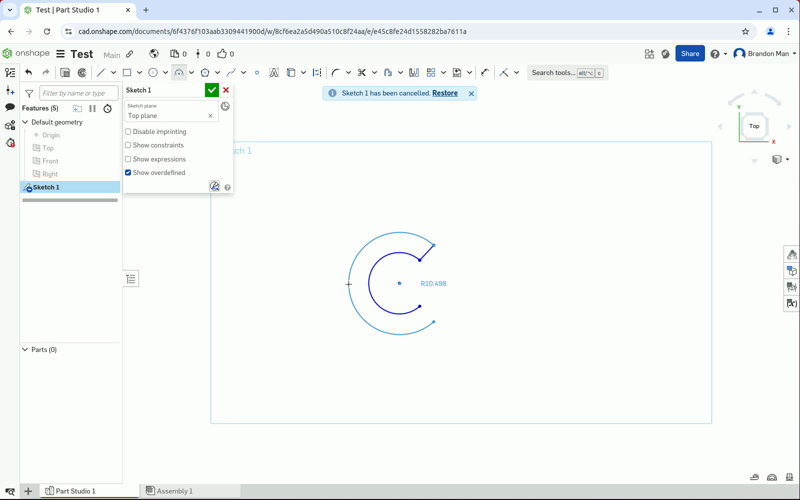
key(esc)
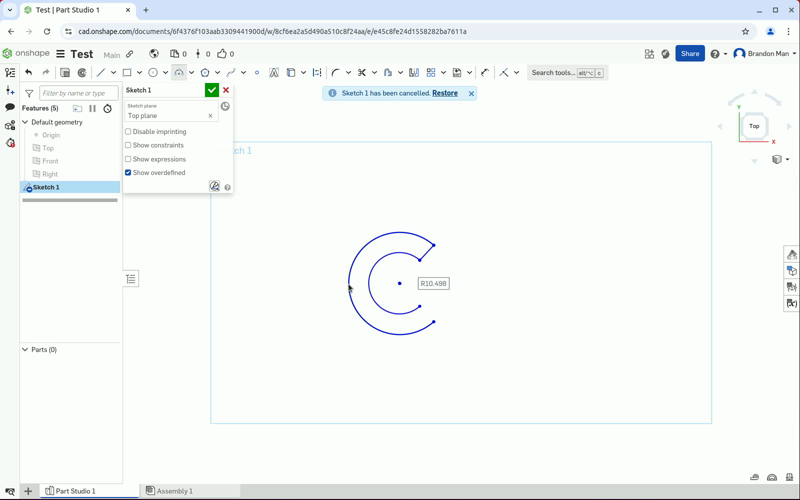
key(l)
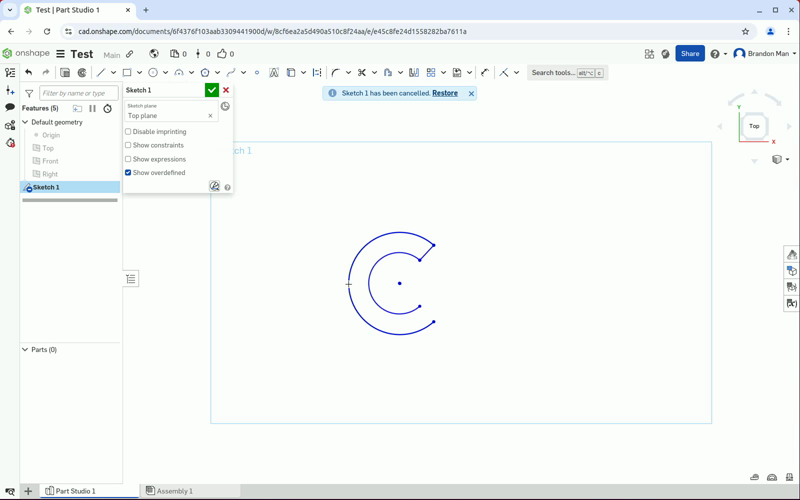
mouse_move(433, 321)
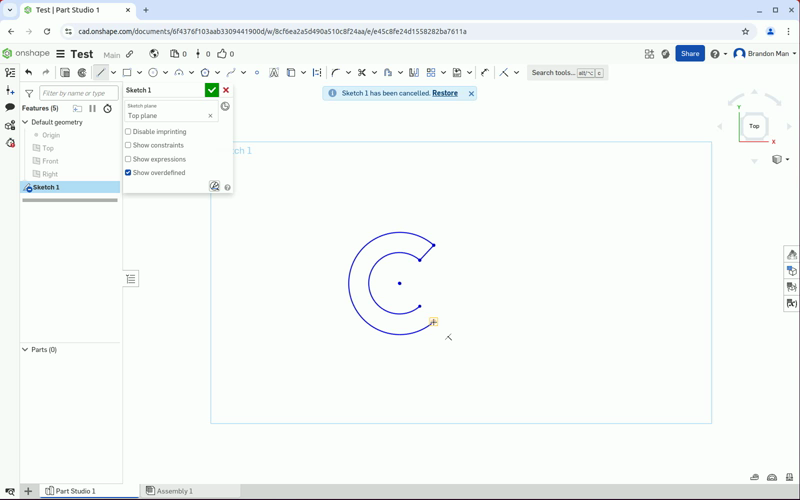
click(433, 321)
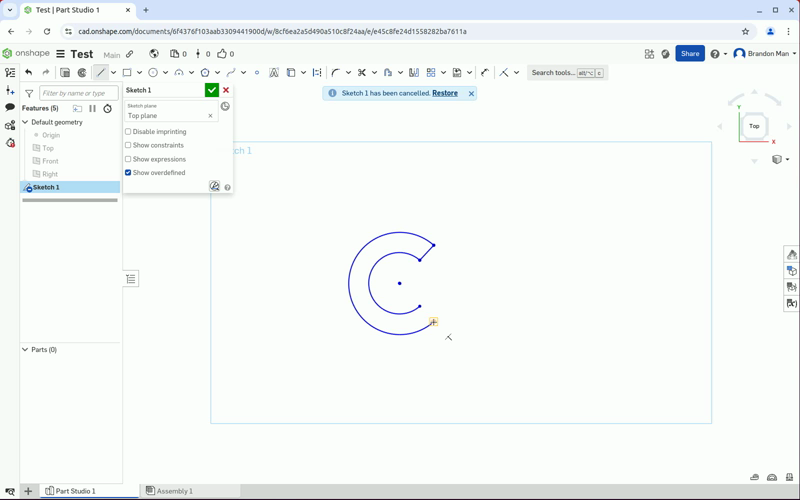
mouse_move(463, 321)
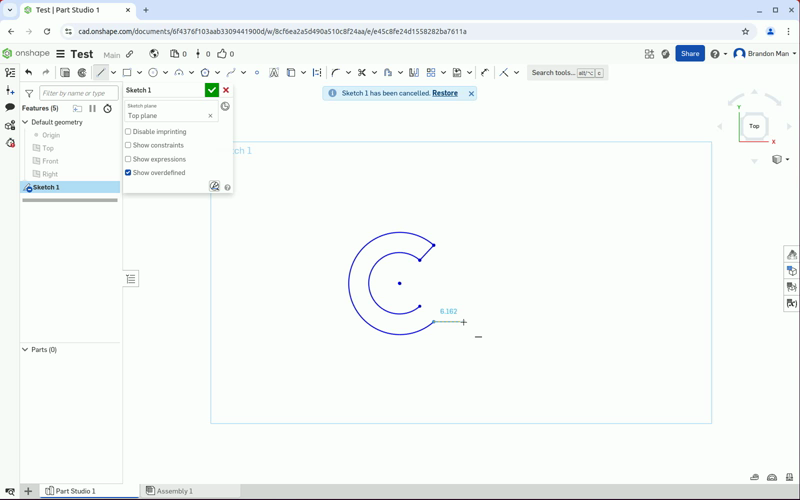
key_down(shift)
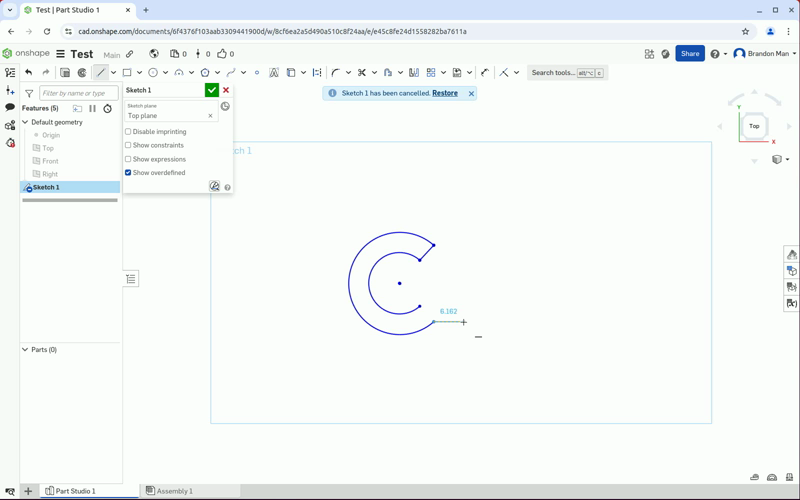
mouse_move(419, 306)
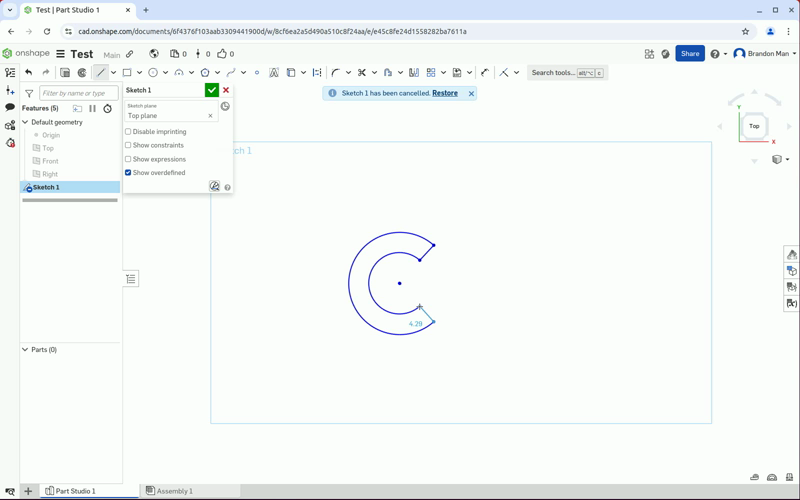
key_up(shift)
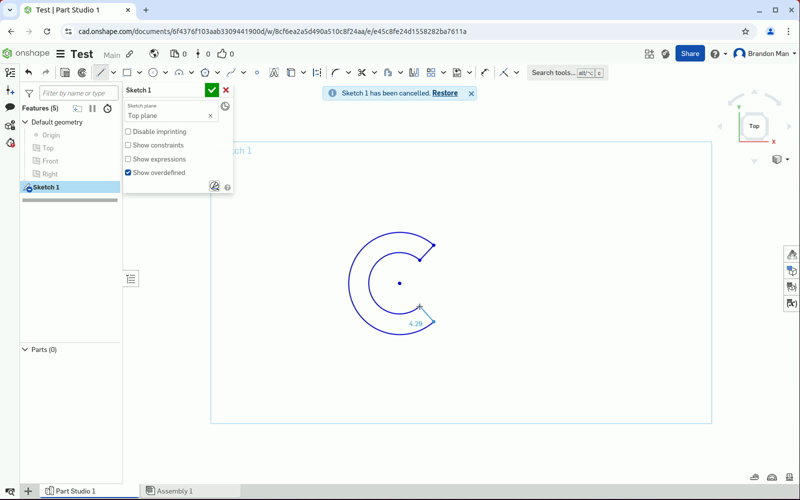
click(419, 306)
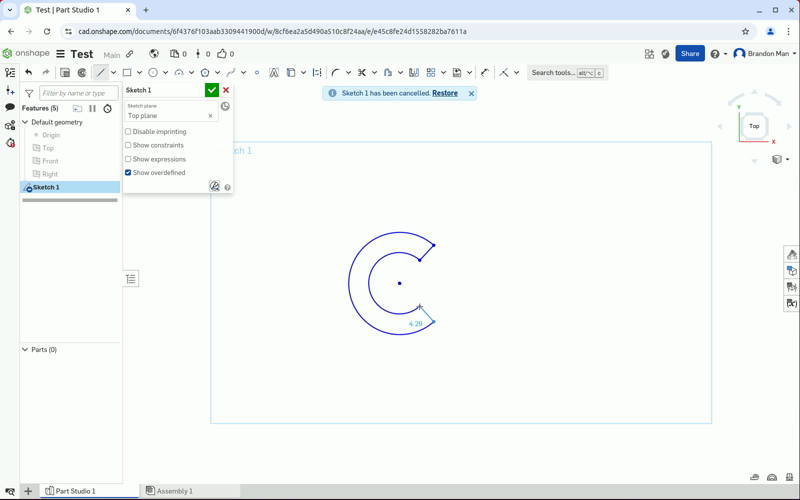
key(esc)
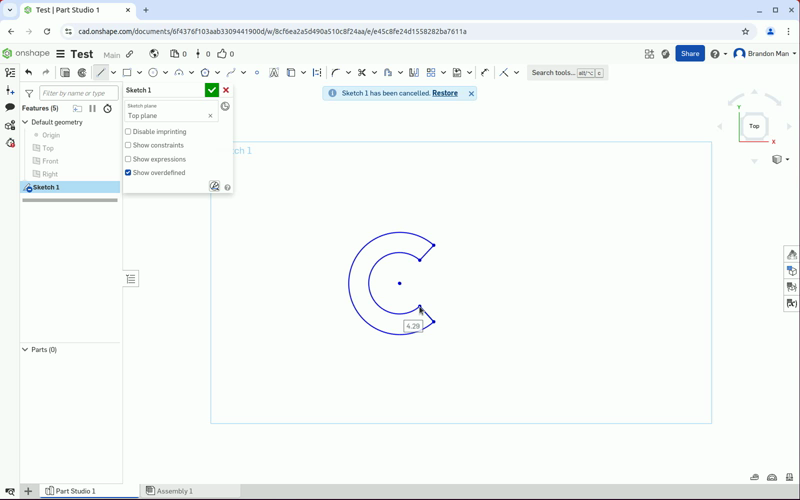
mouse_move(425, 318)
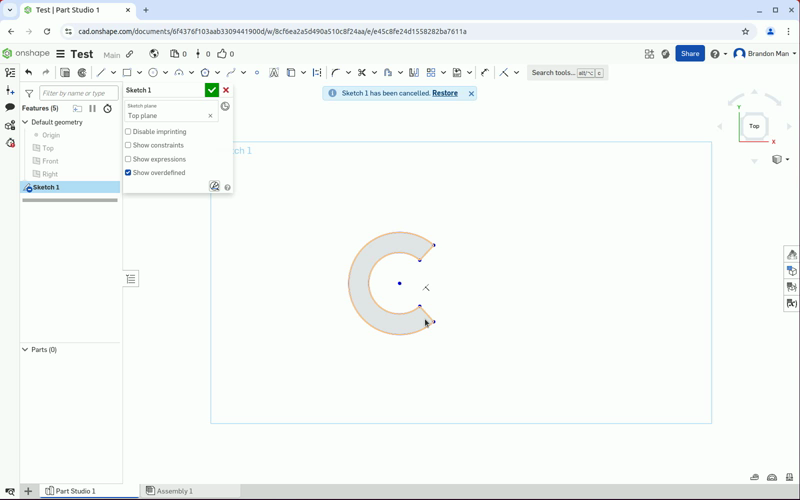
click(425, 318)
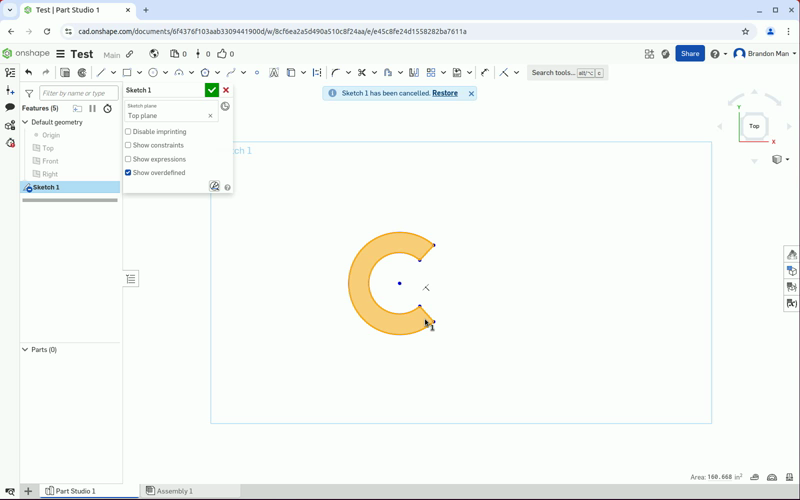
mouse_move(73, 352)
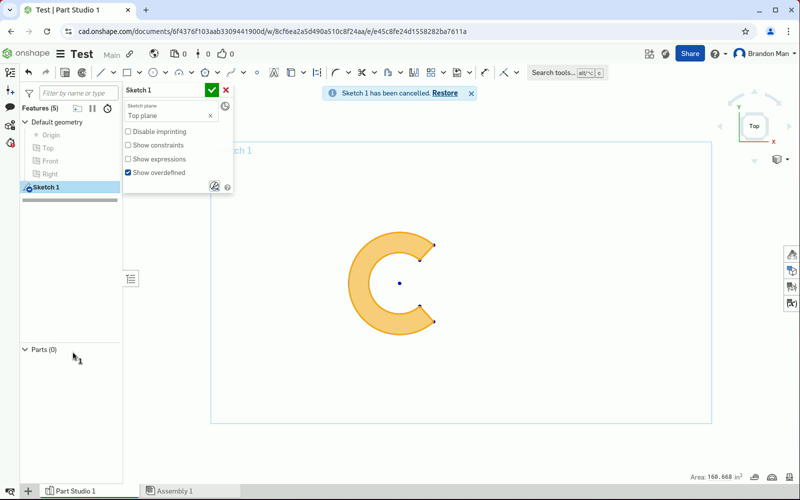
key(shift+y)
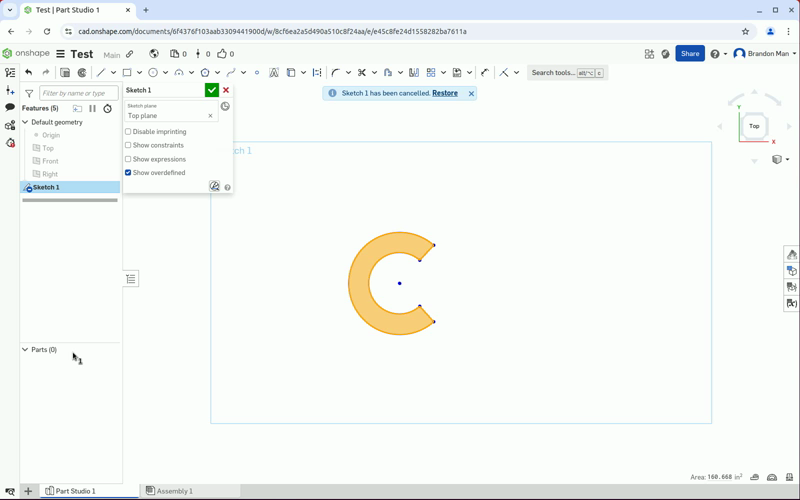
key(shift+e)
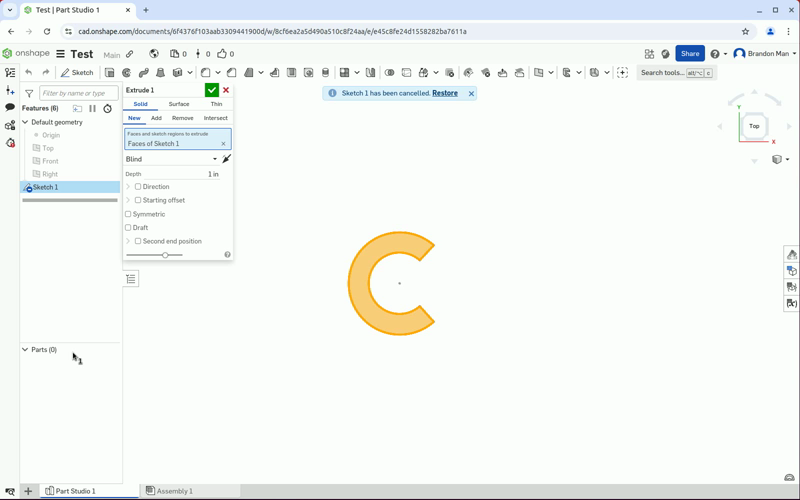
mouse_move(143, 106)
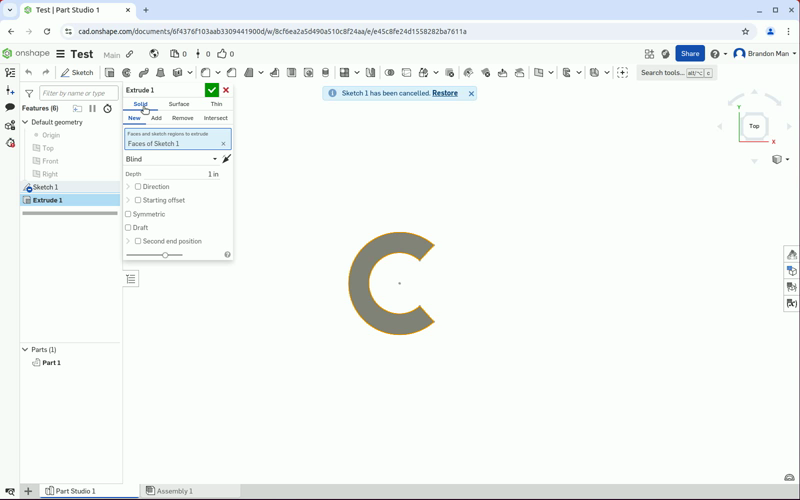
click(143, 106)
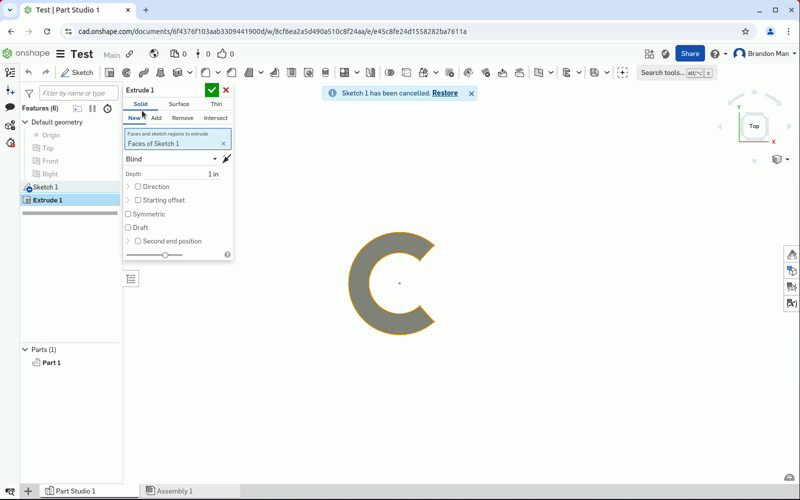
mouse_move(137, 120)
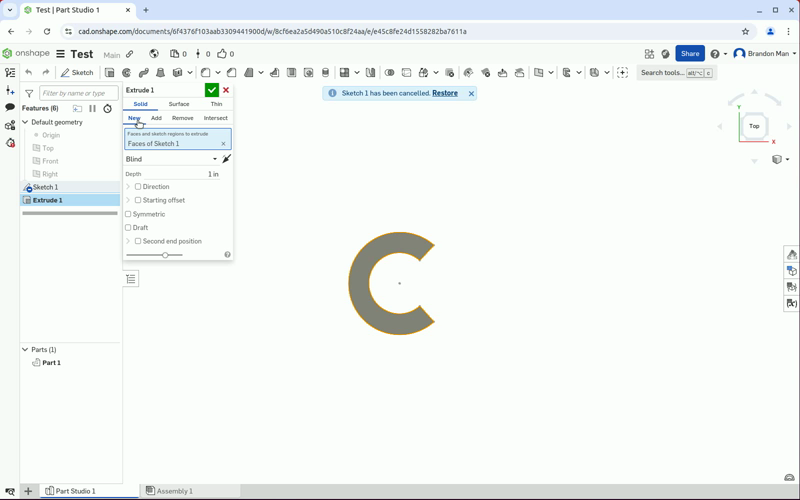
click(137, 120)
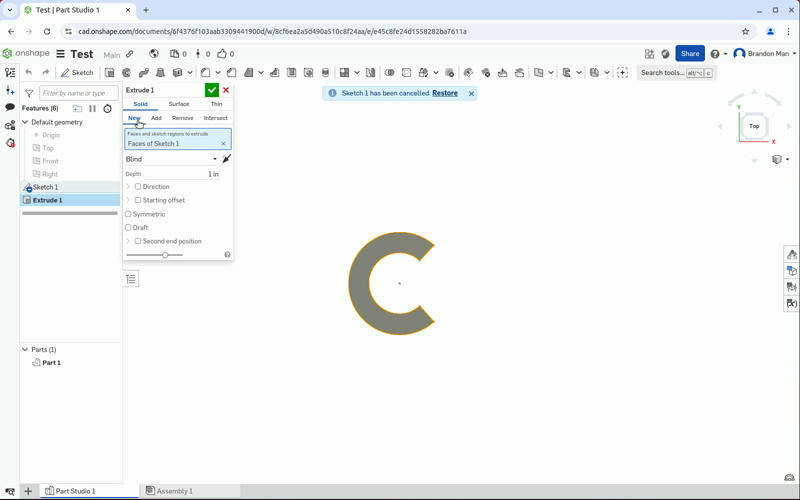
key(tab, 4)
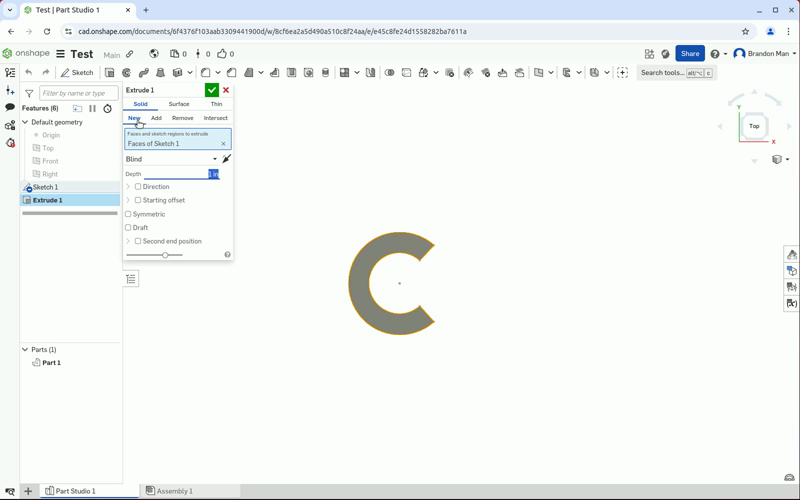
text(2.166)
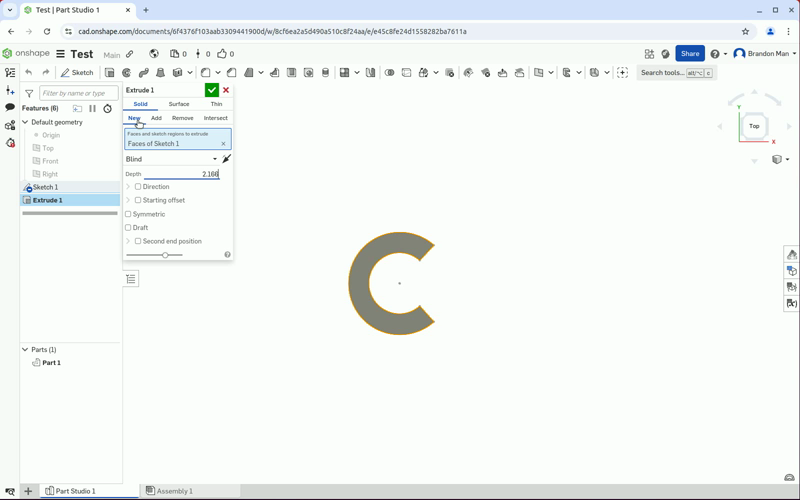
key(enter)
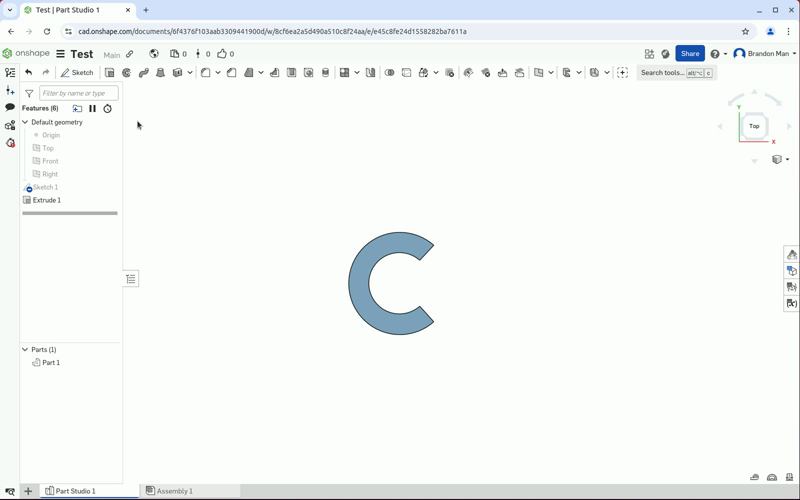
key(shift+h)
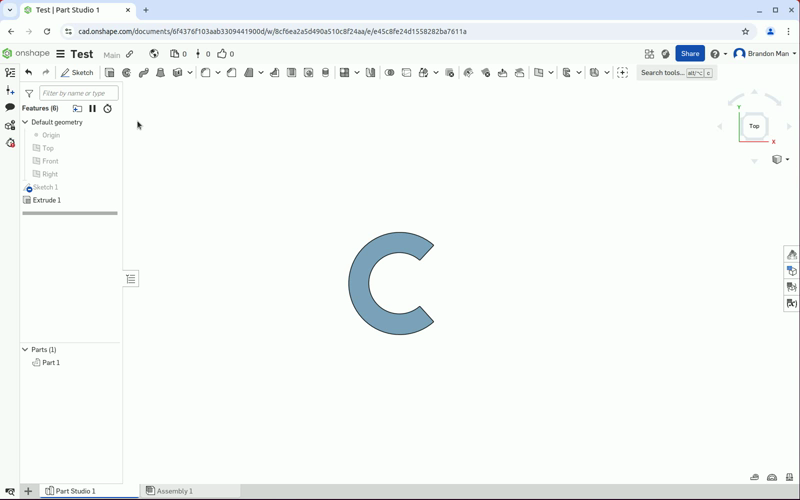
key(shift+h)
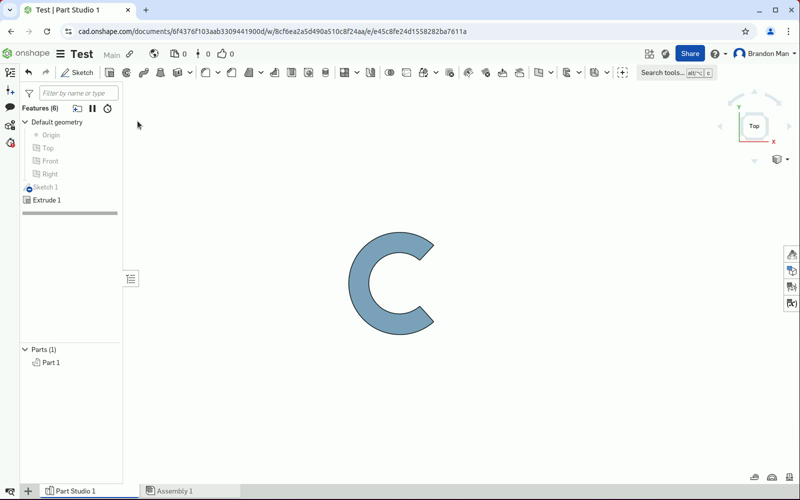
mouse_move(73, 189)
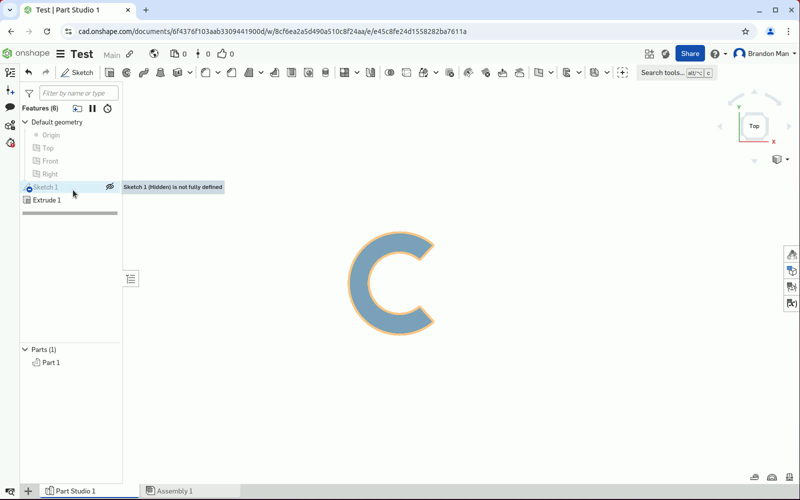
click(73, 189)
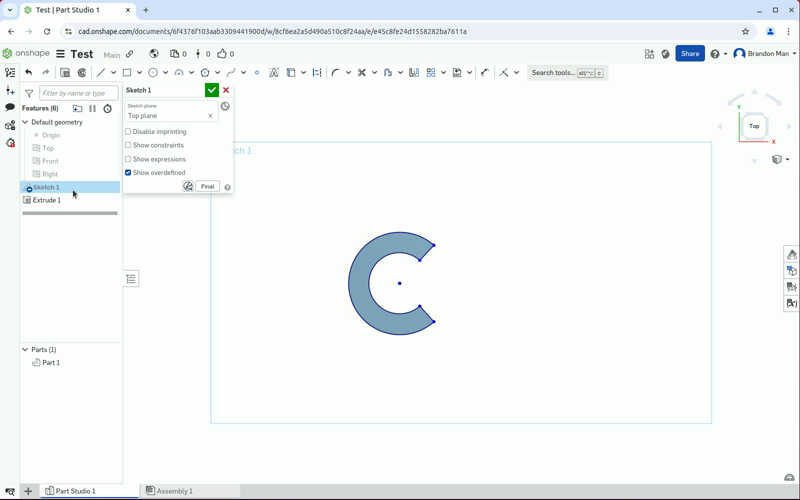
mouse_move(229, 92)
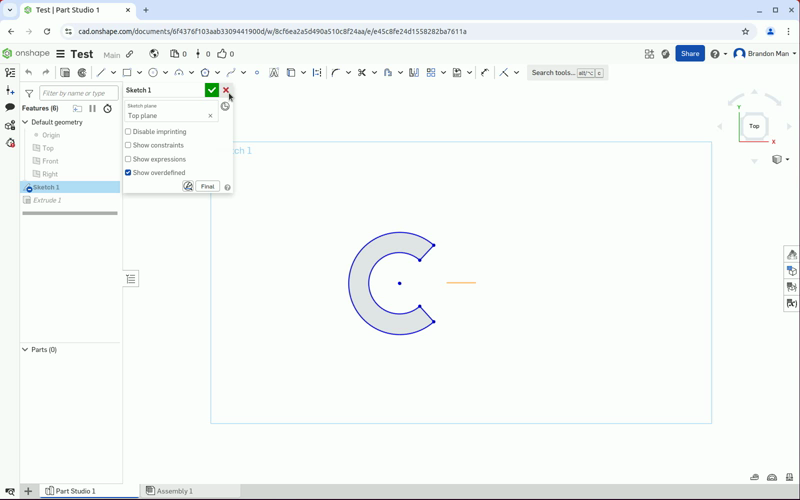
click(229, 92)
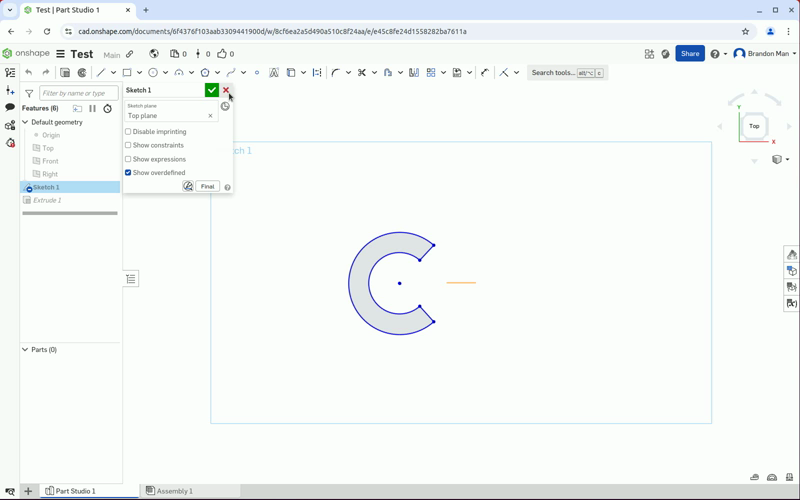
key(shift+s)
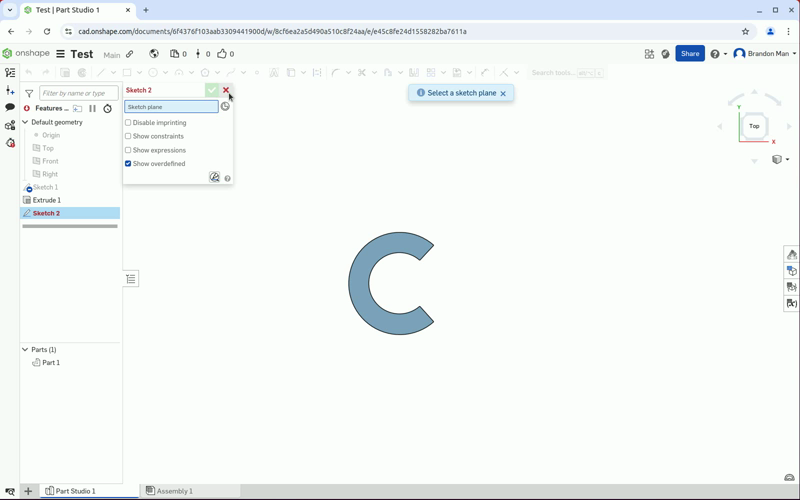
mouse_move(73, 150)
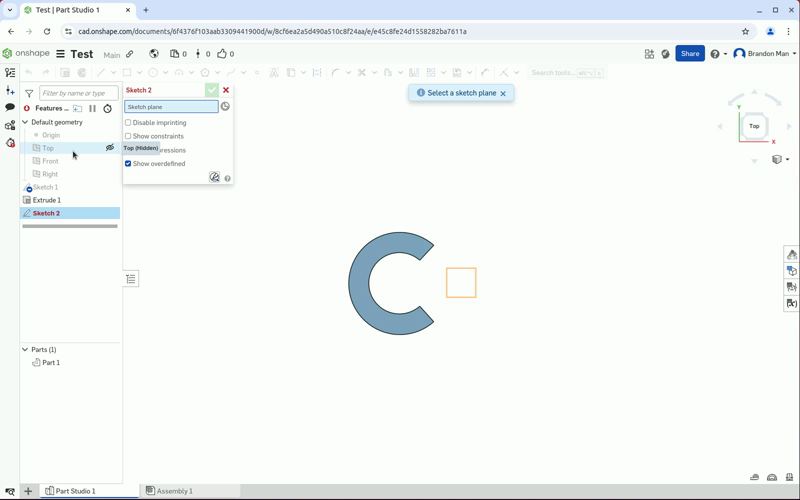
click(73, 150)
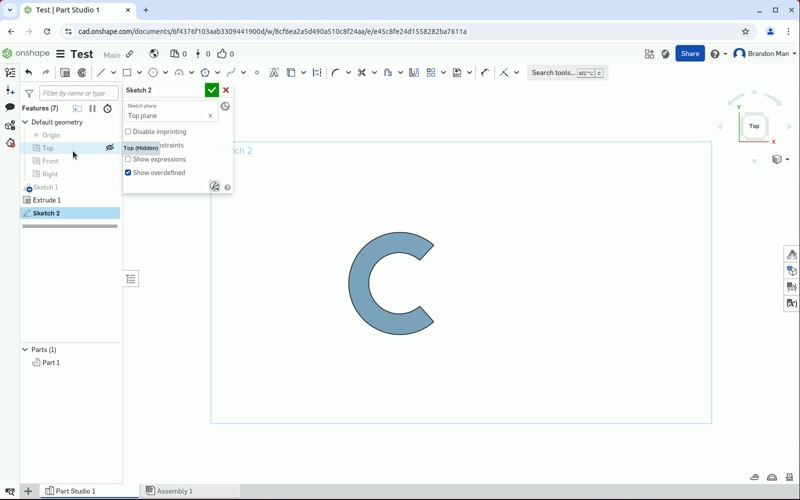
mouse_move(73, 352)
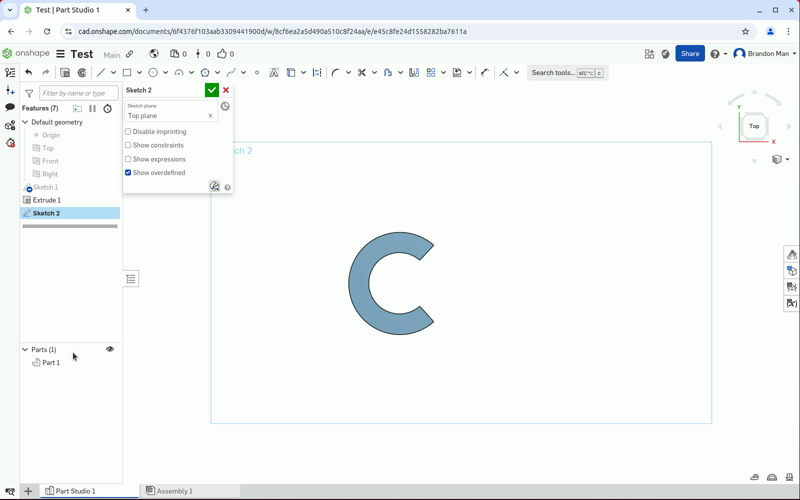
key(y)
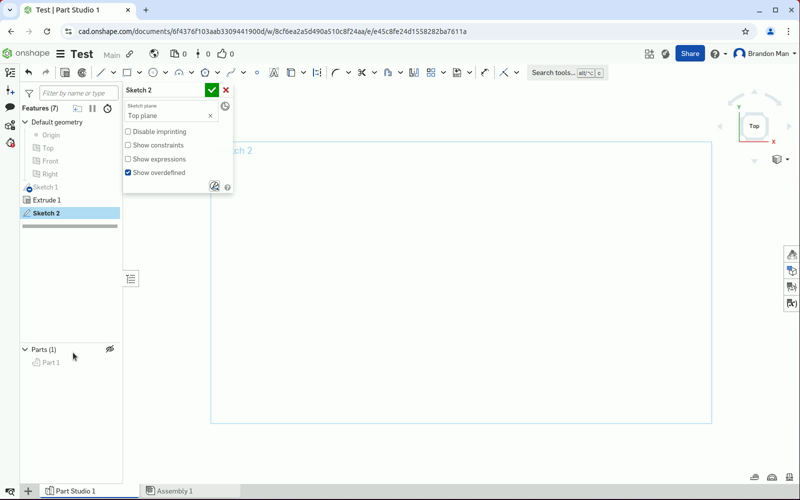
key(a)
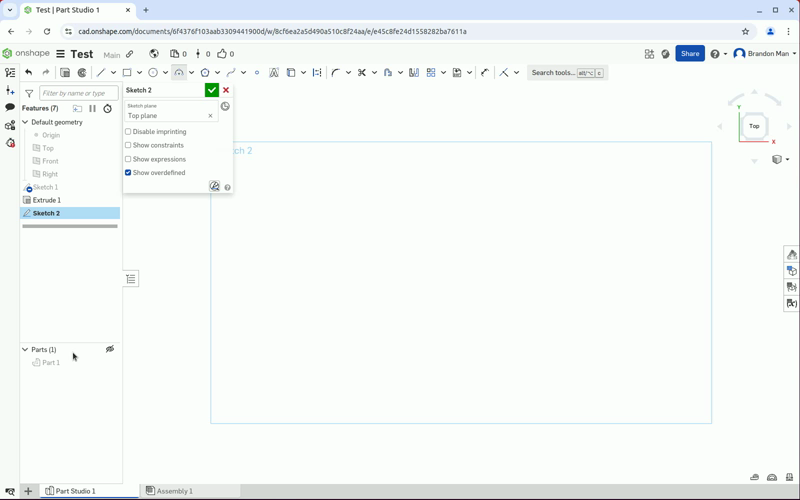
key_down(shift)
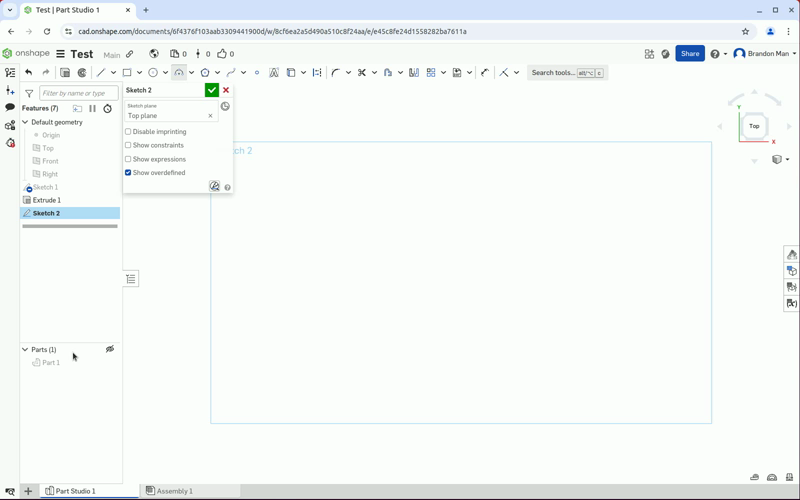
mouse_move(487, 321)
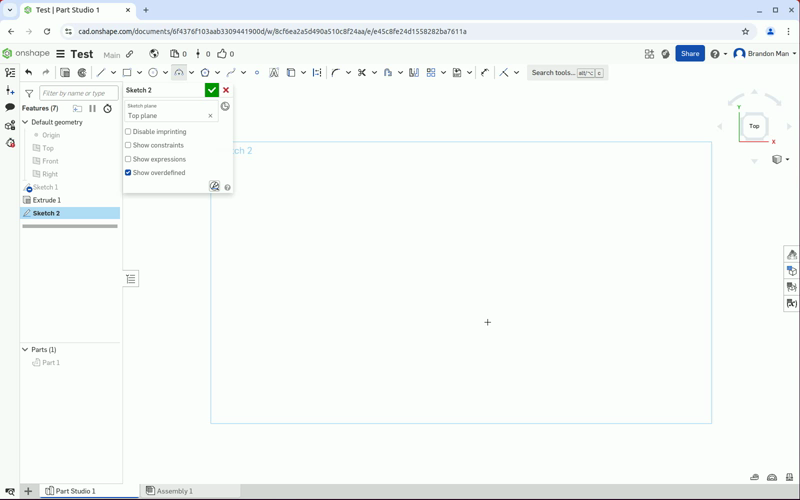
click(487, 321)
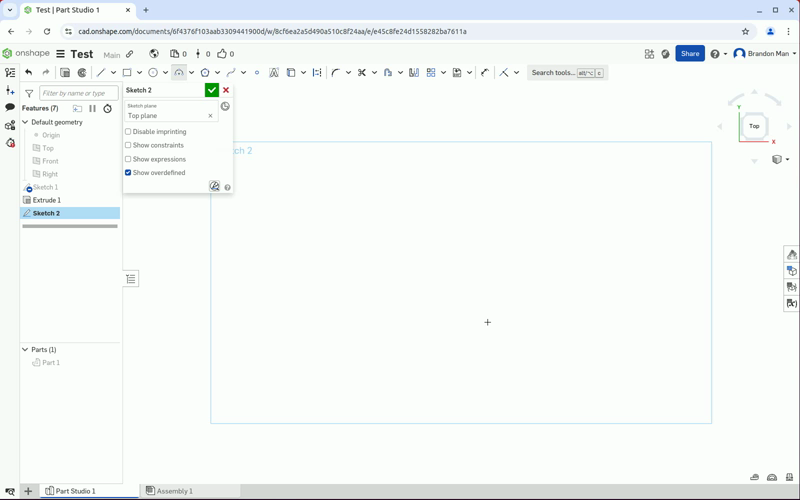
key_up(shift)
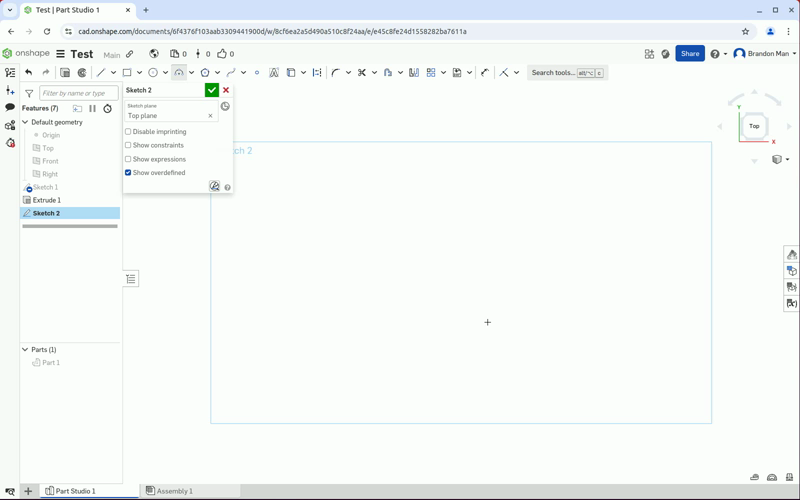
key_down(shift)
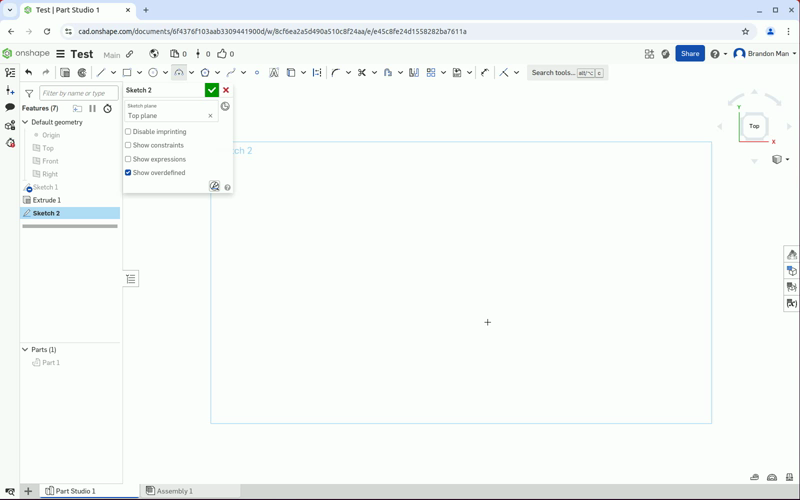
mouse_move(487, 245)
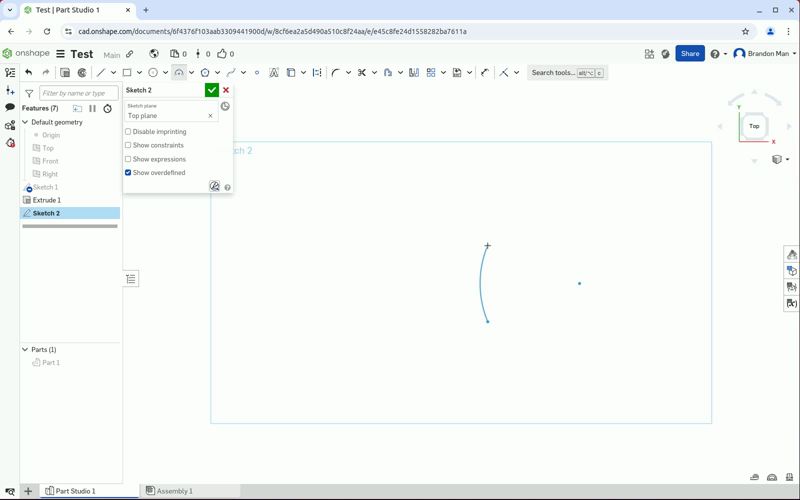
click(487, 245)
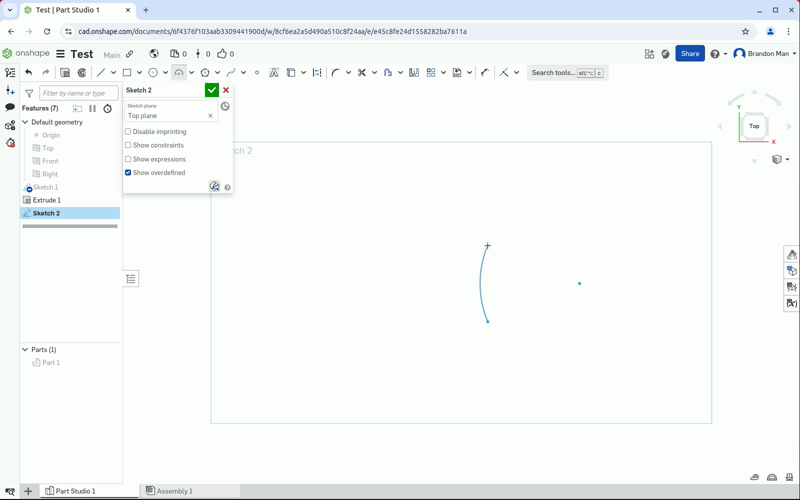
mouse_move(572, 283)
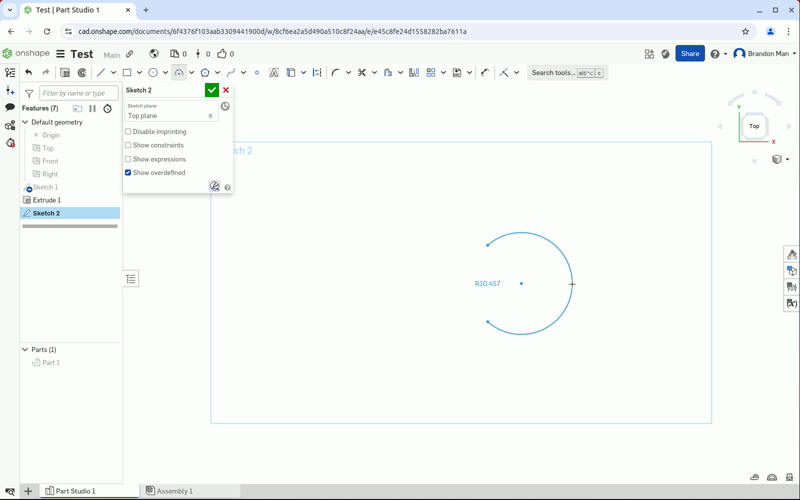
click(572, 283)
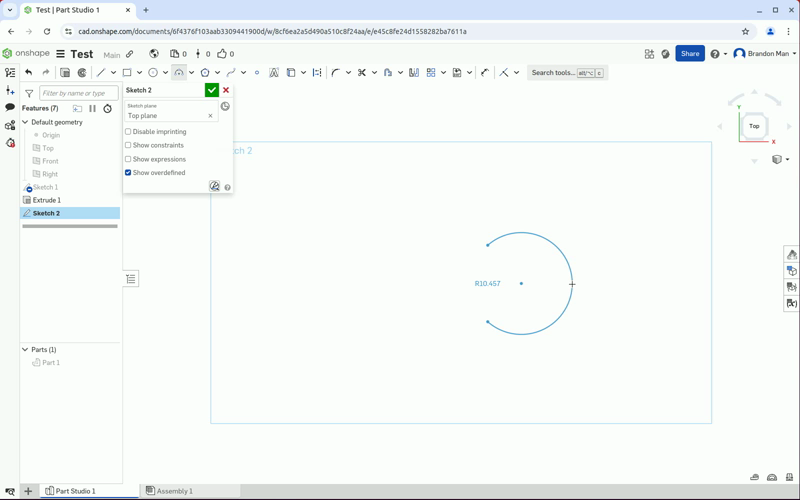
key_up(shift)
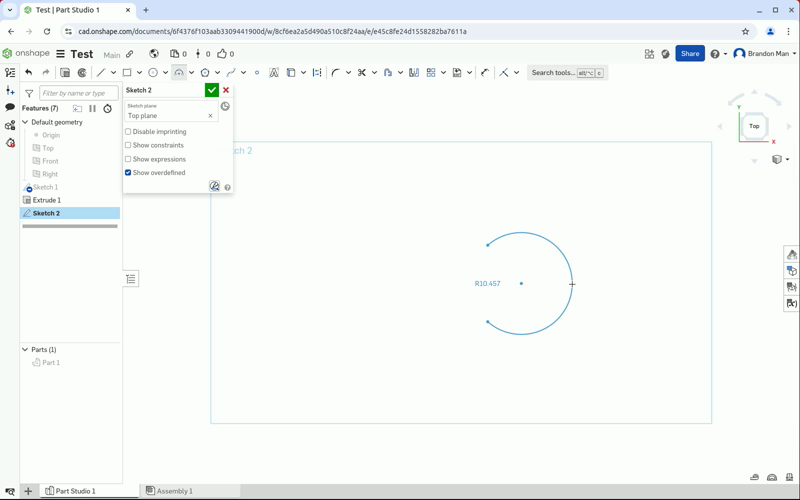
key(esc)
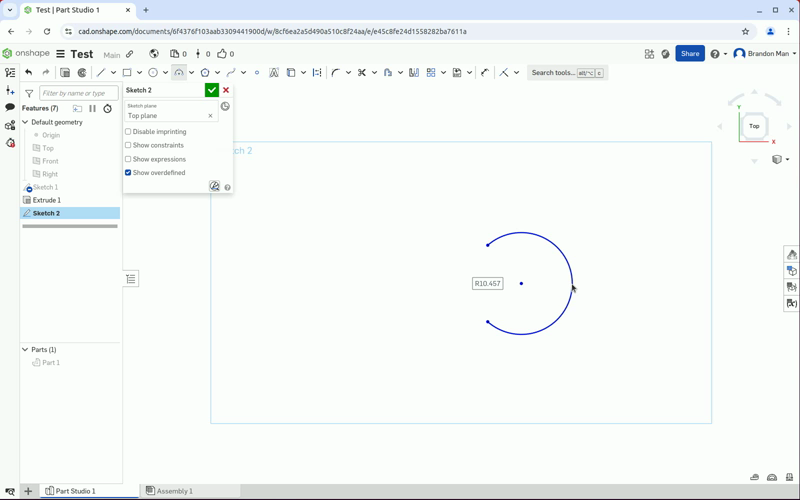
key(l)
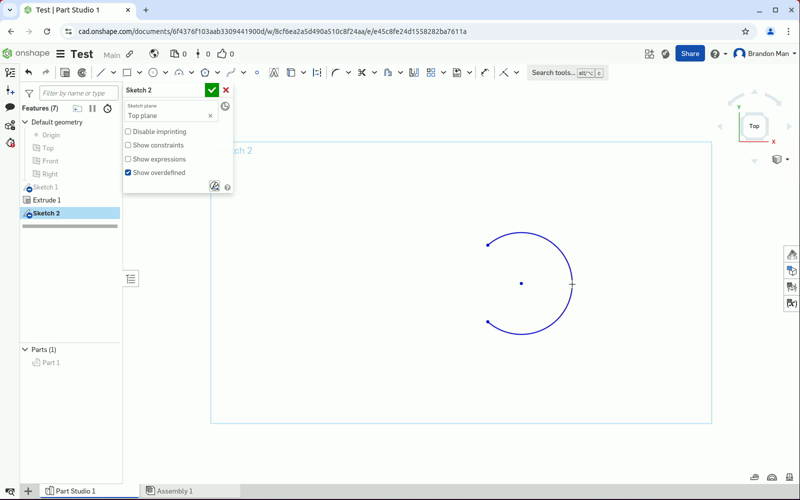
mouse_move(487, 245)
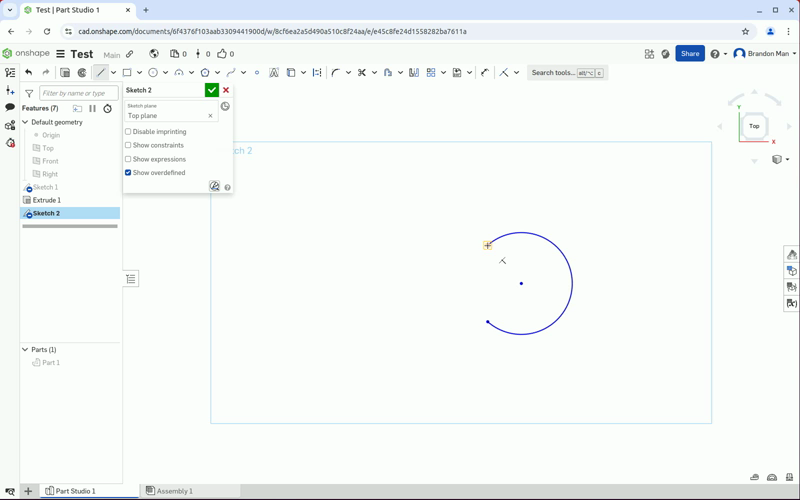
click(487, 245)
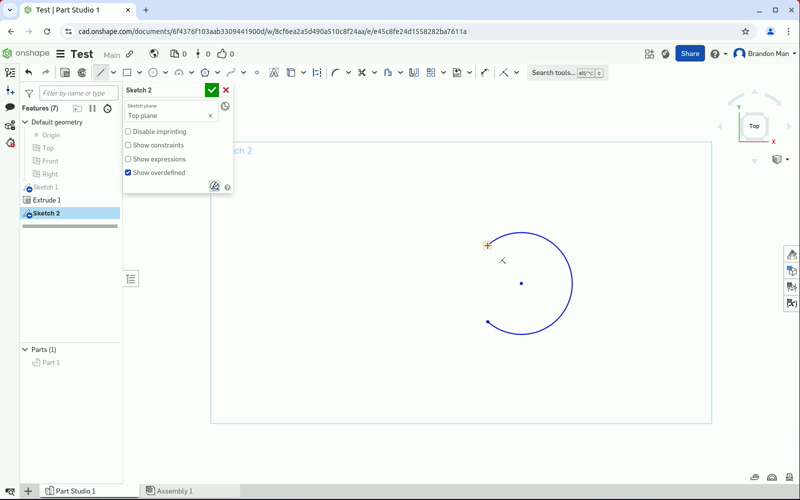
key_down(shift)
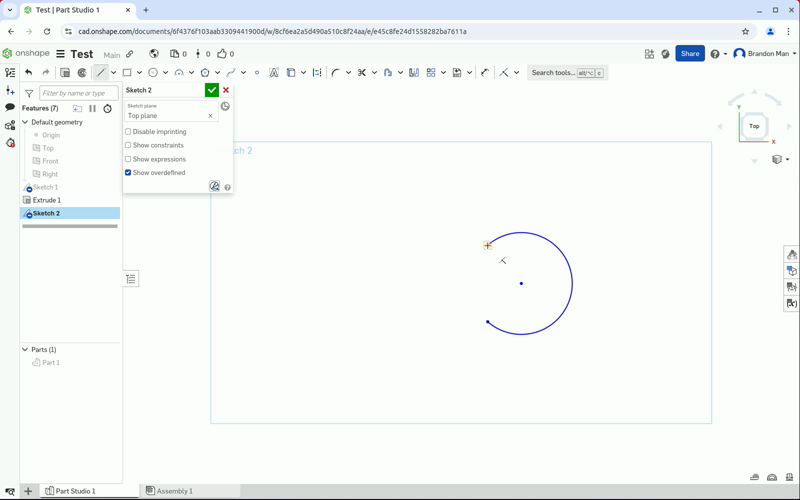
mouse_move(517, 245)
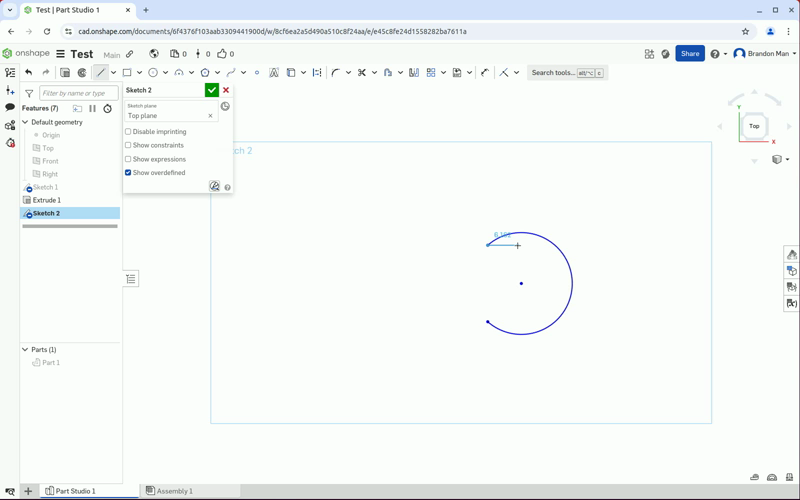
mouse_move(501, 260)
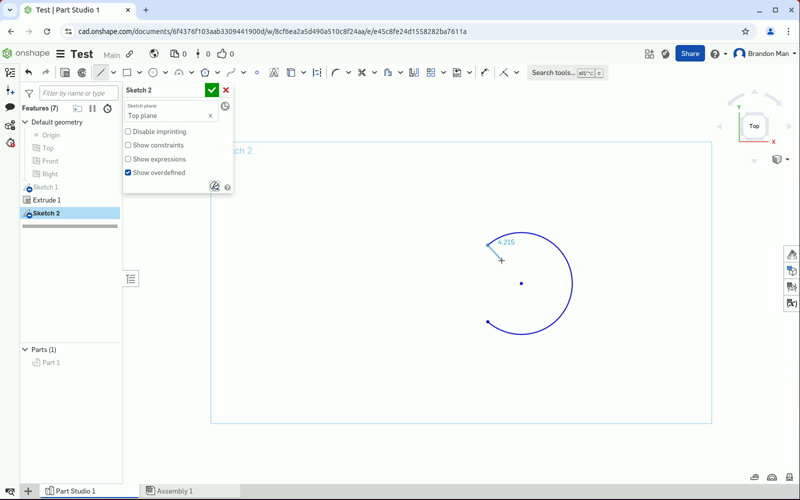
click(501, 260)
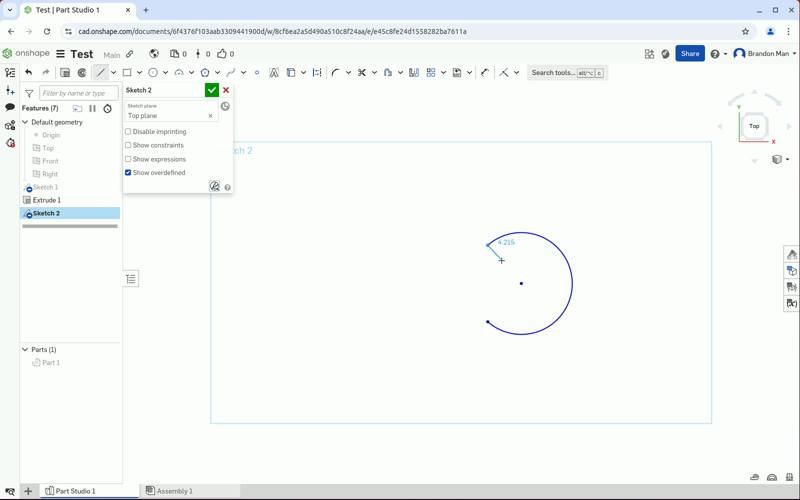
key_up(shift)
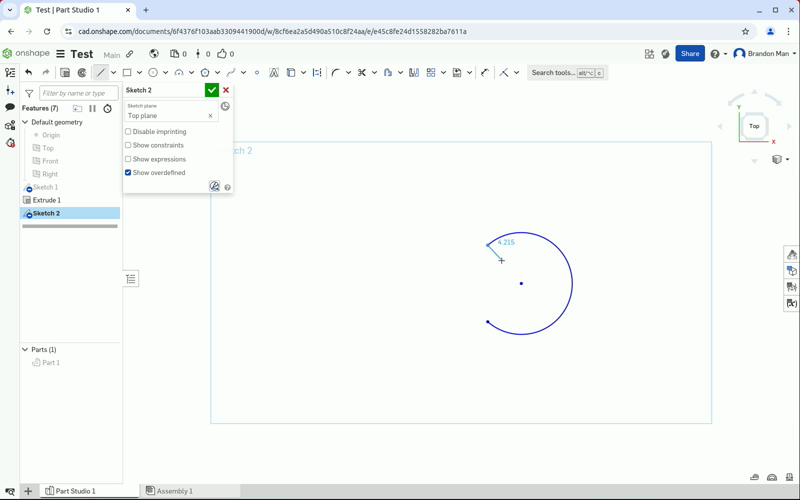
key(esc)
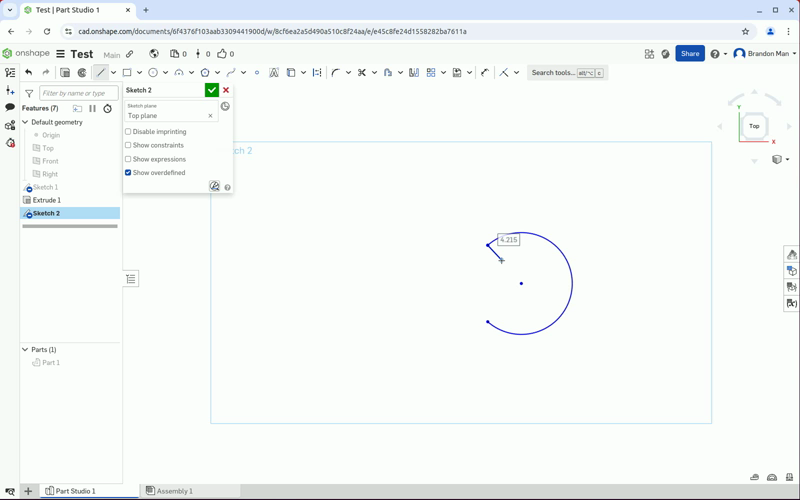
key(a)
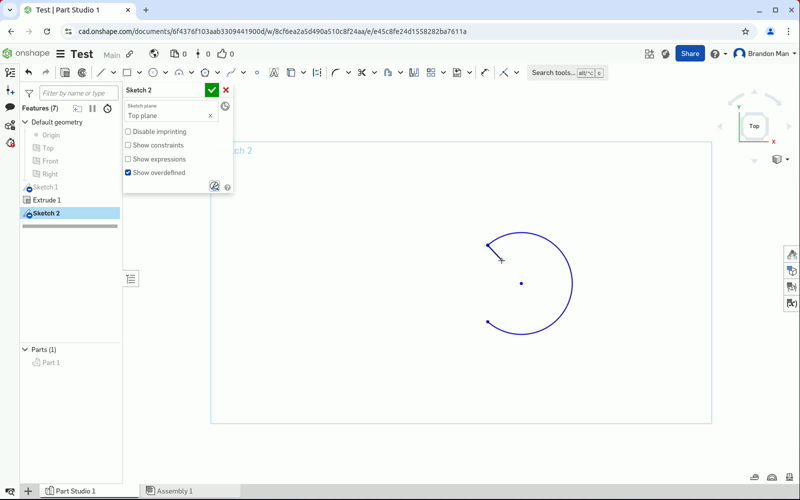
mouse_move(501, 260)
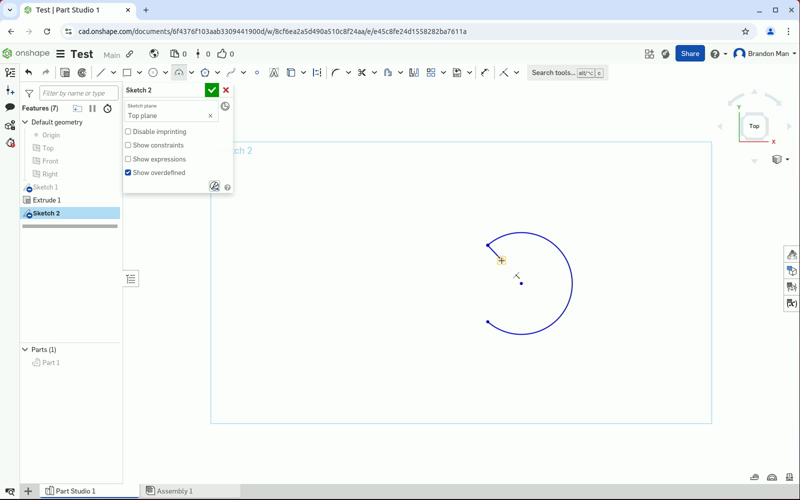
click(501, 260)
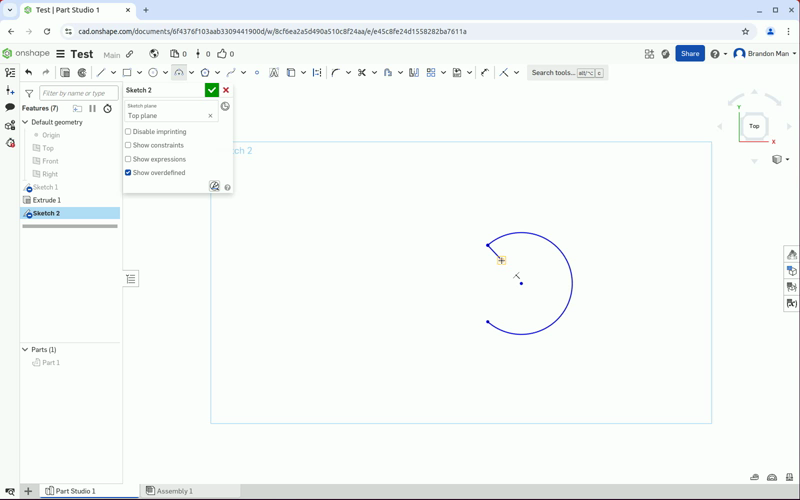
key_down(shift)
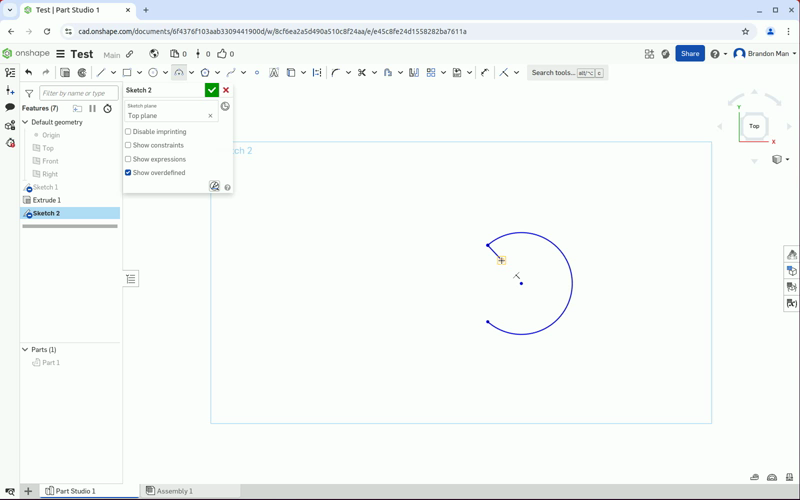
mouse_move(501, 306)
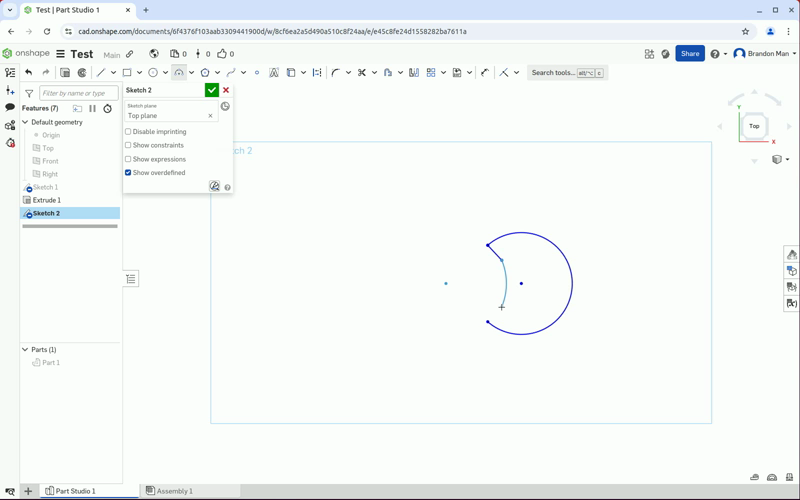
click(501, 306)
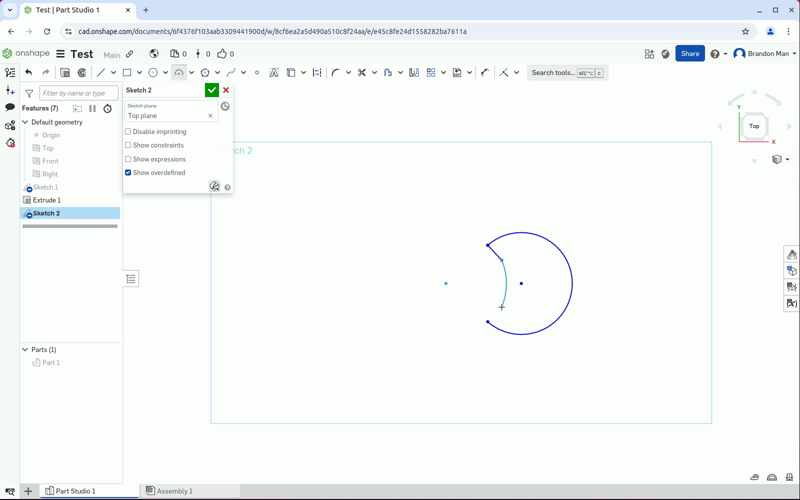
mouse_move(552, 283)
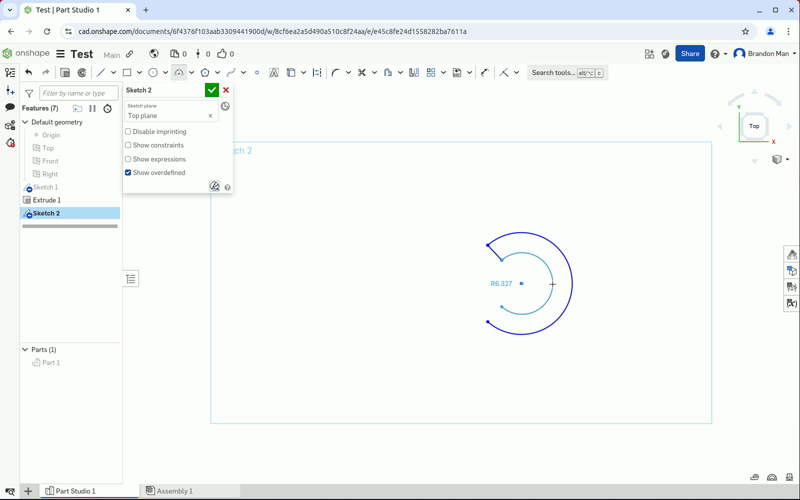
click(552, 283)
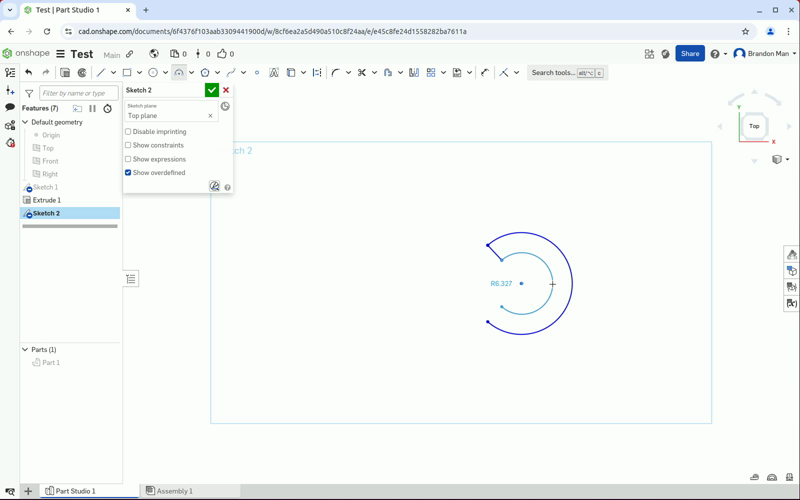
key_up(shift)
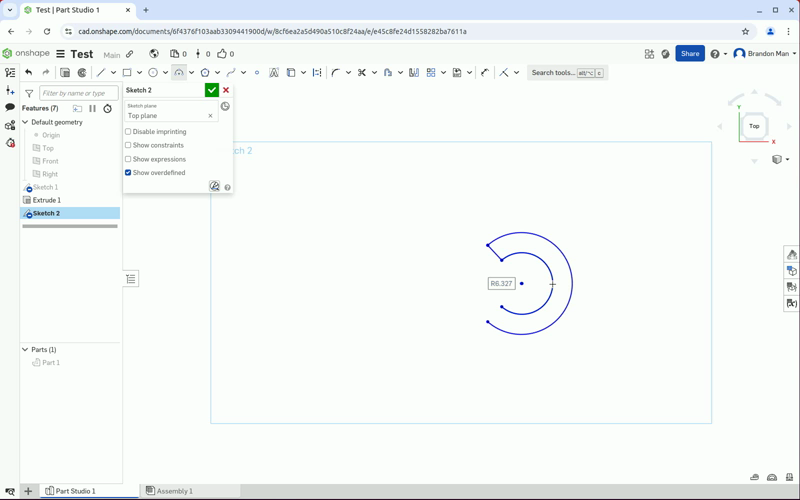
key(esc)
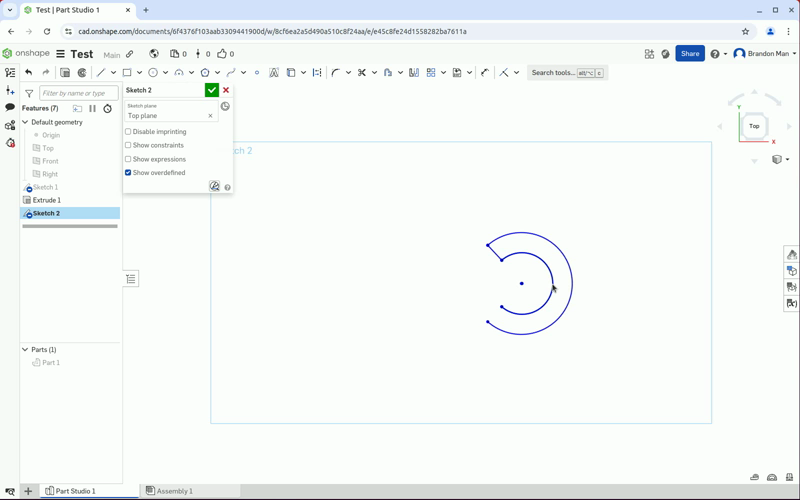
key(l)
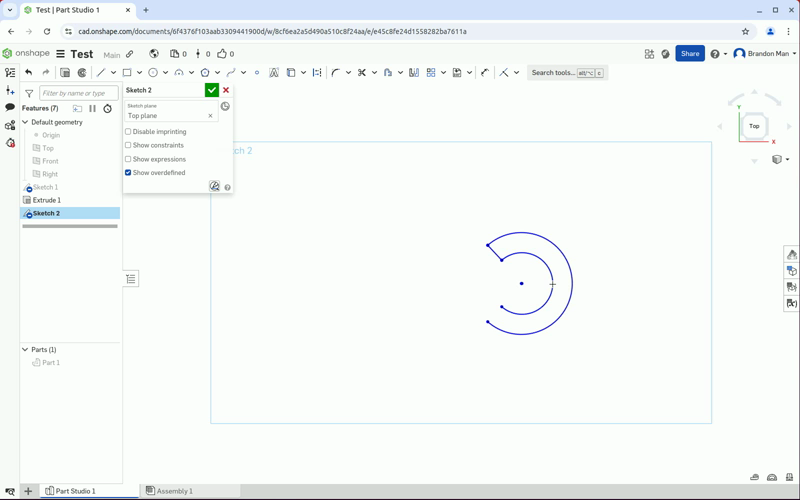
mouse_move(501, 306)
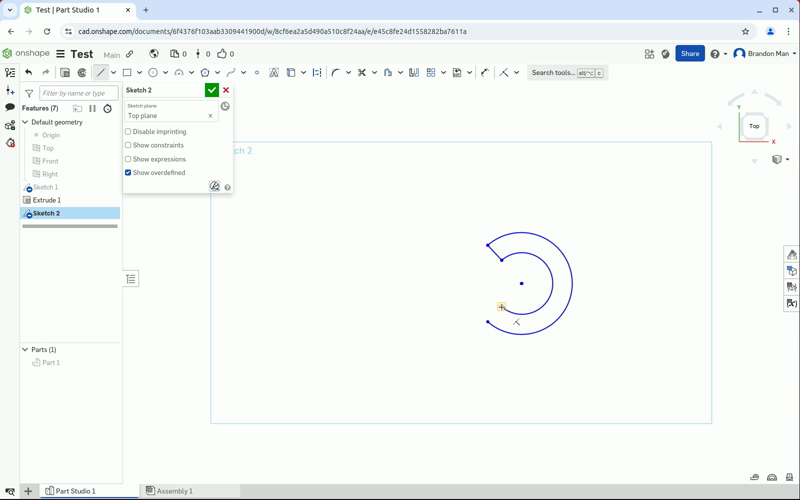
click(501, 306)
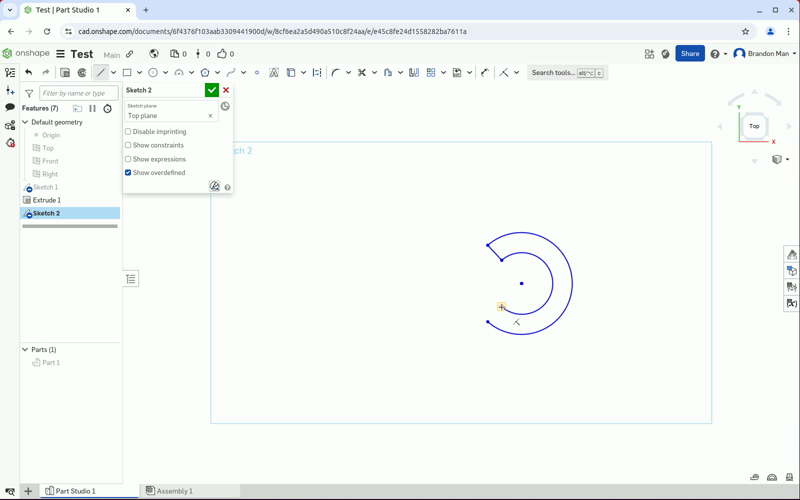
mouse_move(531, 306)
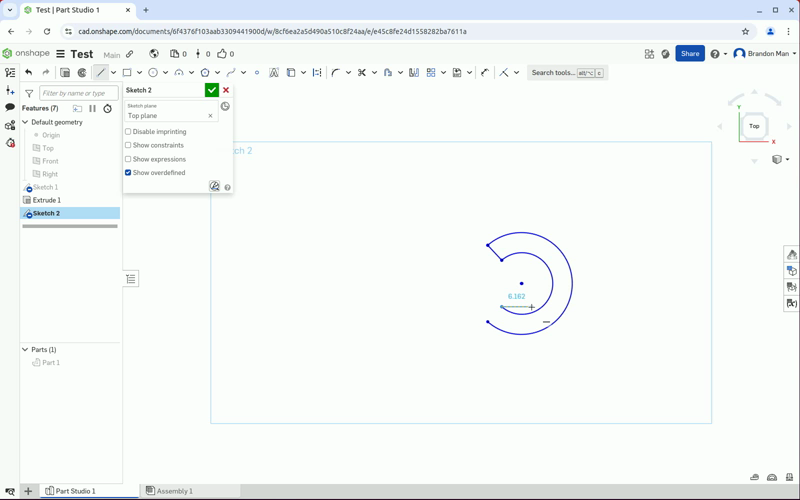
key_down(shift)
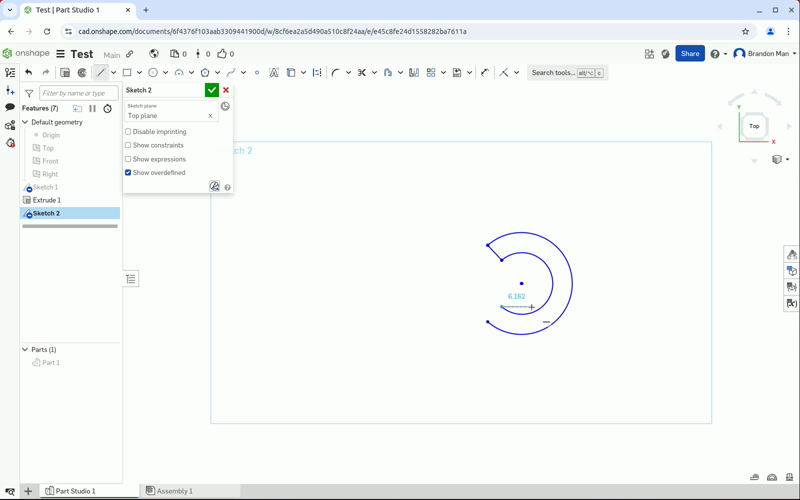
mouse_move(487, 321)
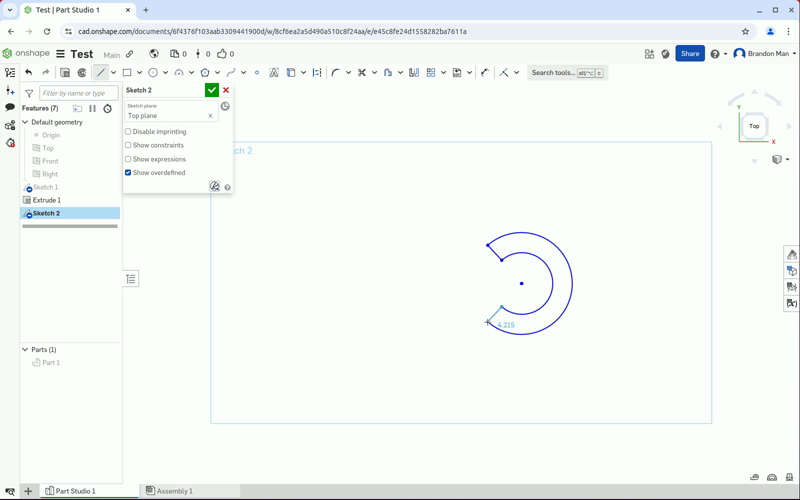
key_up(shift)
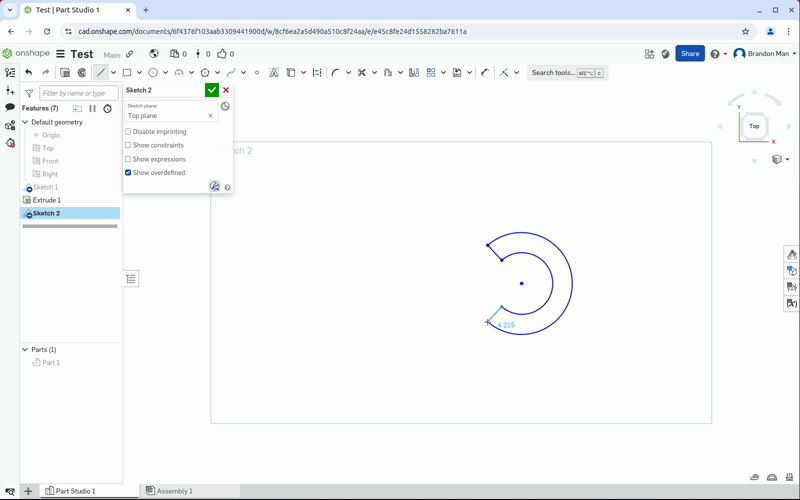
click(487, 321)
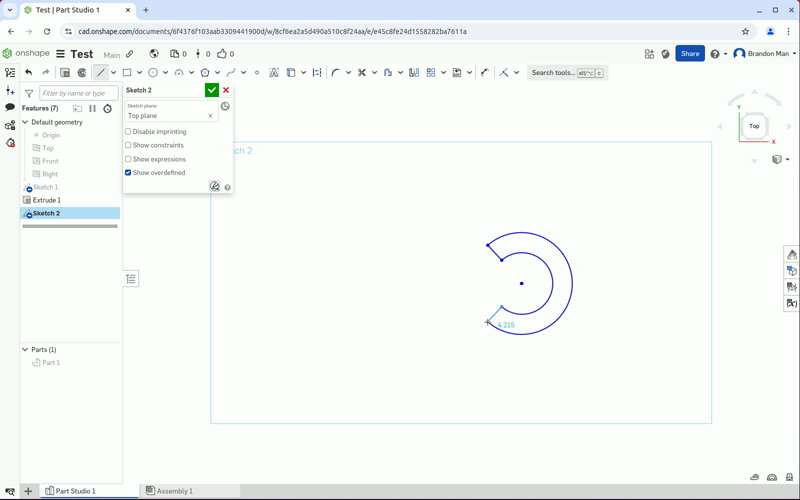
key(esc)
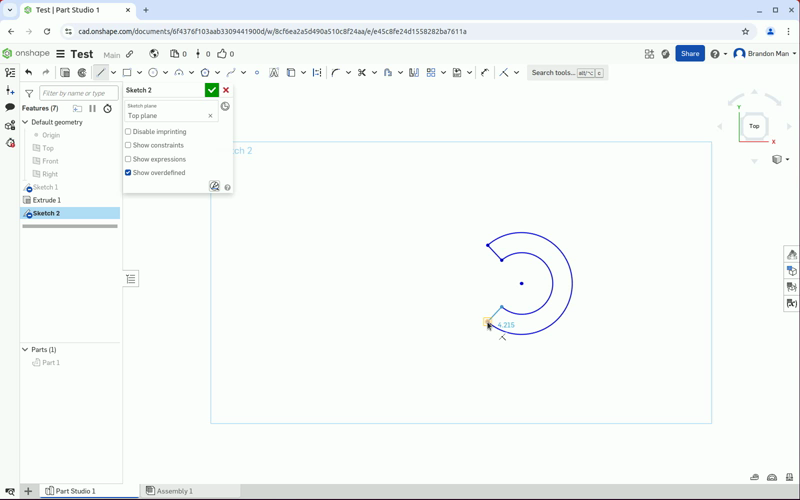
mouse_move(515, 325)
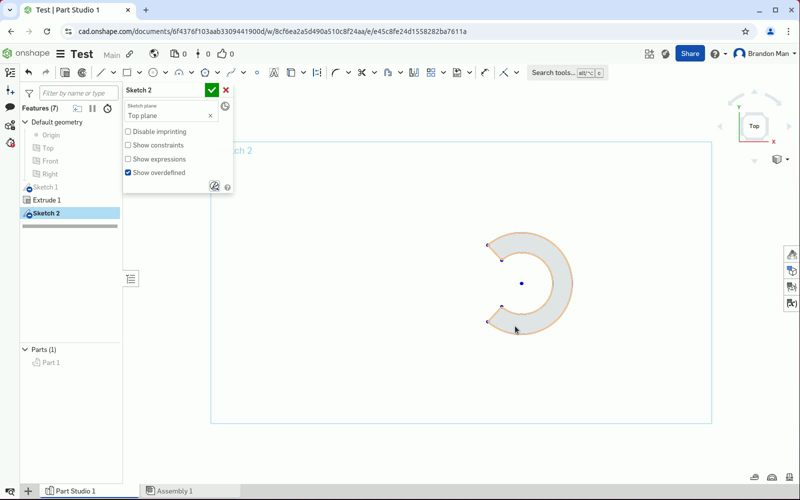
click(515, 325)
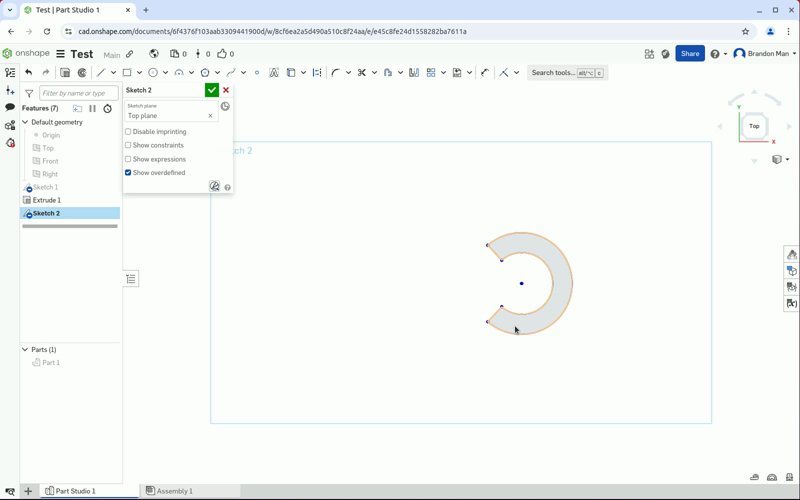
mouse_move(73, 352)
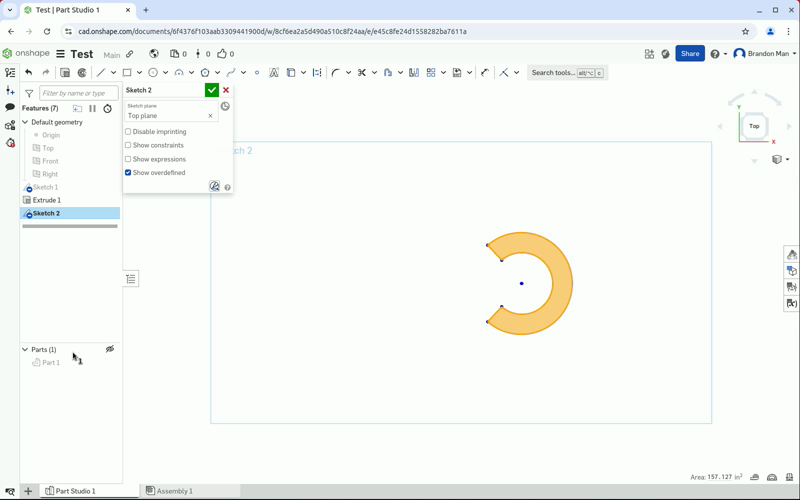
key(shift+y)
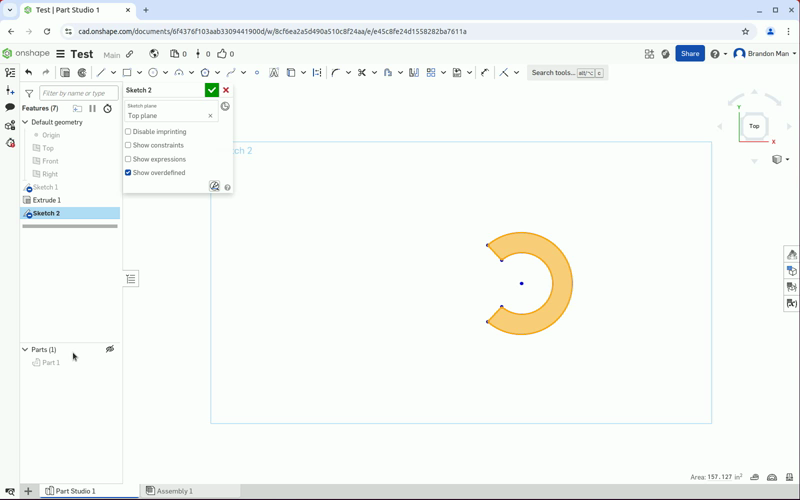
key(shift+e)
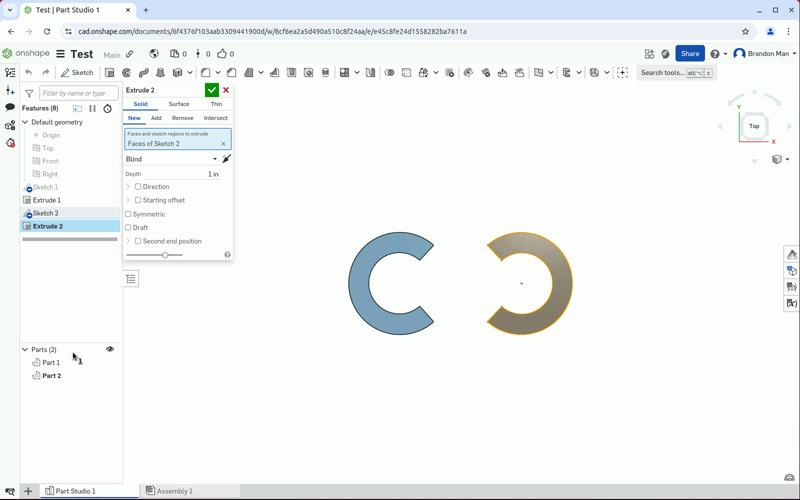
mouse_move(143, 106)
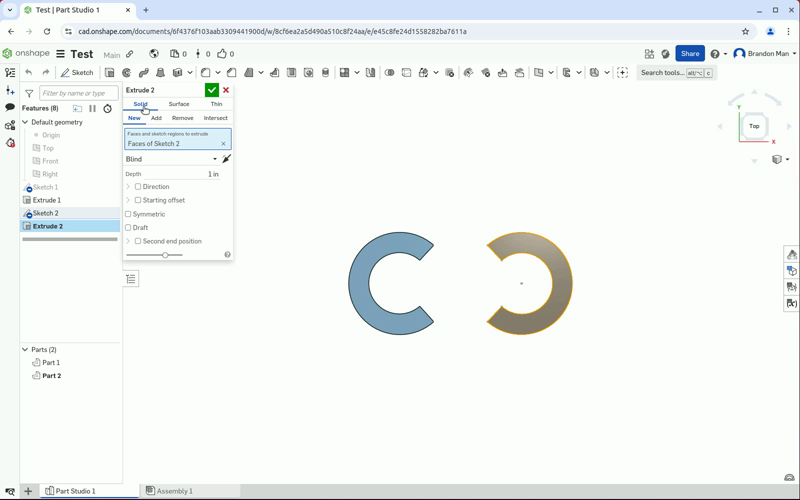
click(143, 106)
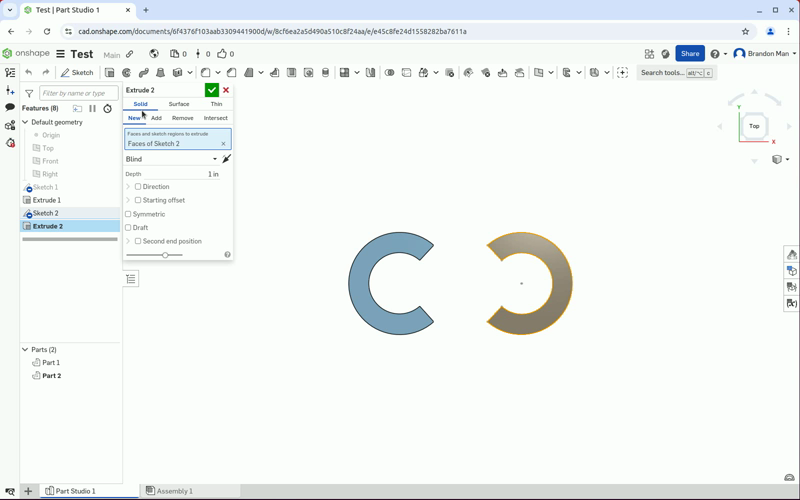
mouse_move(137, 120)
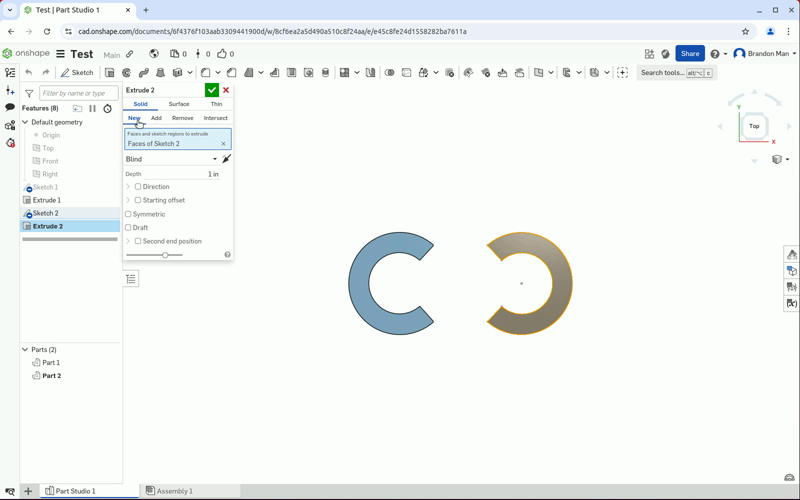
click(137, 120)
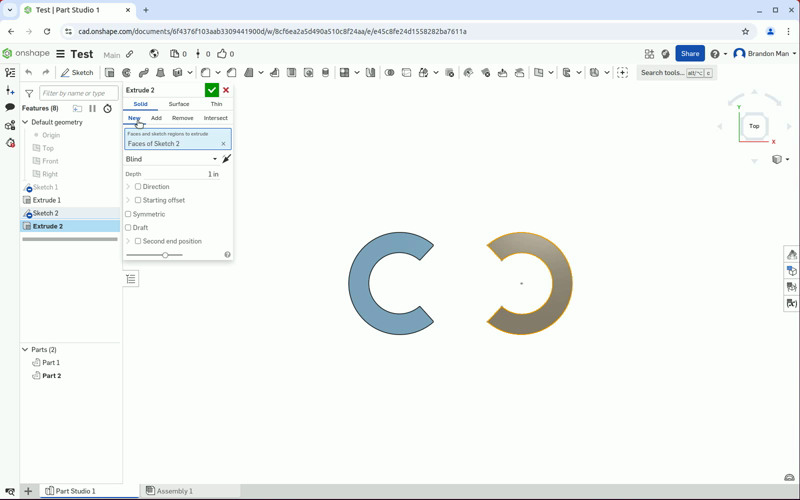
key(tab, 4)
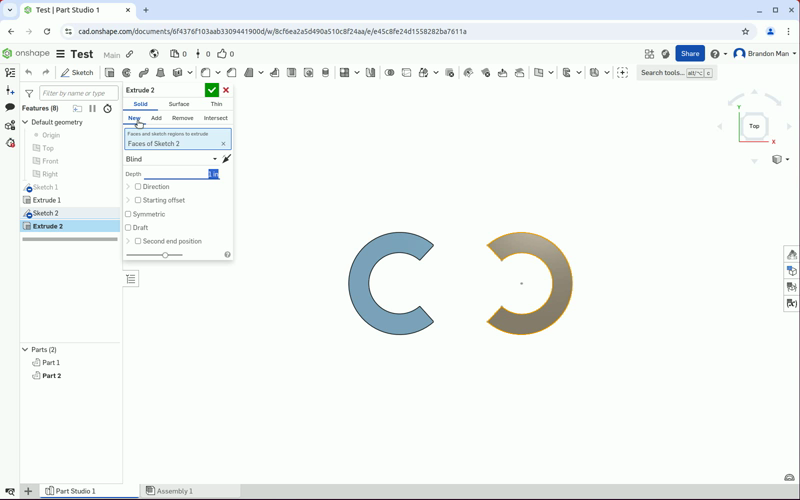
text(2.166)
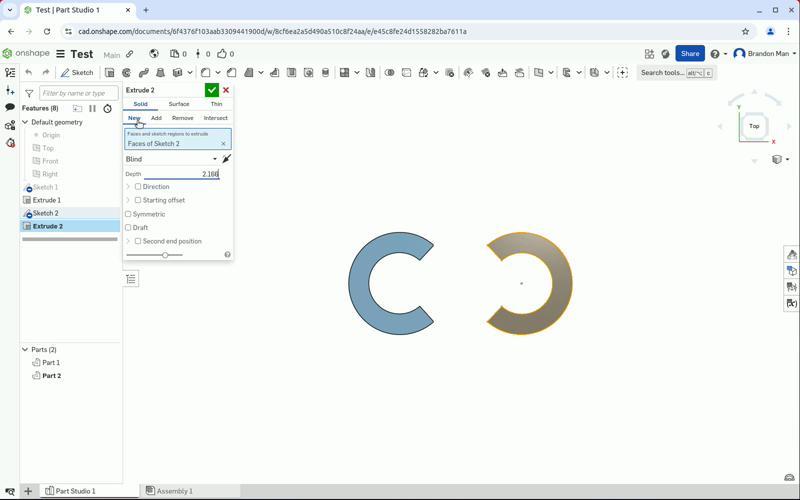
key(enter)
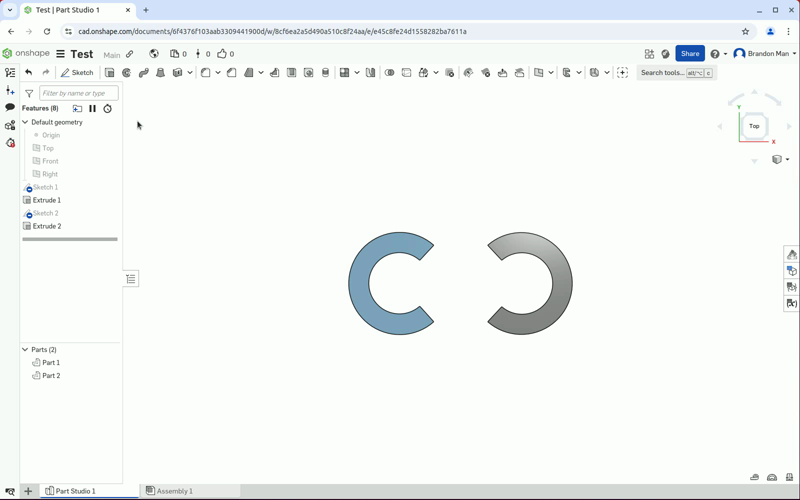
key(shift+h)
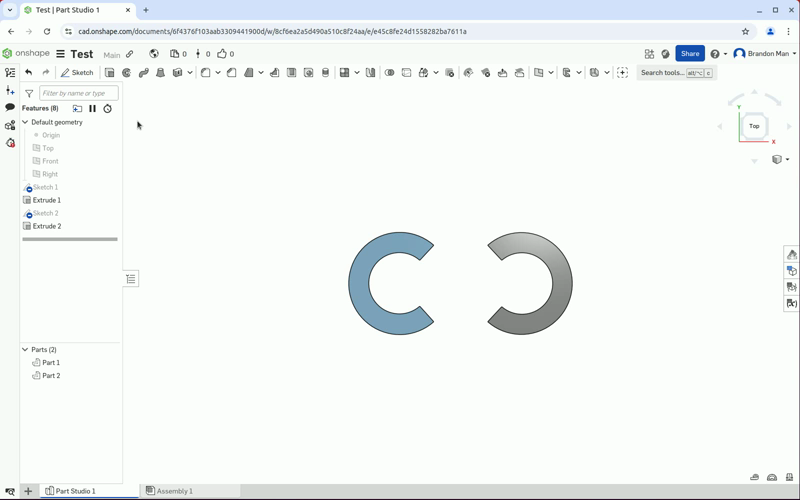
key(shift+h)
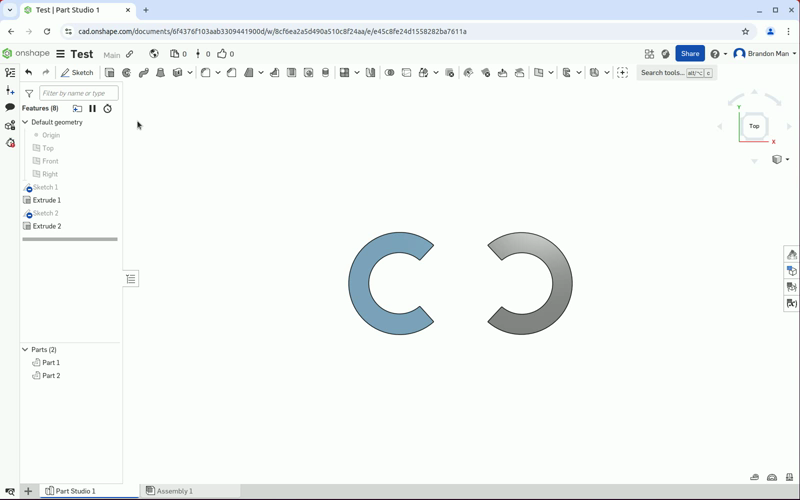
mouse_move(73, 189)
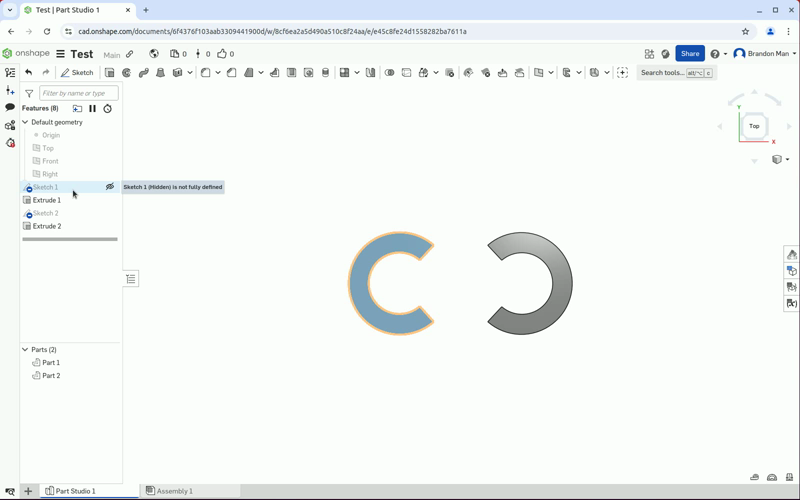
click(73, 189)
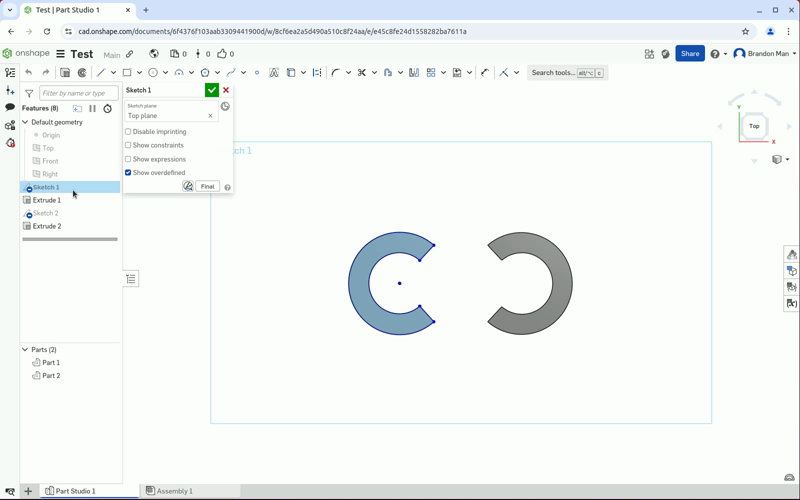
mouse_move(229, 92)
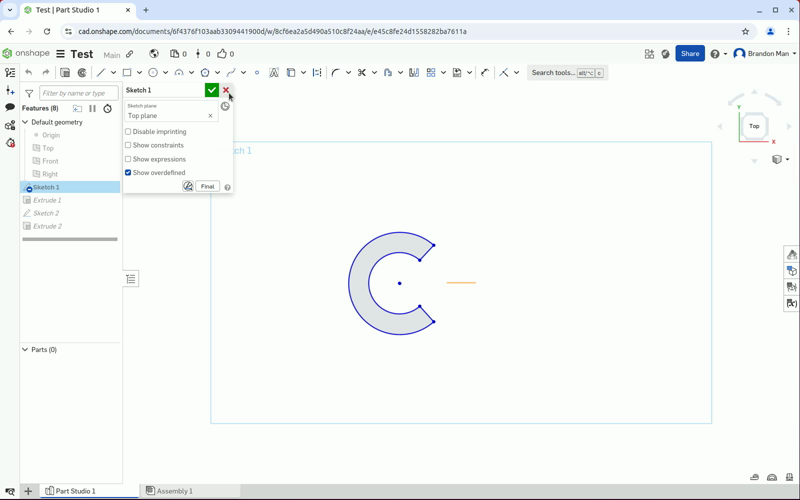
click(229, 92)
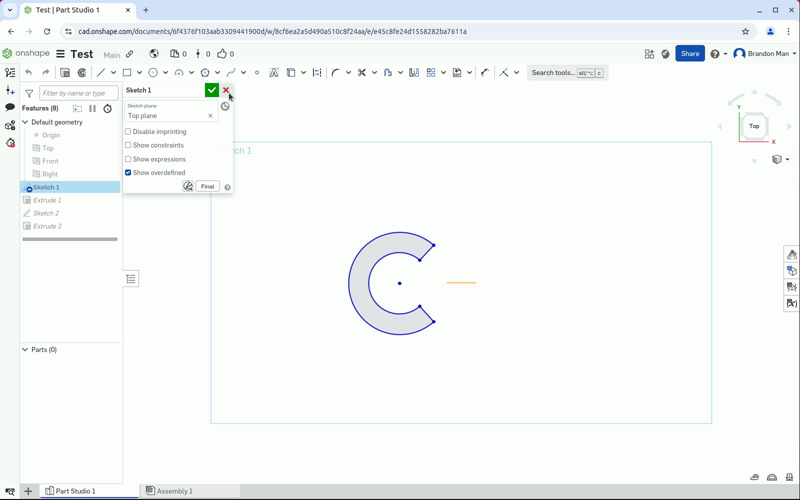
key(shift+s)
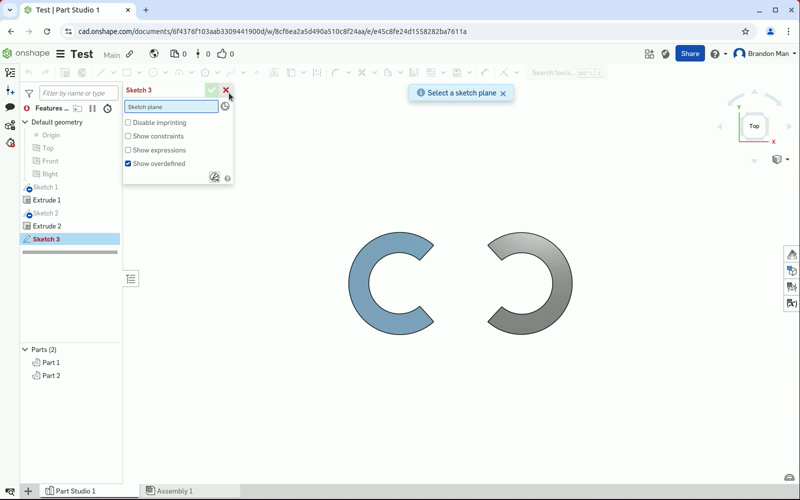
mouse_move(73, 150)
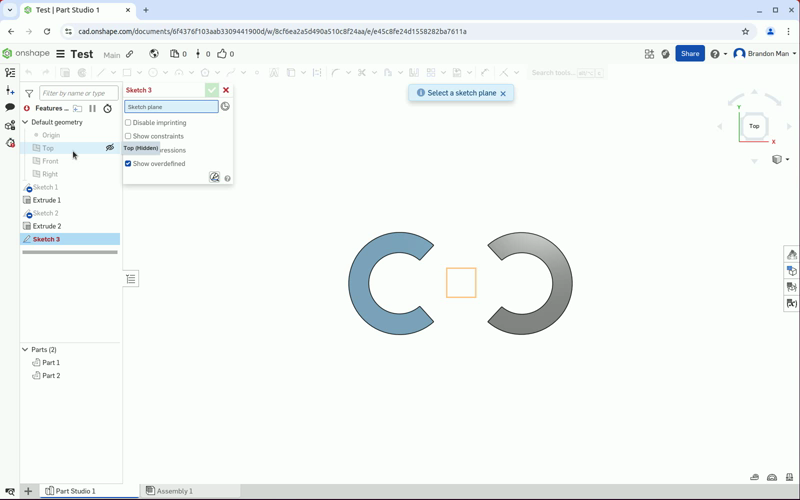
click(73, 150)
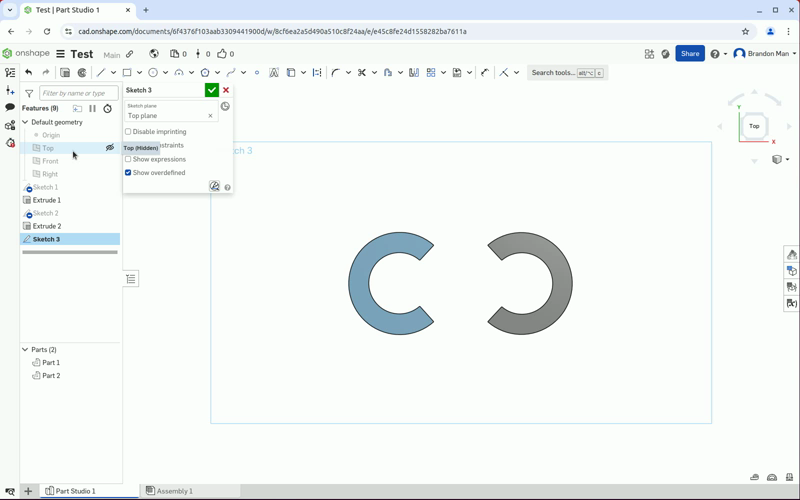
mouse_move(73, 352)
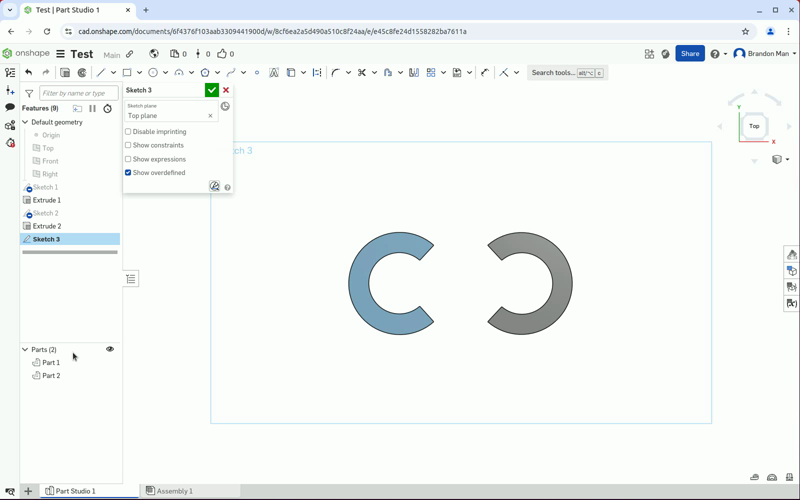
key(y)
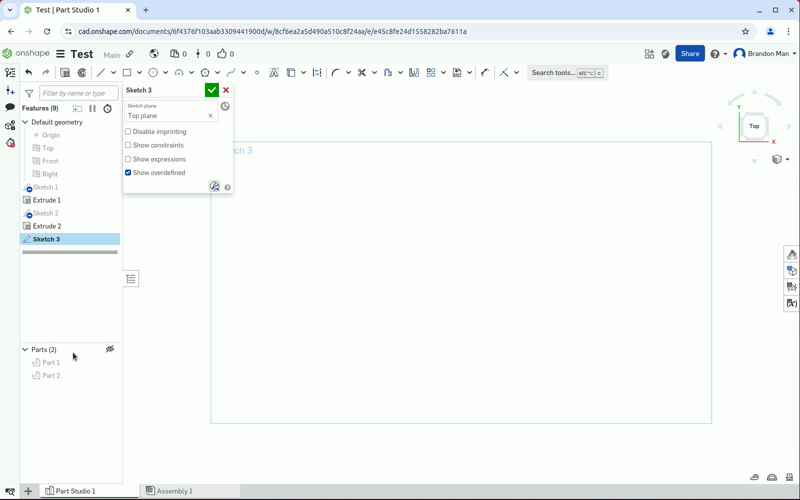
key(l)
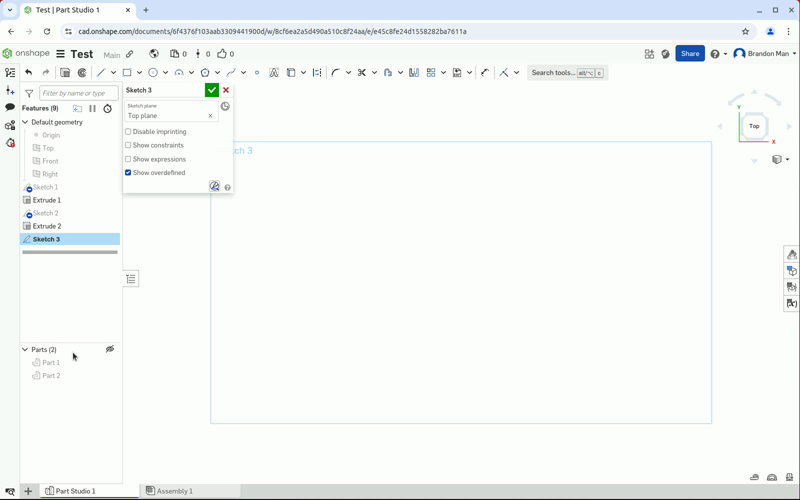
key_down(shift)
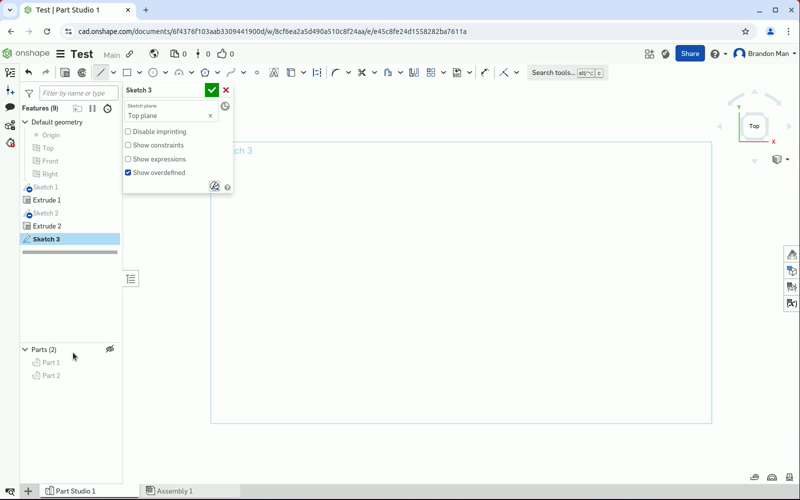
mouse_move(445, 282)
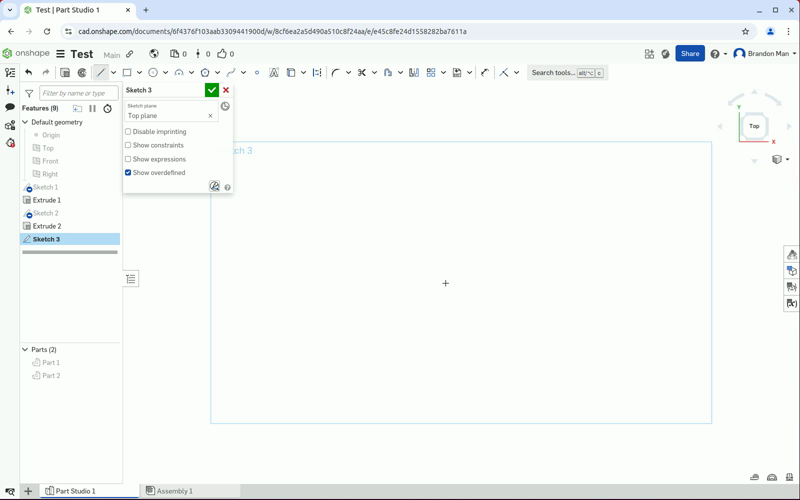
click(445, 282)
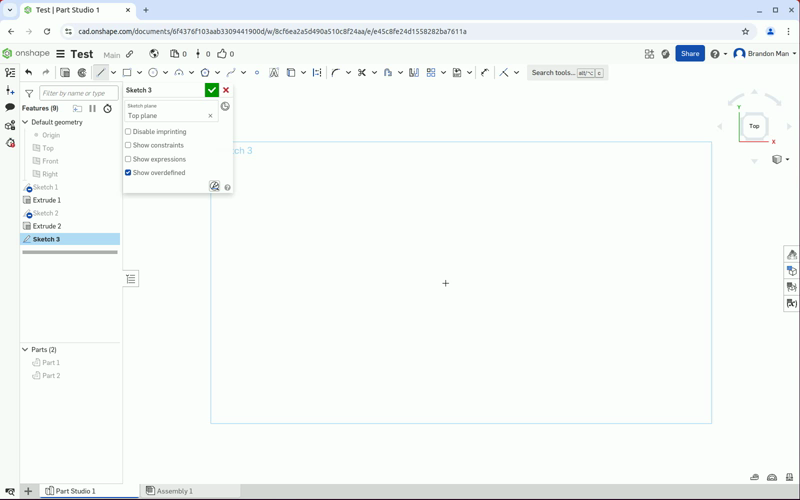
key_up(shift)
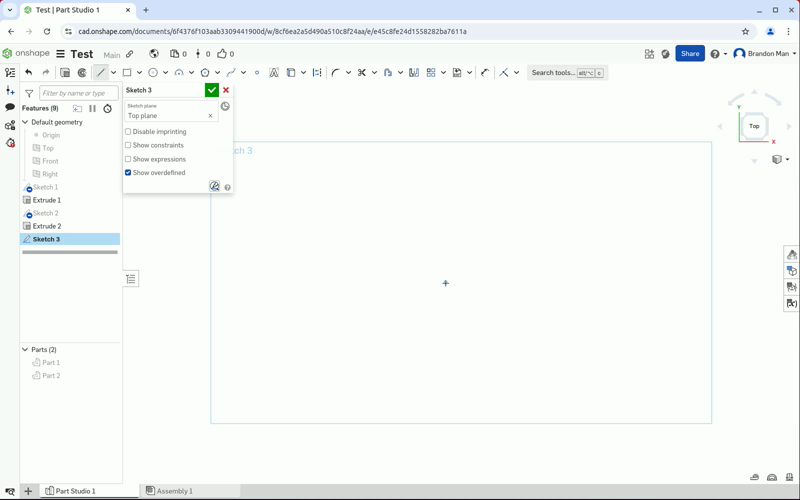
key_down(shift)
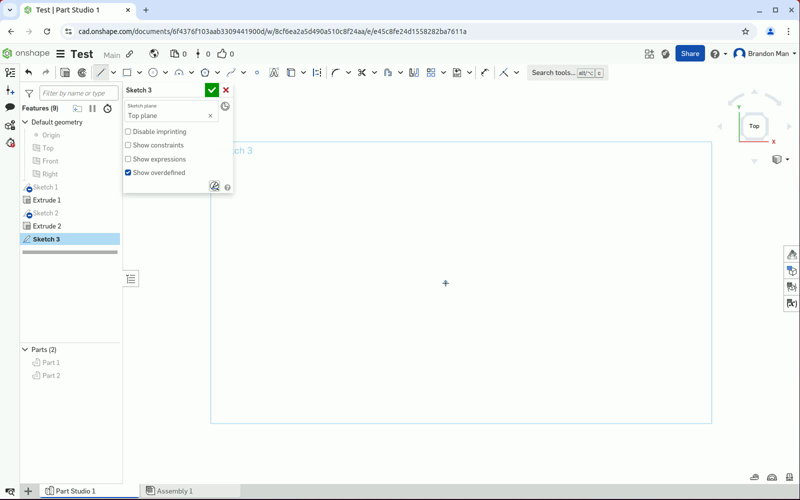
mouse_move(475, 282)
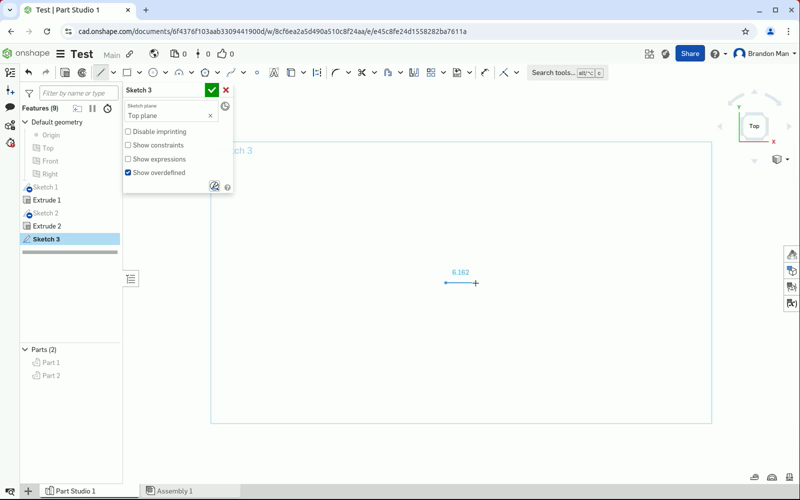
mouse_move(461, 296)
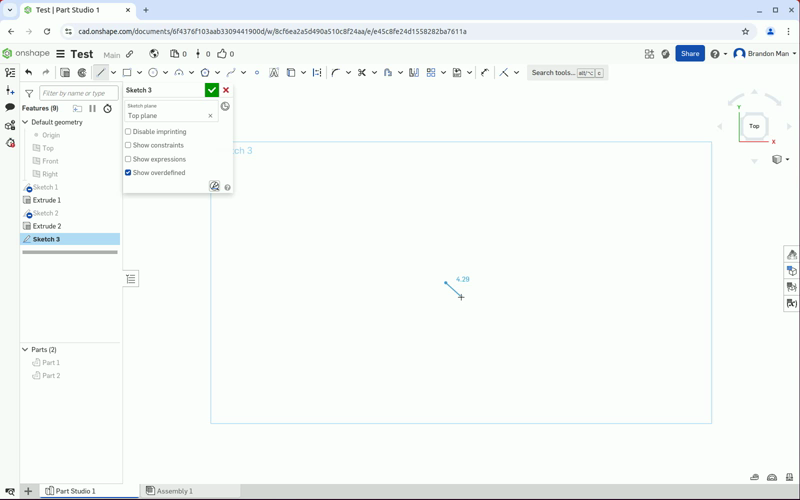
click(461, 296)
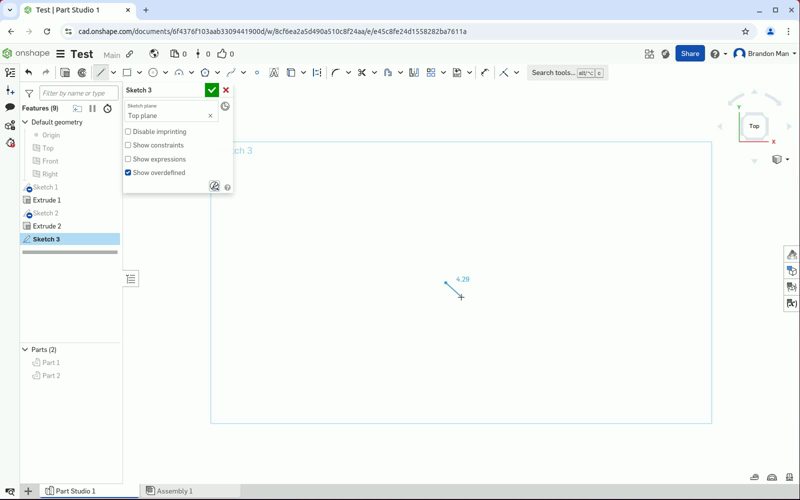
key_up(shift)
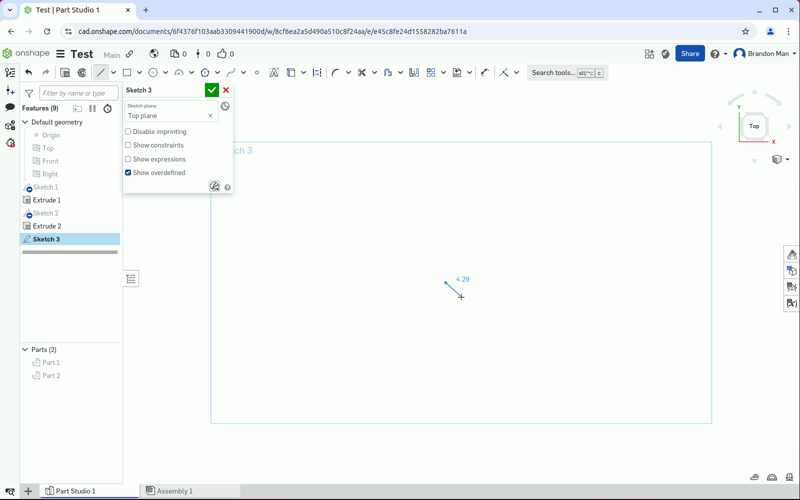
key_down(shift)
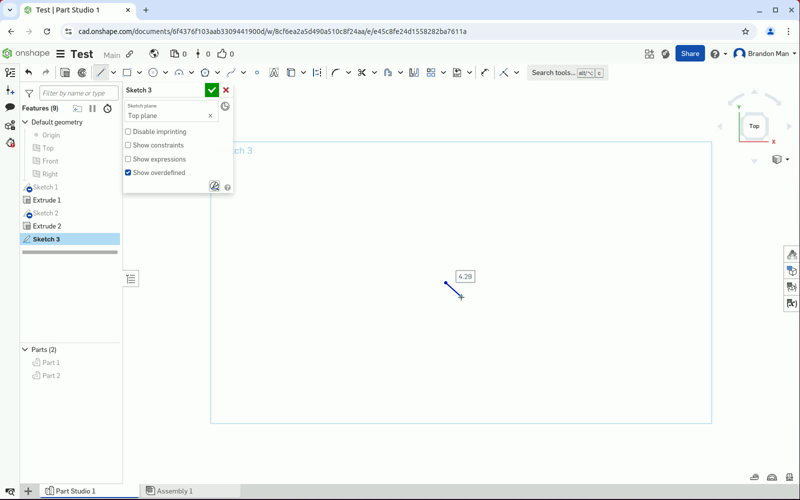
mouse_move(491, 296)
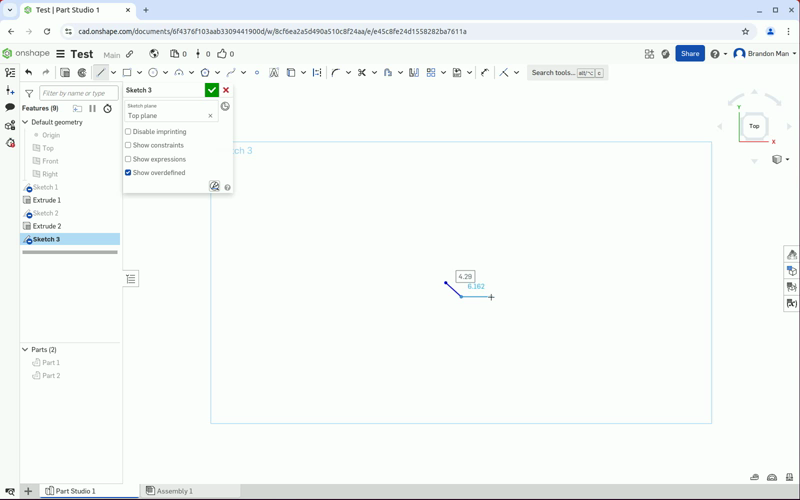
mouse_move(476, 282)
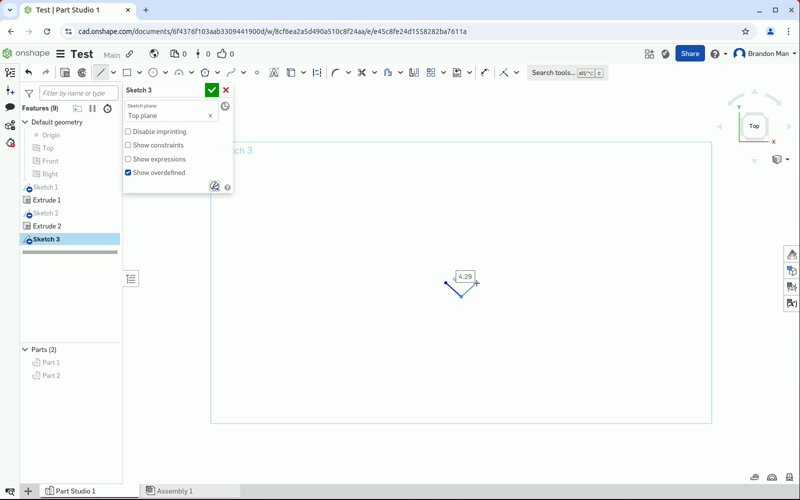
click(476, 282)
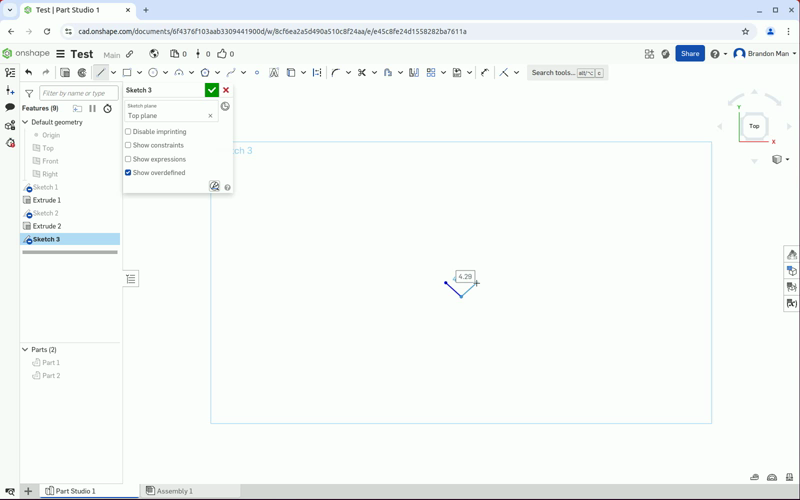
key_up(shift)
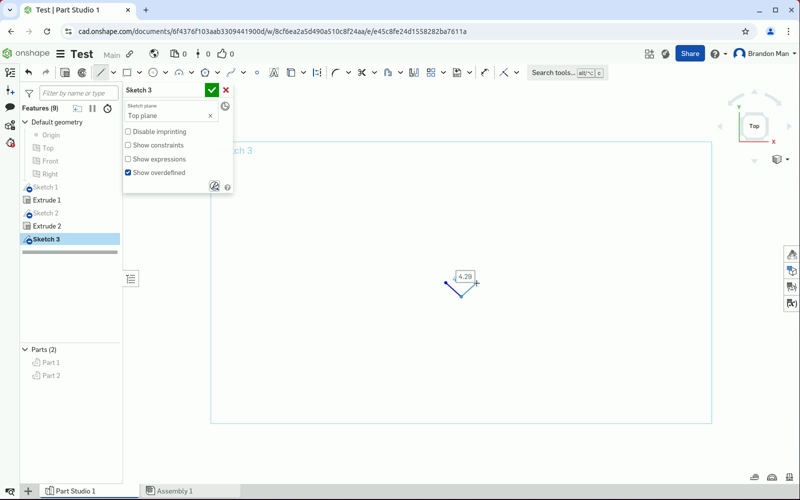
key_down(shift)
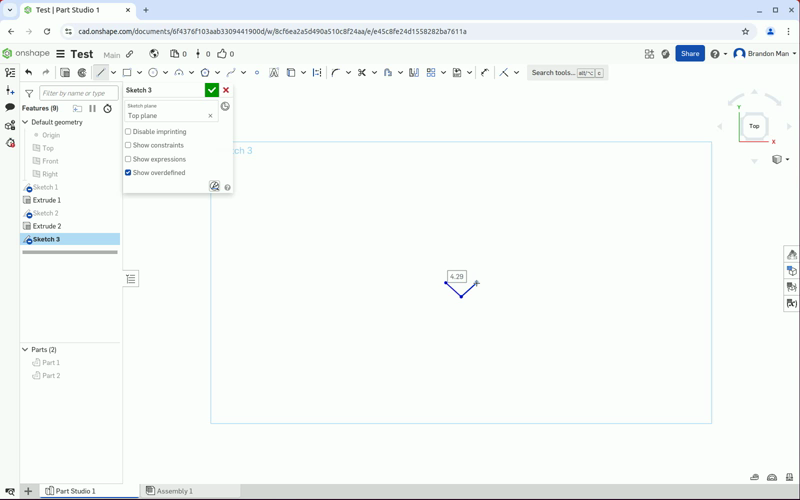
mouse_move(506, 282)
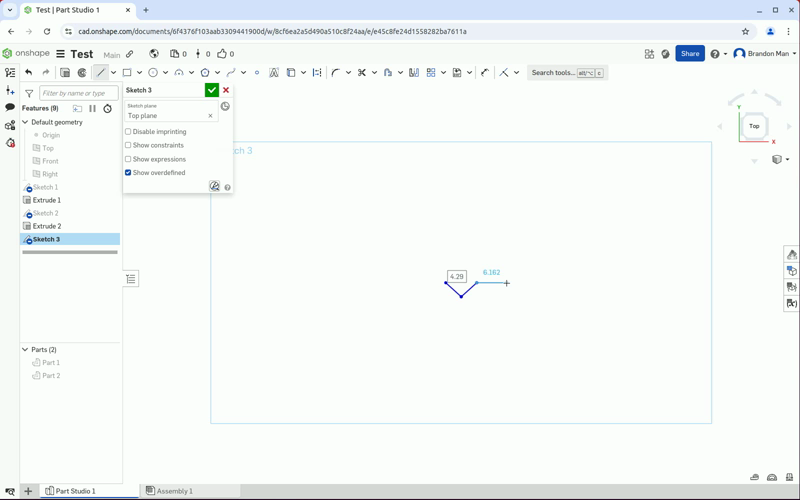
mouse_move(461, 269)
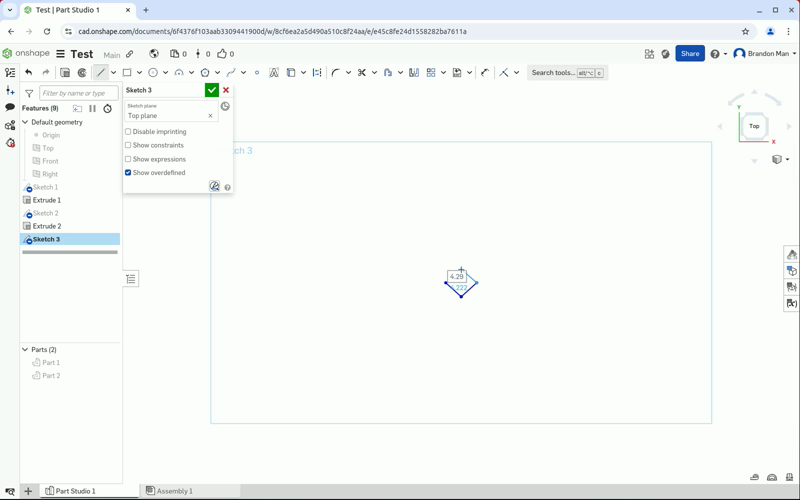
click(461, 269)
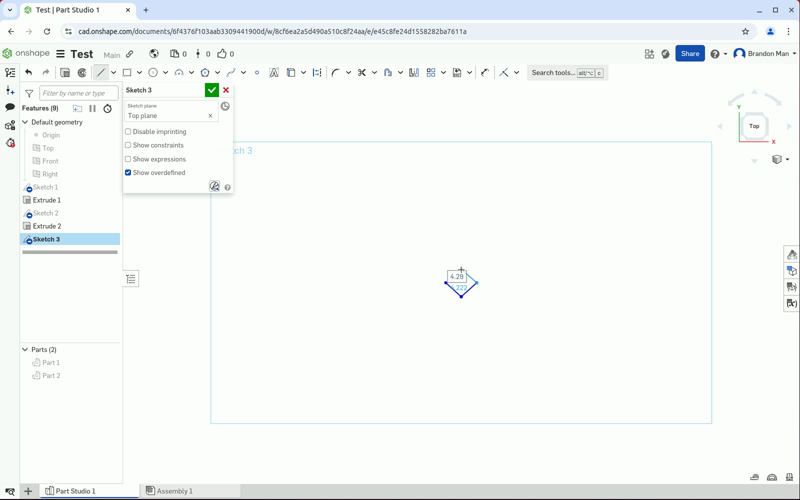
key_up(shift)
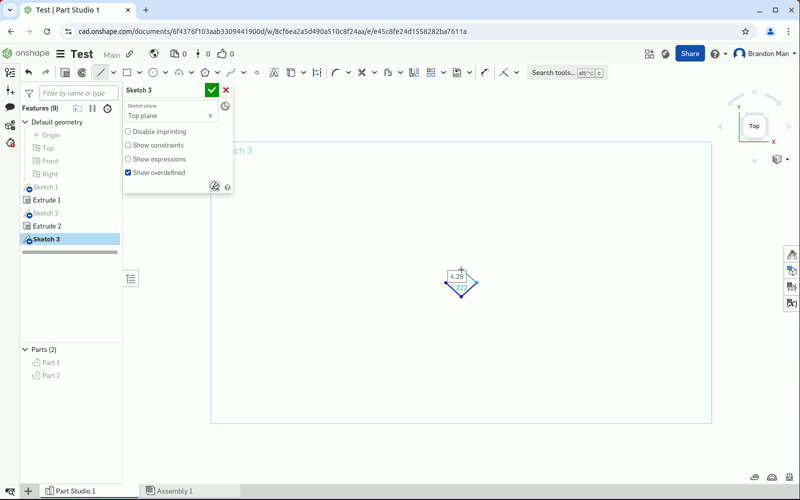
mouse_move(491, 269)
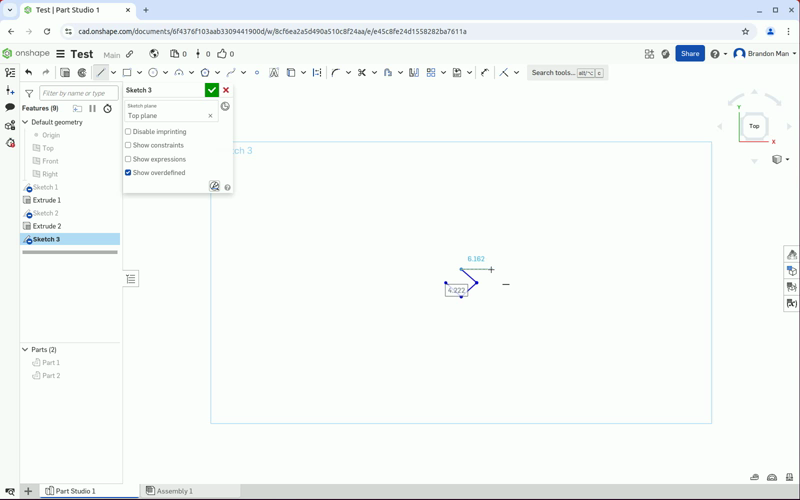
key_down(shift)
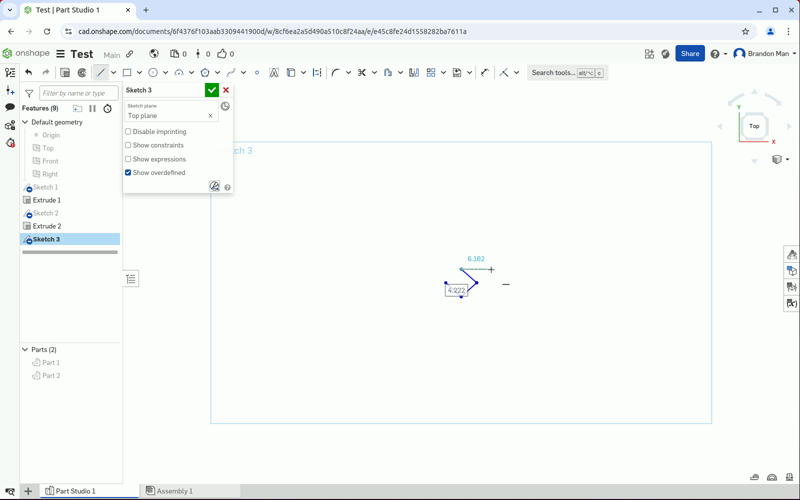
mouse_move(445, 282)
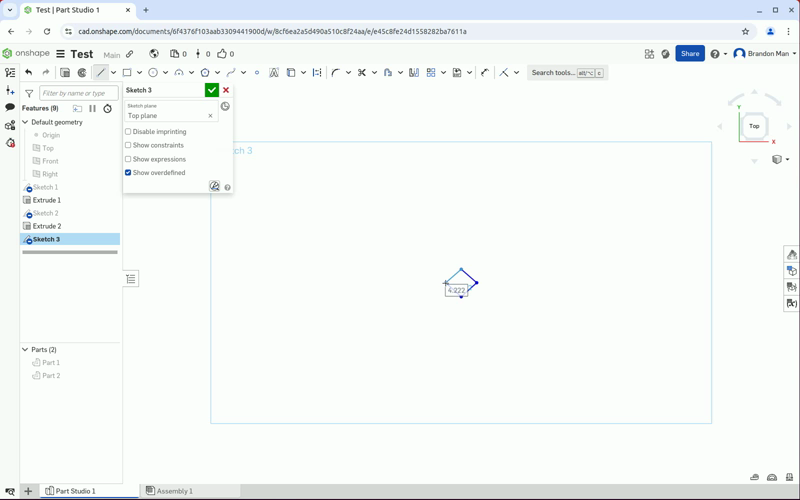
key_up(shift)
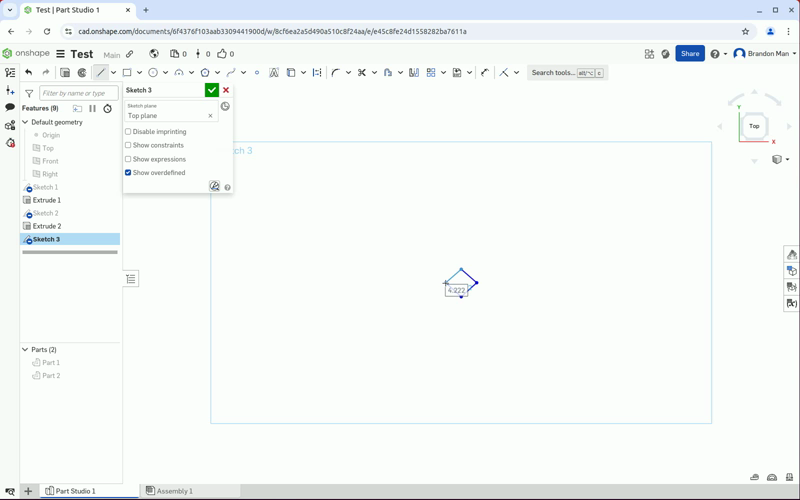
click(445, 282)
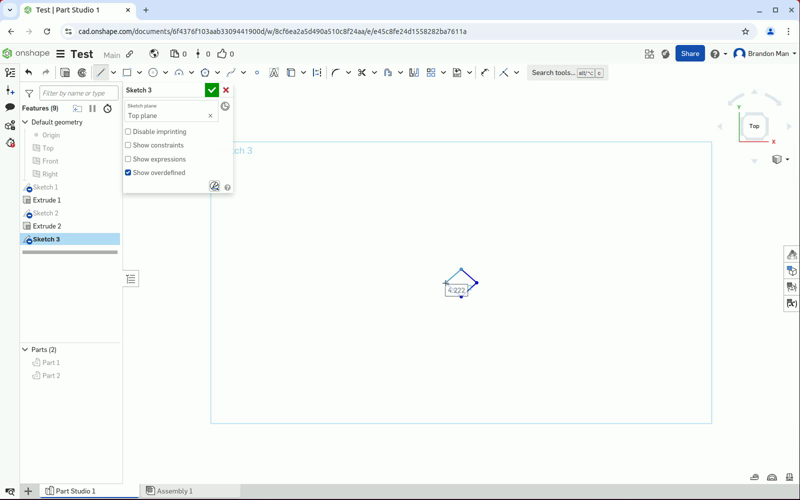
key(esc)
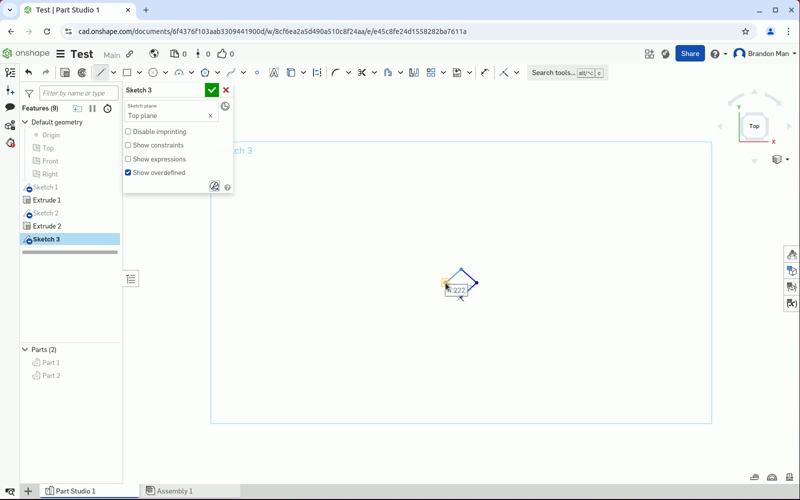
mouse_move(452, 283)
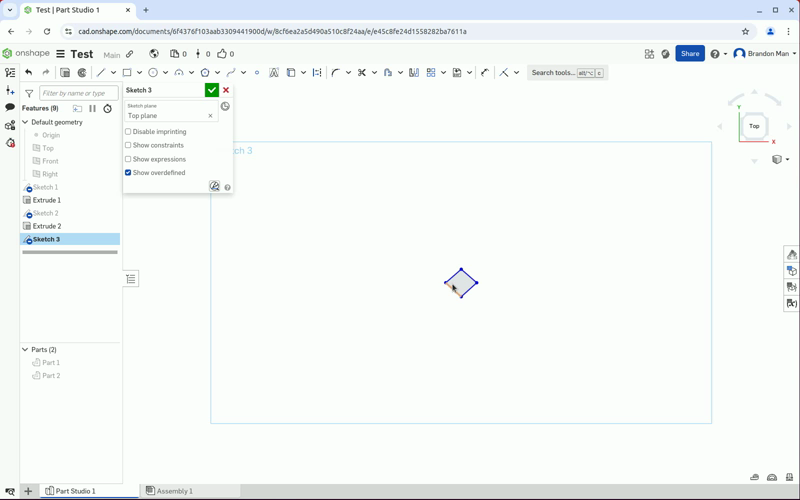
scroll(6)
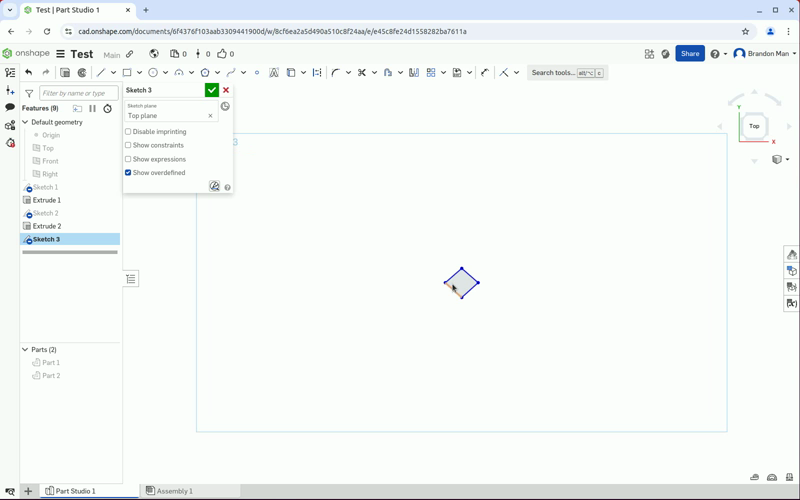
scroll(6)
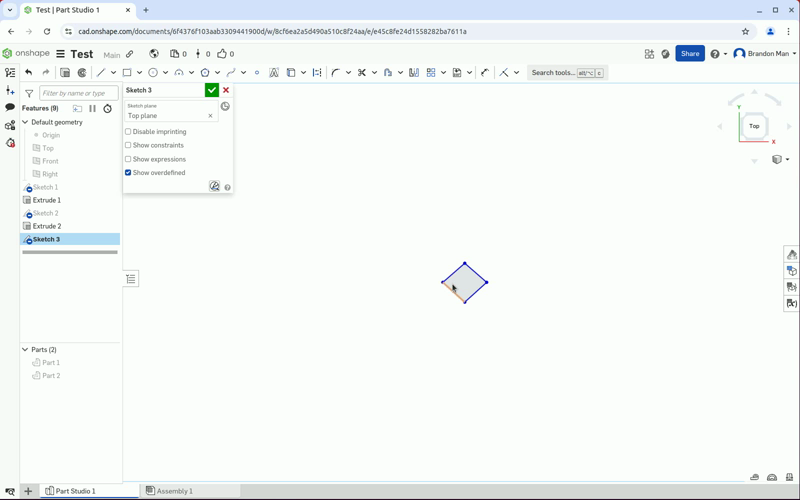
scroll(6)
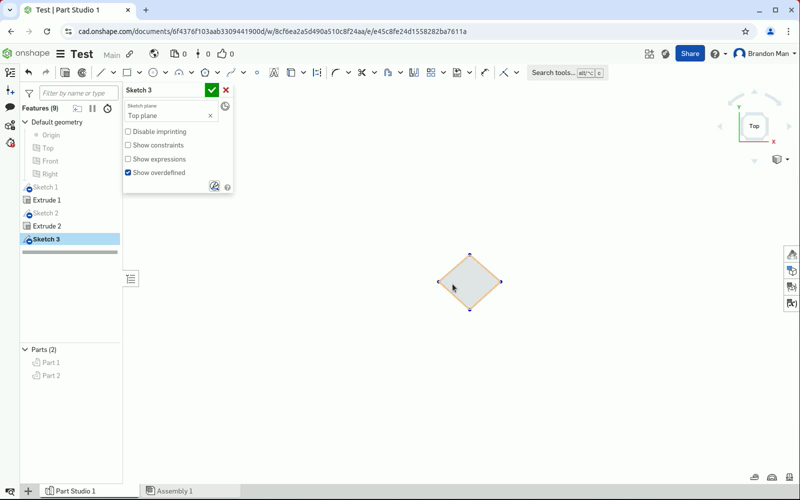
scroll(6)
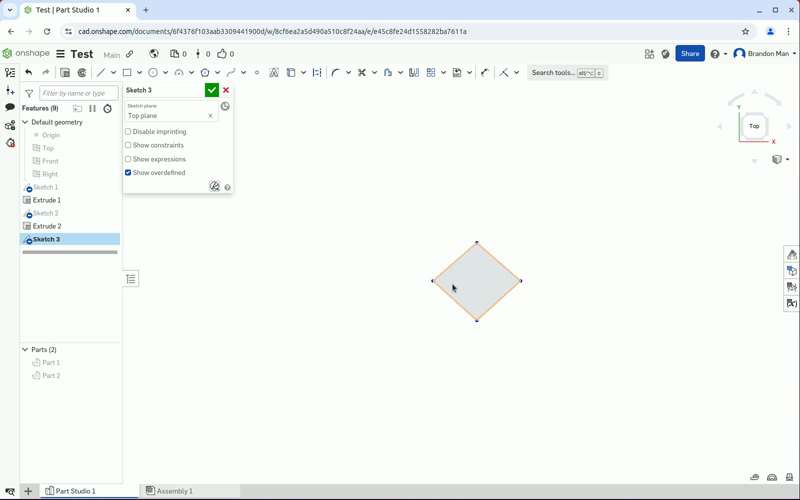
scroll(6)
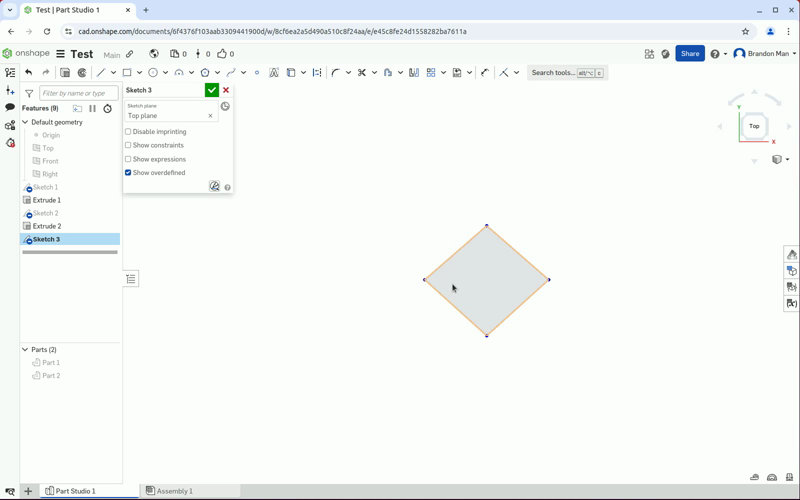
scroll(6)
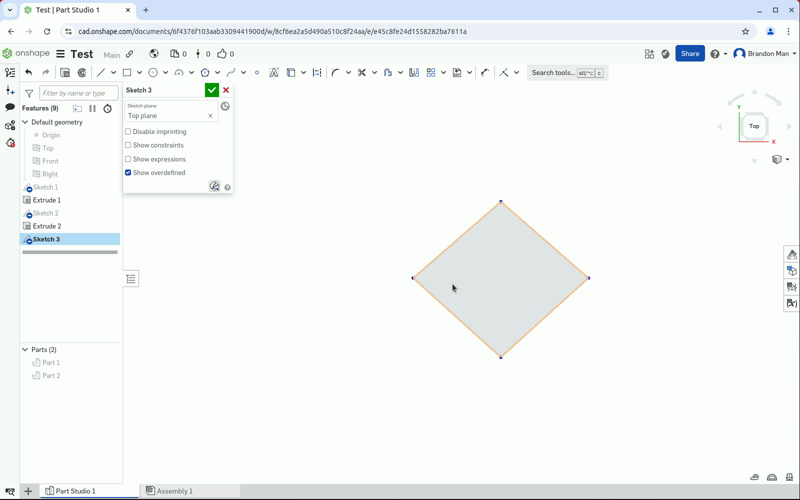
scroll(6)
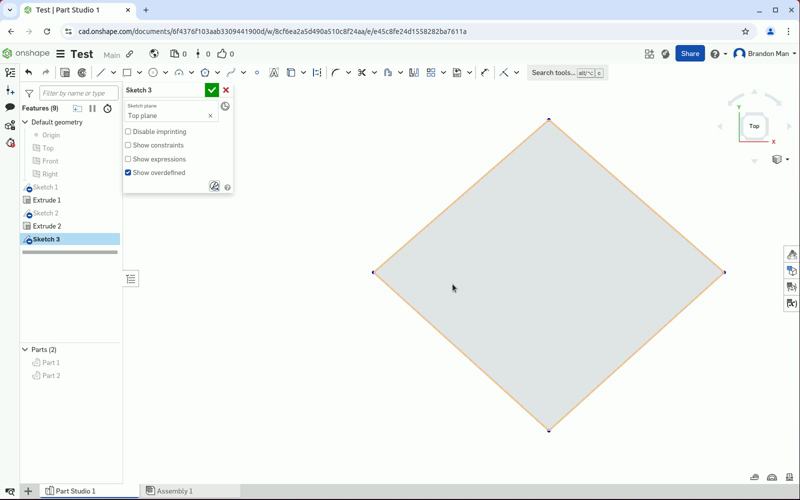
click(452, 283)
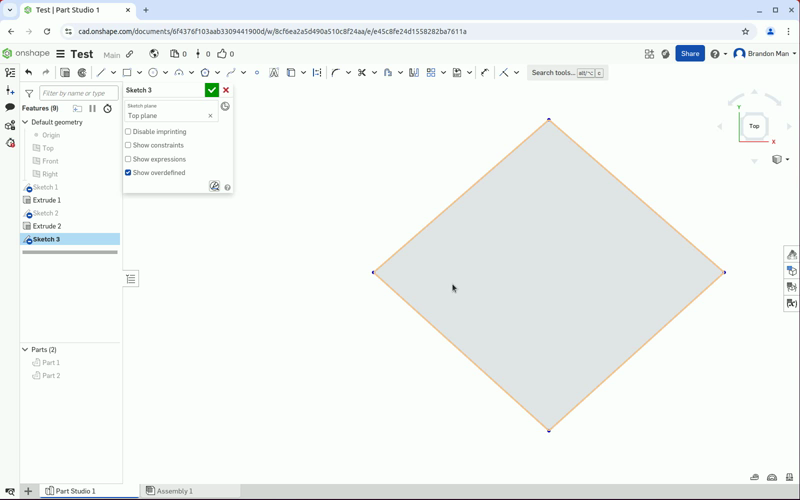
scroll(-6)
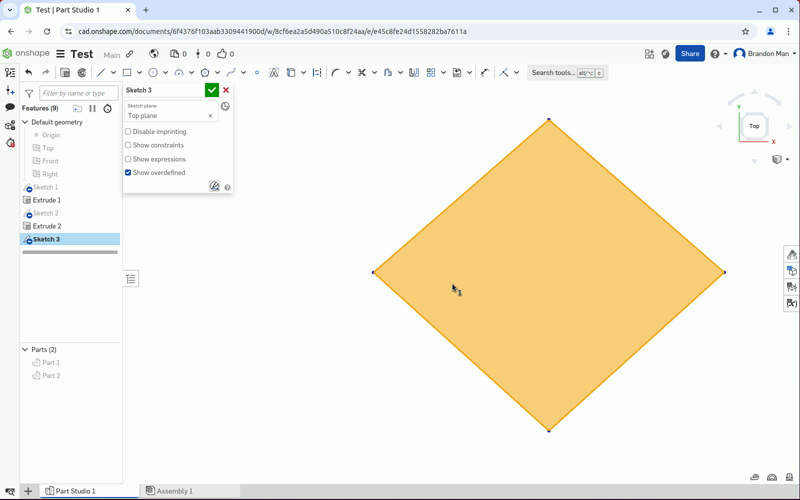
scroll(-6)
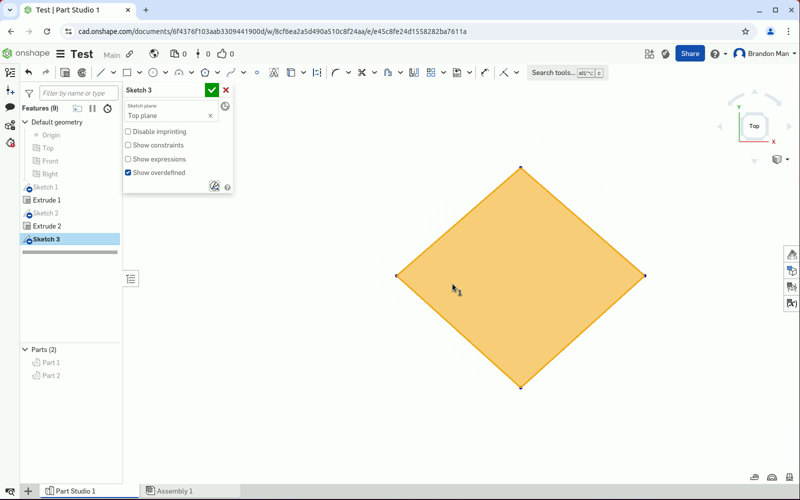
scroll(-6)
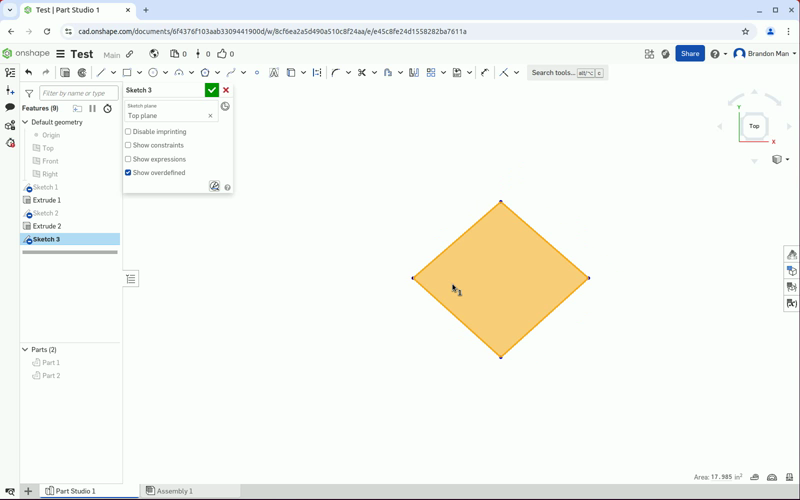
scroll(-6)
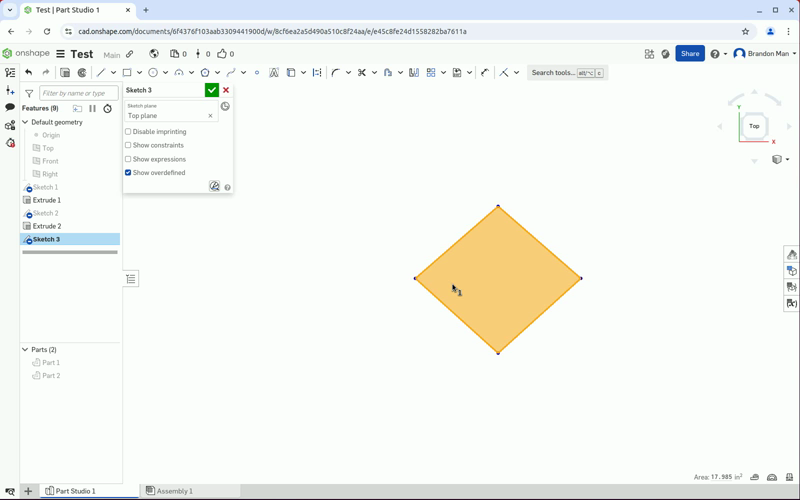
scroll(-6)
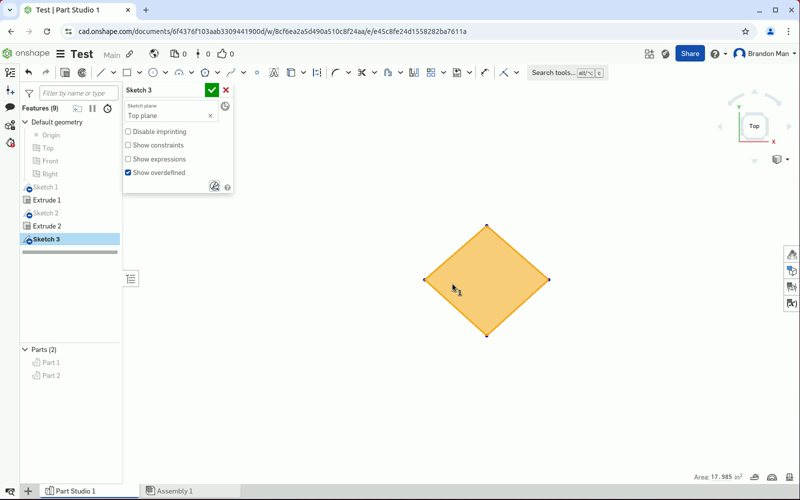
scroll(-6)
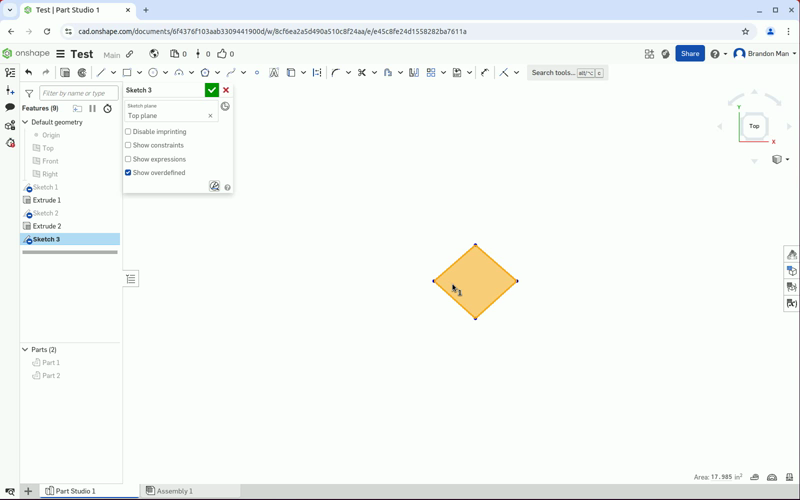
scroll(-6)
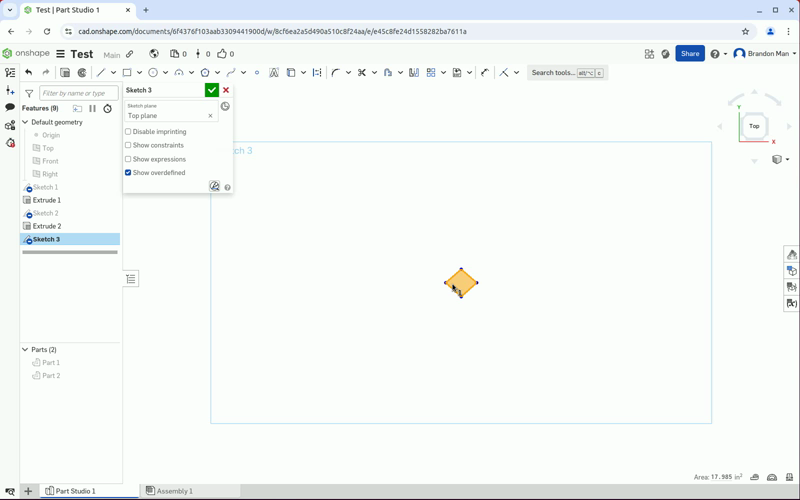
mouse_move(73, 352)
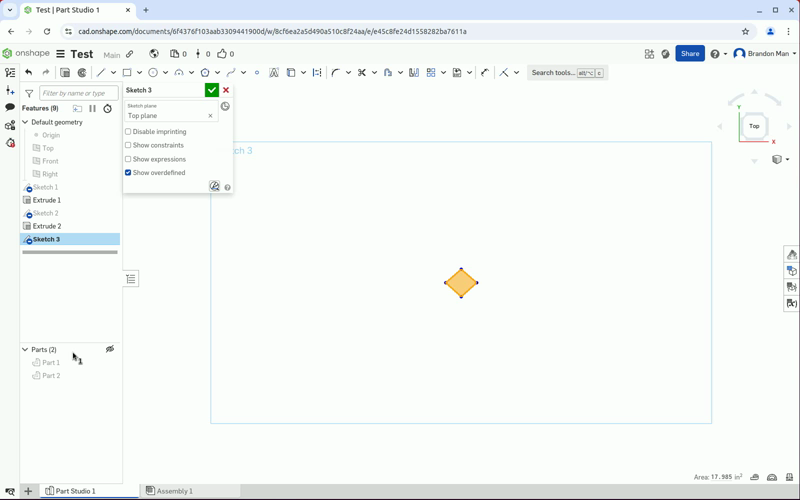
key(shift+y)
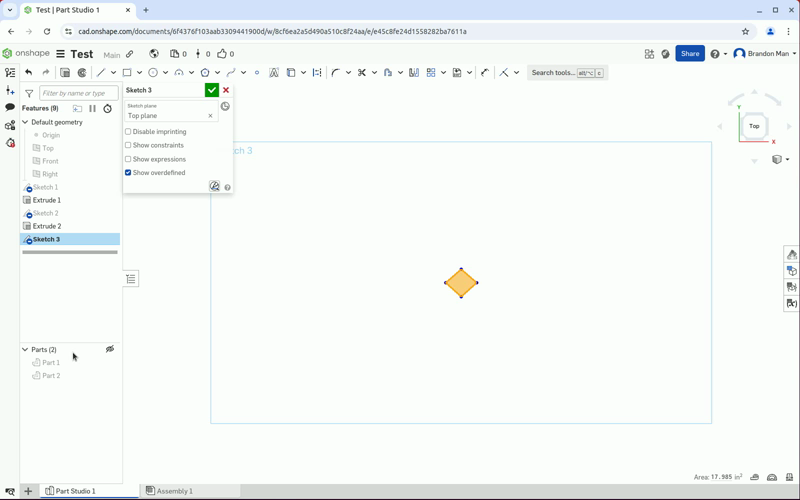
key(shift+e)
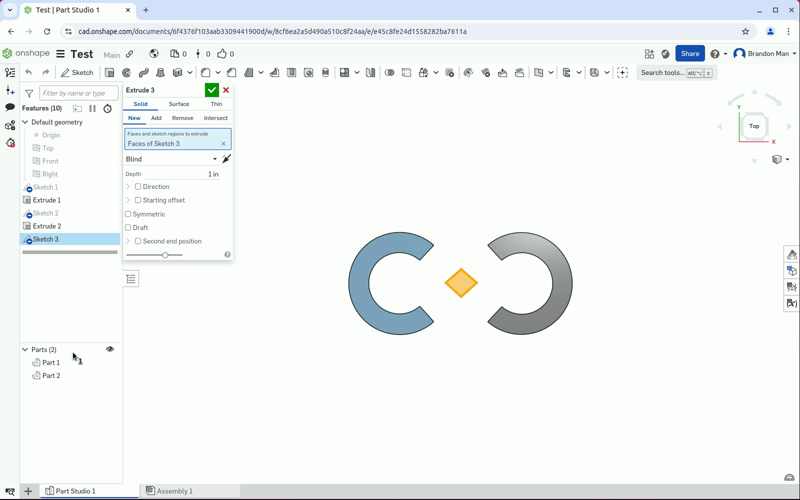
mouse_move(143, 106)
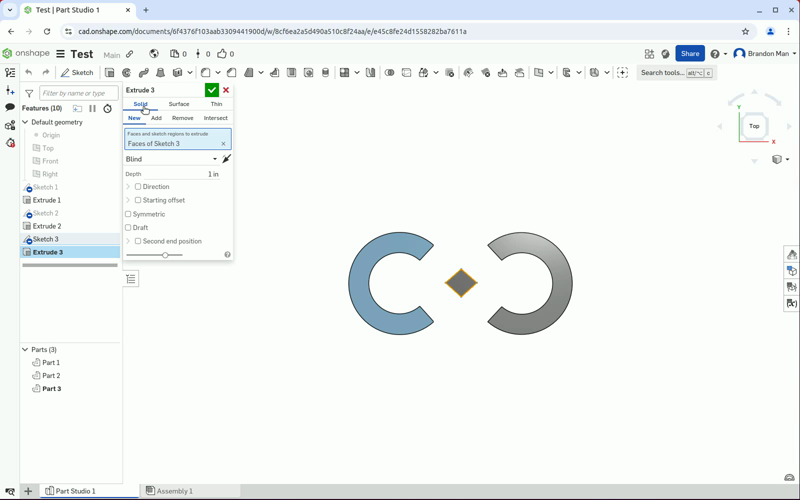
click(143, 106)
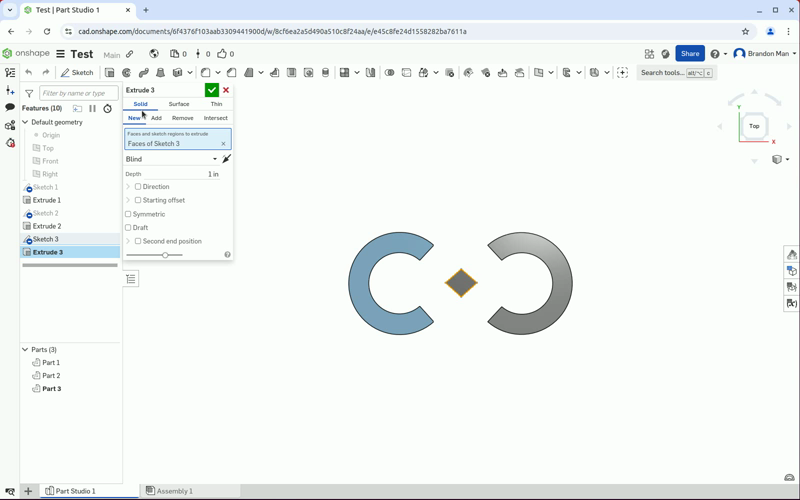
mouse_move(137, 120)
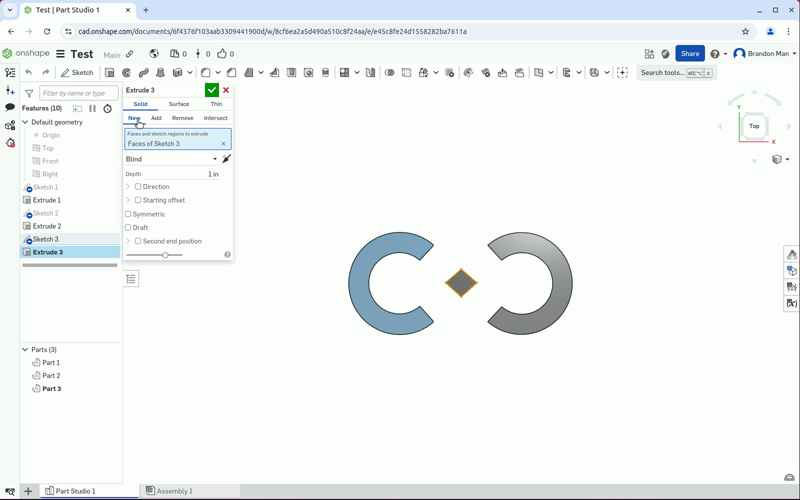
click(137, 120)
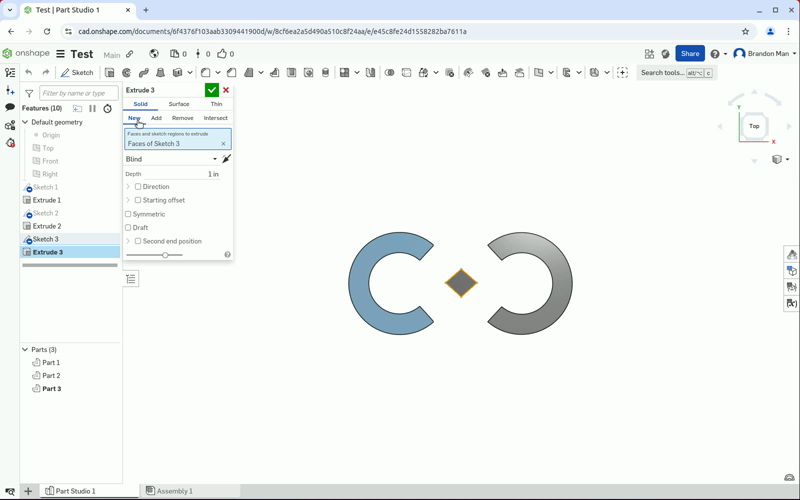
key(tab, 4)
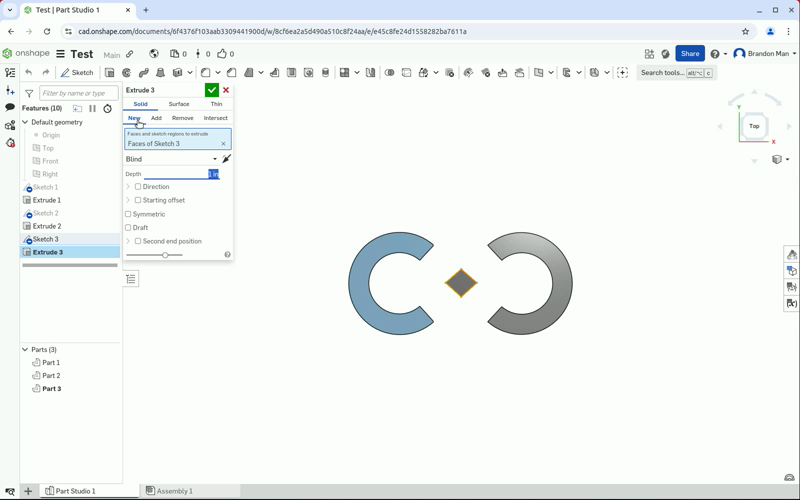
text(2.166)
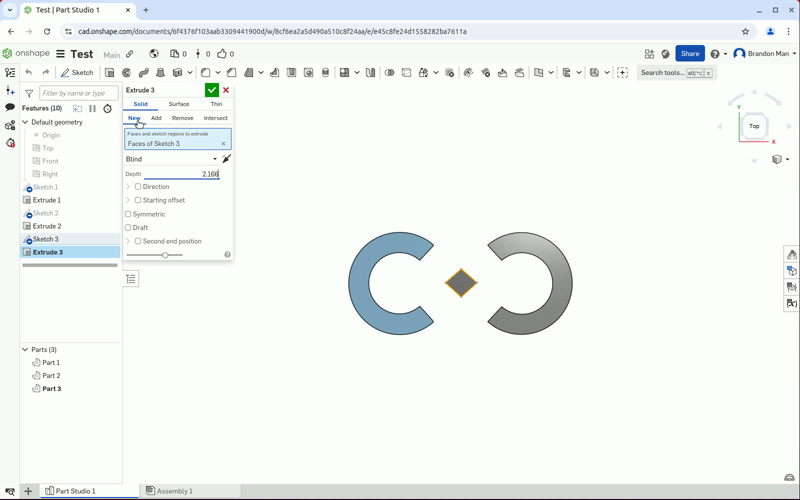
key(enter)
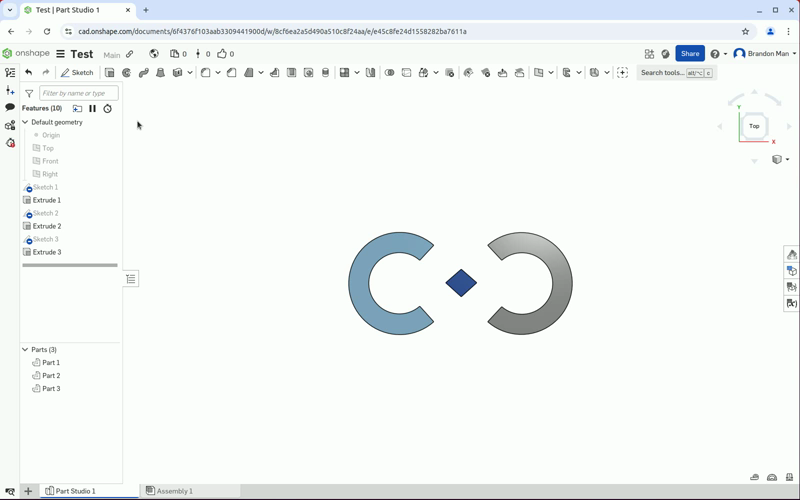
key(shift+h)
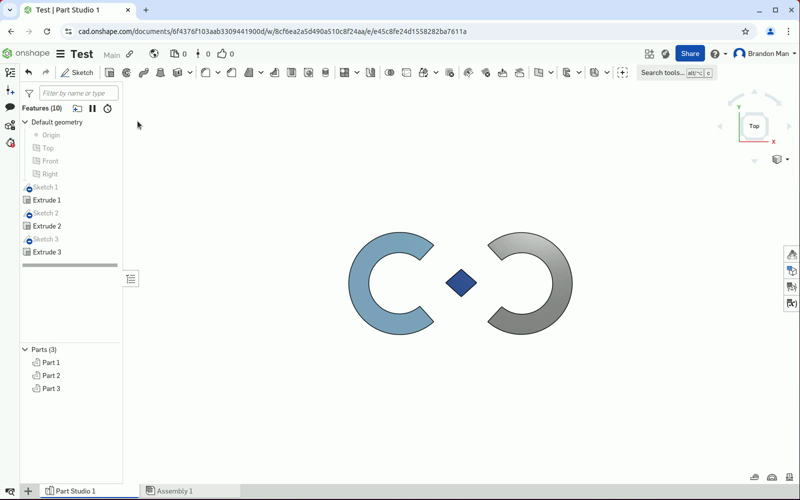
key(shift+h)
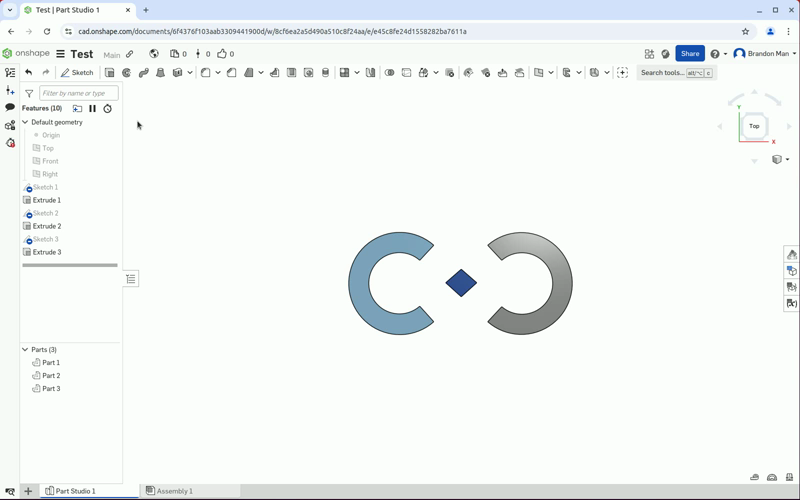
mouse_move(73, 189)
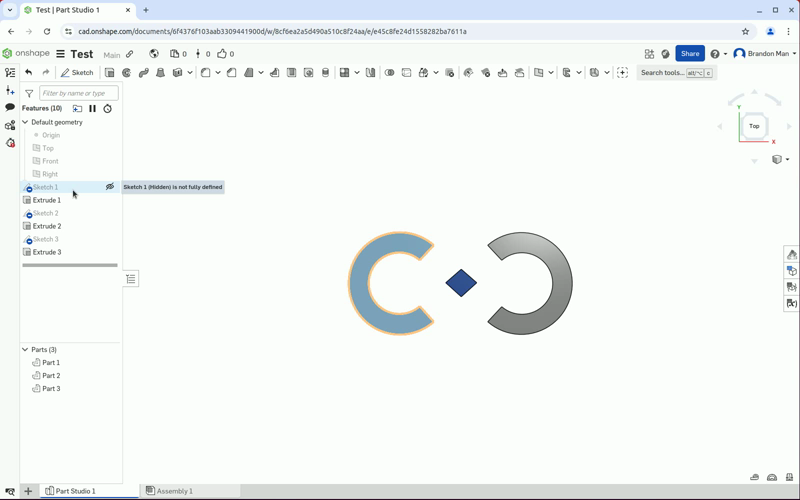
click(73, 189)
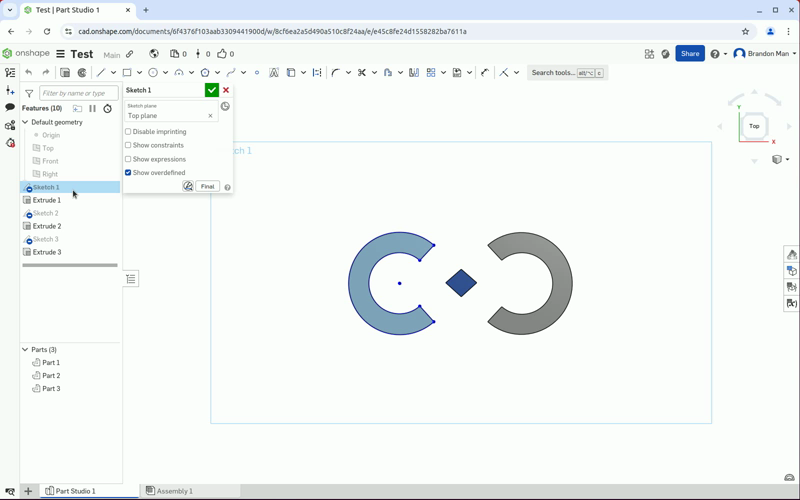
mouse_move(229, 92)
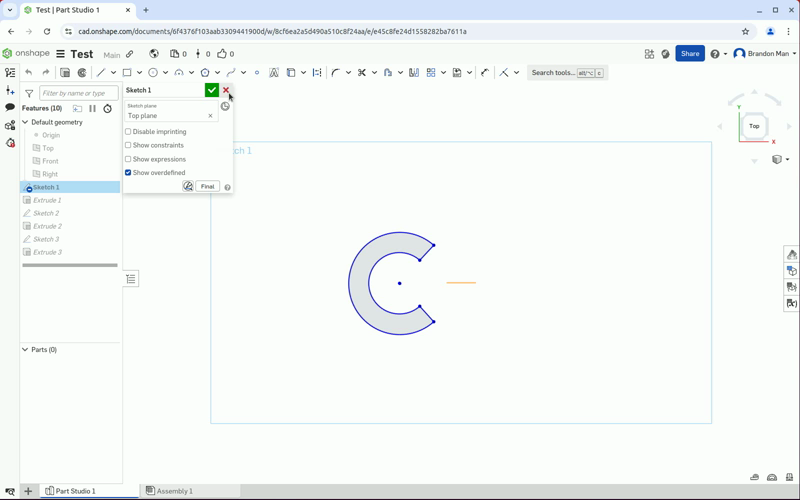
click(229, 92)
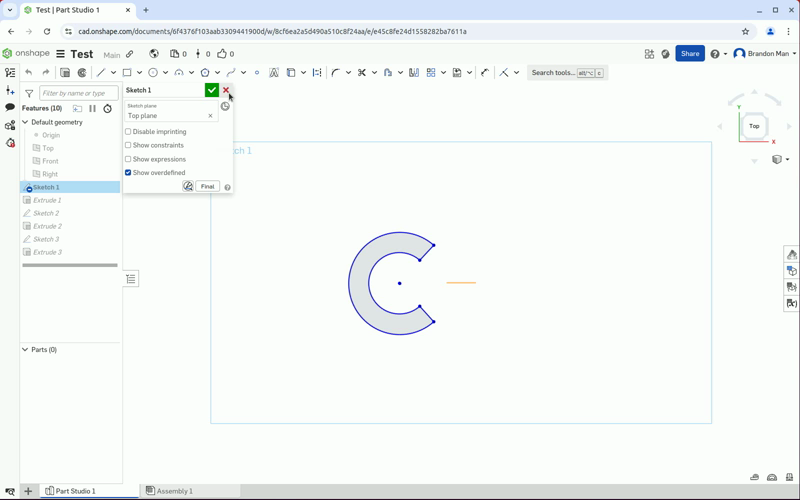
key(shift+s)
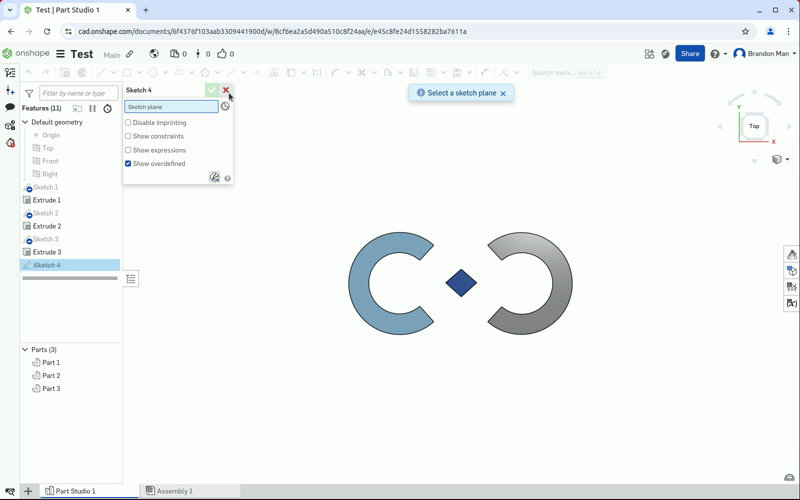
mouse_move(73, 150)
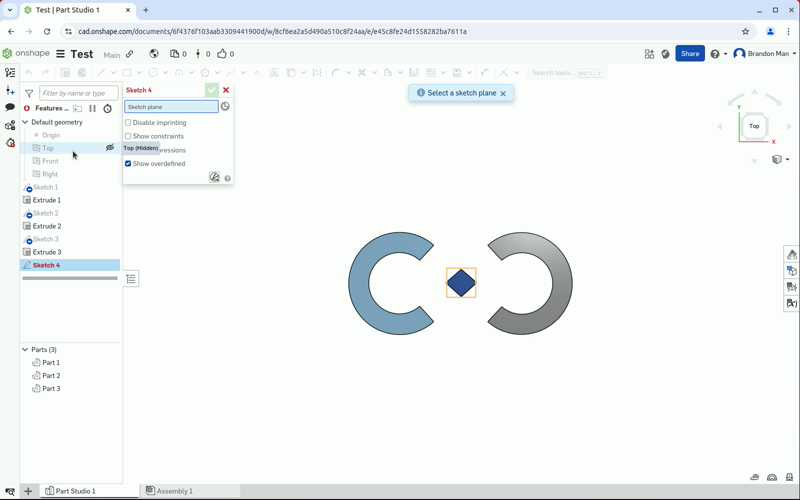
click(73, 150)
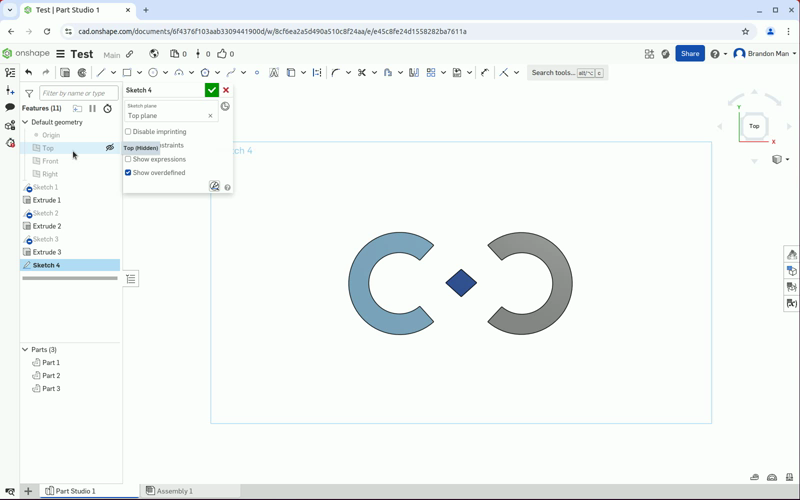
mouse_move(73, 352)
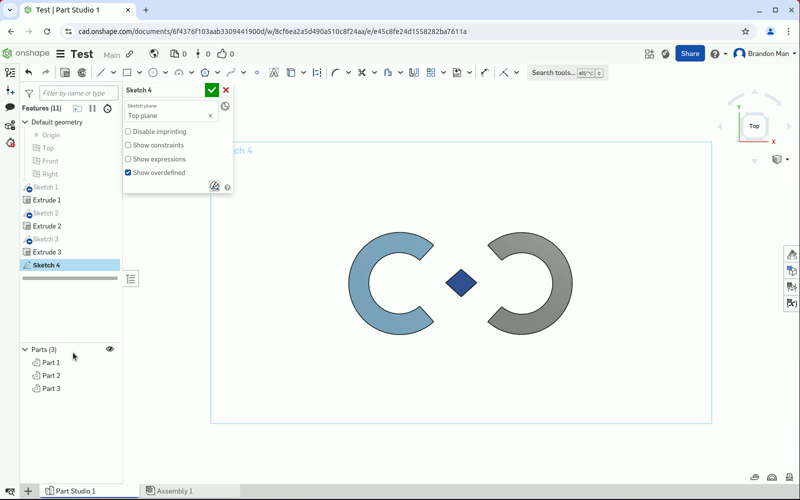
key(y)
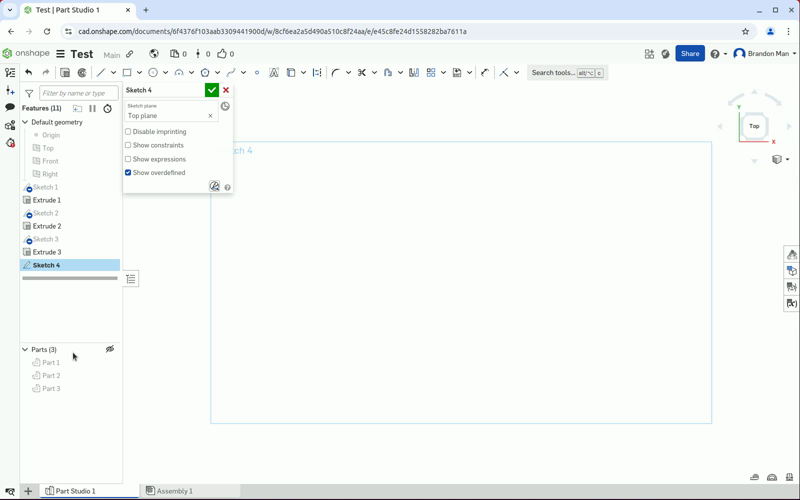
key(l)
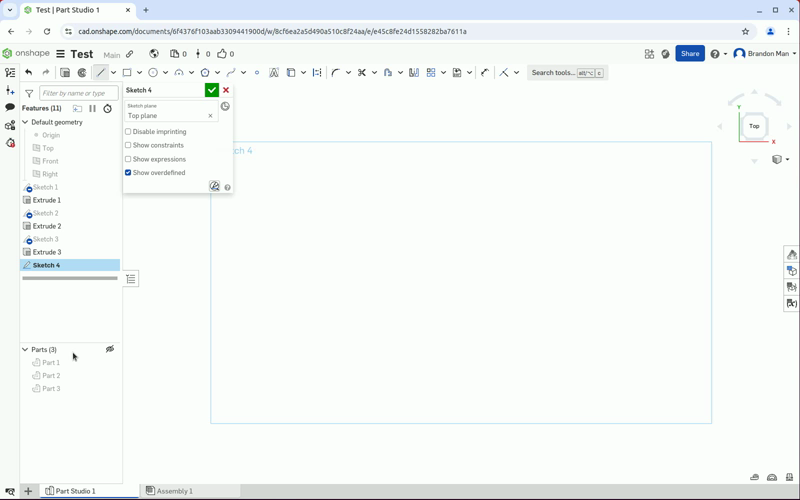
key_down(shift)
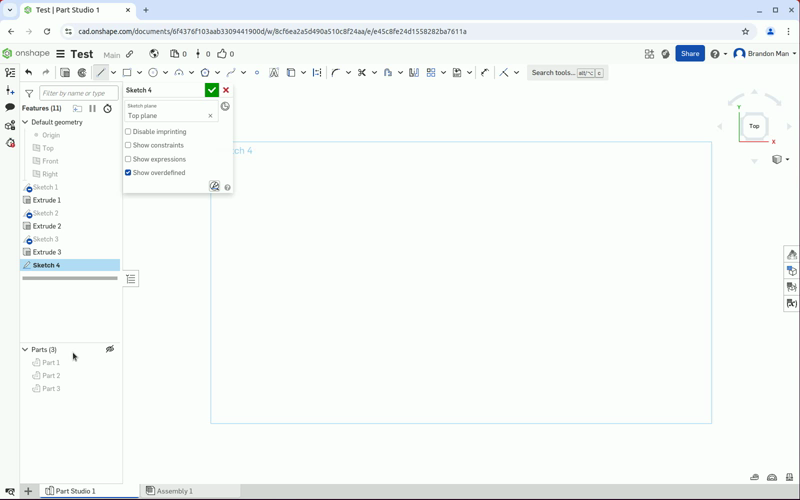
mouse_move(419, 259)
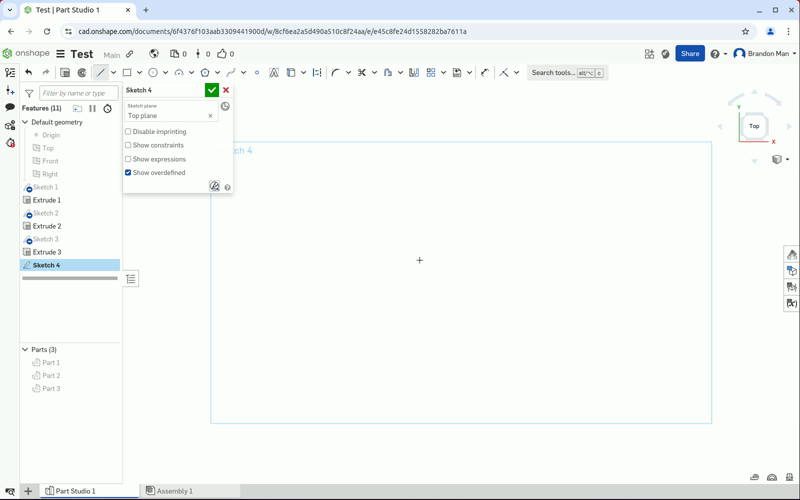
click(419, 259)
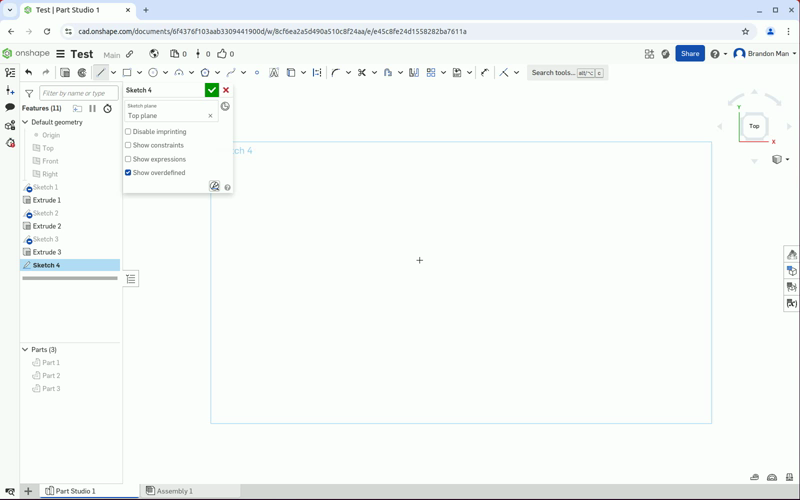
key_up(shift)
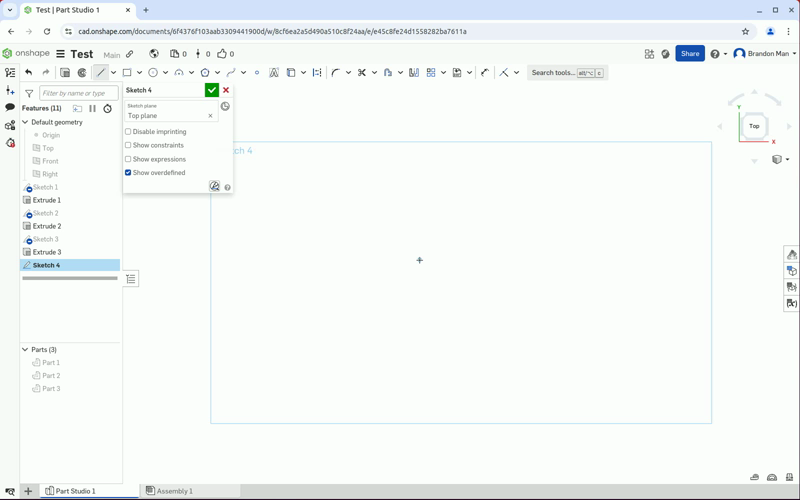
key_down(shift)
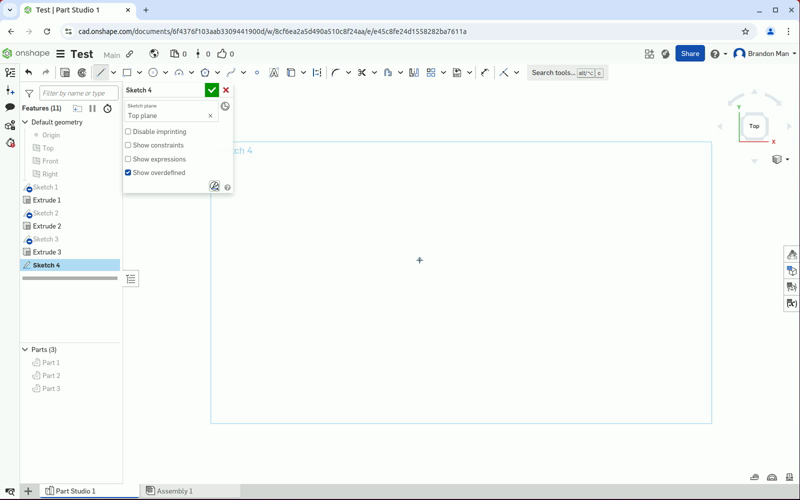
mouse_move(449, 259)
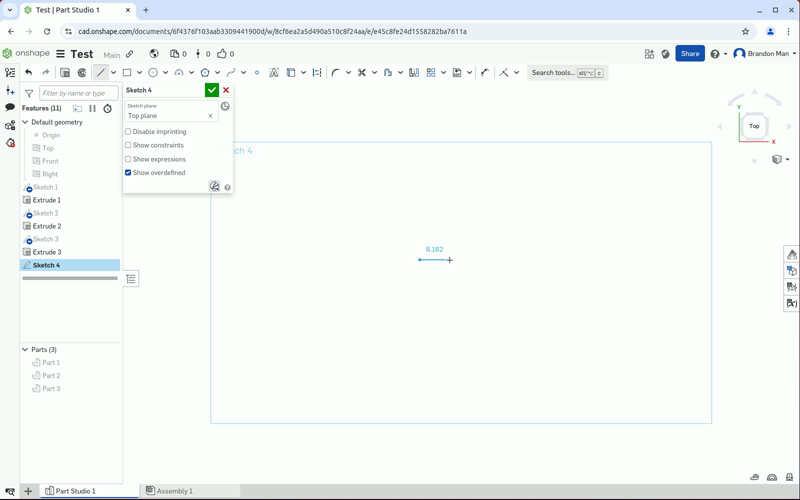
mouse_move(445, 282)
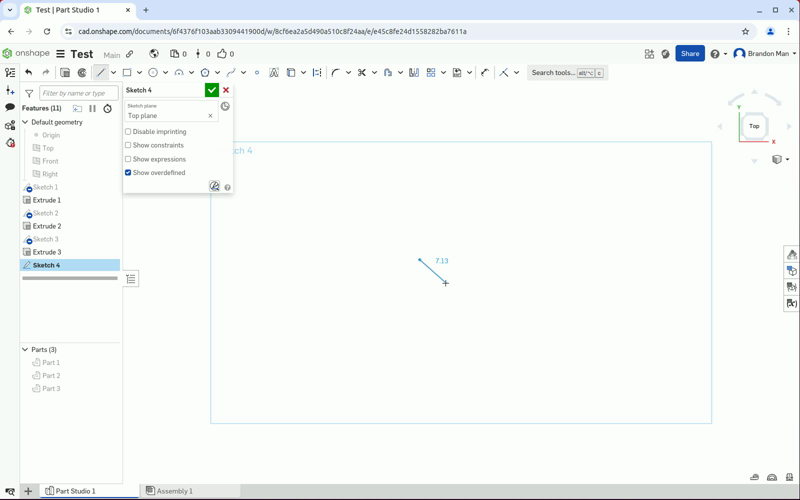
click(445, 282)
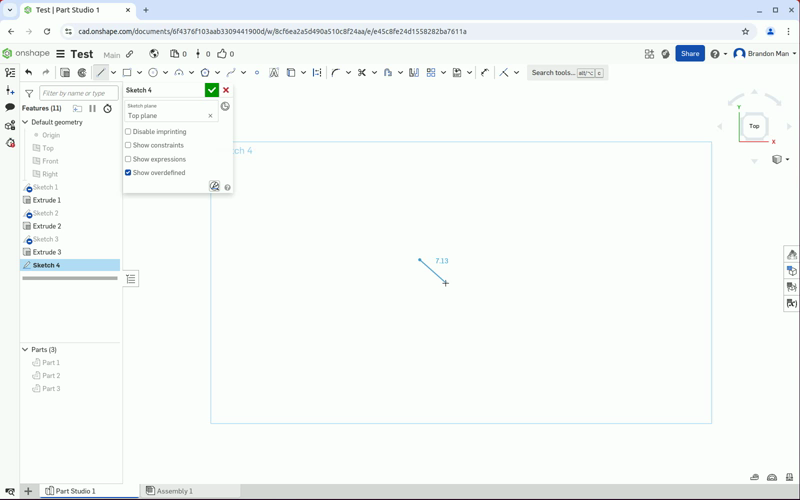
key_up(shift)
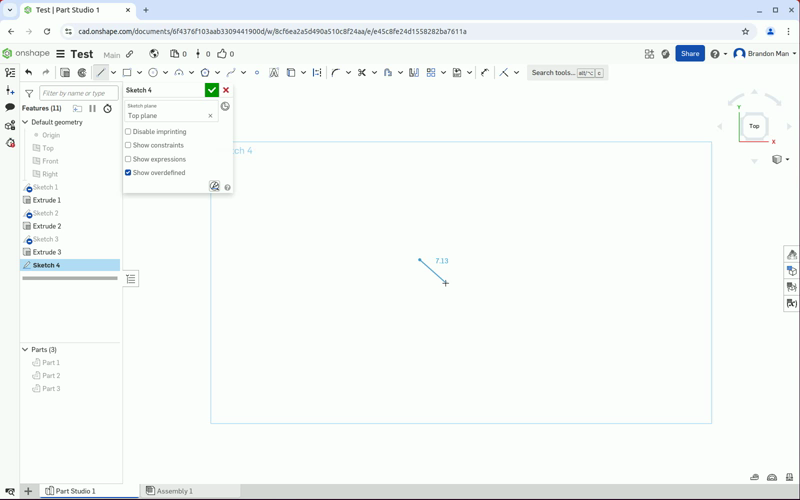
key_down(shift)
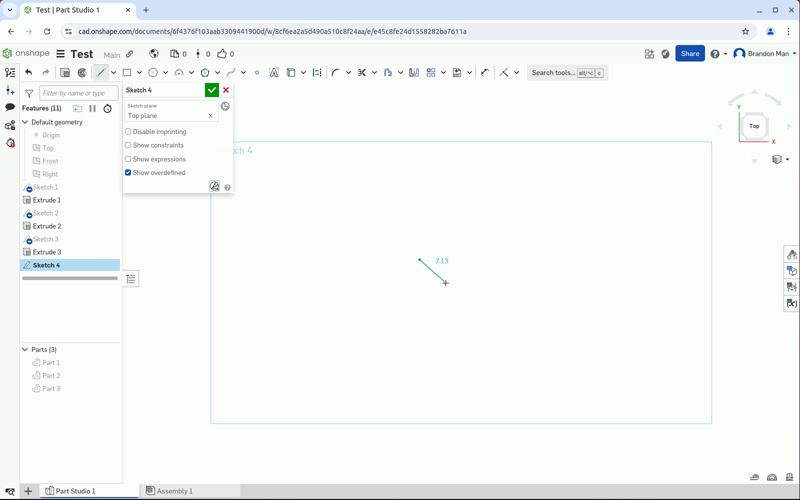
mouse_move(475, 282)
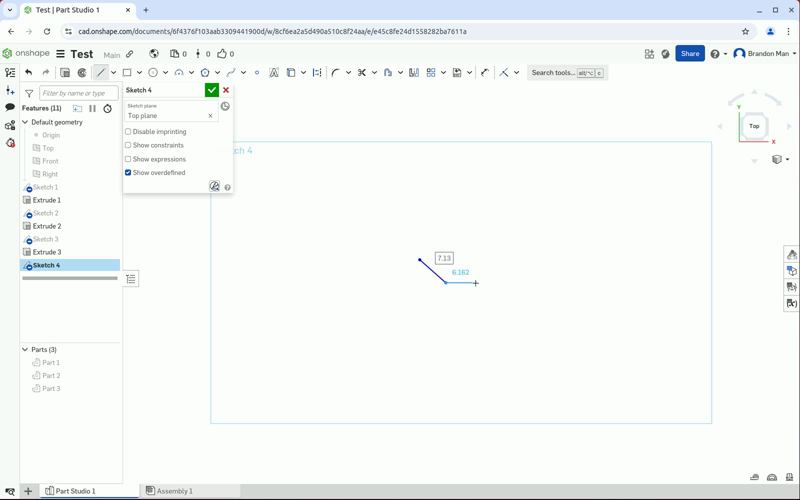
mouse_move(461, 268)
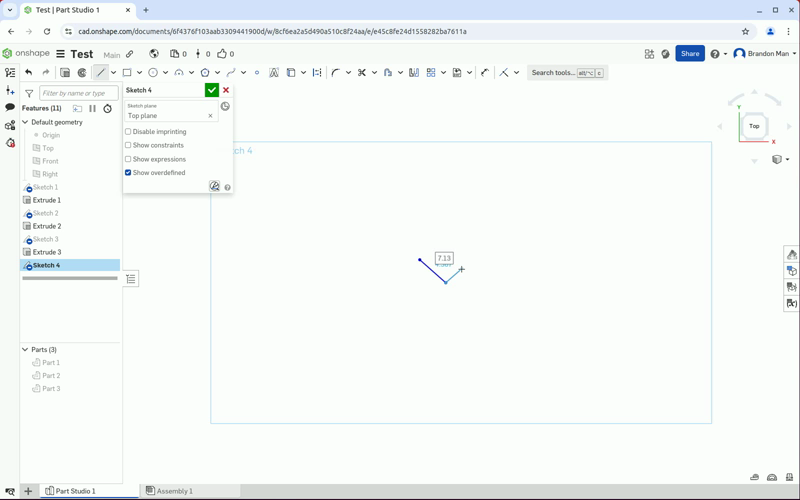
click(461, 268)
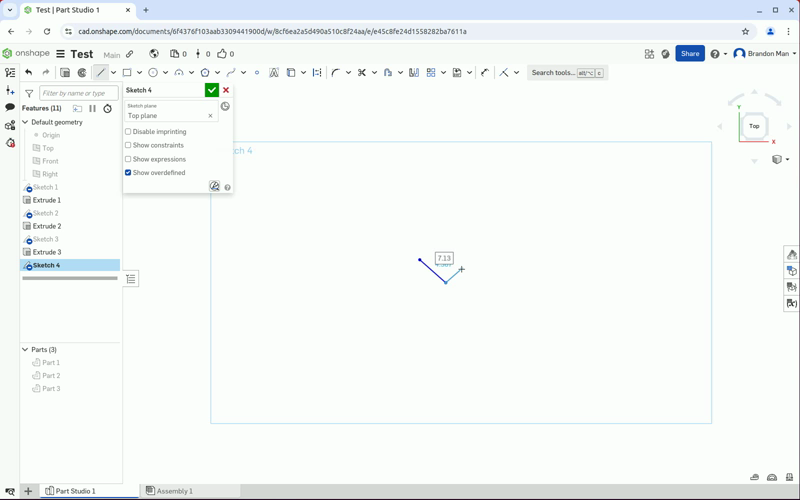
key_up(shift)
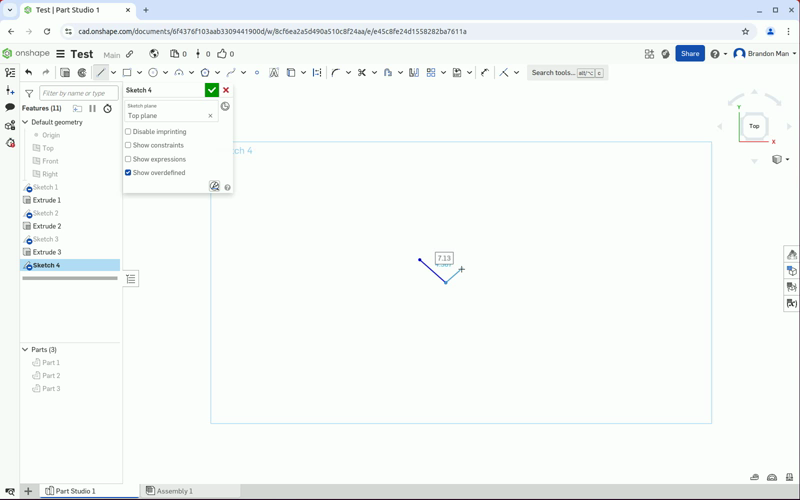
key_down(shift)
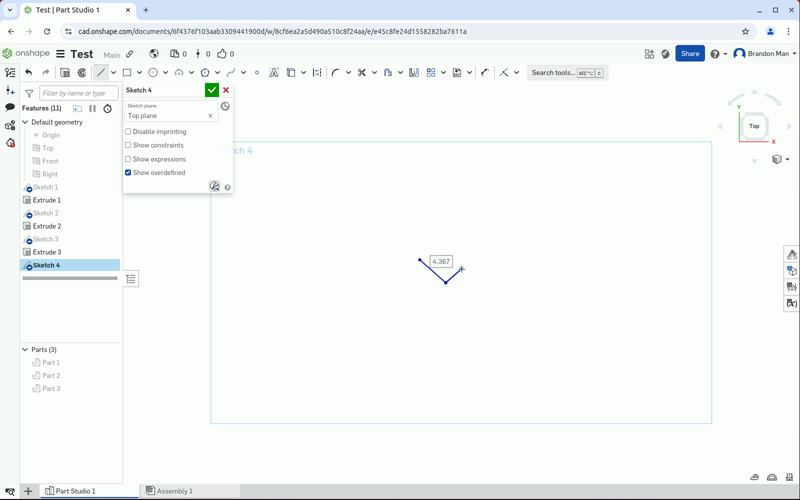
mouse_move(491, 268)
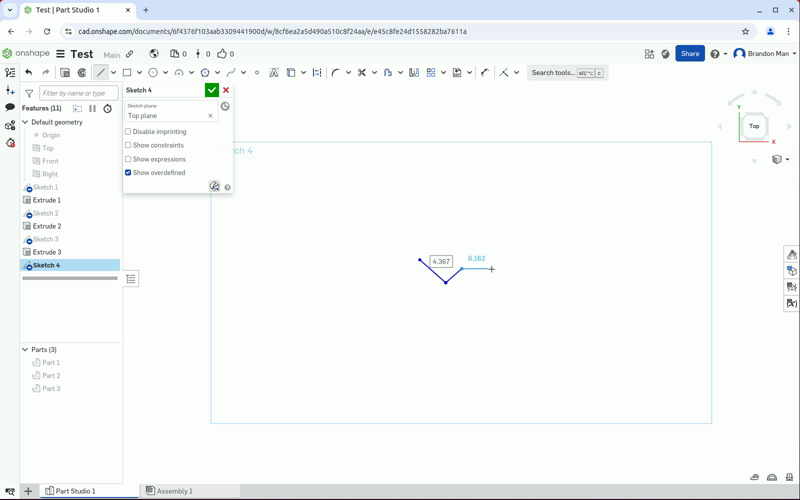
mouse_move(433, 244)
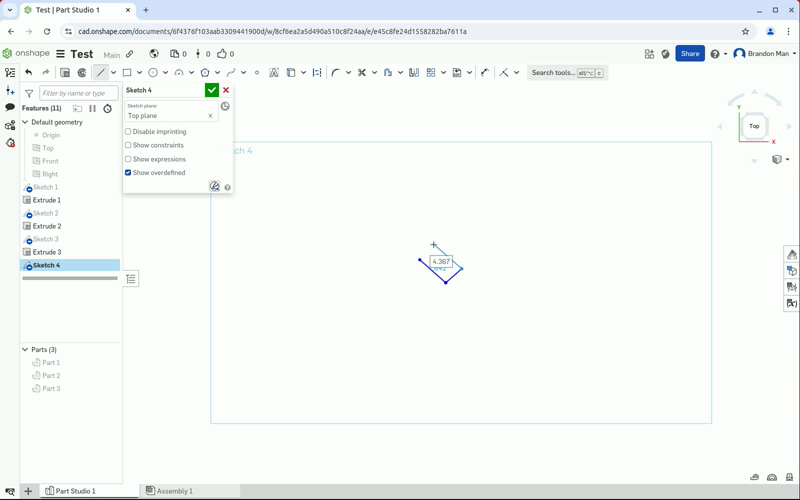
click(433, 244)
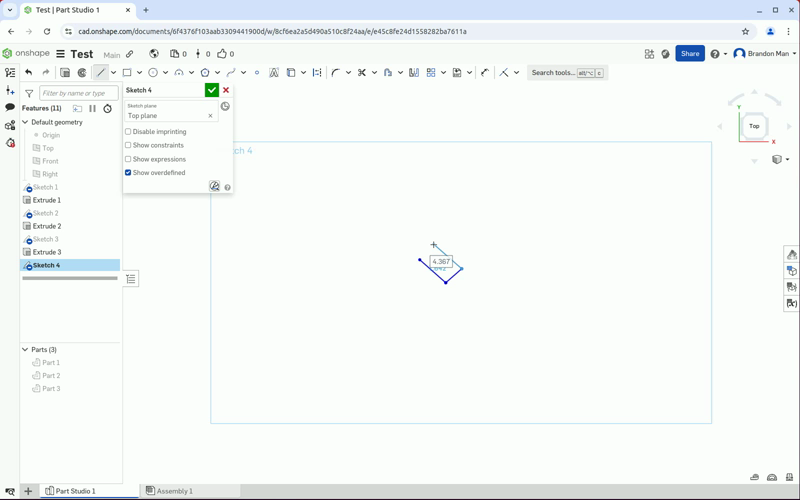
key_up(shift)
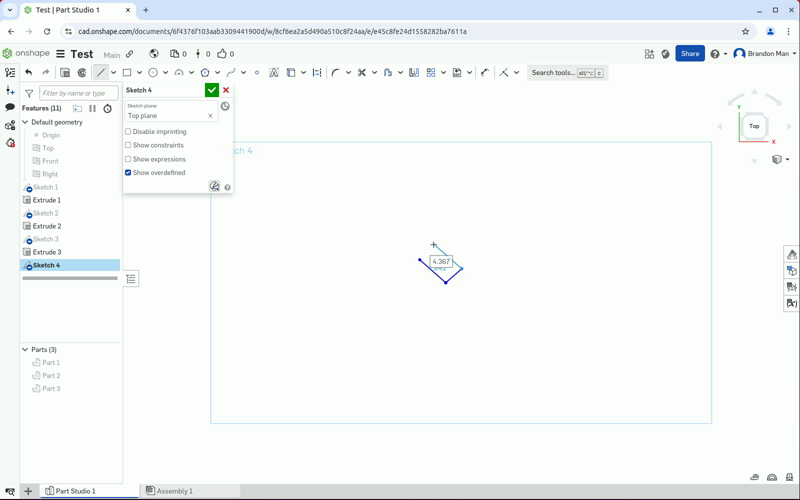
mouse_move(463, 244)
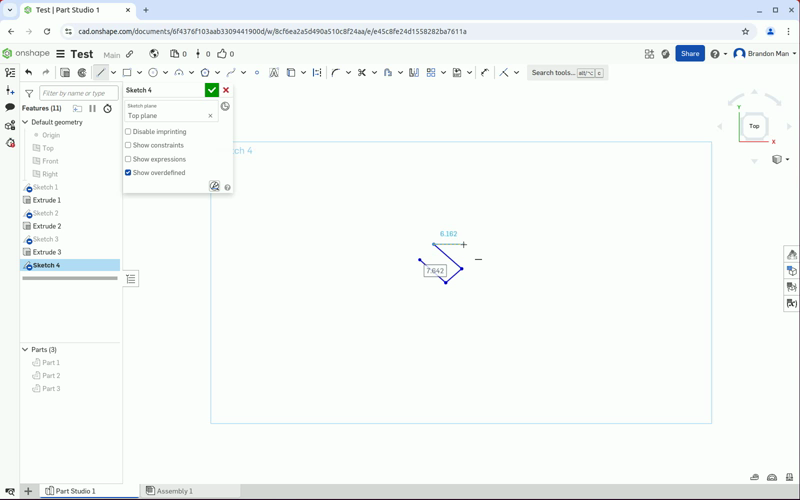
key_down(shift)
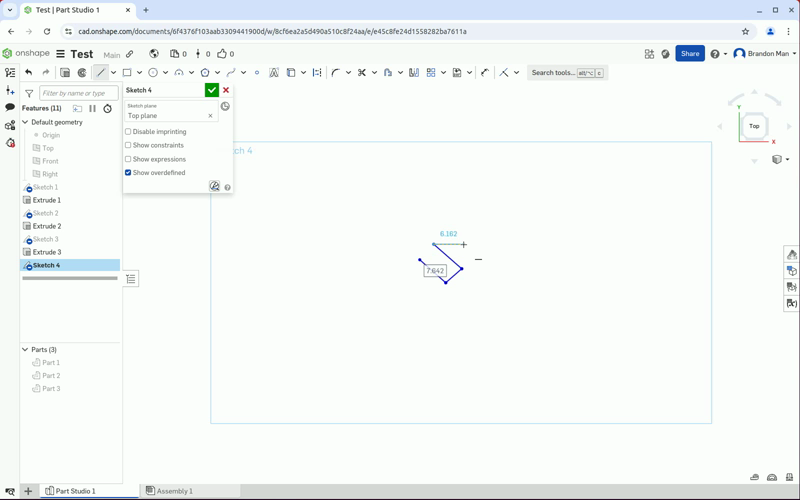
mouse_move(419, 259)
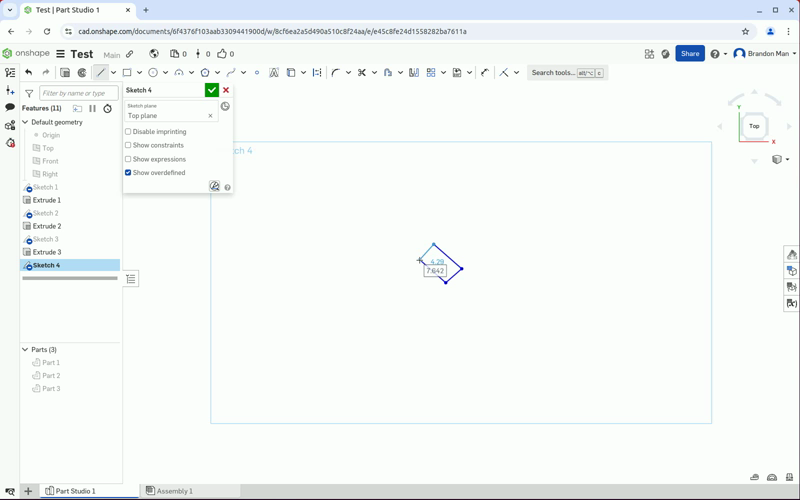
key_up(shift)
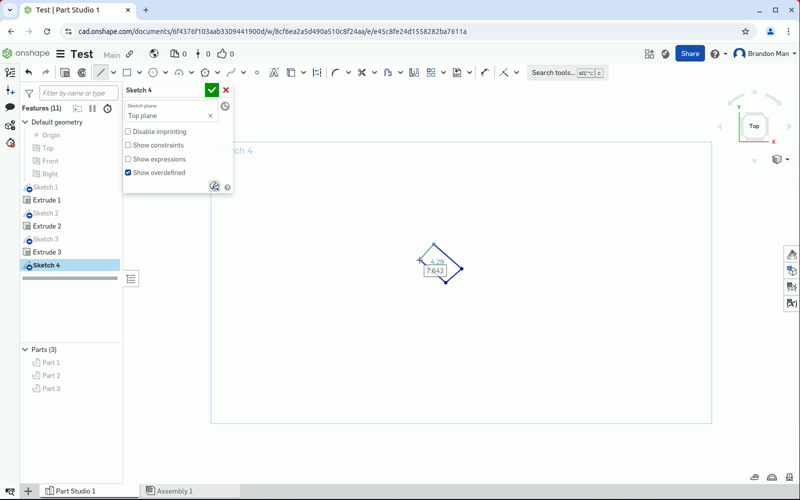
click(419, 259)
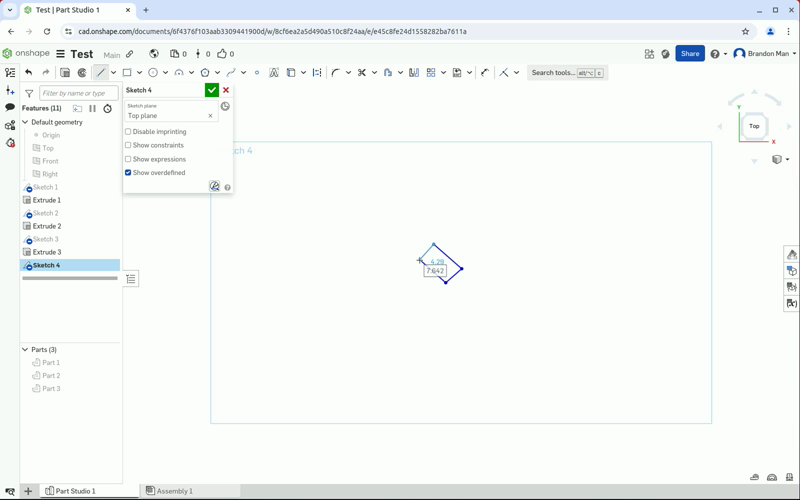
key(esc)
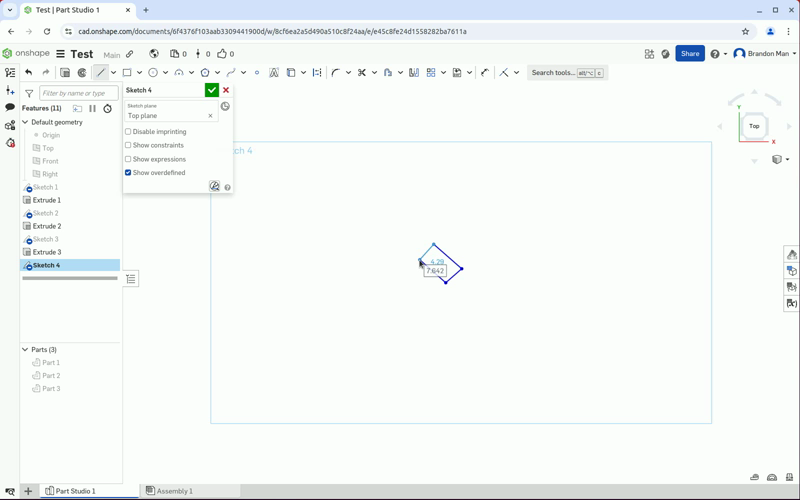
mouse_move(430, 249)
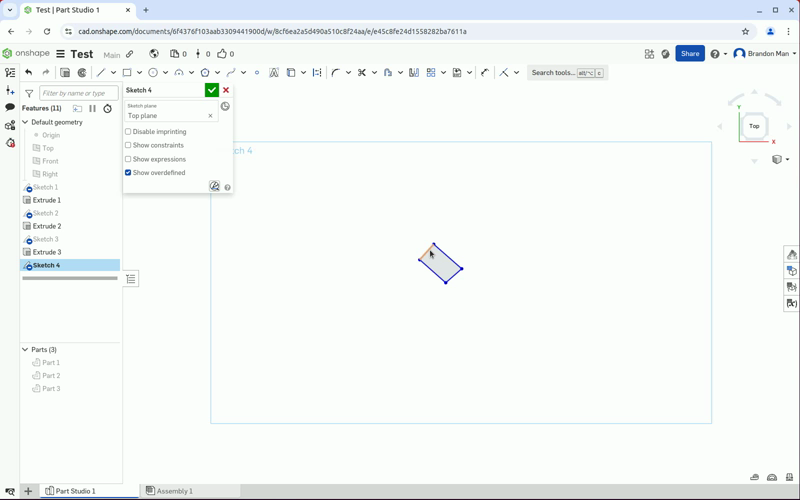
scroll(6)
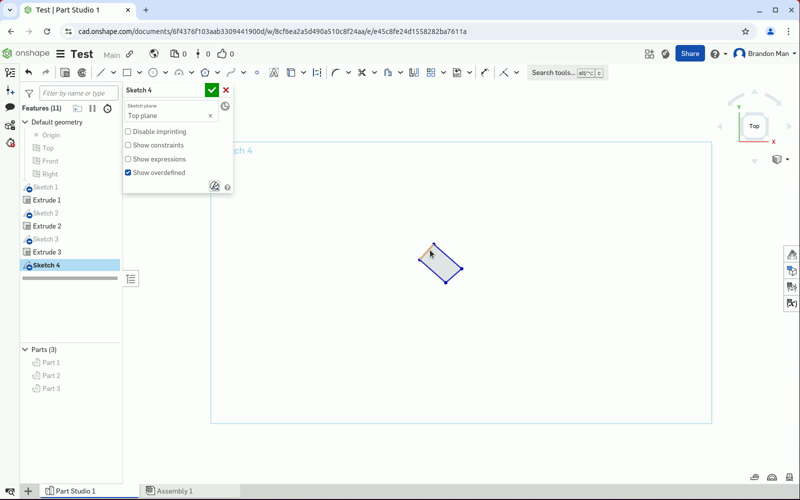
scroll(6)
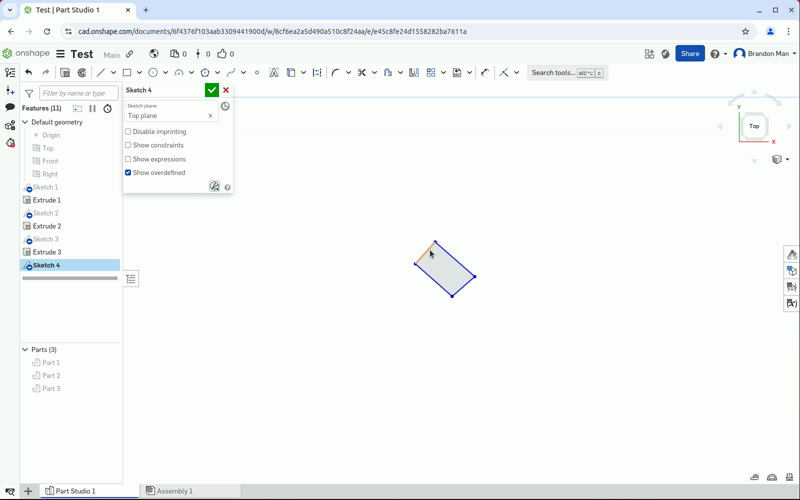
scroll(6)
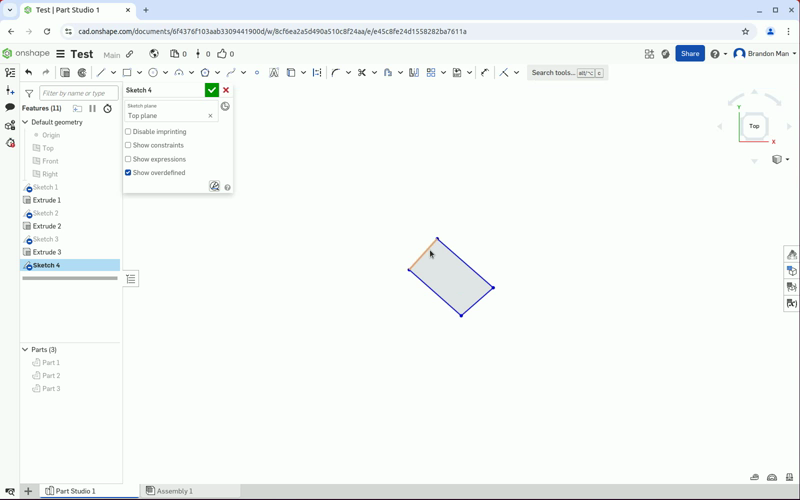
scroll(6)
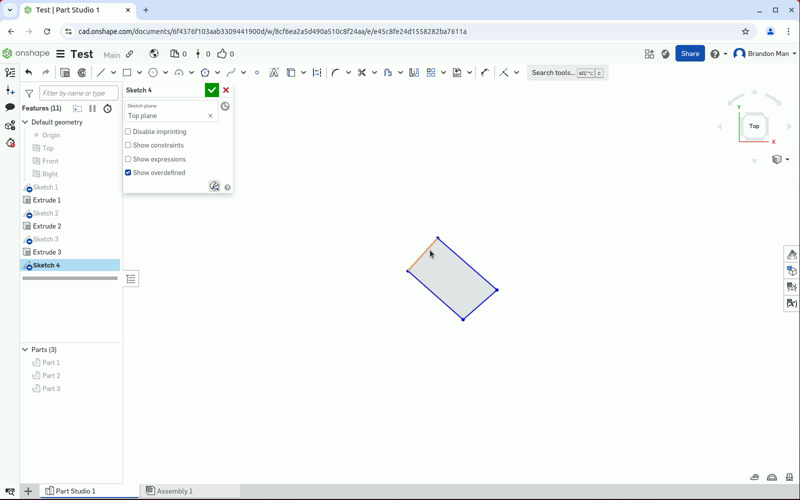
scroll(6)
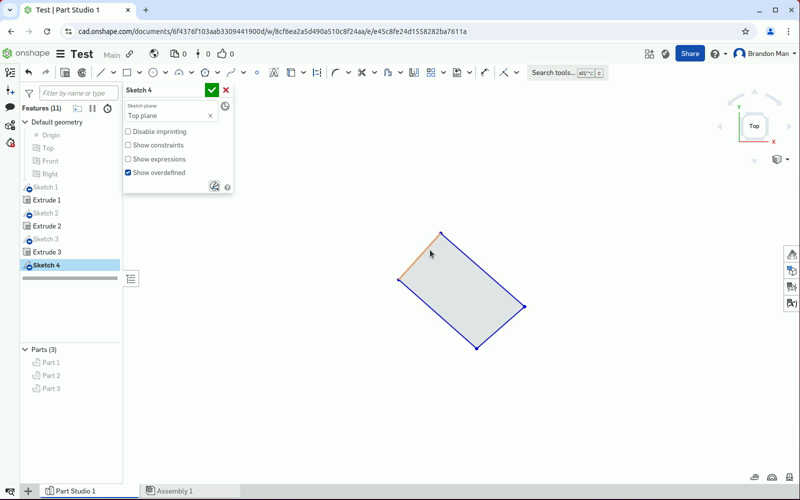
scroll(6)
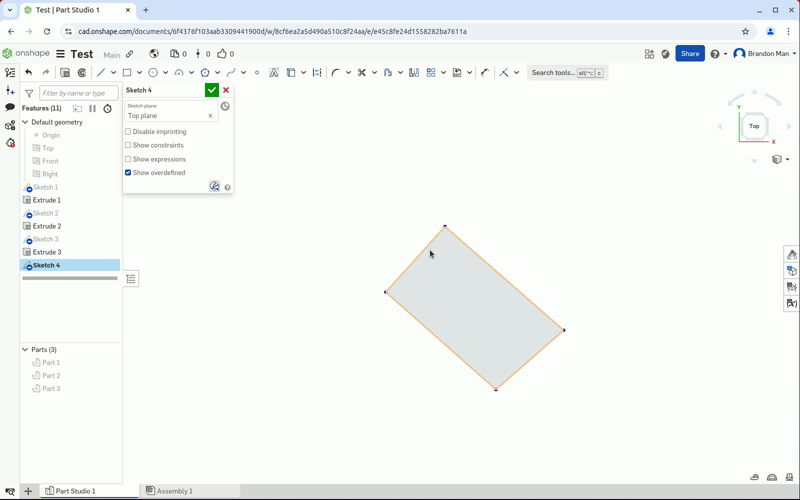
scroll(6)
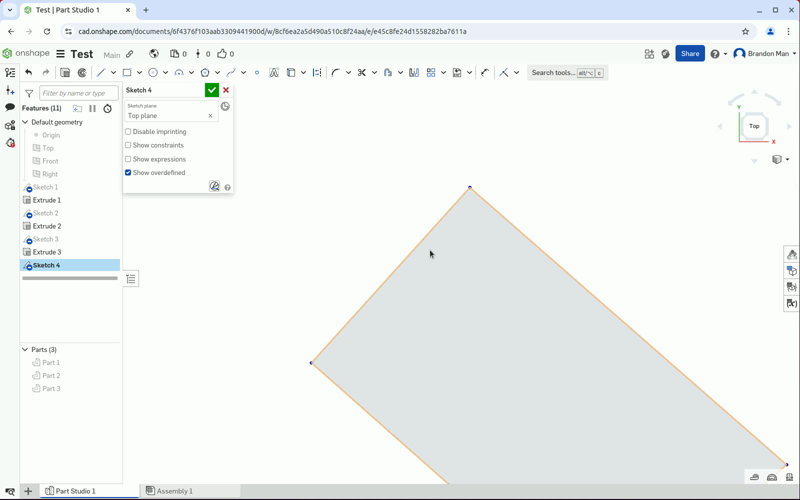
click(430, 249)
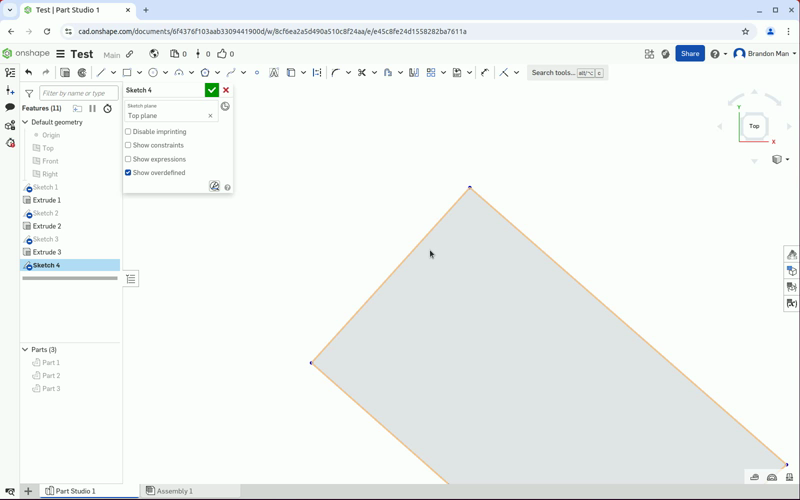
scroll(-6)
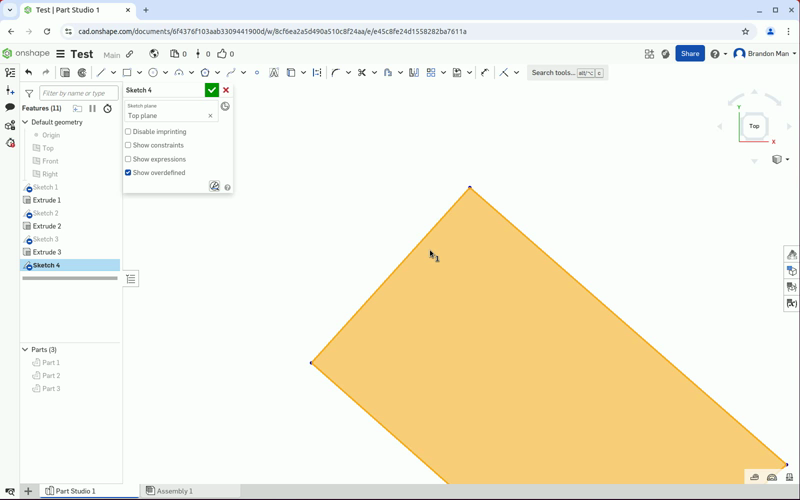
scroll(-6)
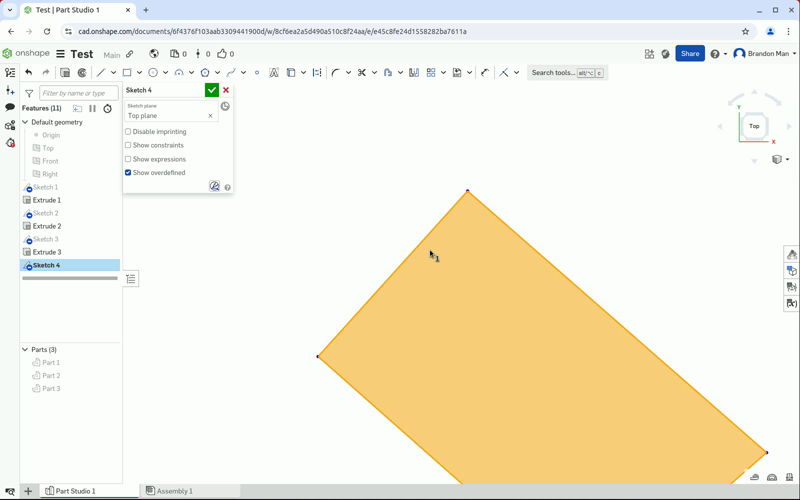
scroll(-6)
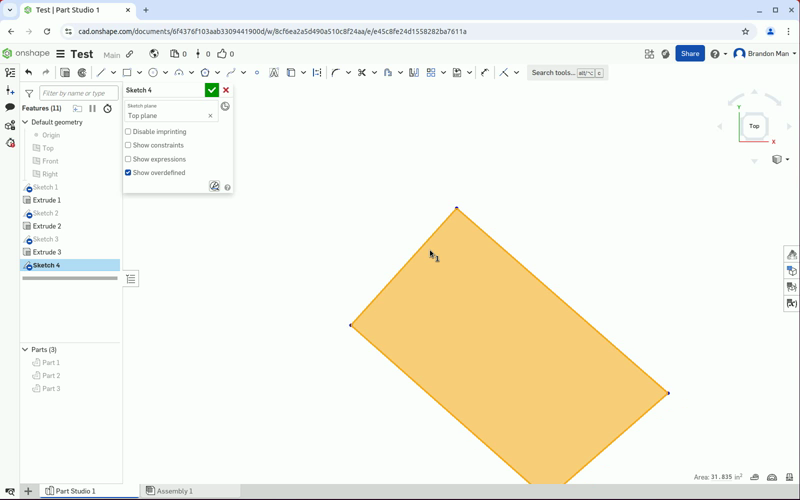
scroll(-6)
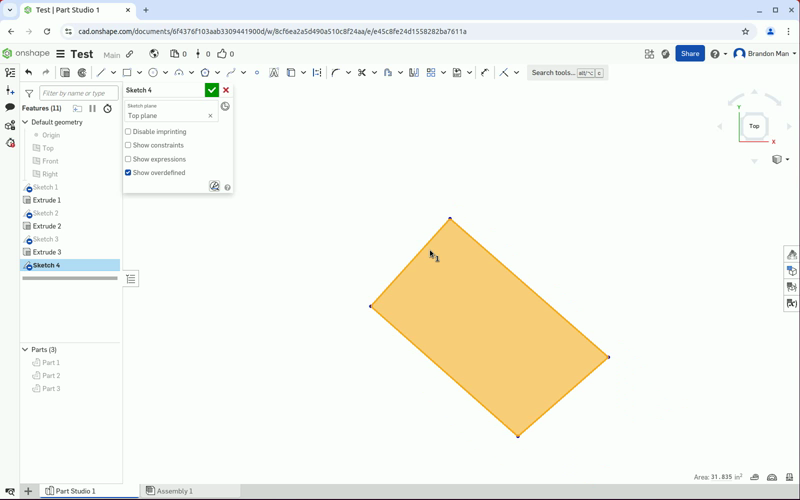
scroll(-6)
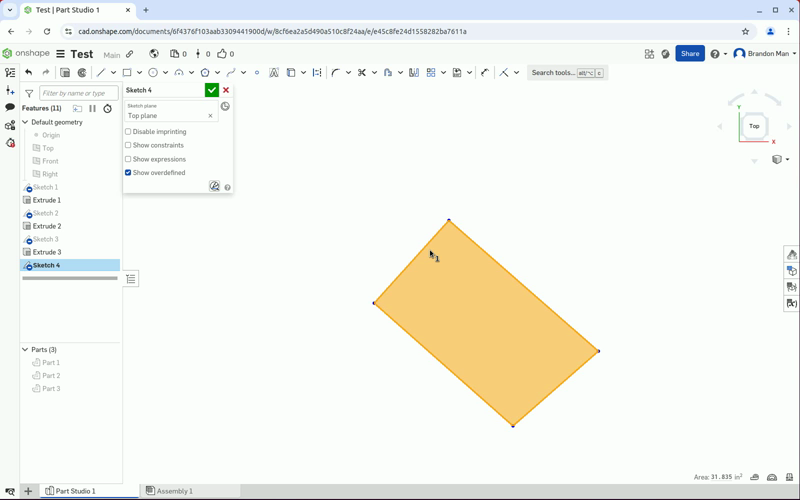
scroll(-6)
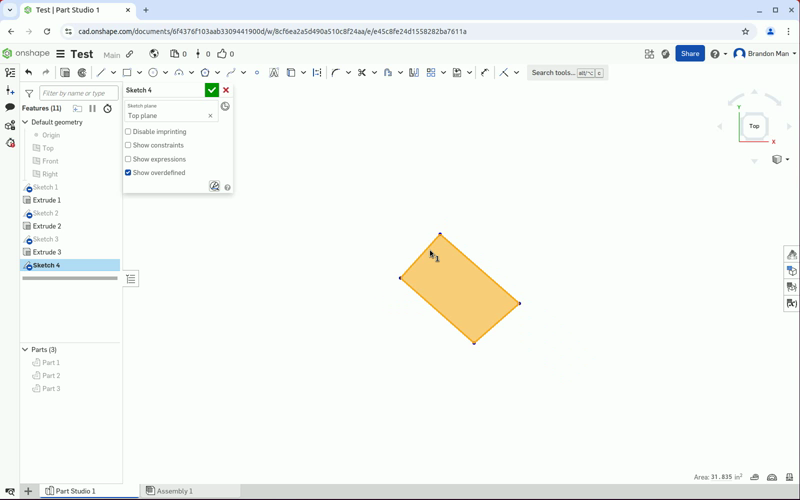
scroll(-6)
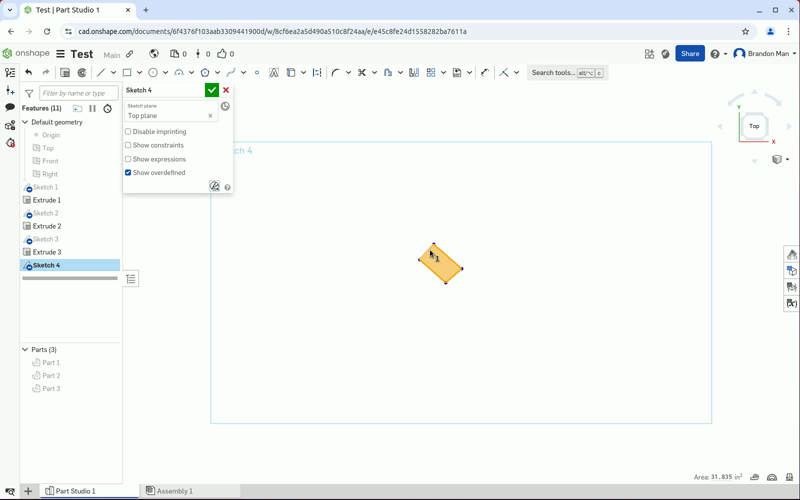
mouse_move(73, 352)
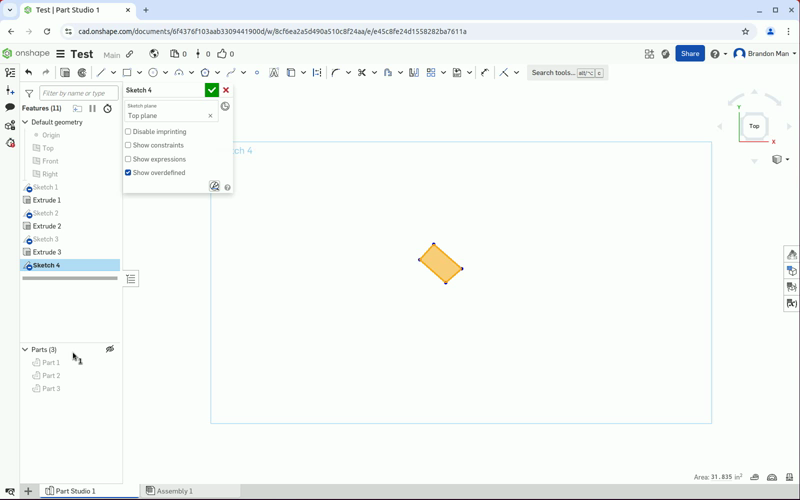
key(shift+y)
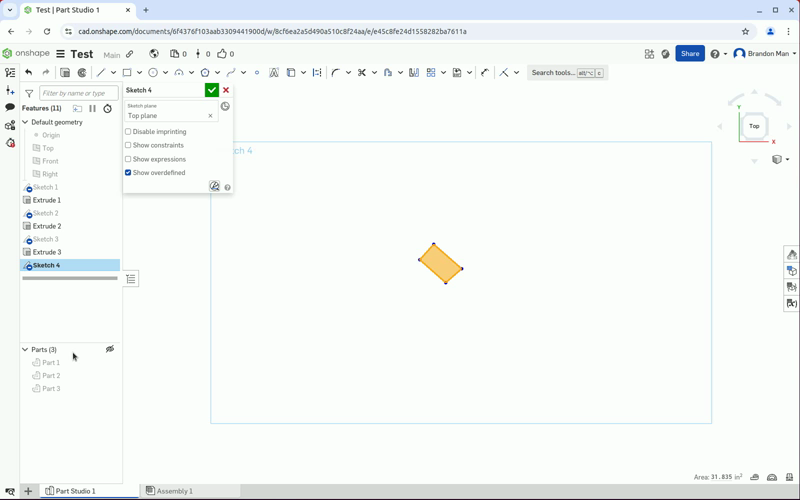
key(shift+e)
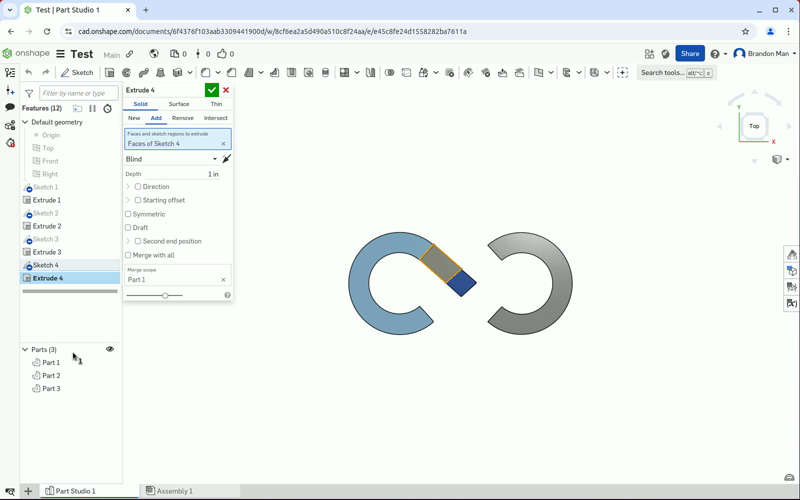
mouse_move(143, 106)
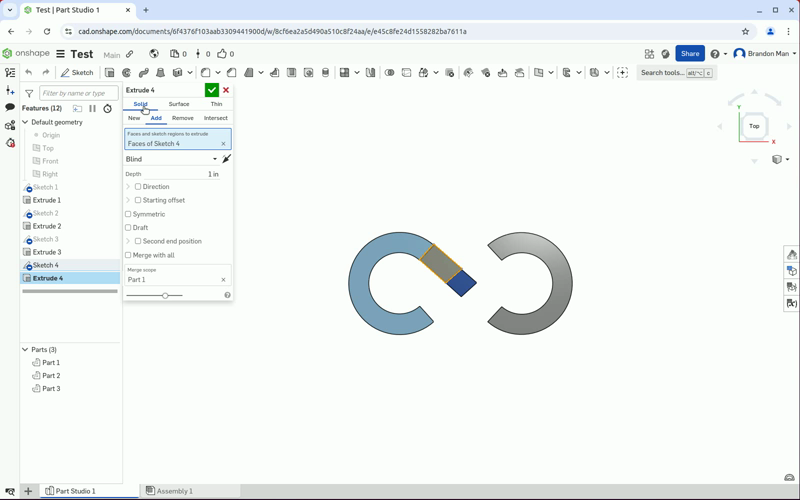
click(143, 106)
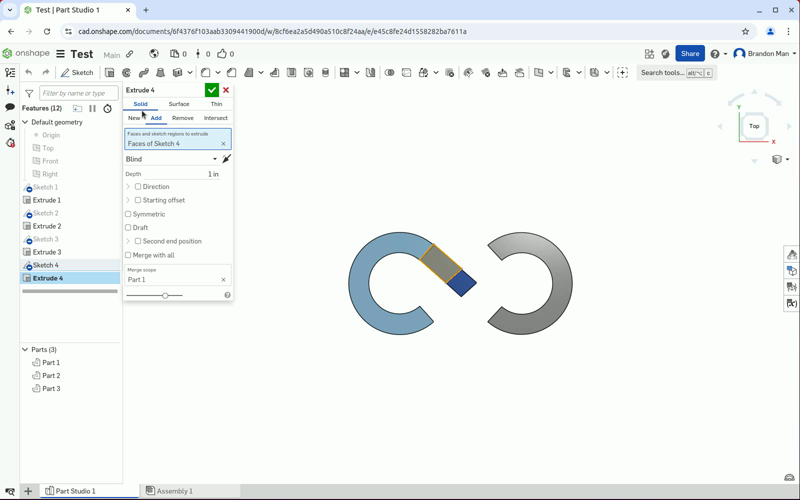
mouse_move(137, 120)
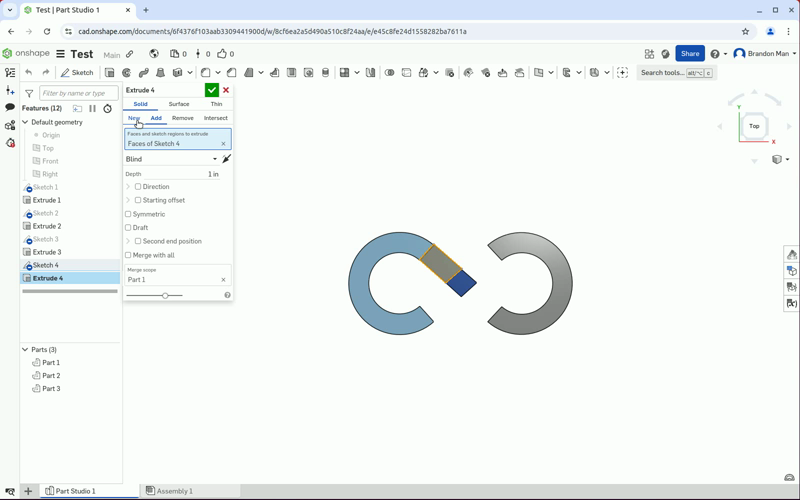
click(137, 120)
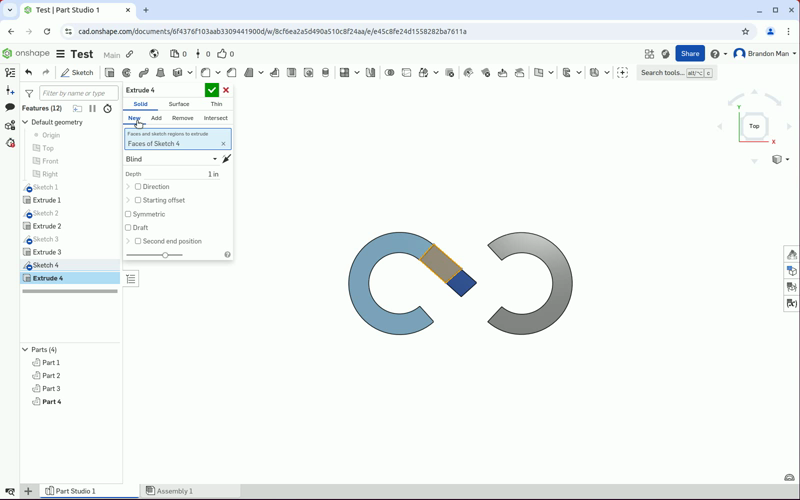
key(tab, 4)
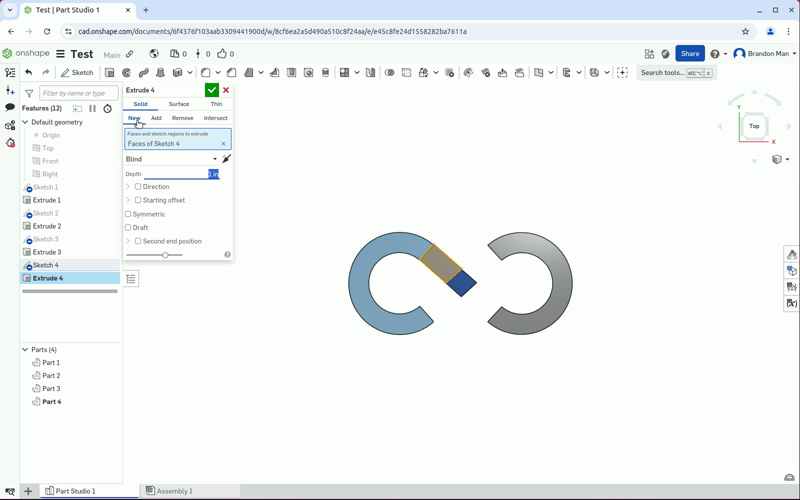
text(2.166)
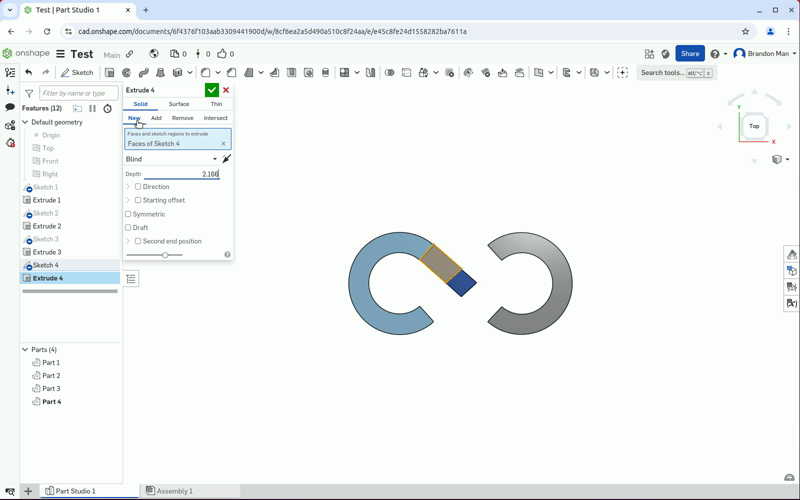
key(enter)
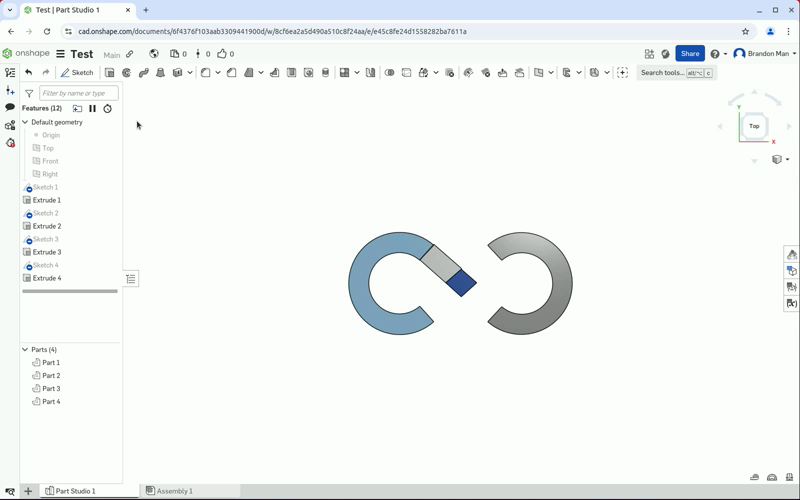
key(shift+h)
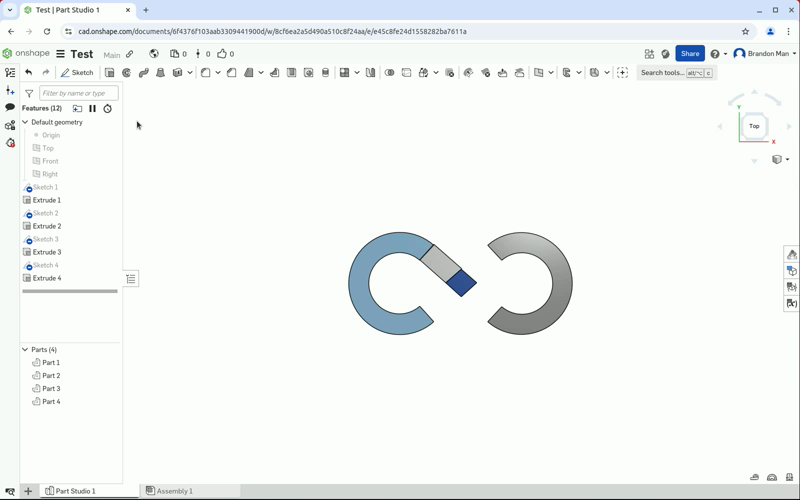
key(shift+h)
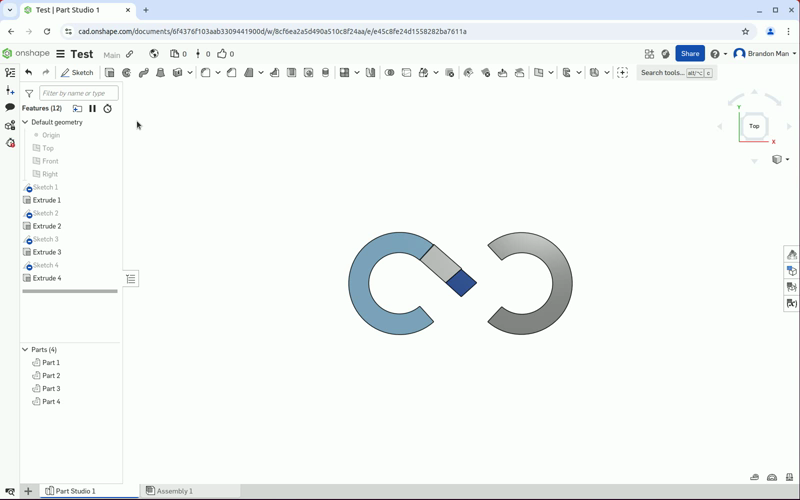
mouse_move(73, 189)
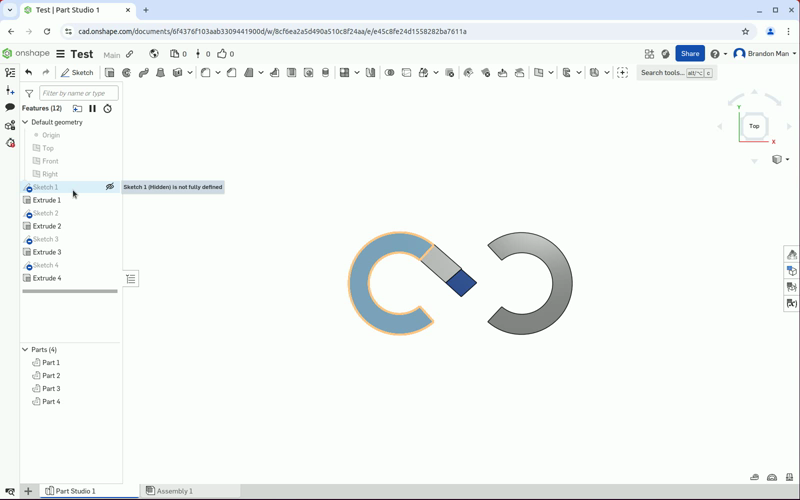
click(73, 189)
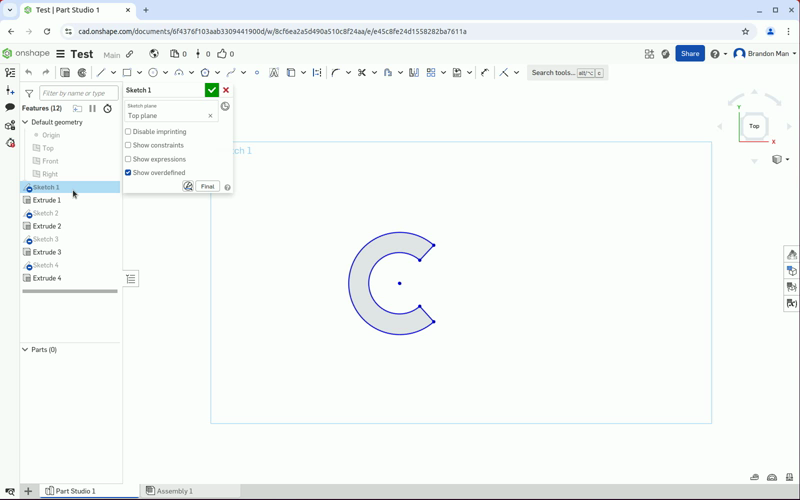
mouse_move(229, 92)
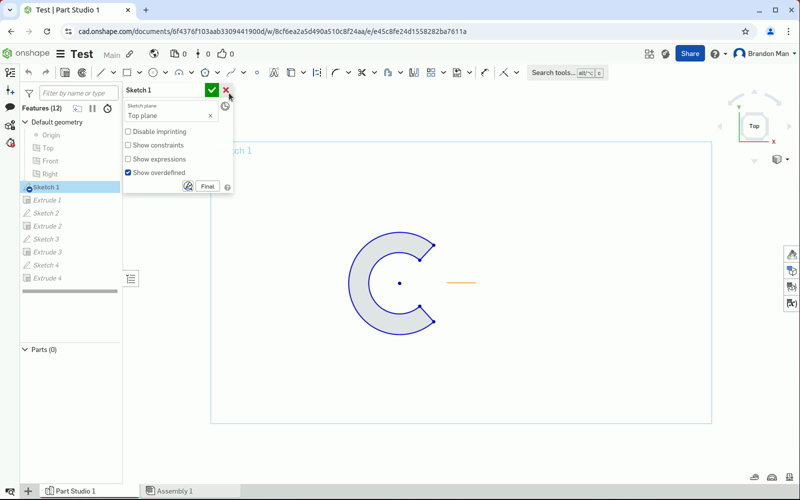
click(229, 92)
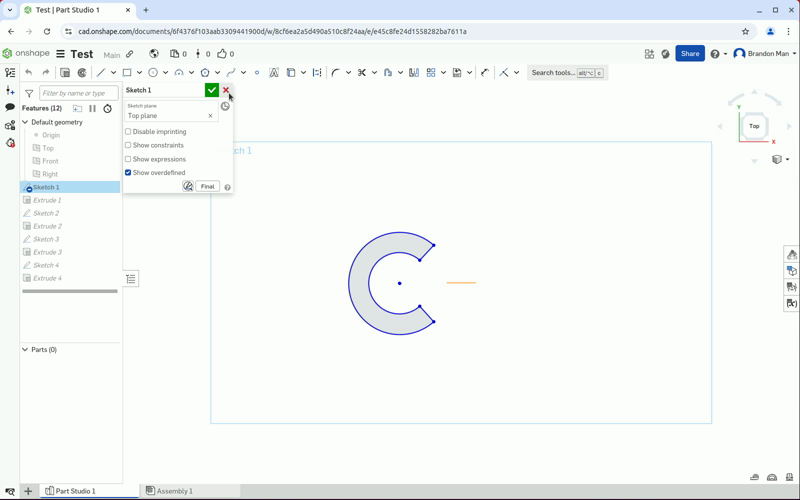
key(shift+s)
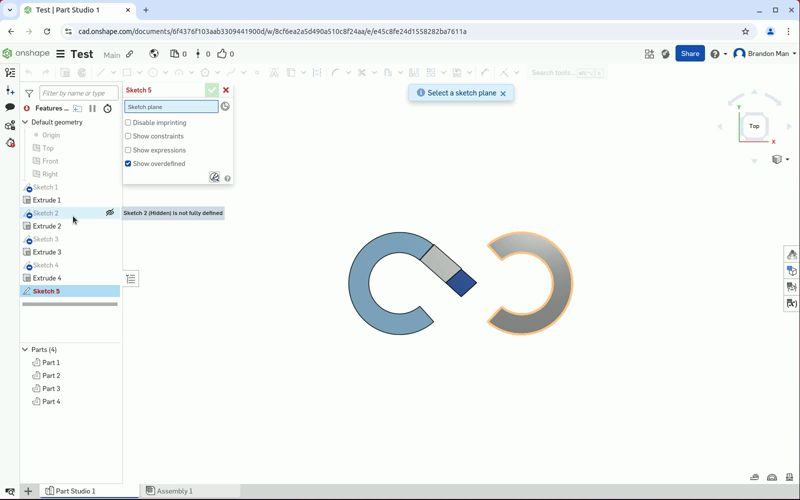
scroll(3)
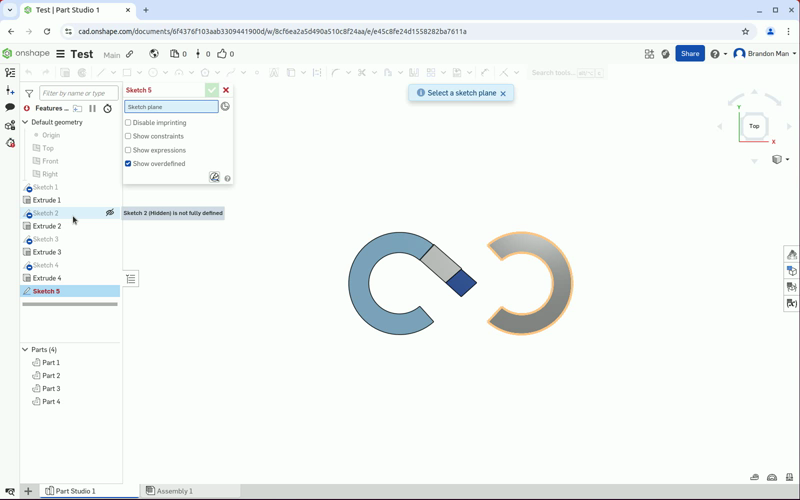
mouse_move(73, 150)
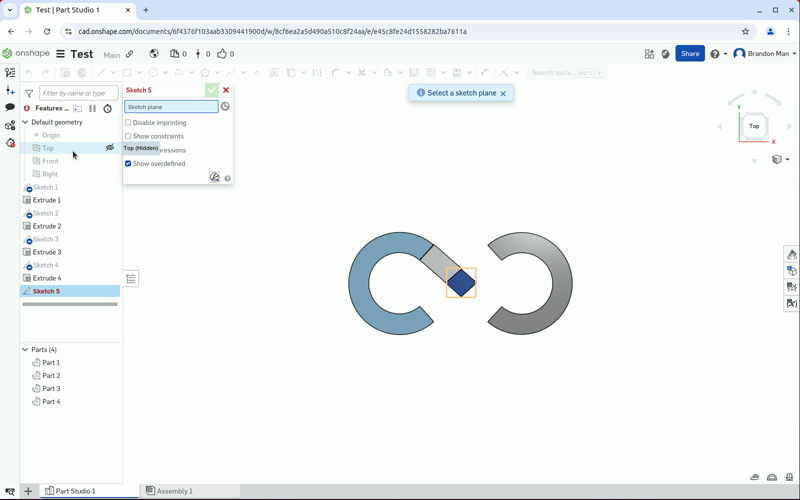
click(73, 150)
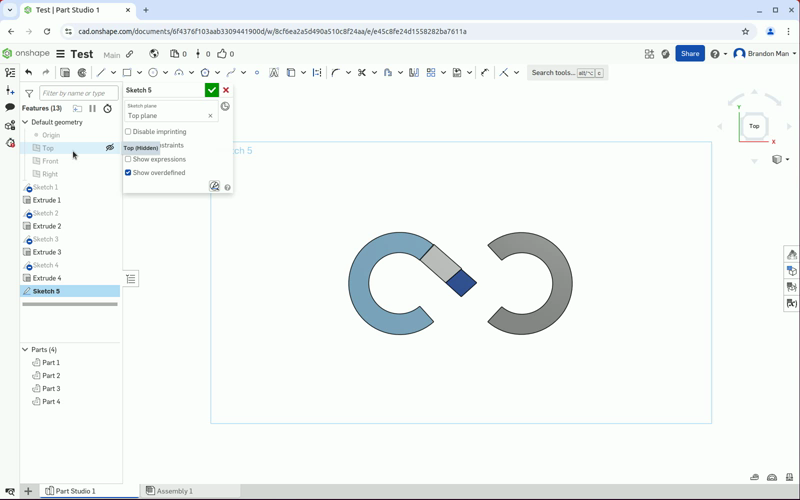
mouse_move(73, 352)
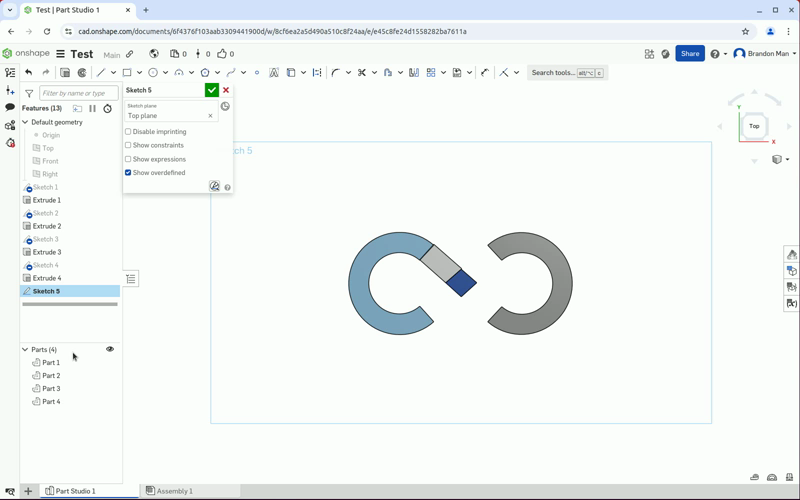
key(y)
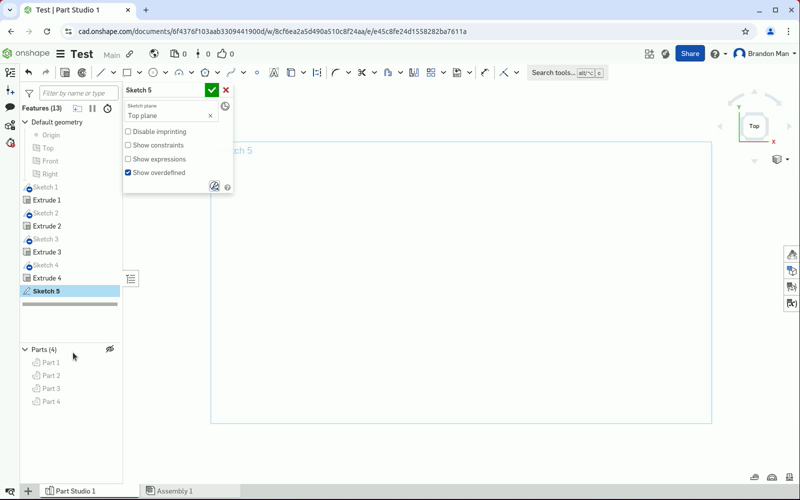
key(l)
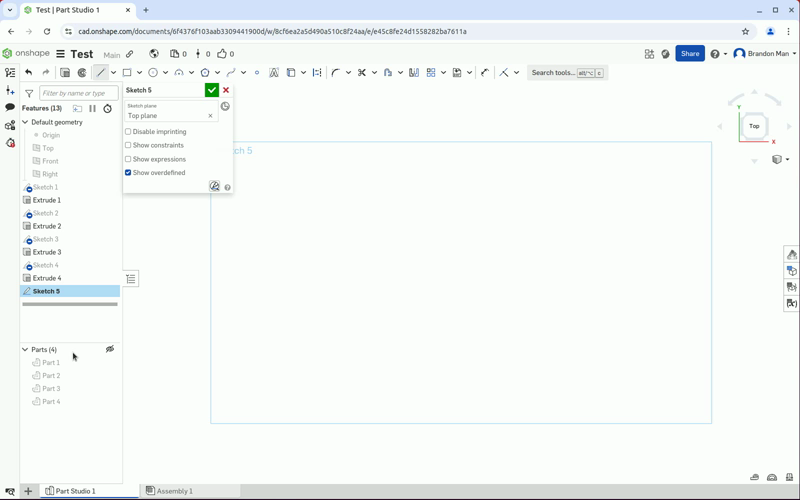
key_down(shift)
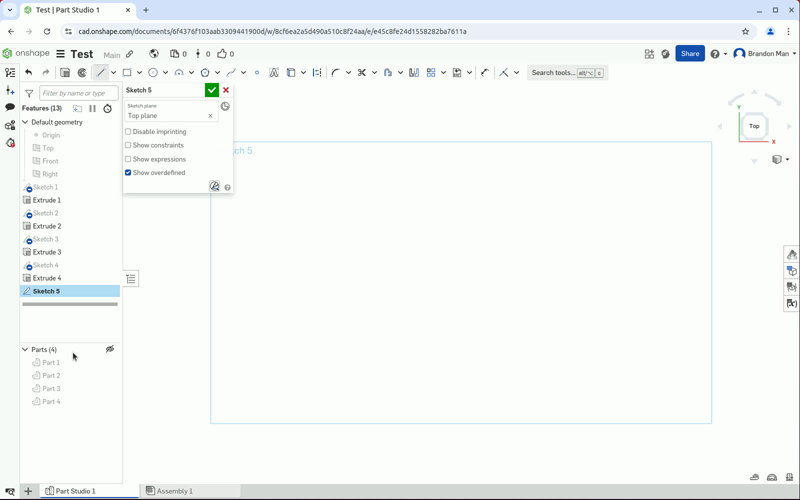
mouse_move(460, 268)
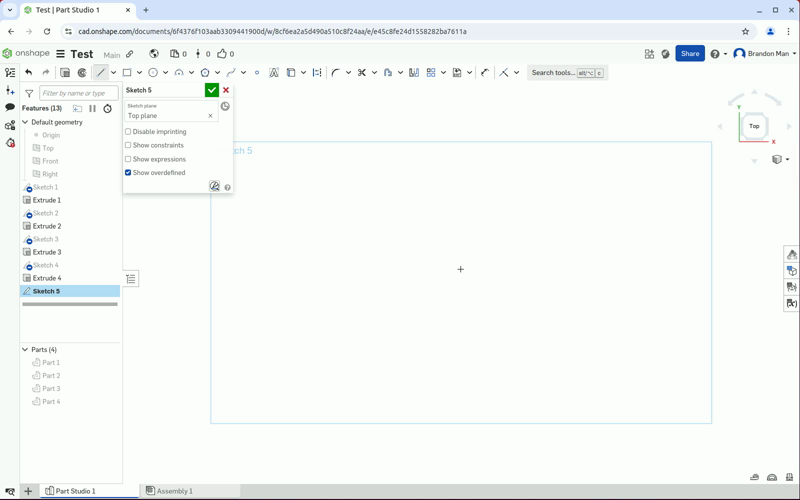
click(460, 268)
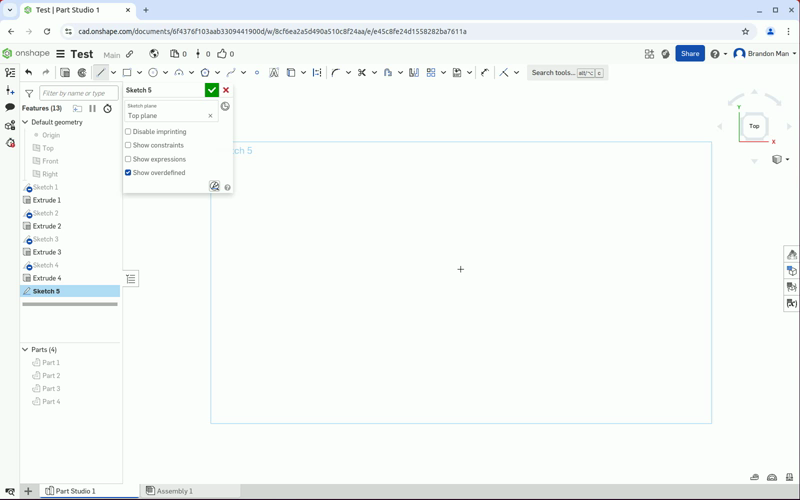
key_up(shift)
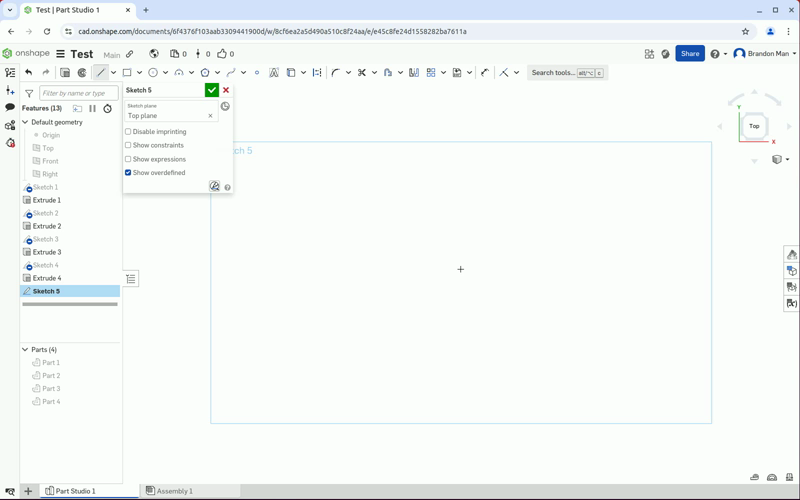
key_down(shift)
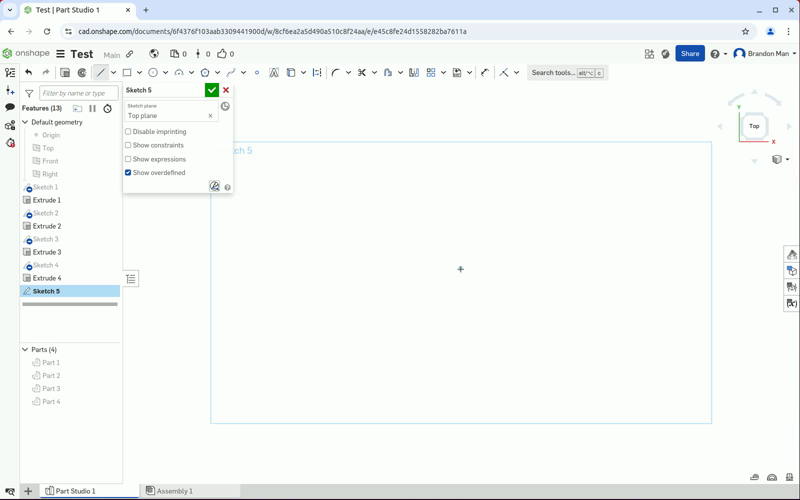
mouse_move(490, 268)
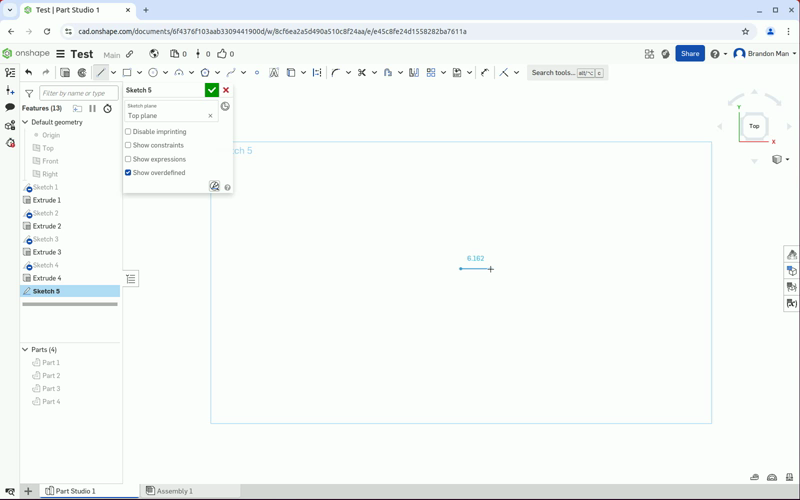
mouse_move(476, 282)
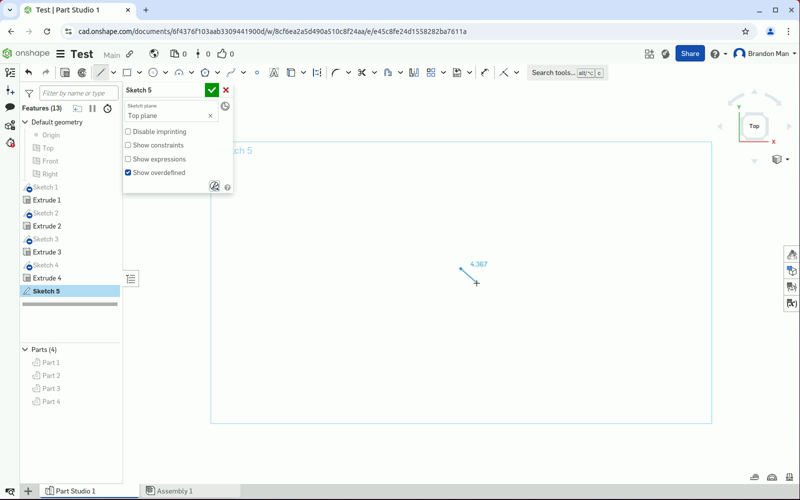
click(476, 282)
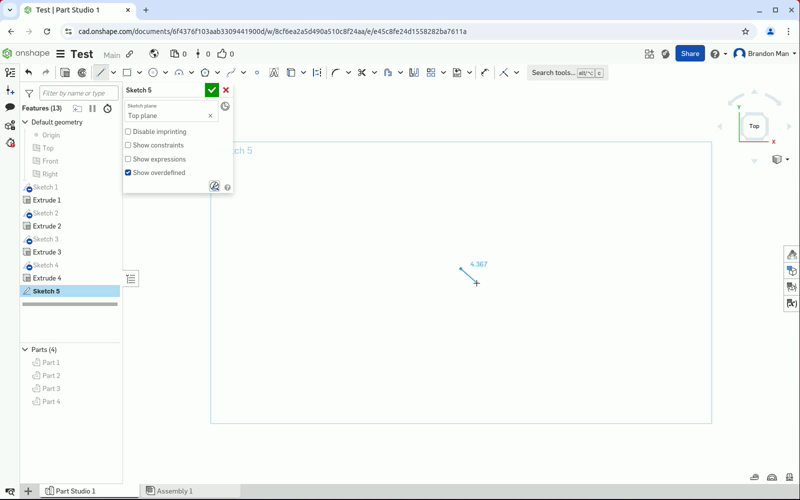
key_up(shift)
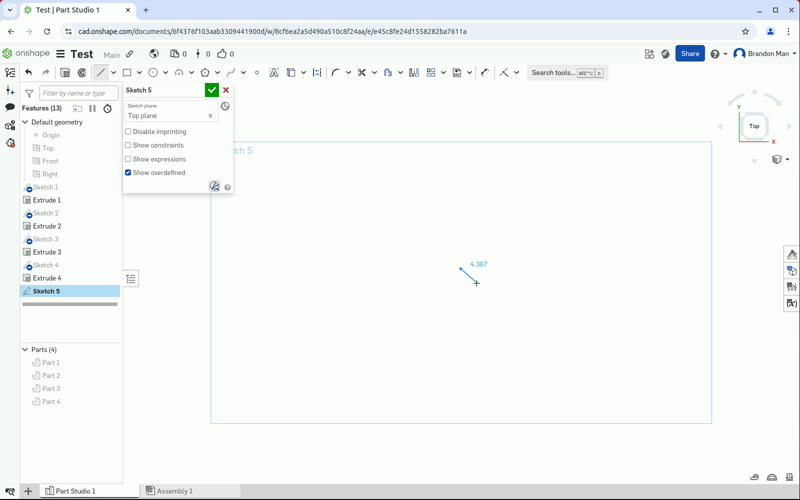
key_down(shift)
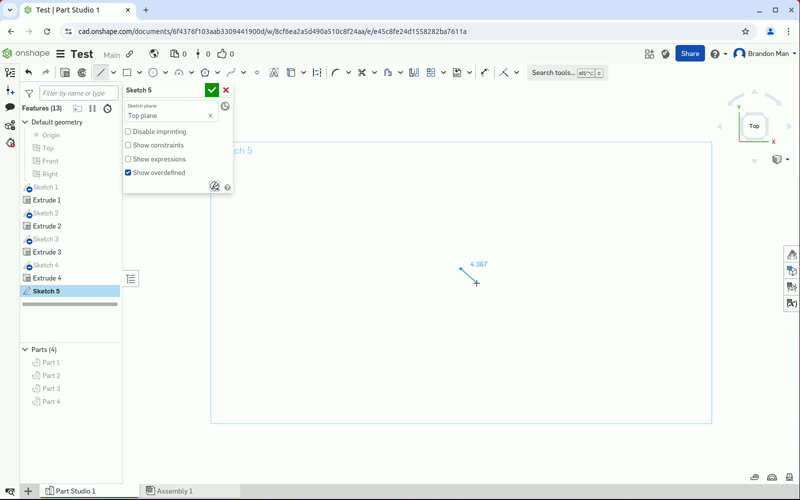
mouse_move(506, 282)
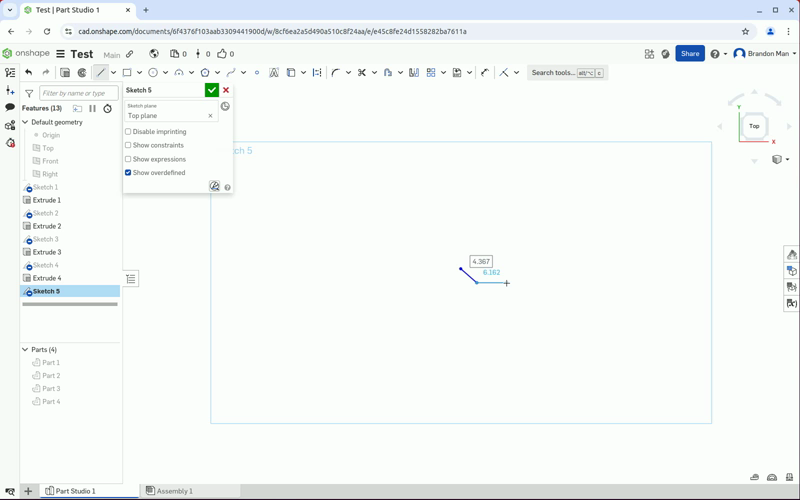
mouse_move(502, 259)
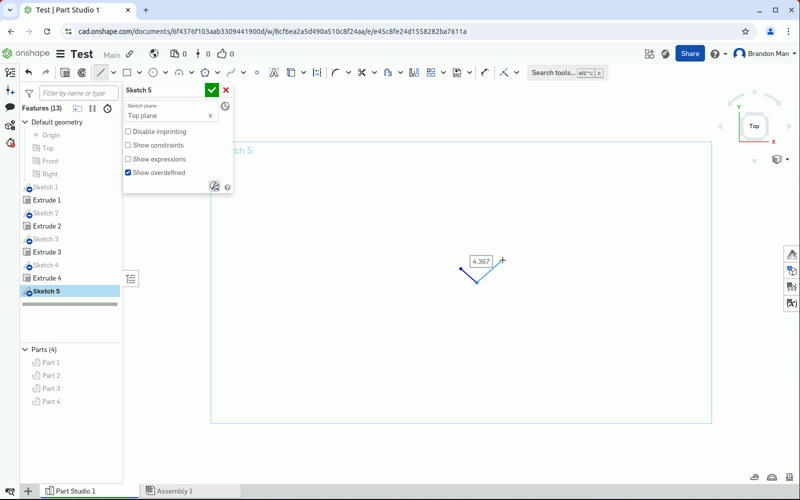
click(502, 259)
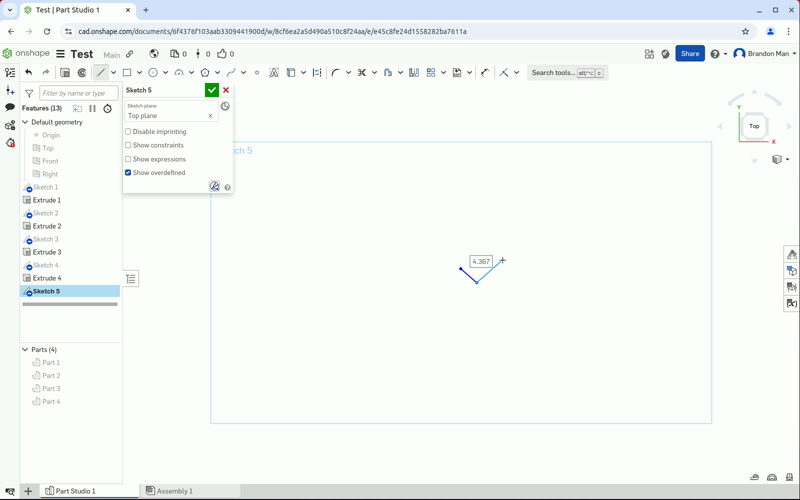
key_up(shift)
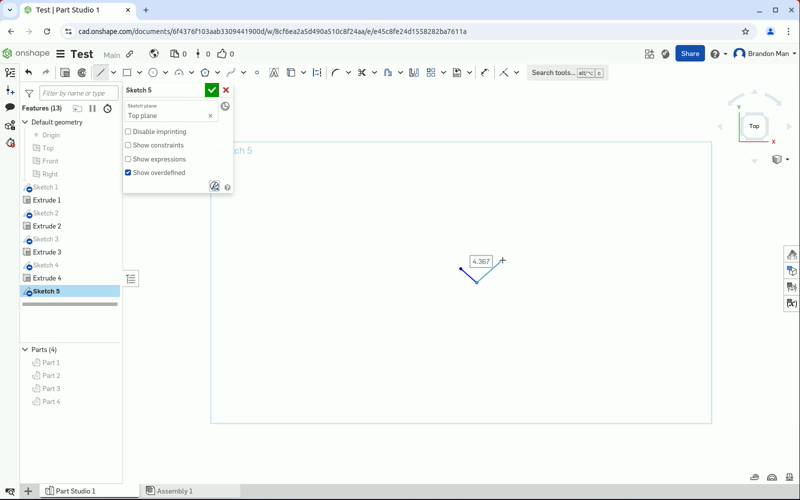
key_down(shift)
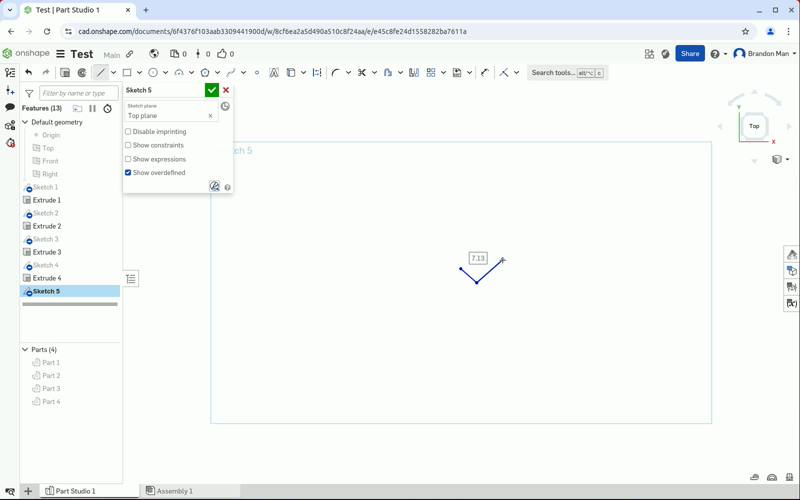
mouse_move(532, 259)
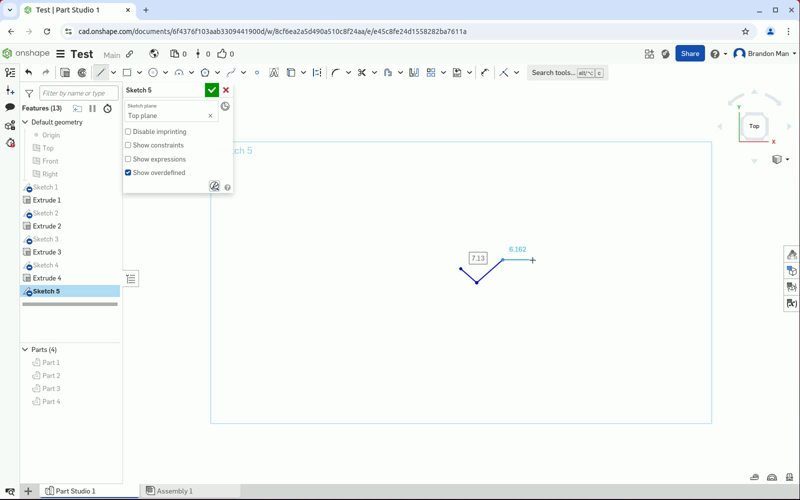
mouse_move(488, 243)
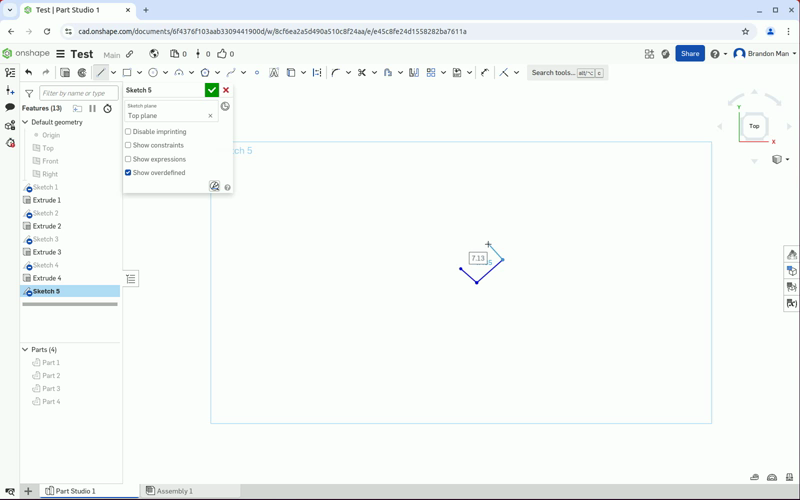
click(488, 243)
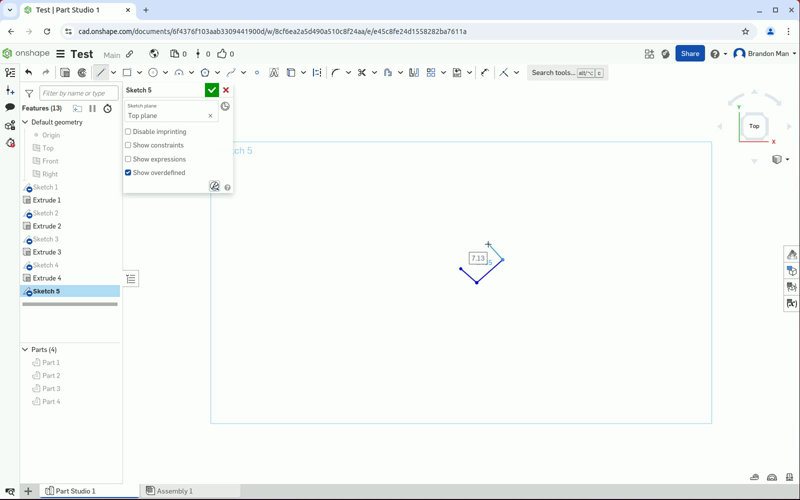
key_up(shift)
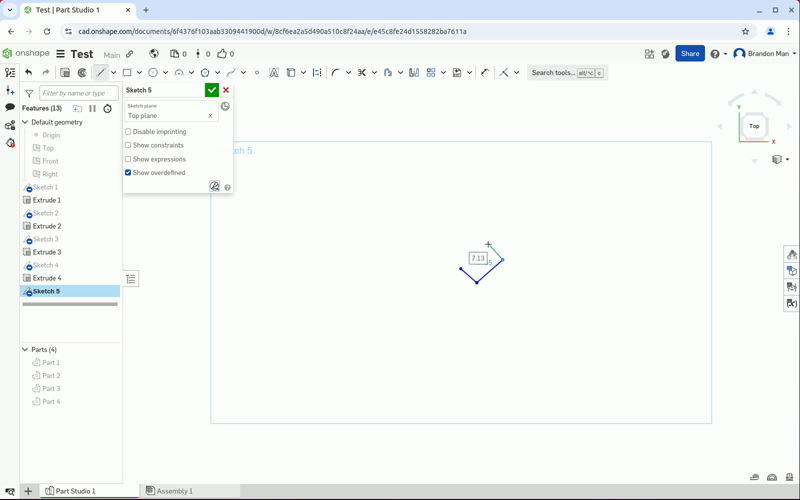
mouse_move(518, 243)
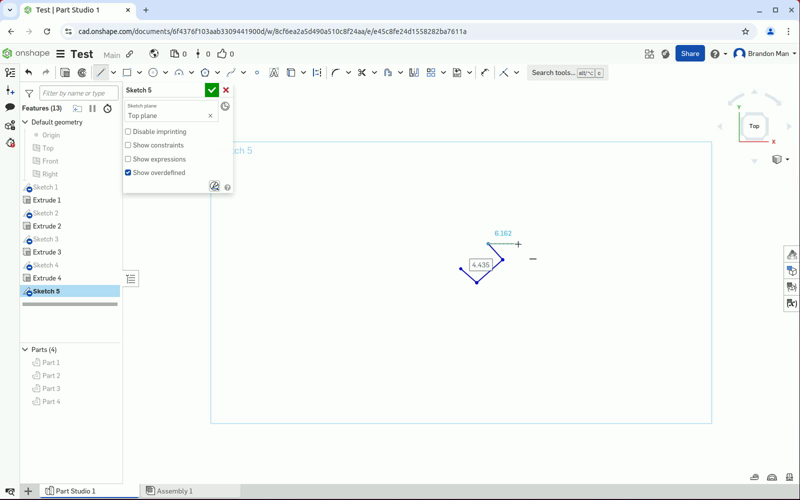
key_down(shift)
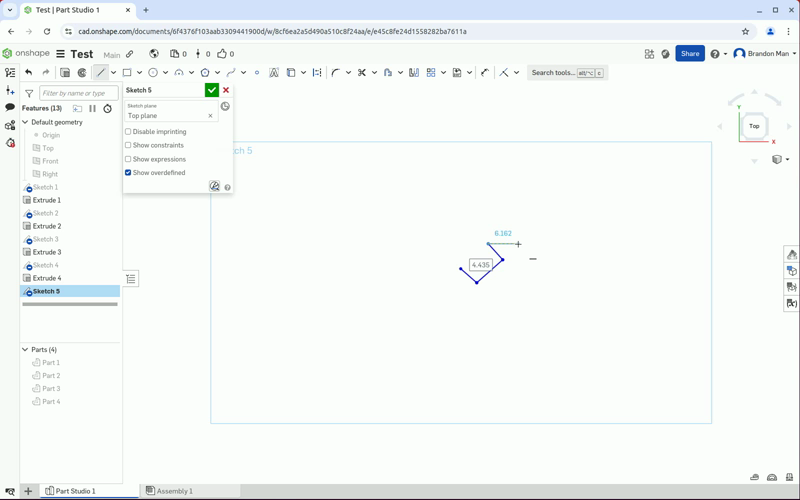
mouse_move(460, 268)
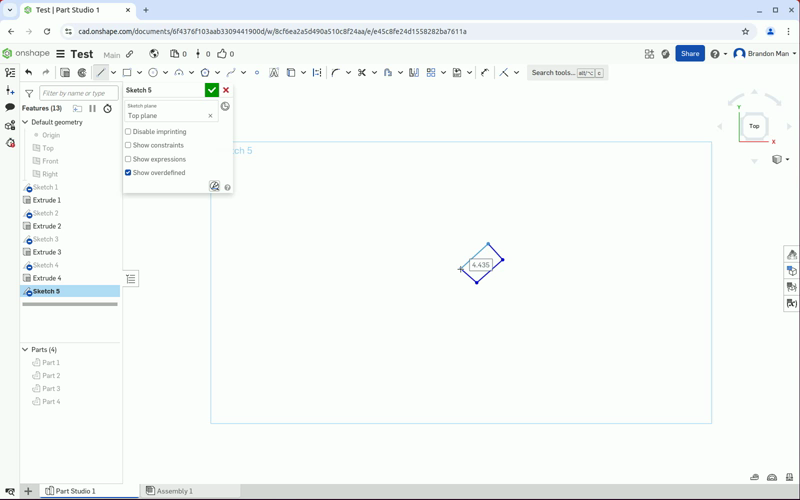
key_up(shift)
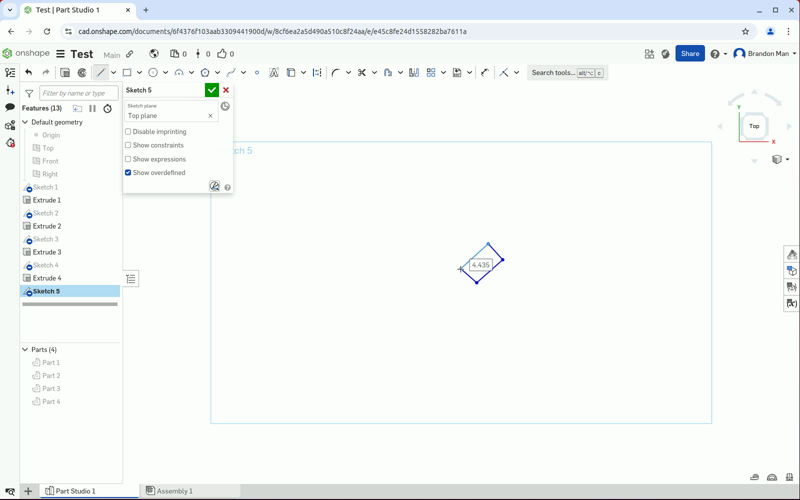
click(460, 268)
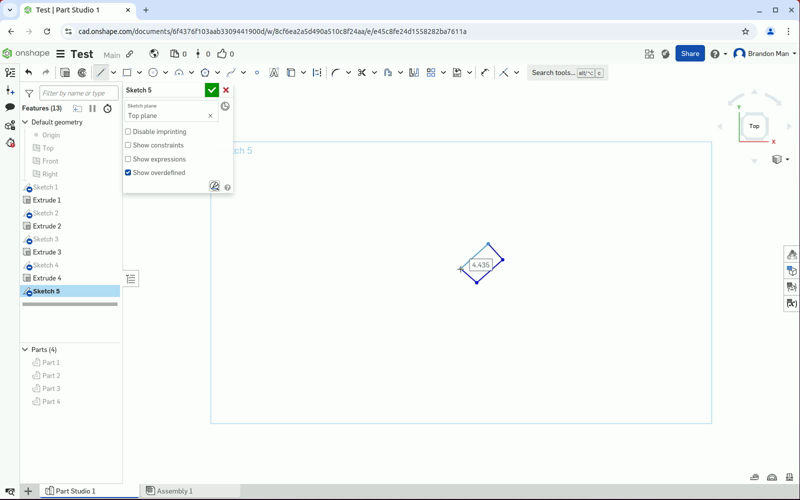
key(esc)
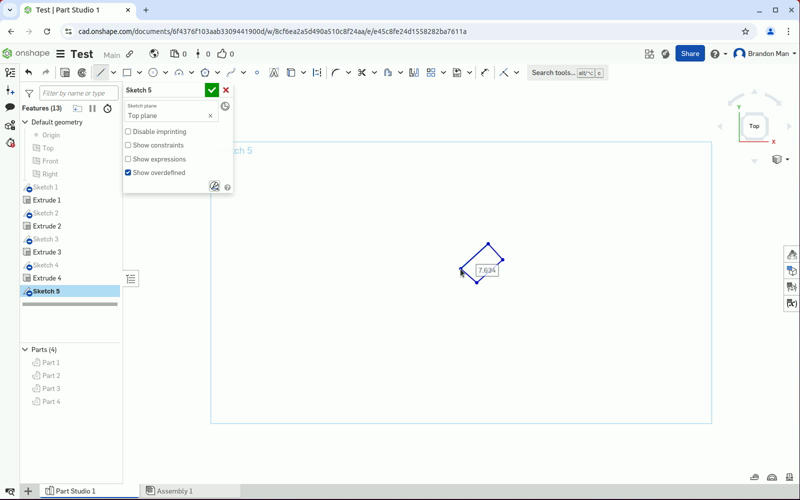
mouse_move(496, 256)
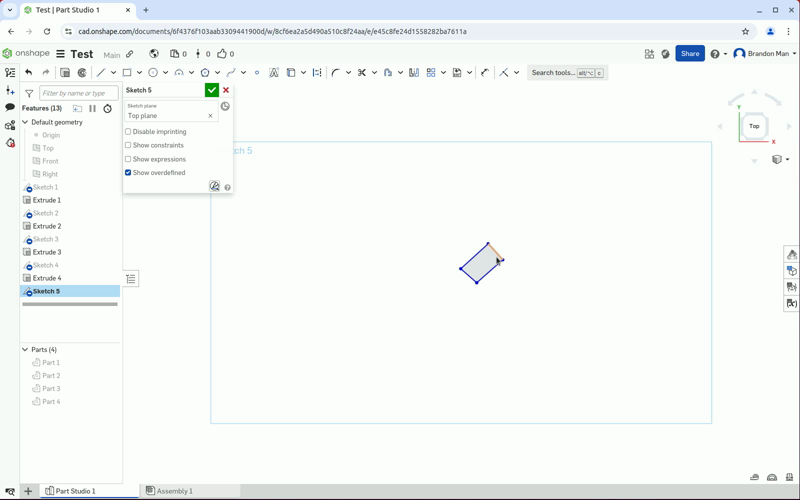
scroll(6)
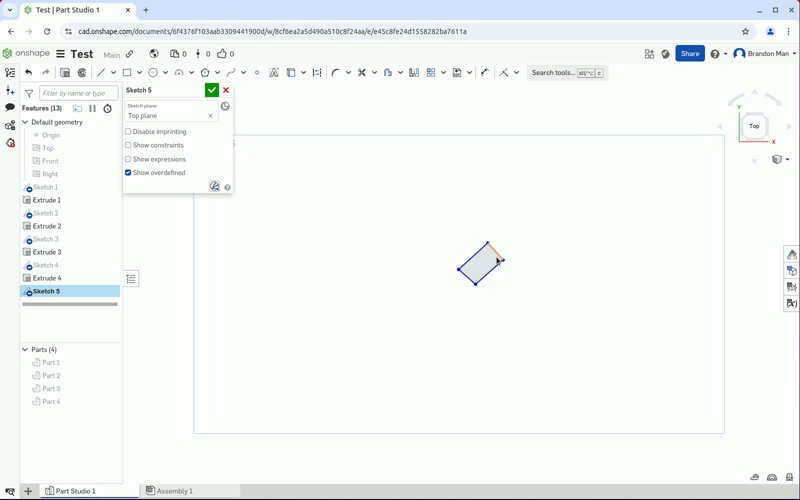
scroll(6)
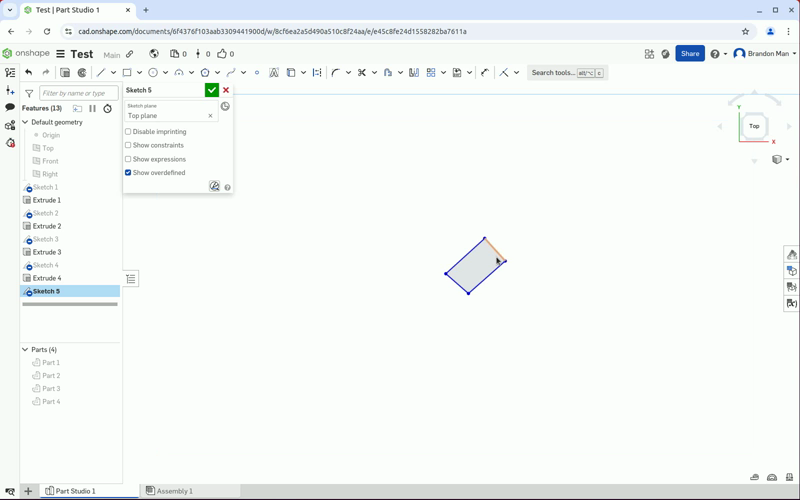
scroll(6)
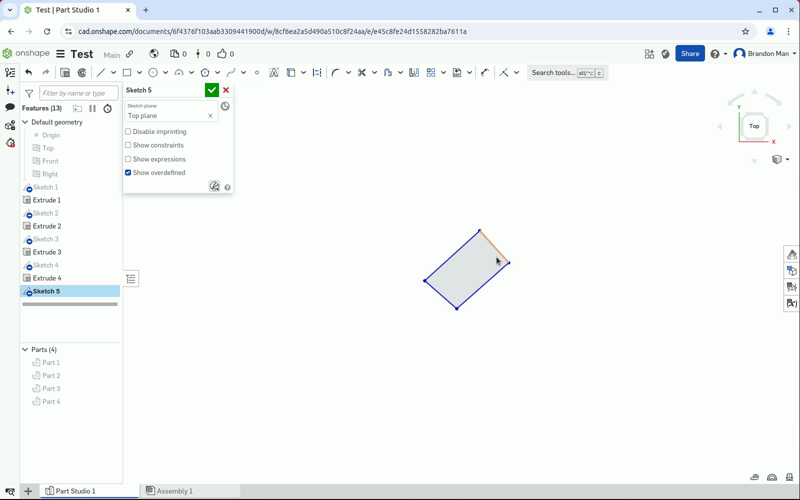
scroll(6)
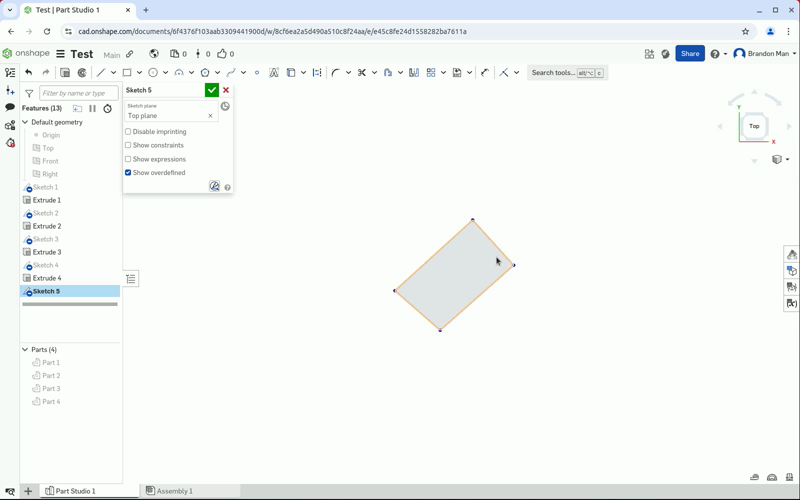
scroll(6)
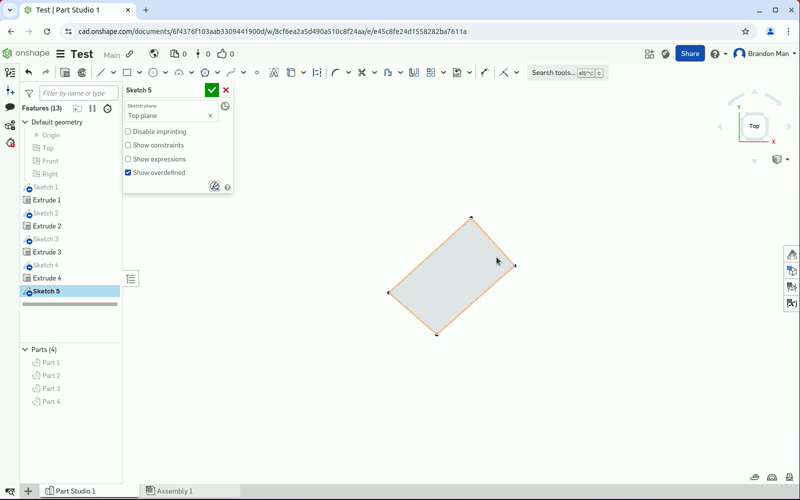
scroll(6)
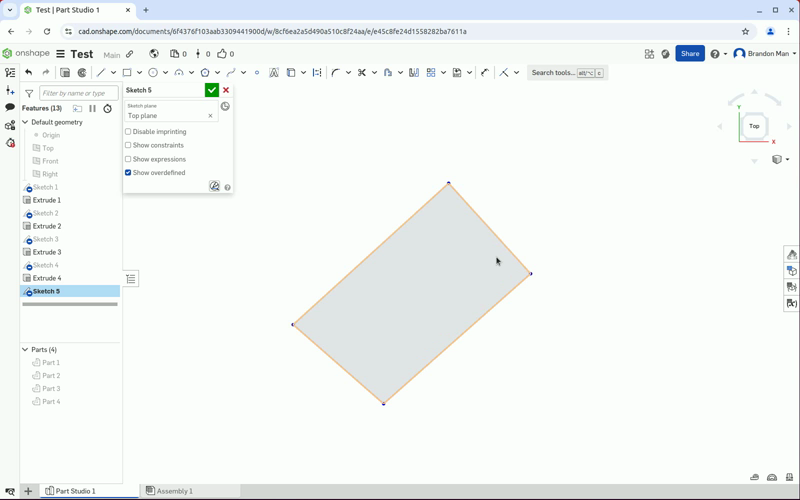
scroll(6)
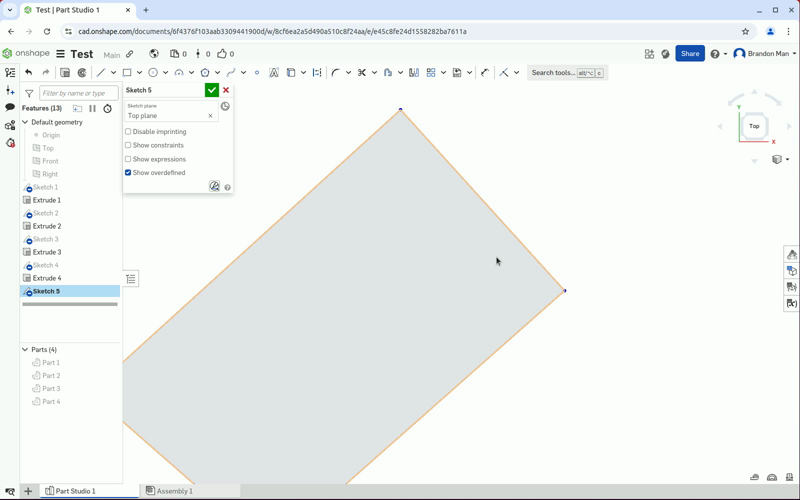
click(496, 256)
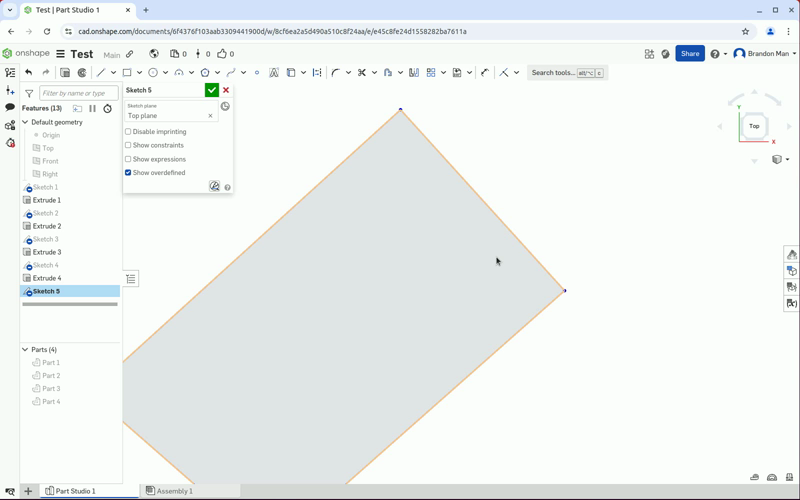
scroll(-6)
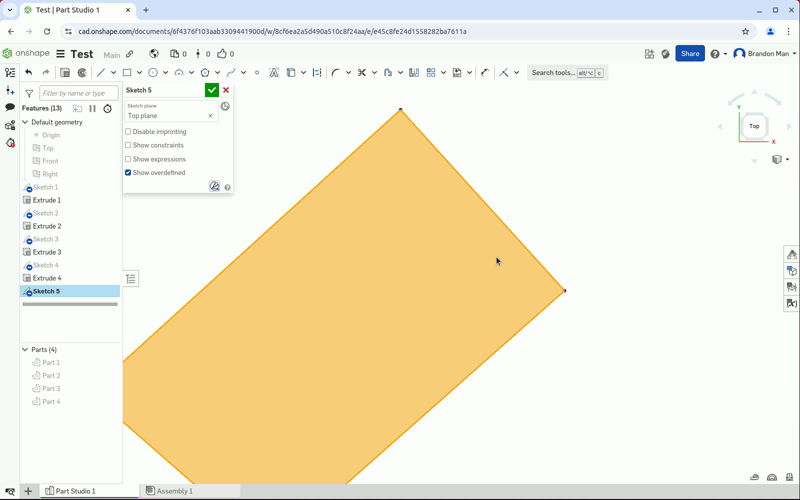
scroll(-6)
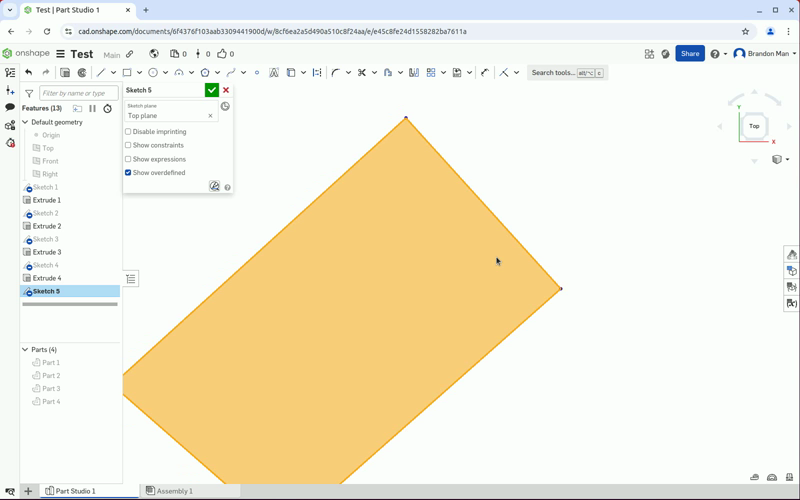
scroll(-6)
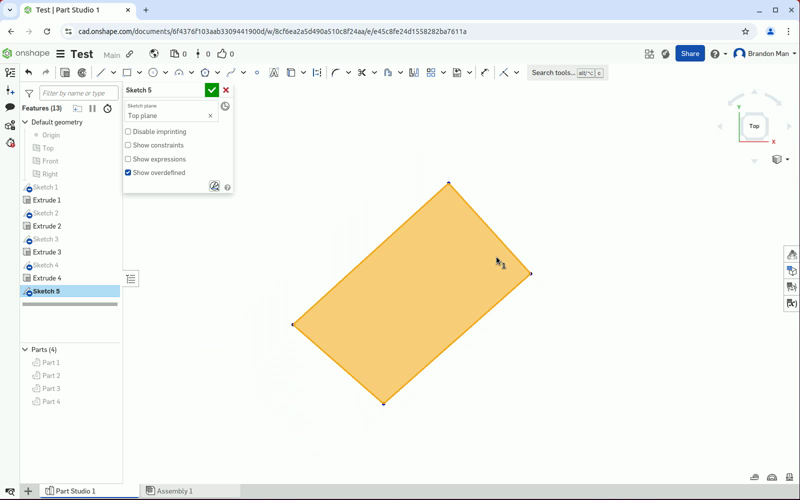
scroll(-6)
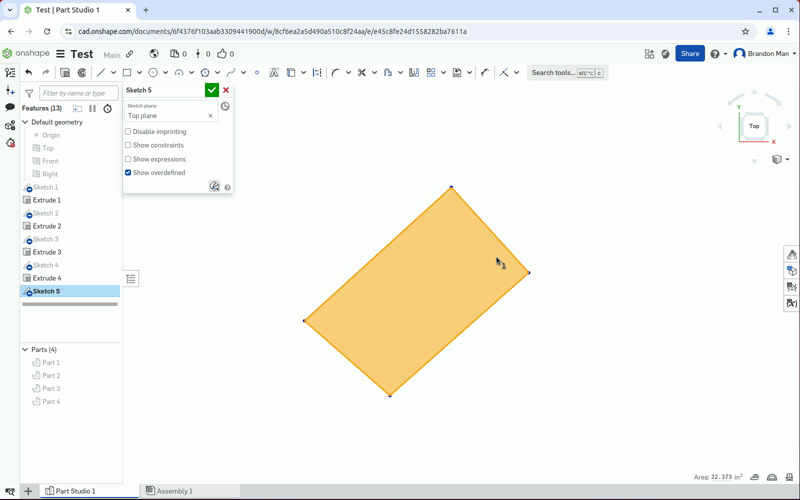
scroll(-6)
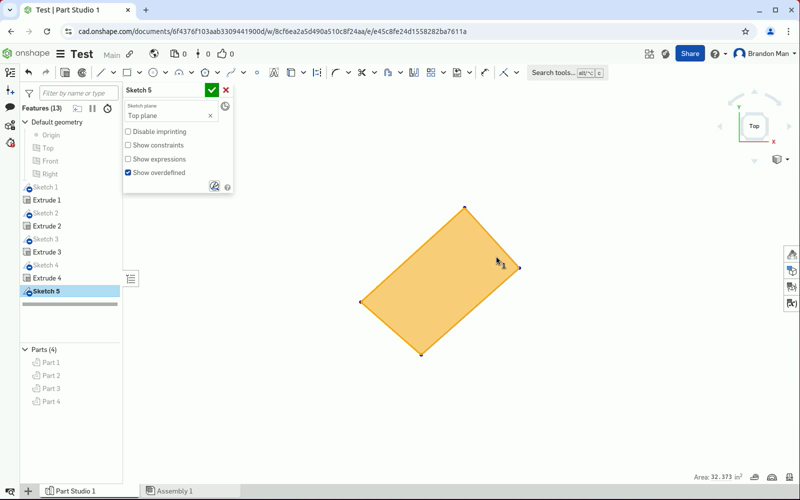
scroll(-6)
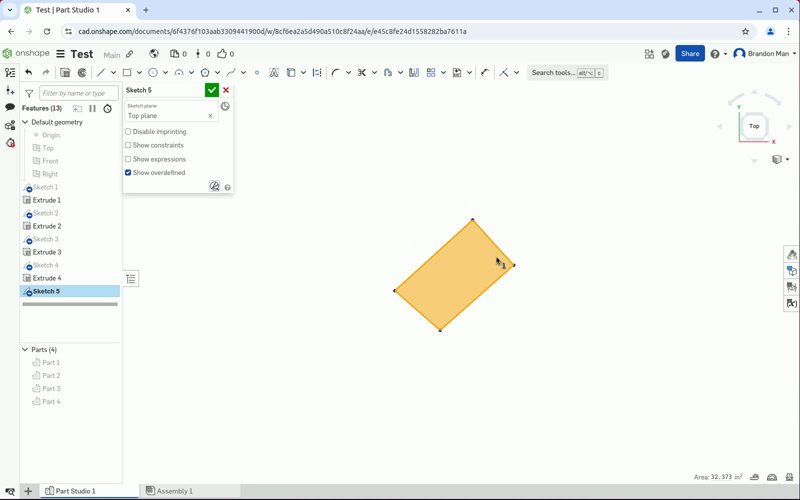
scroll(-6)
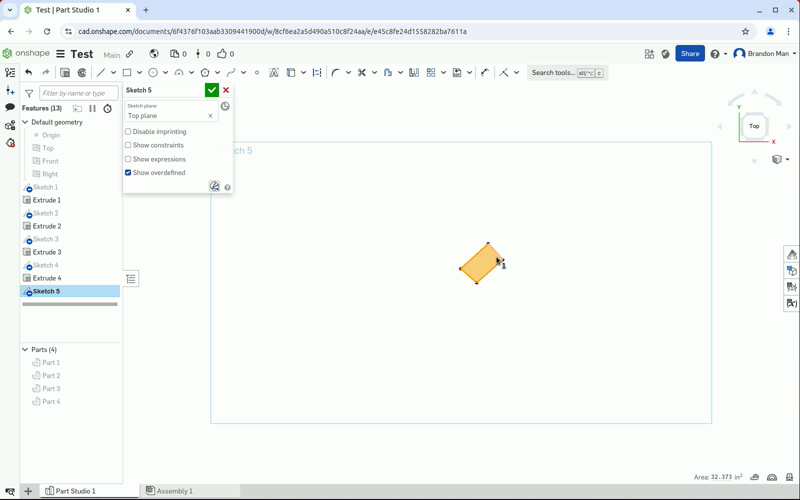
mouse_move(73, 352)
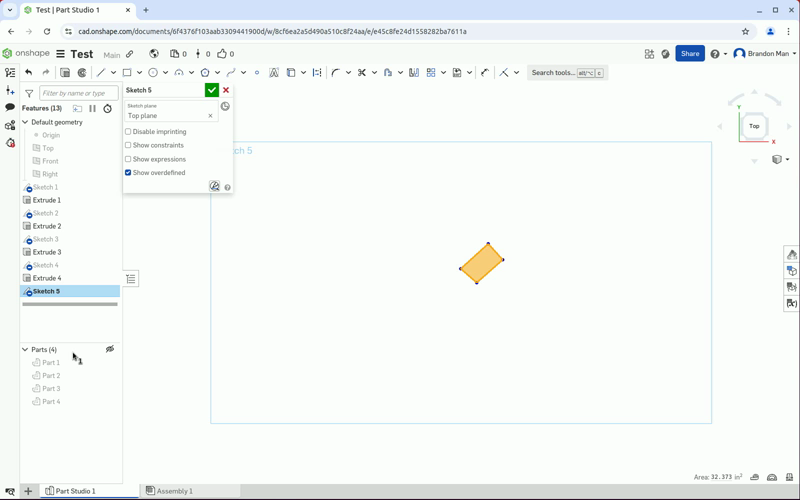
key(shift+y)
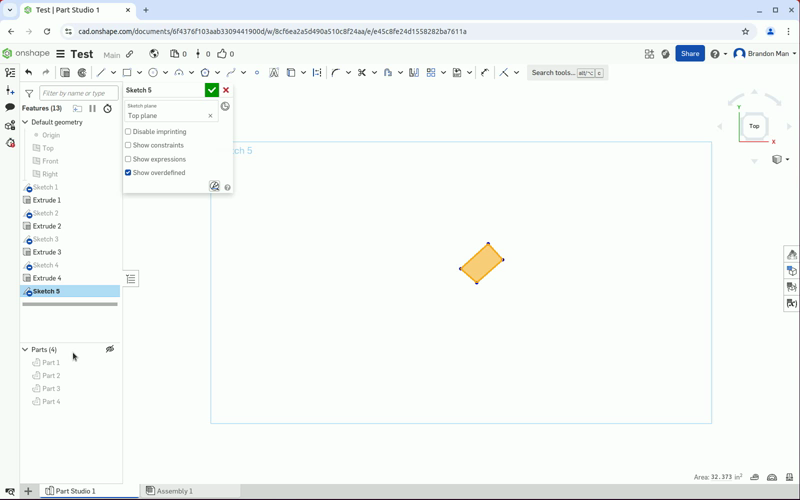
key(shift+e)
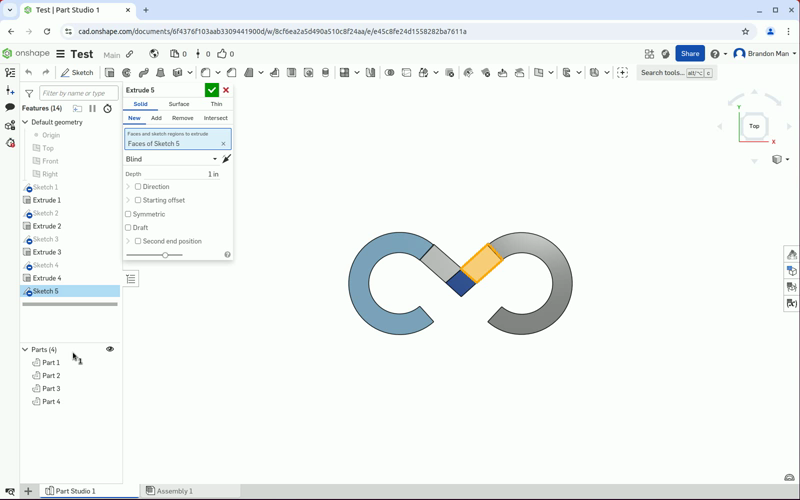
mouse_move(143, 106)
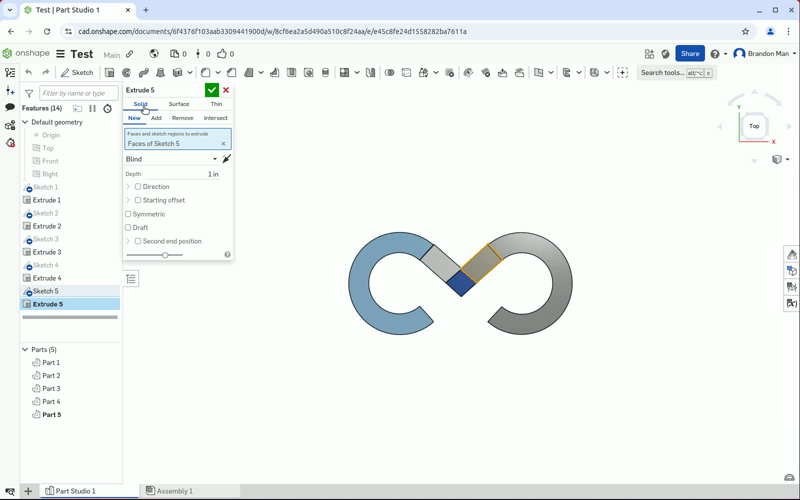
click(143, 106)
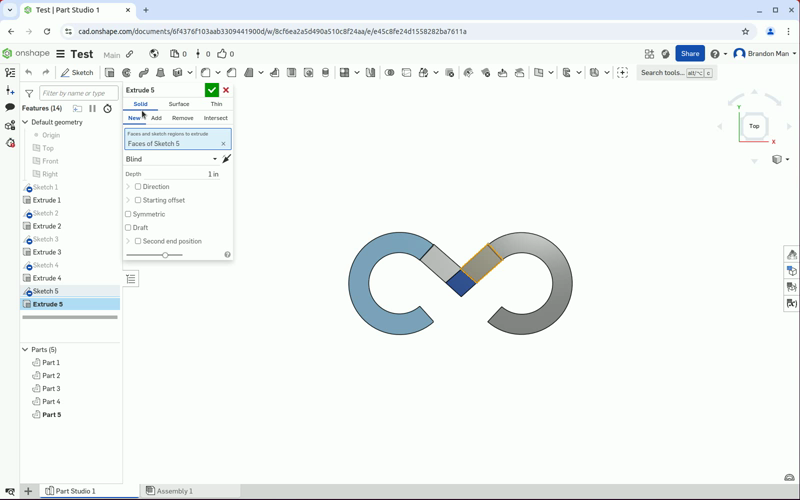
mouse_move(137, 120)
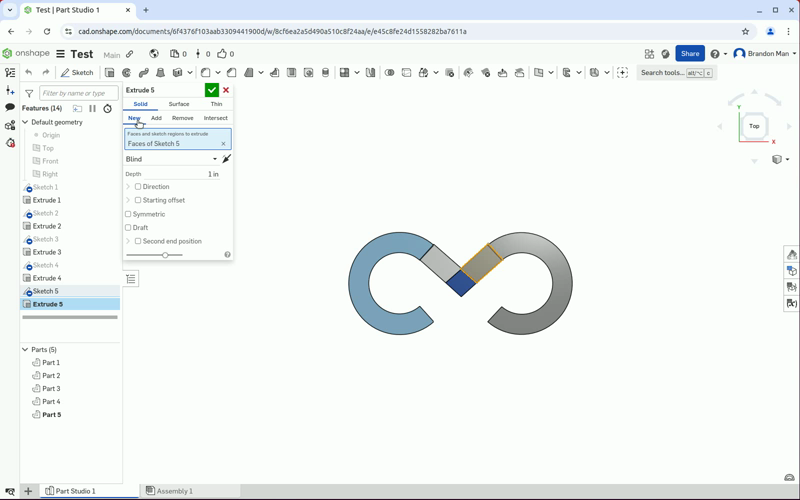
click(137, 120)
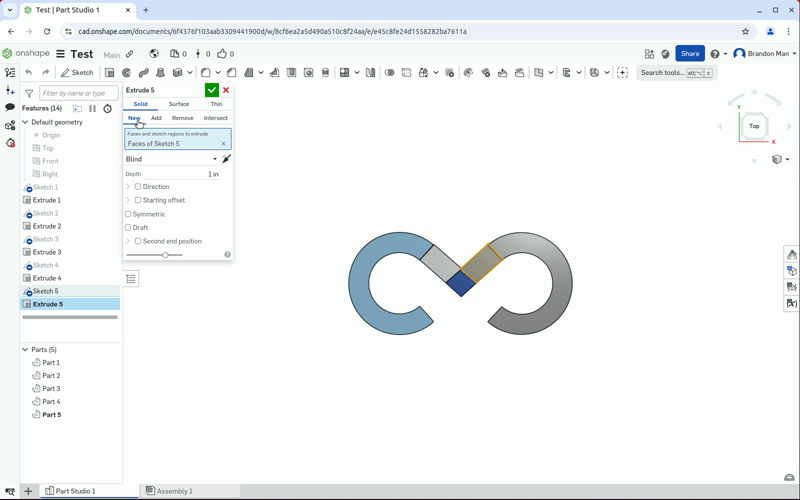
key(tab, 4)
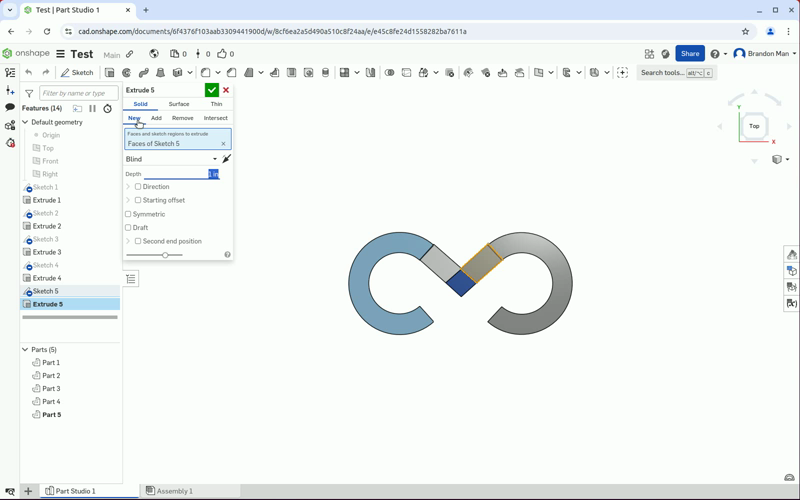
text(2.166)
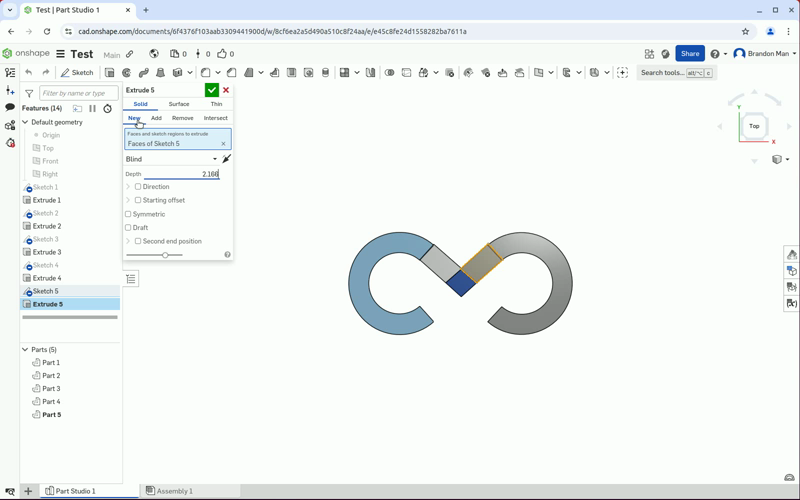
key(enter)
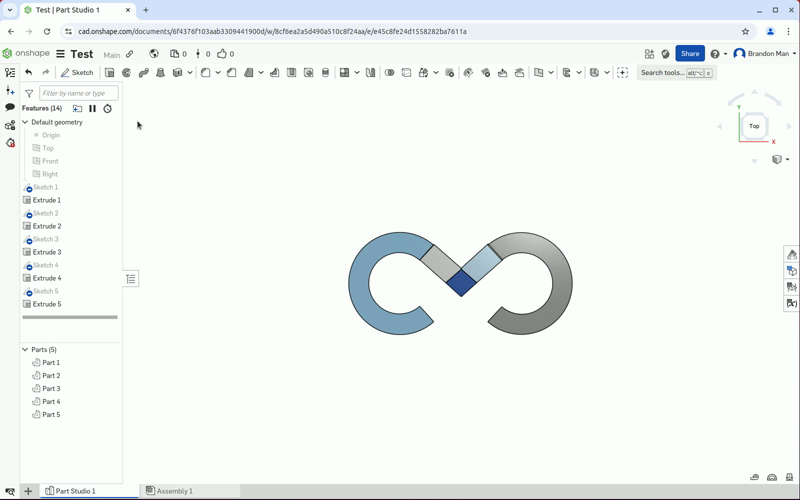
key(shift+h)
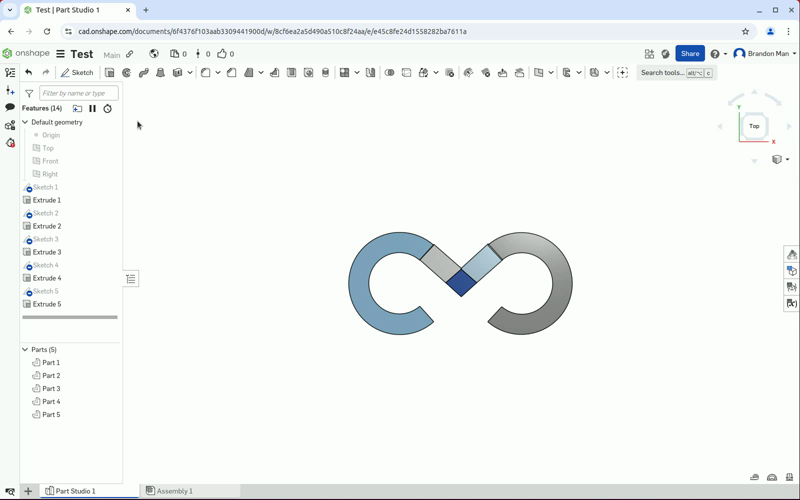
key(shift+h)
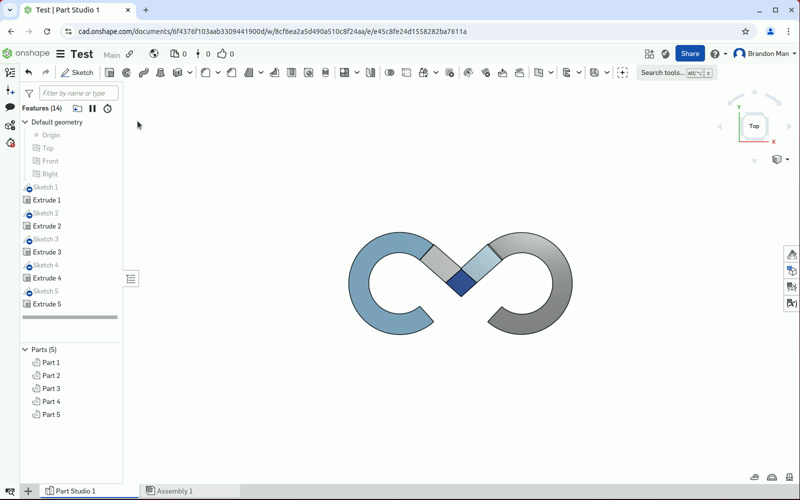
mouse_move(73, 189)
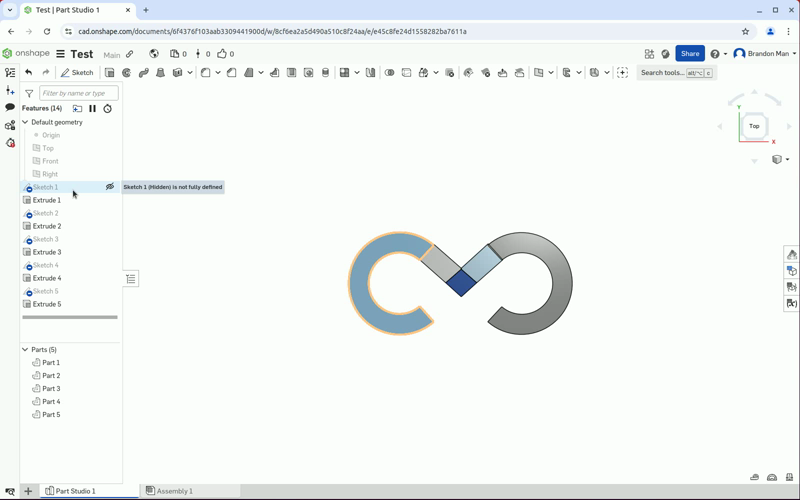
click(73, 189)
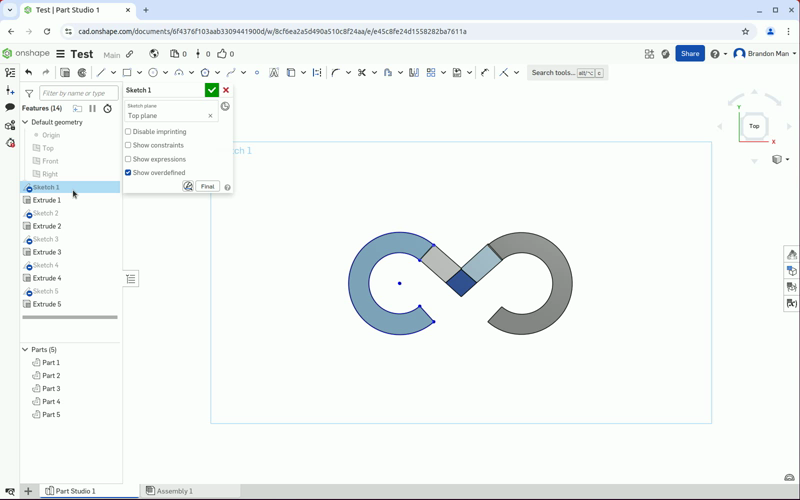
mouse_move(229, 92)
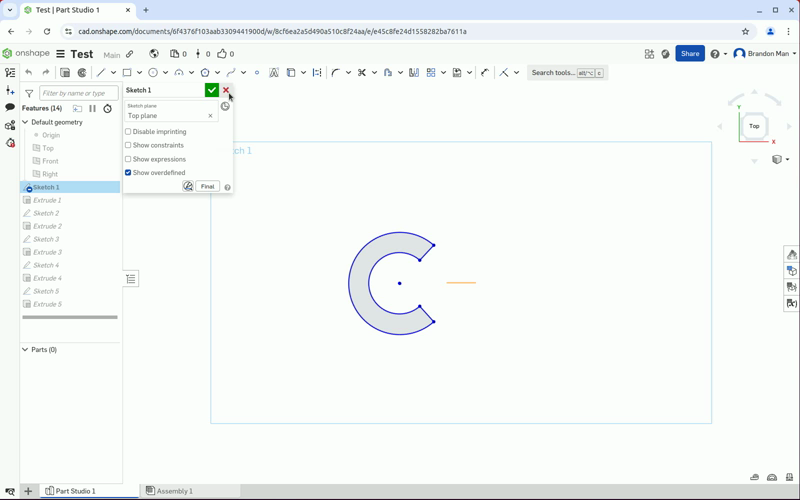
click(229, 92)
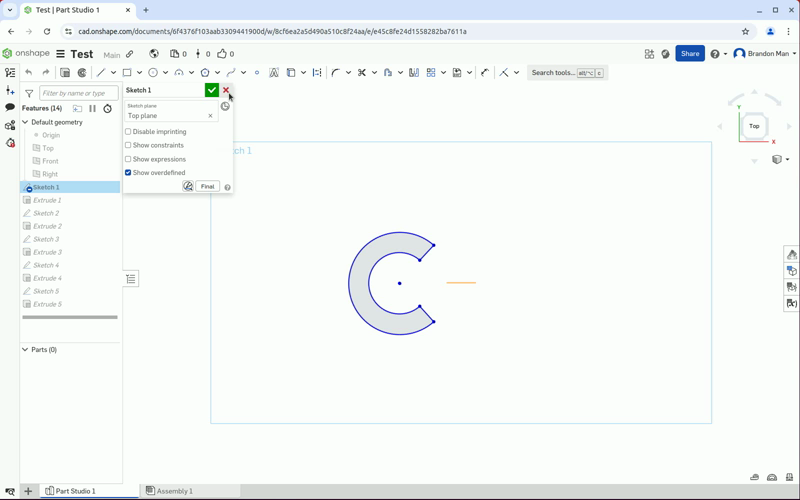
key(shift+s)
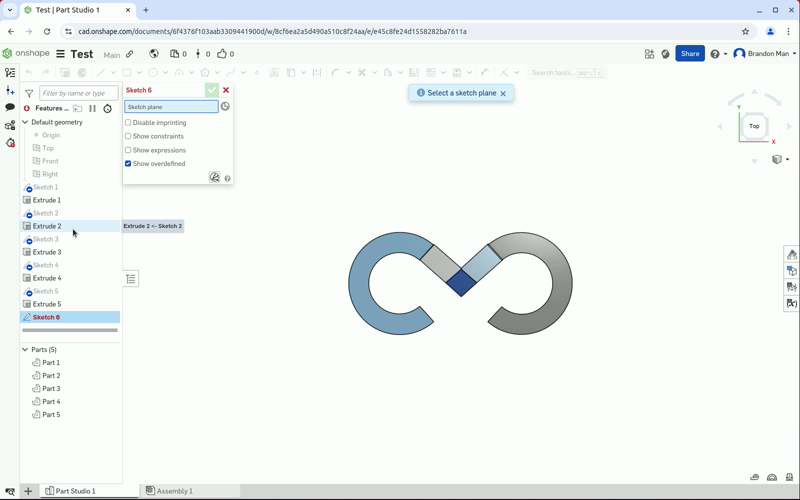
scroll(3)
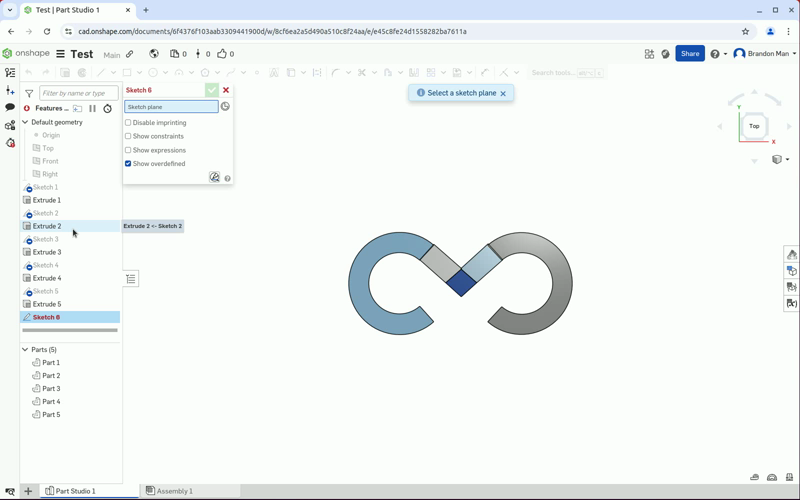
mouse_move(73, 150)
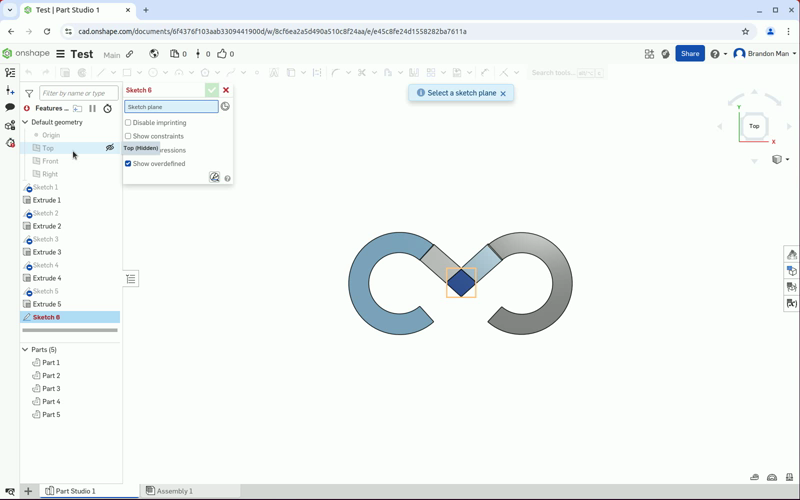
click(73, 150)
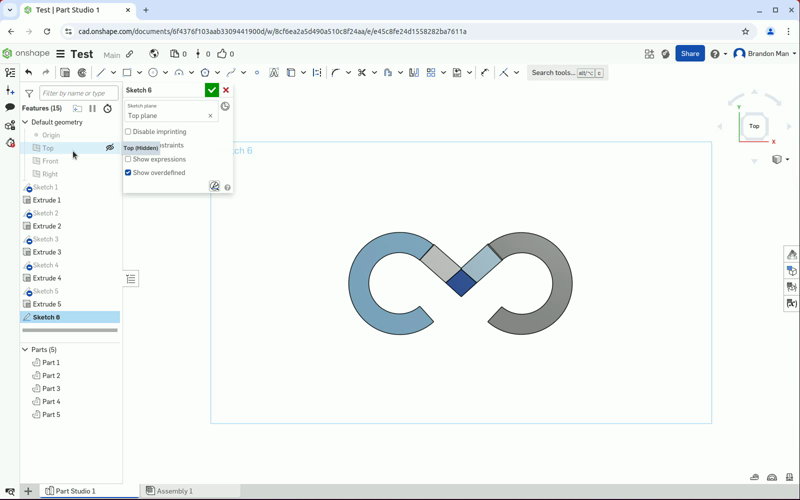
mouse_move(73, 352)
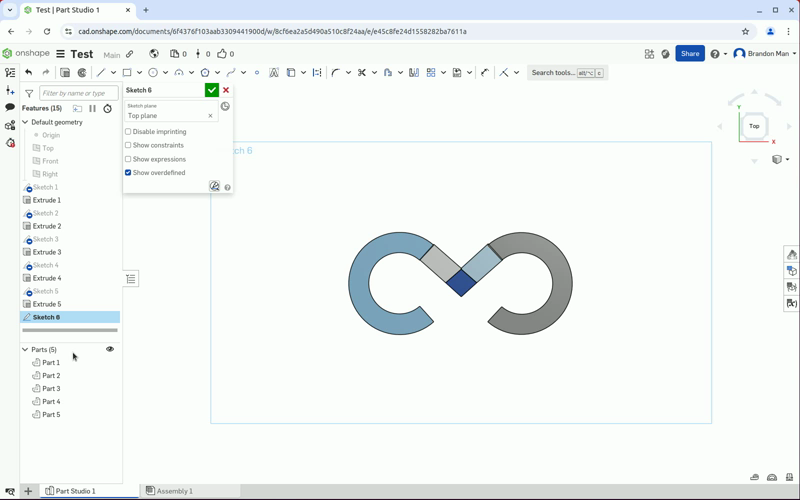
key(y)
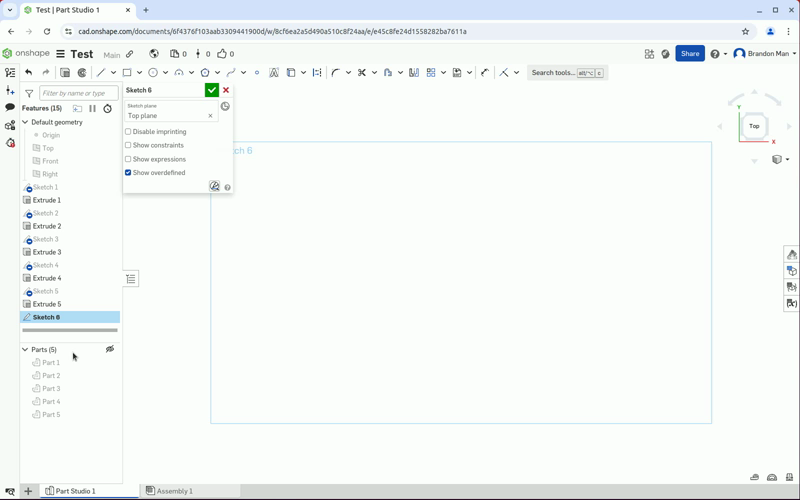
key(l)
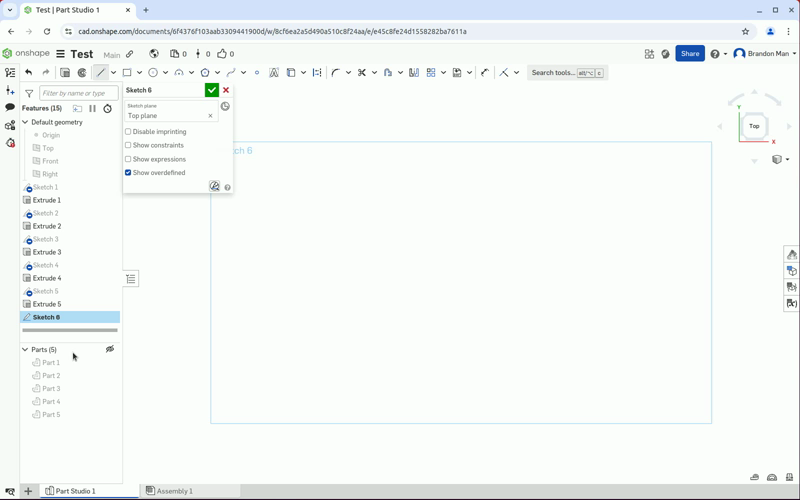
key_down(shift)
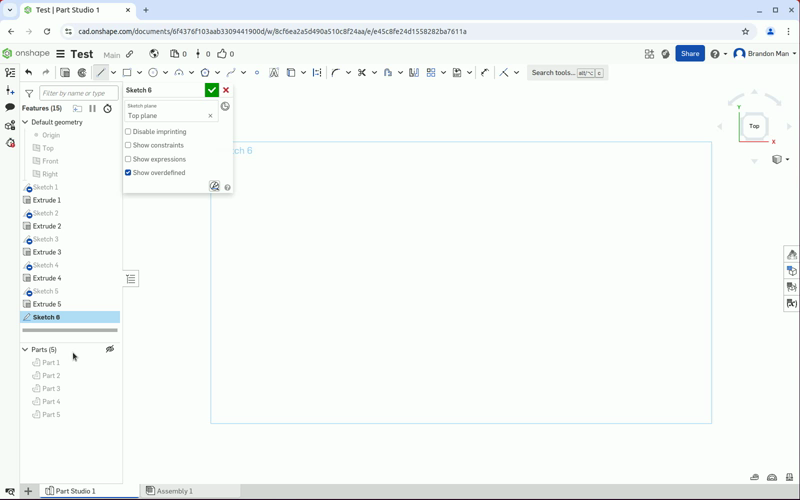
mouse_move(460, 297)
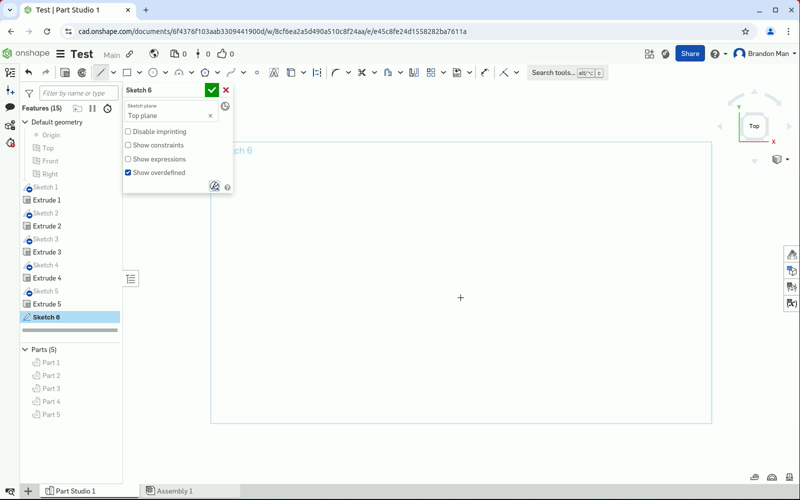
click(460, 297)
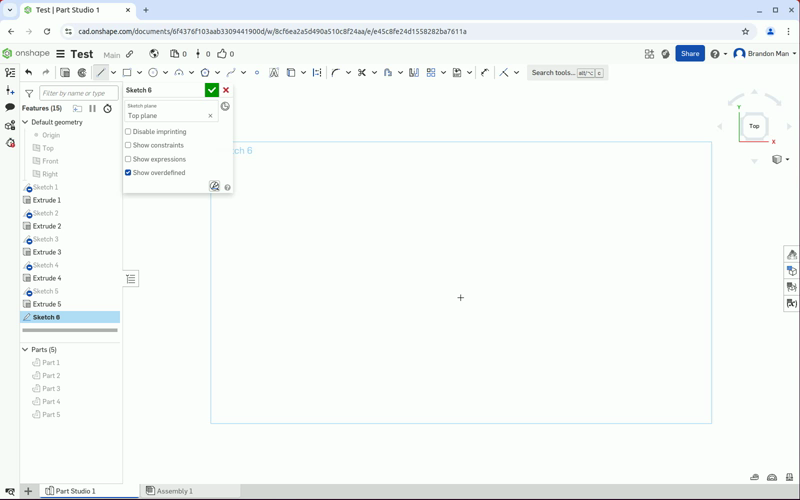
key_up(shift)
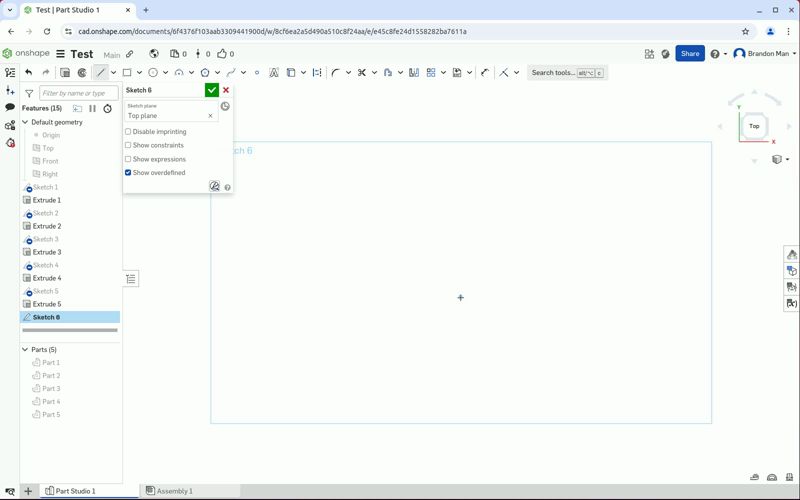
key_down(shift)
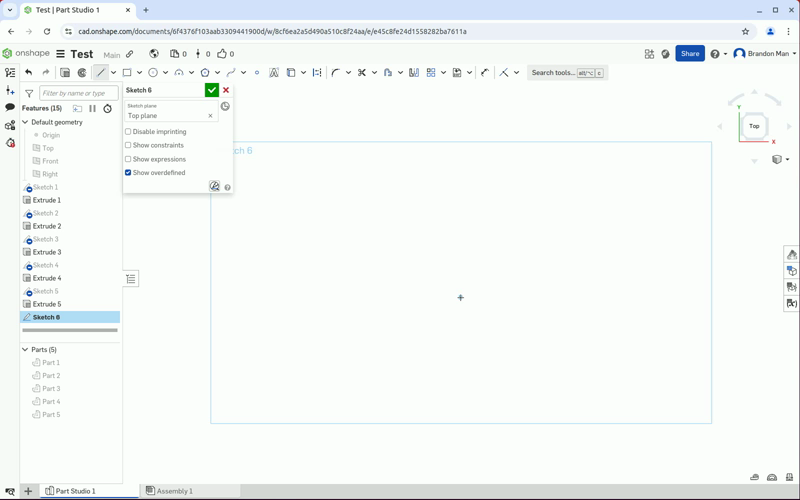
mouse_move(490, 297)
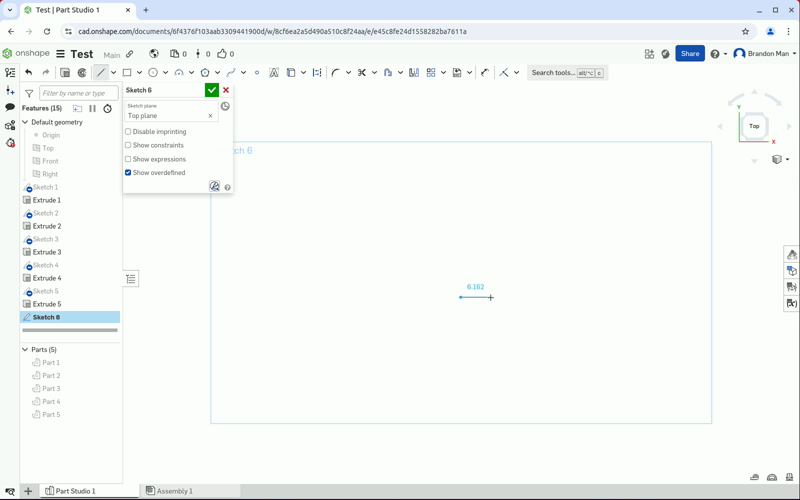
mouse_move(488, 321)
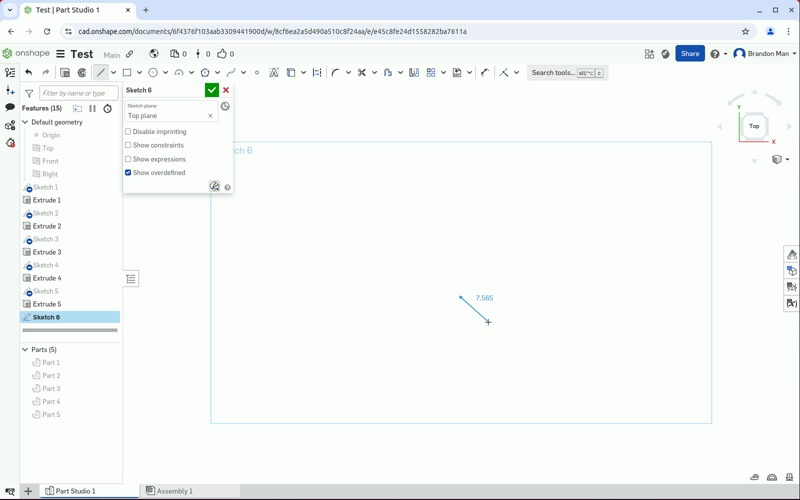
click(488, 321)
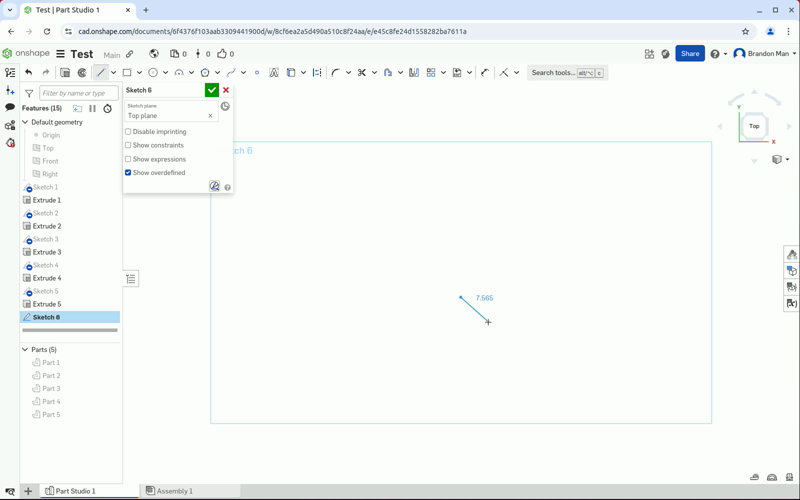
key_up(shift)
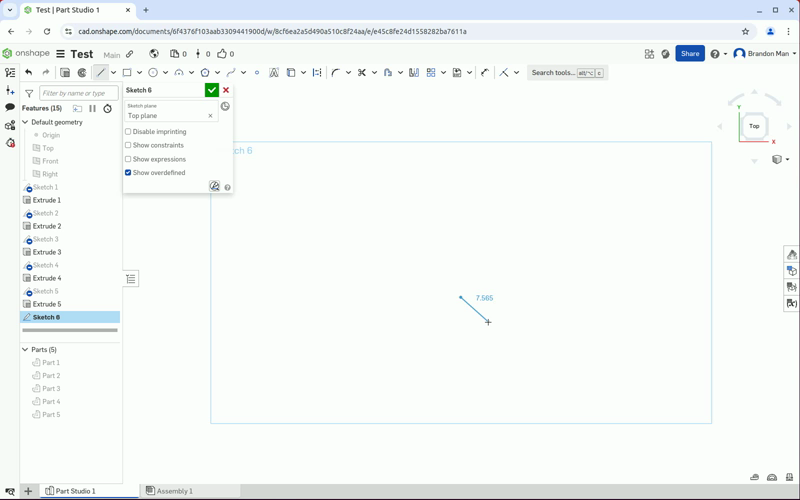
key_down(shift)
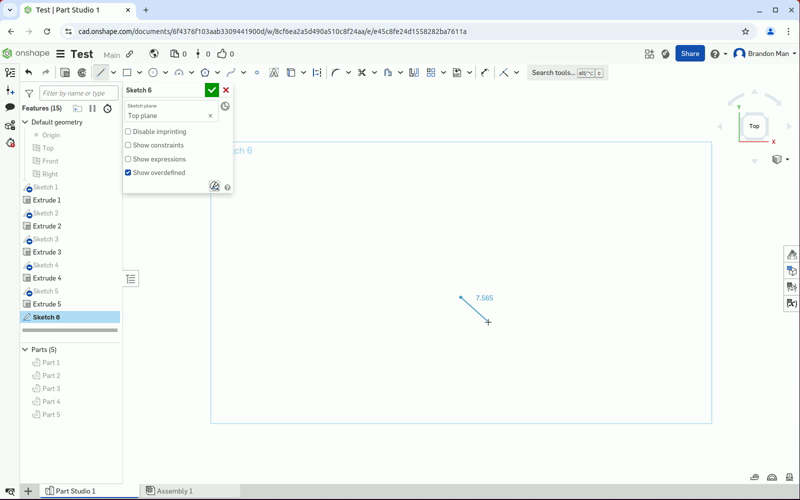
mouse_move(518, 321)
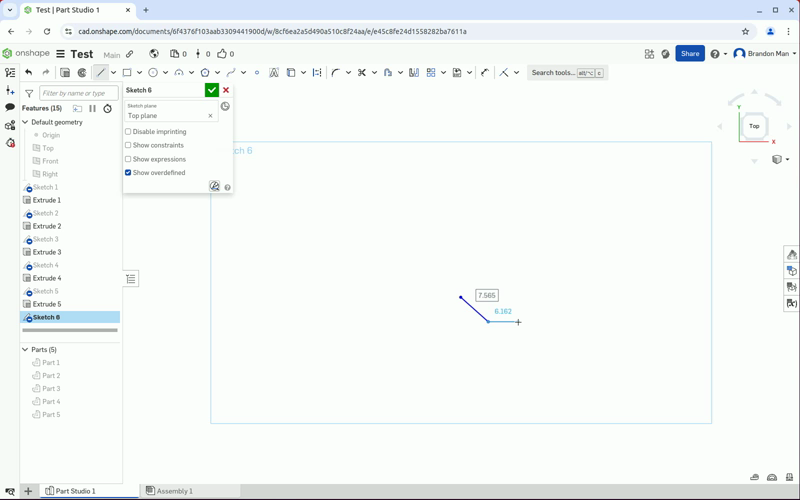
mouse_move(502, 306)
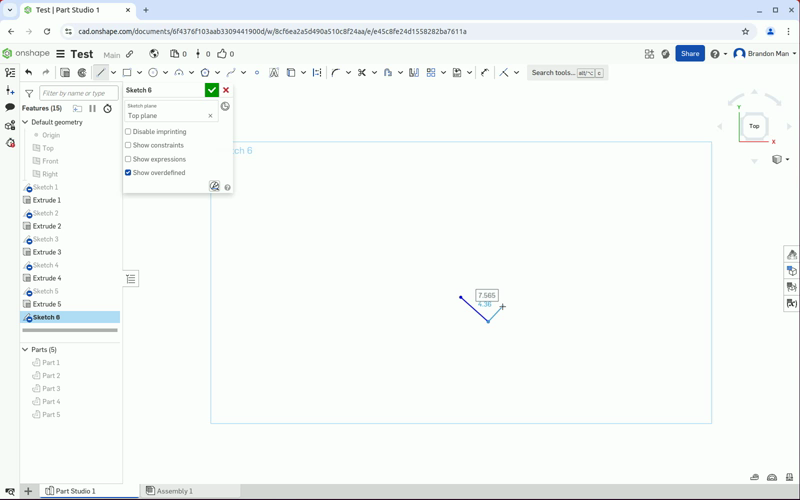
click(502, 306)
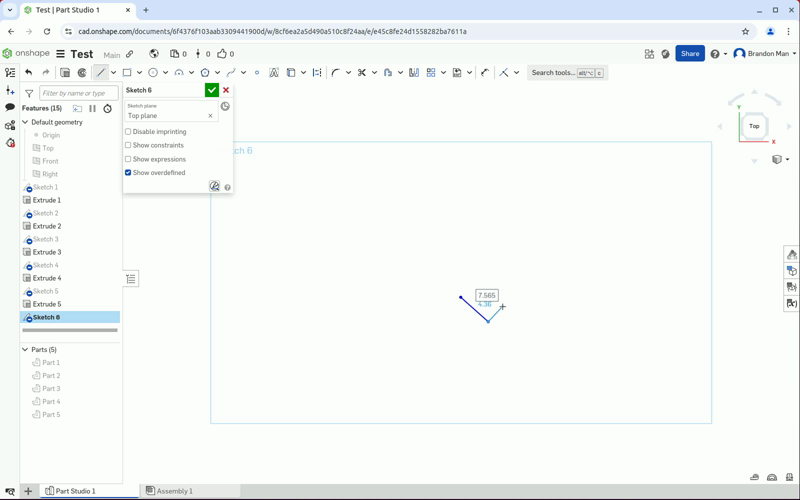
key_up(shift)
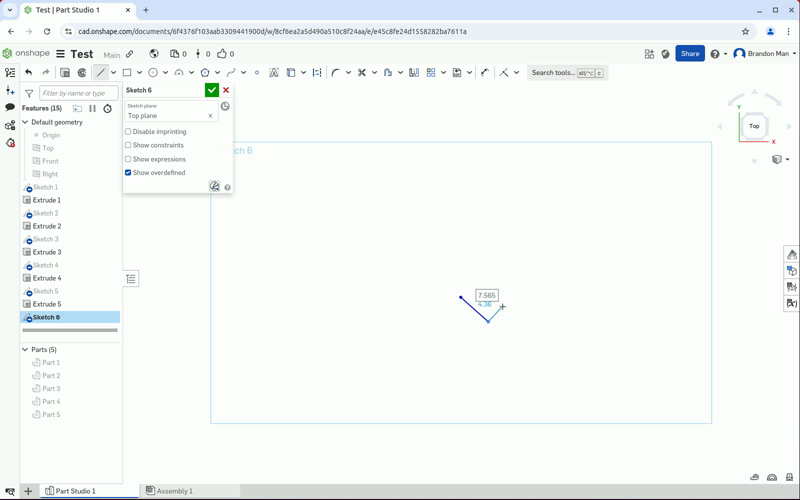
key_down(shift)
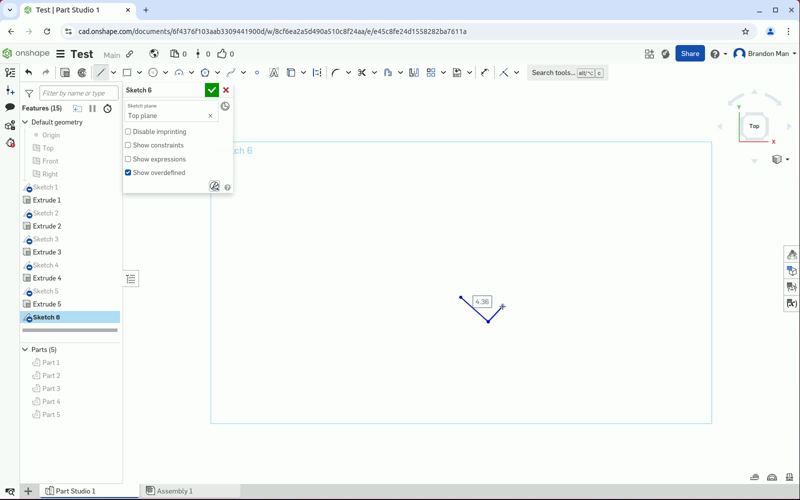
mouse_move(532, 306)
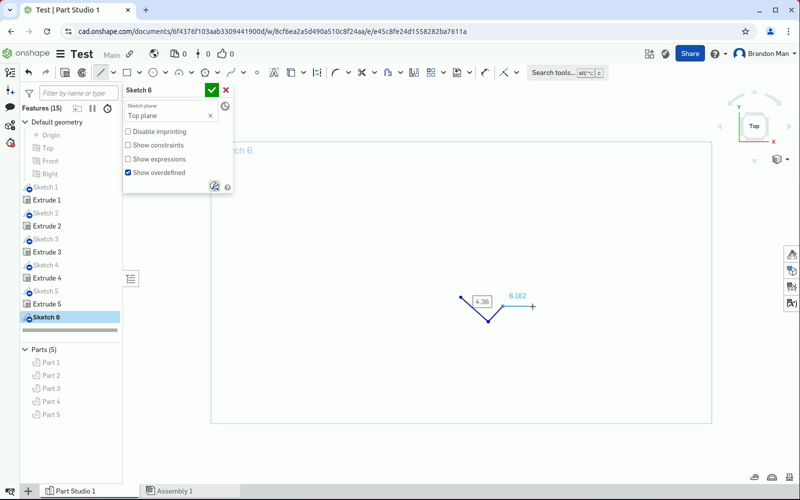
mouse_move(476, 282)
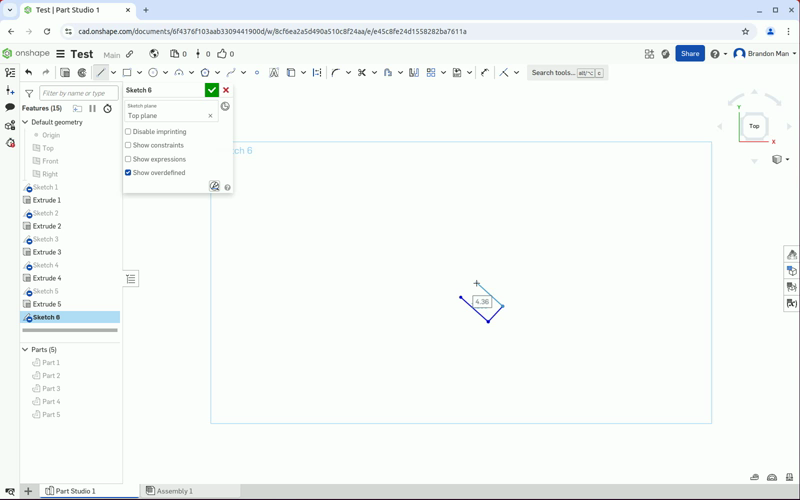
click(476, 282)
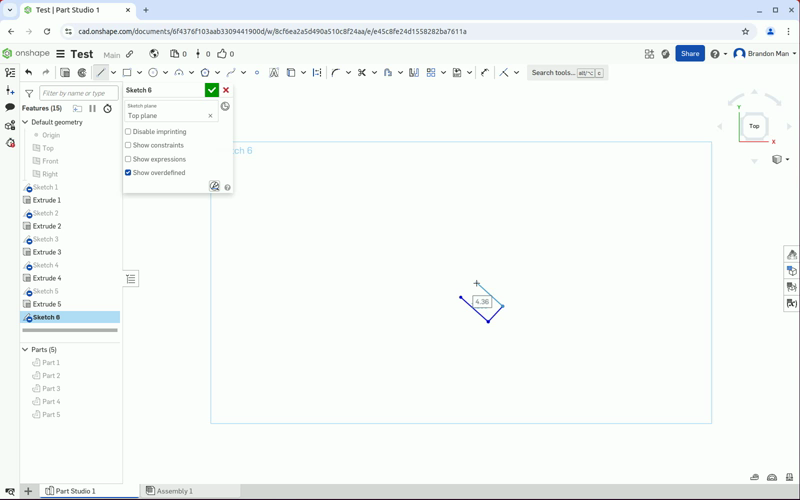
key_up(shift)
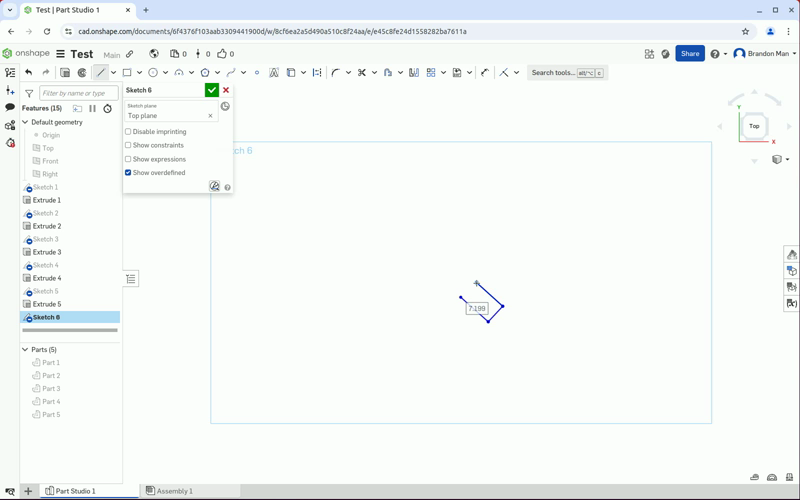
mouse_move(506, 282)
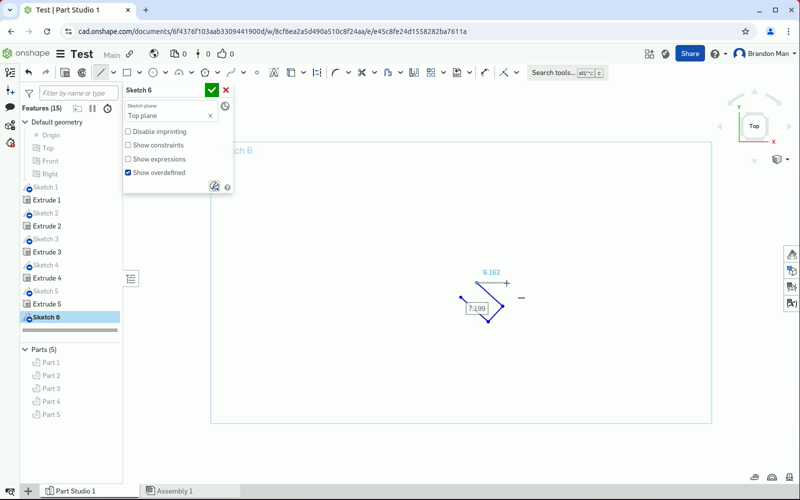
key_down(shift)
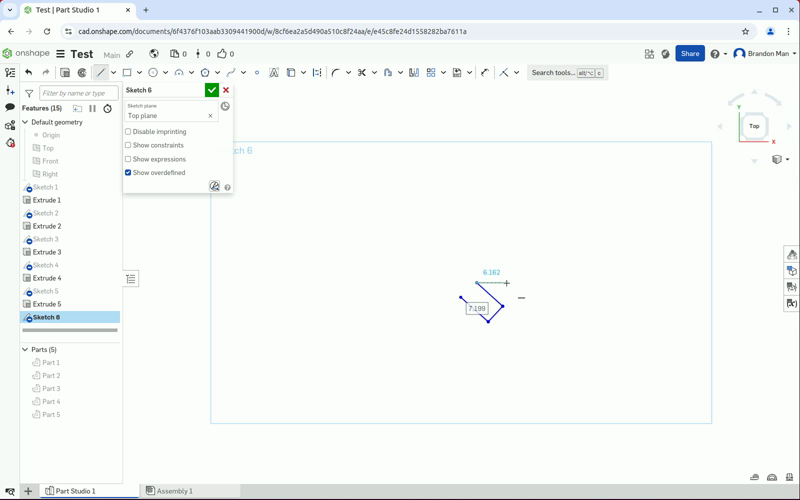
mouse_move(460, 297)
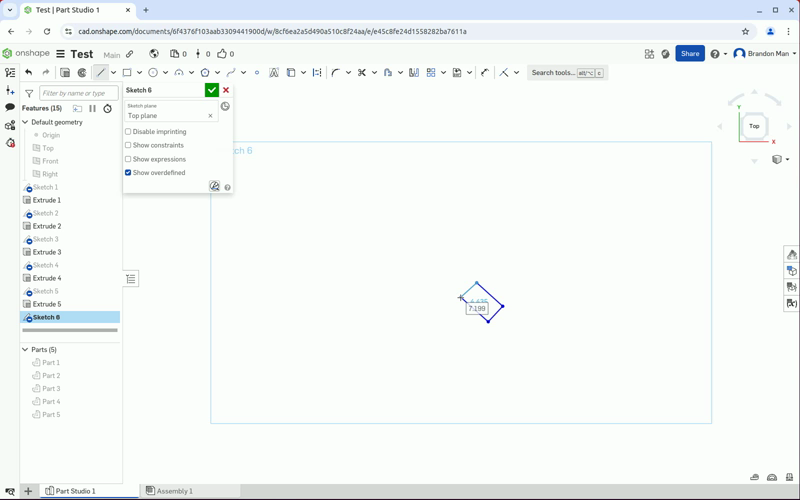
key_up(shift)
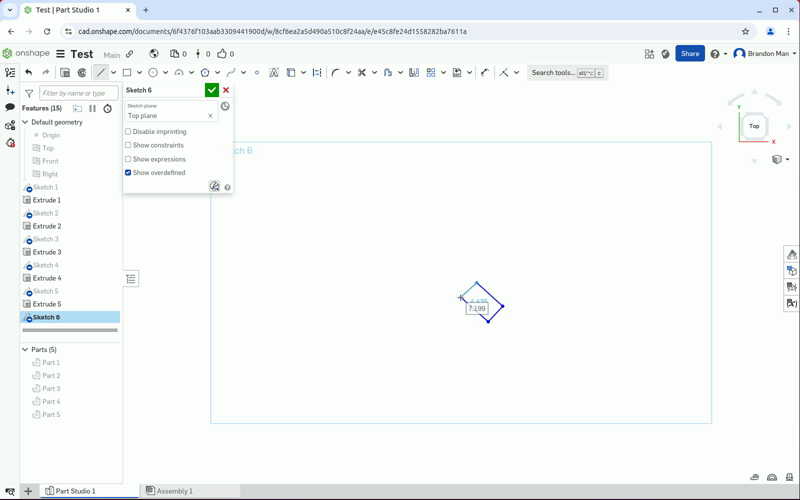
click(460, 297)
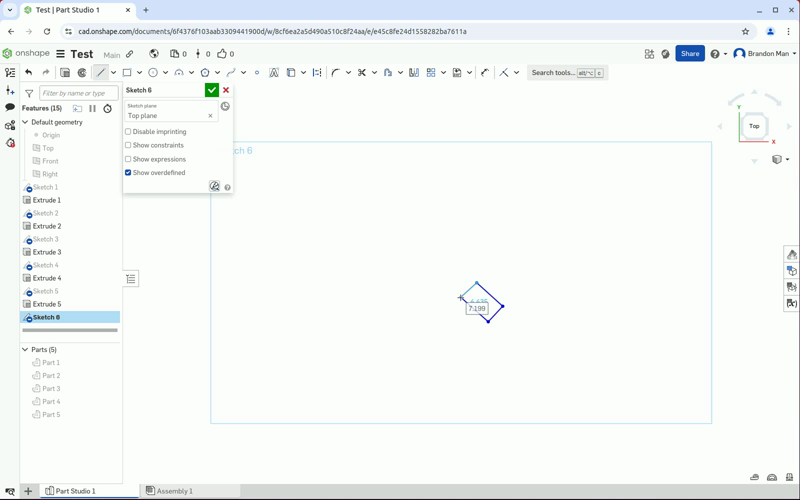
key(esc)
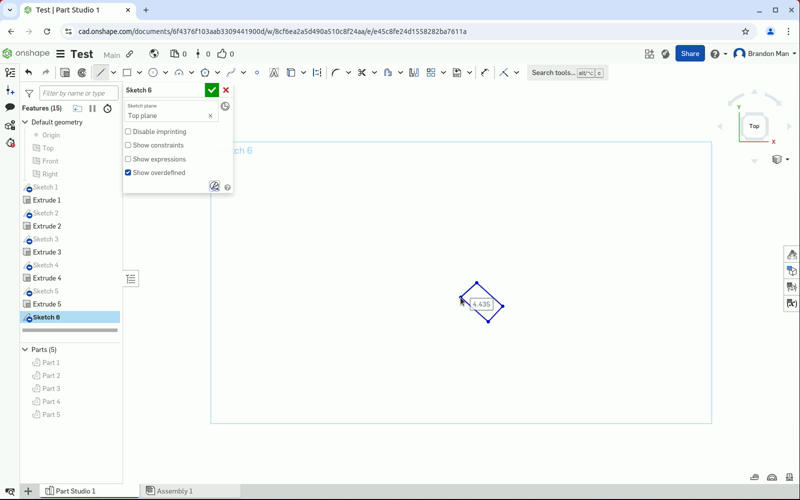
mouse_move(474, 291)
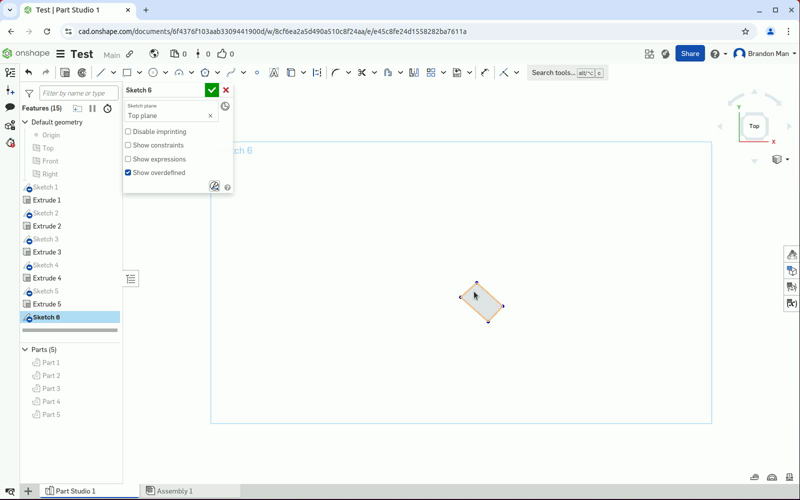
scroll(6)
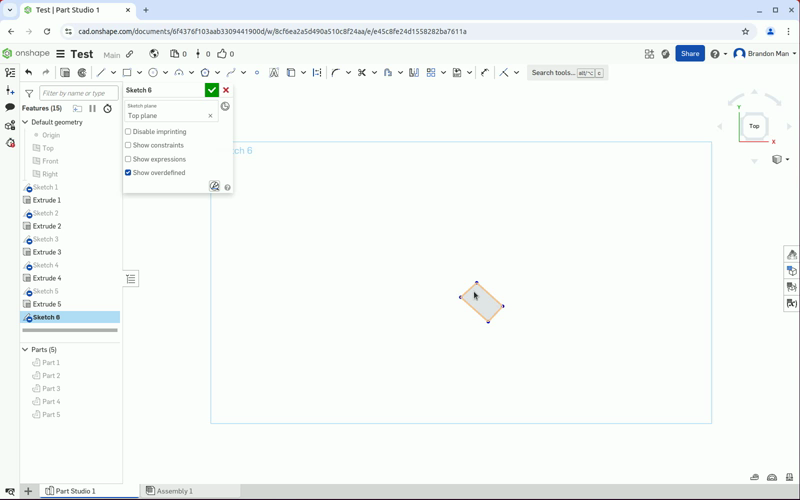
scroll(6)
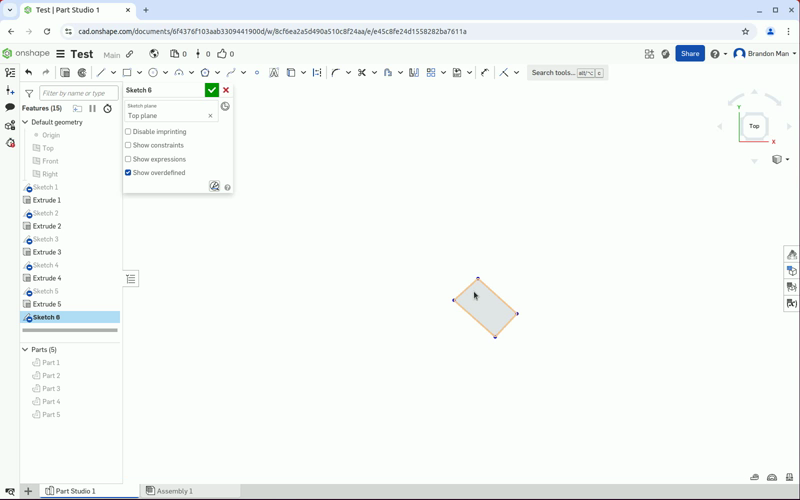
scroll(6)
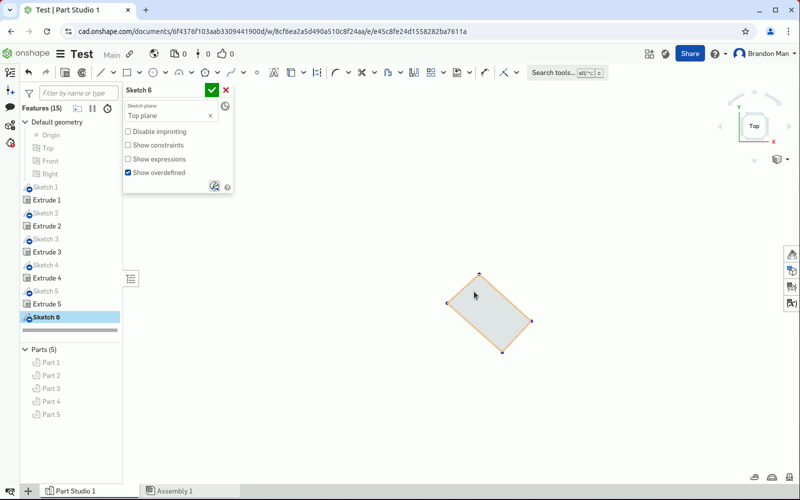
scroll(6)
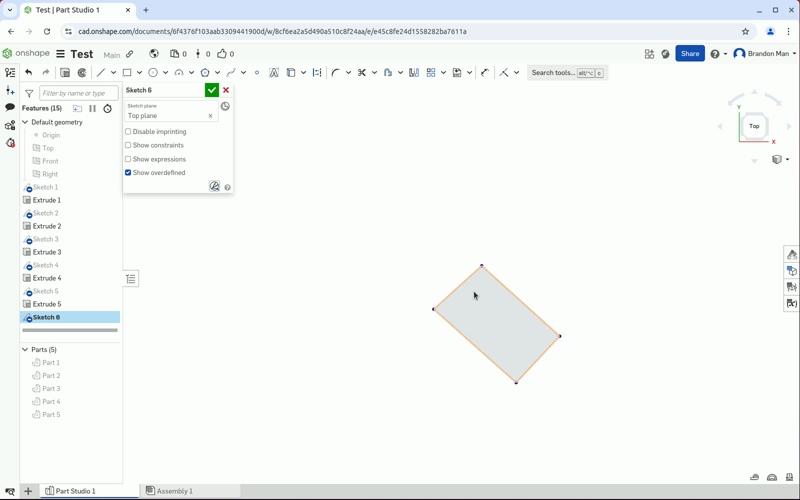
scroll(6)
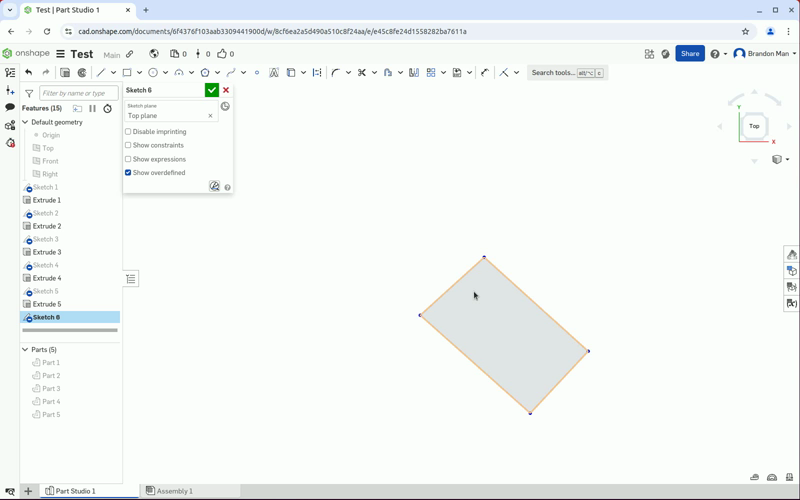
scroll(6)
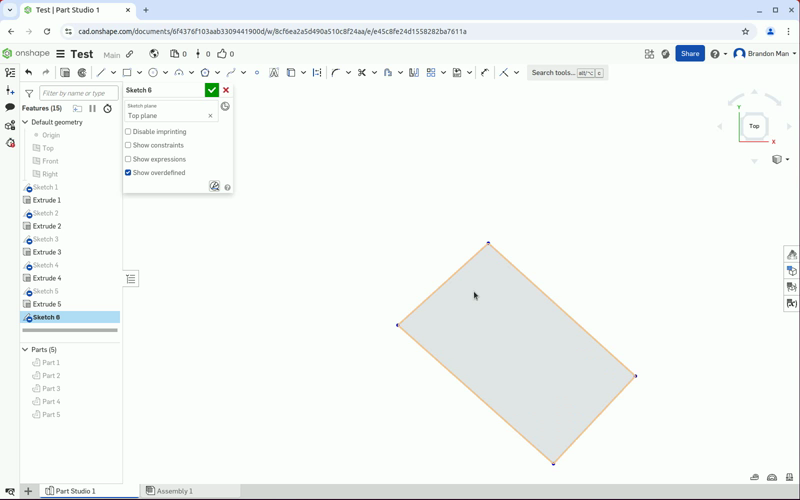
scroll(6)
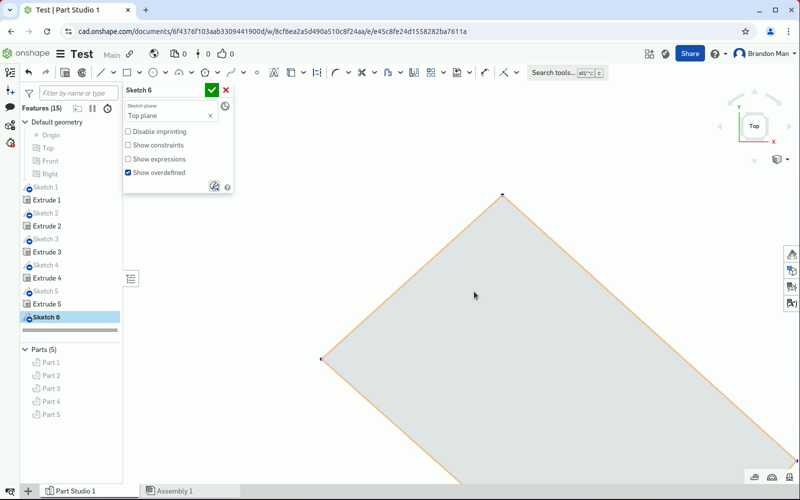
click(474, 291)
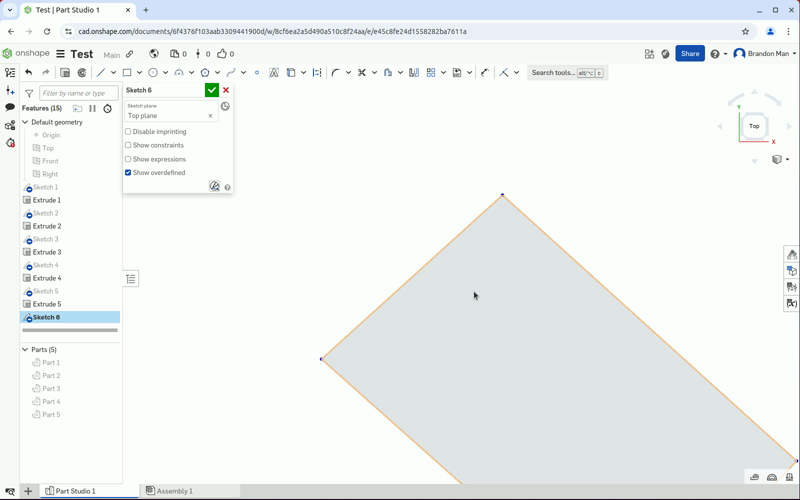
scroll(-6)
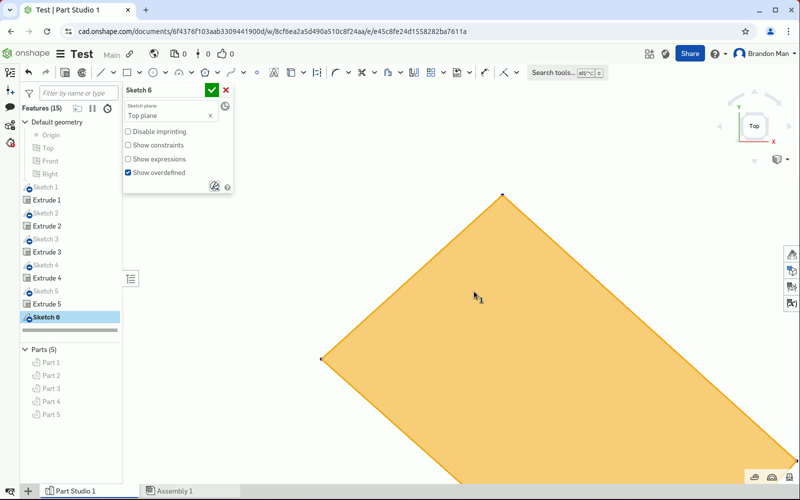
scroll(-6)
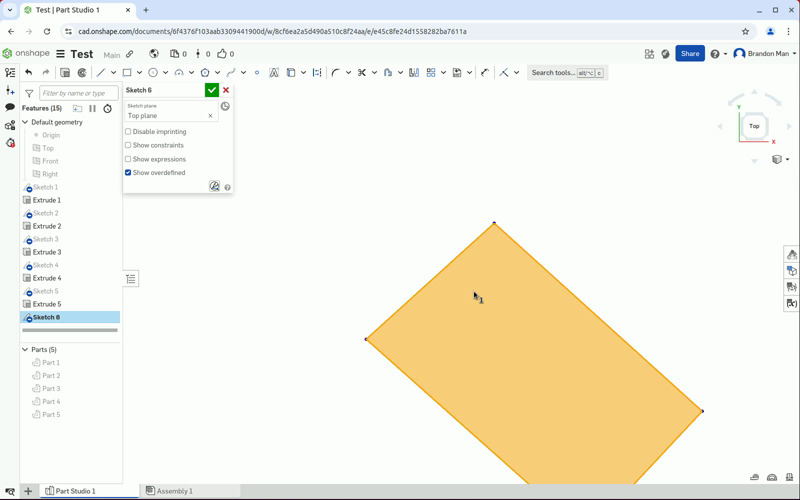
scroll(-6)
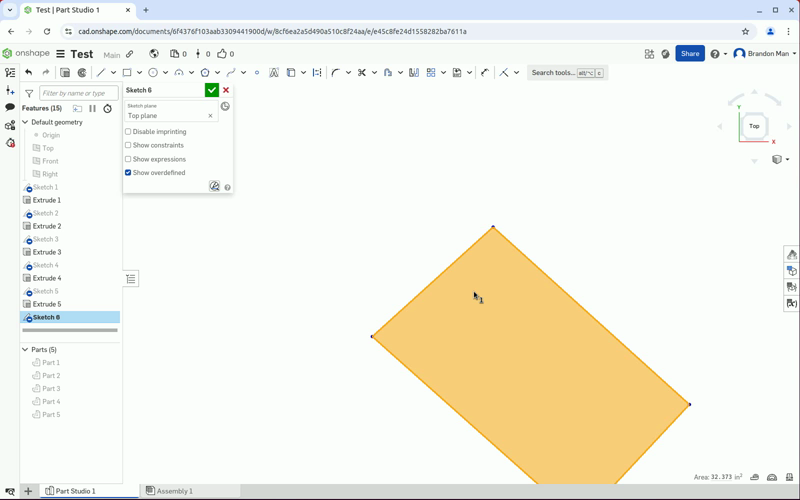
scroll(-6)
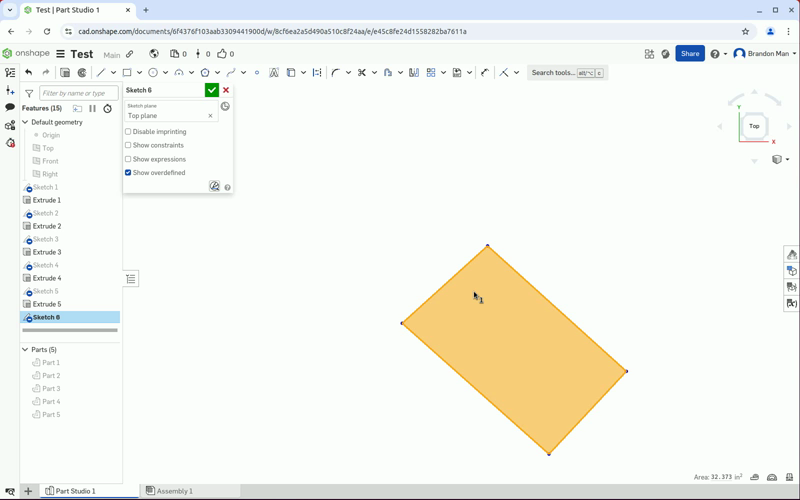
scroll(-6)
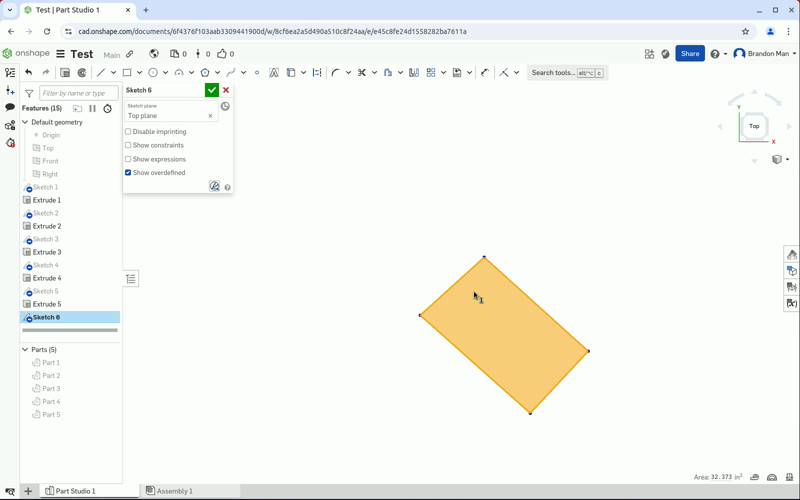
scroll(-6)
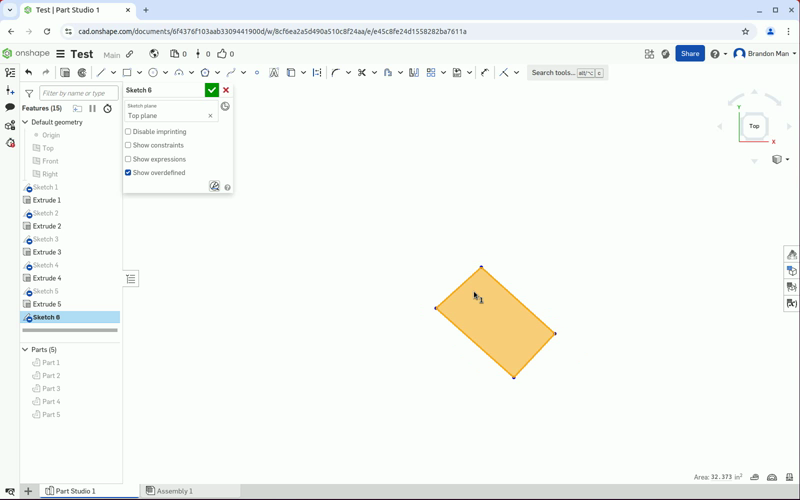
scroll(-6)
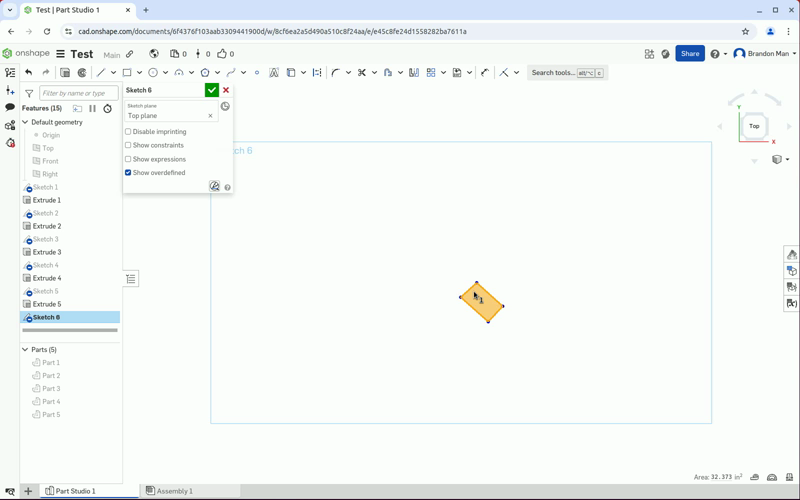
mouse_move(73, 352)
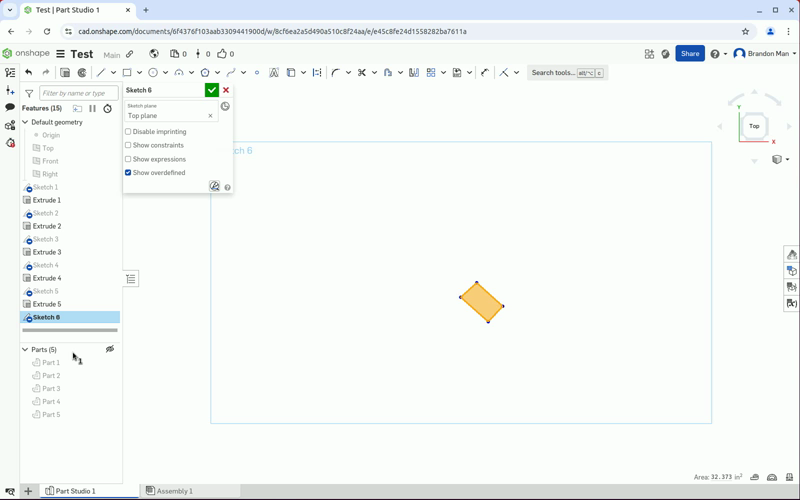
key(shift+y)
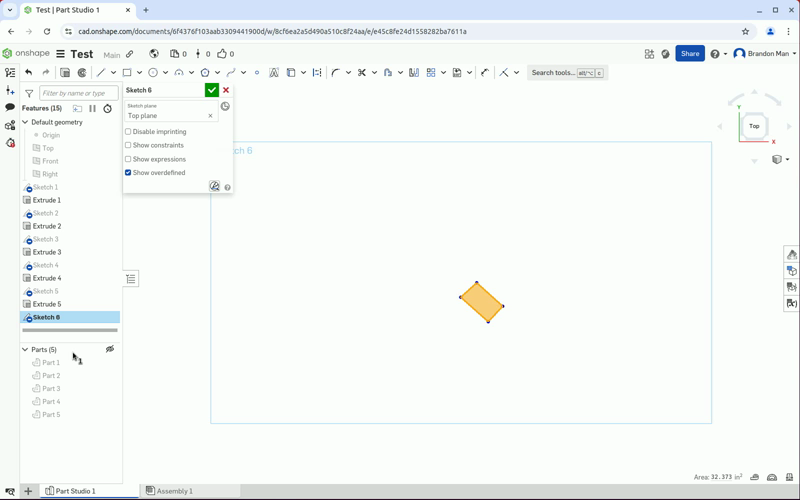
key(shift+e)
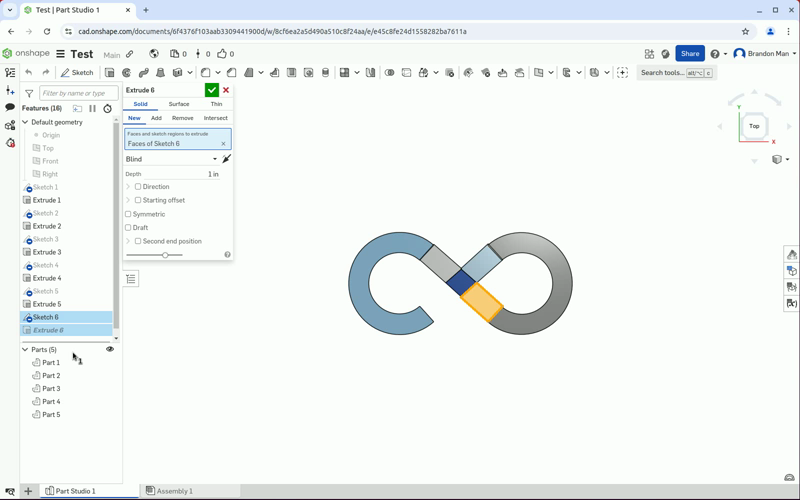
mouse_move(143, 106)
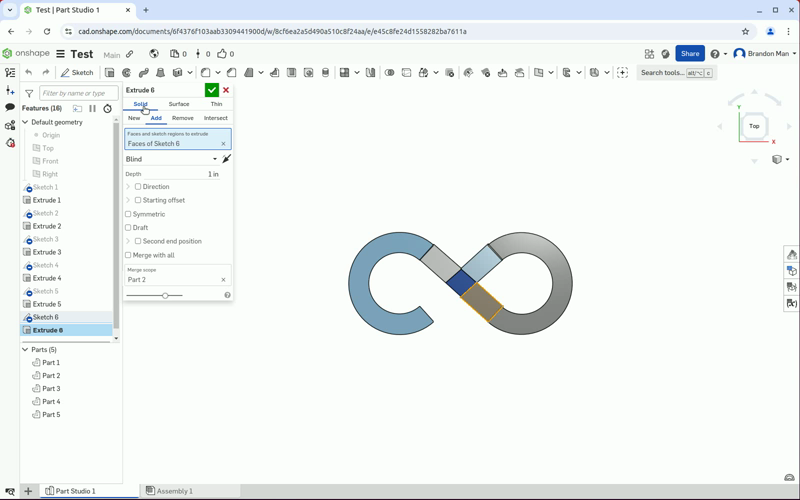
click(143, 106)
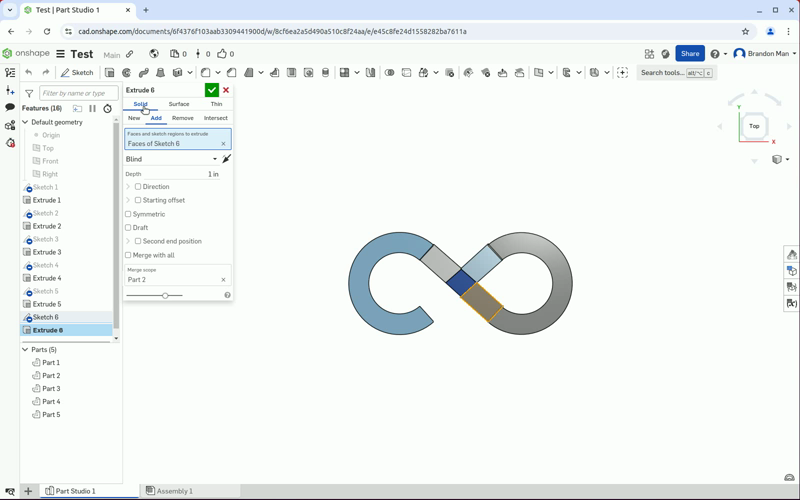
mouse_move(137, 120)
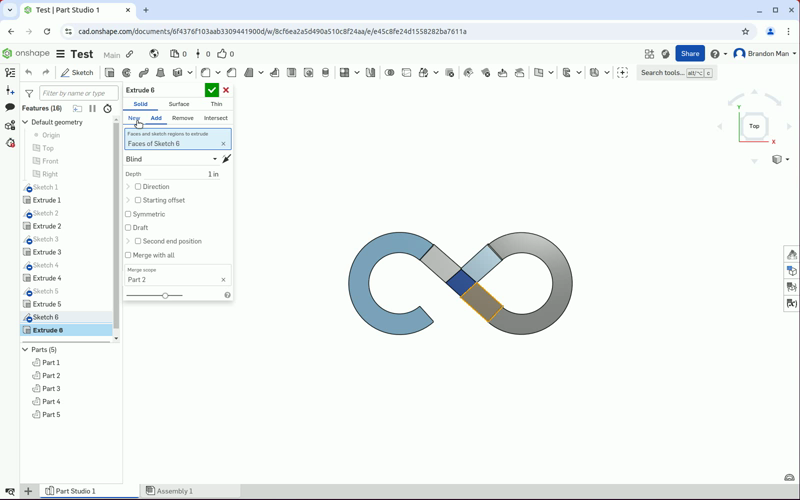
click(137, 120)
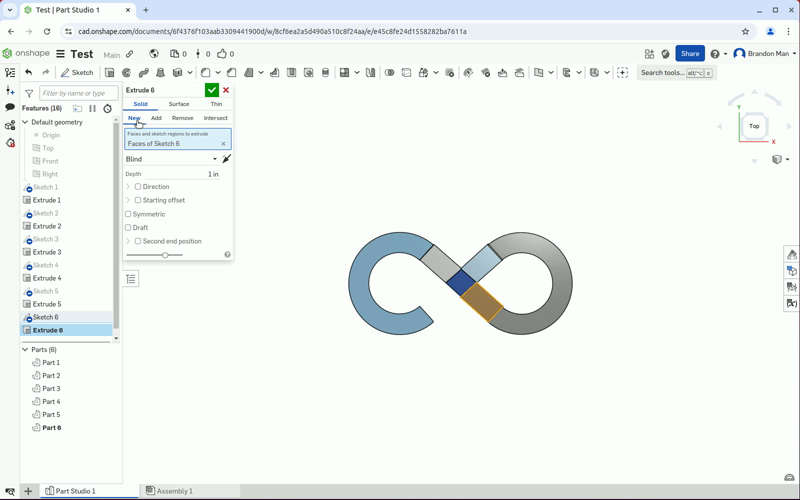
key(tab, 4)
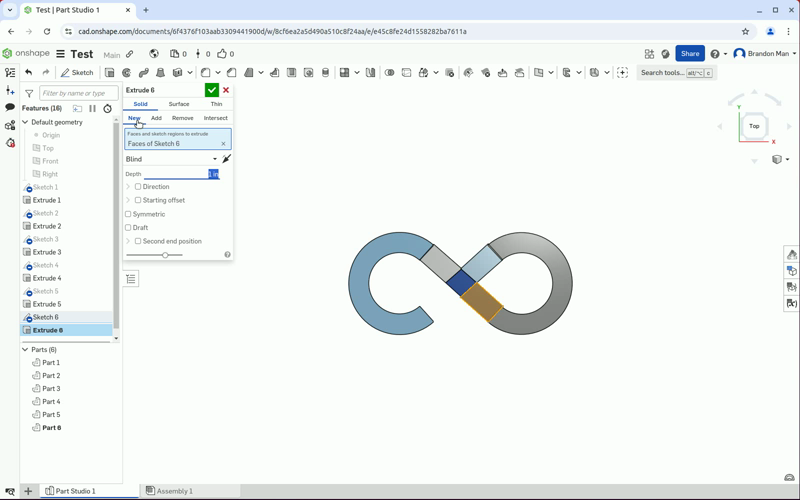
text(2.166)
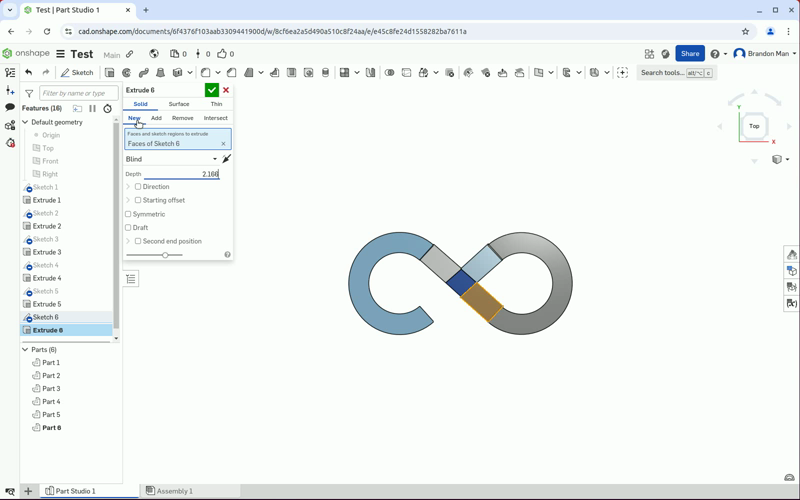
key(enter)
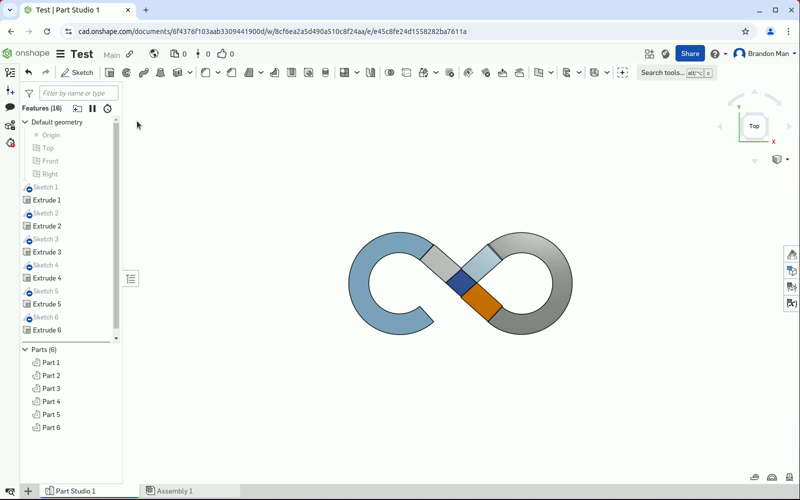
key(shift+h)
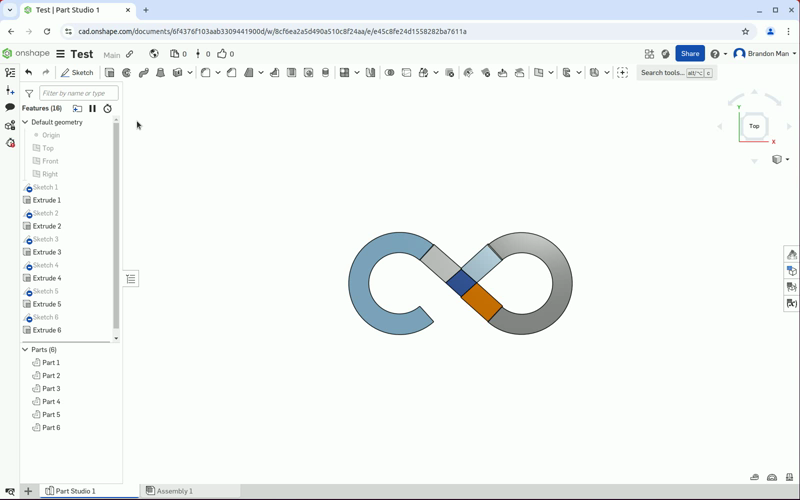
key(shift+h)
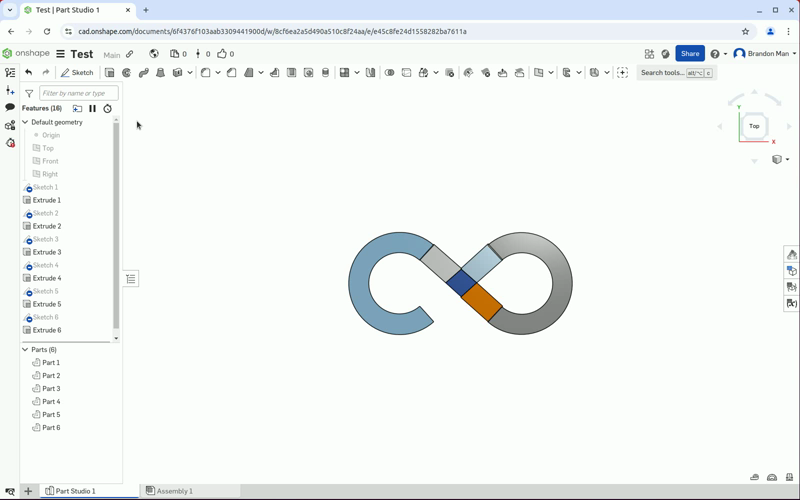
mouse_move(69, 189)
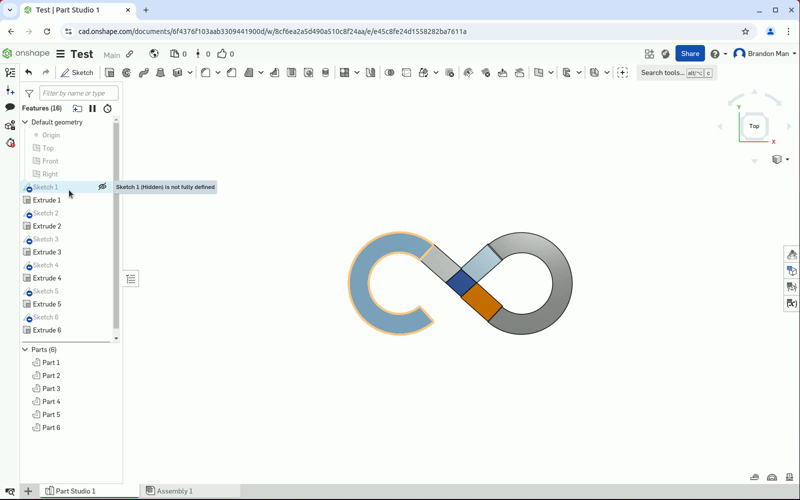
click(69, 189)
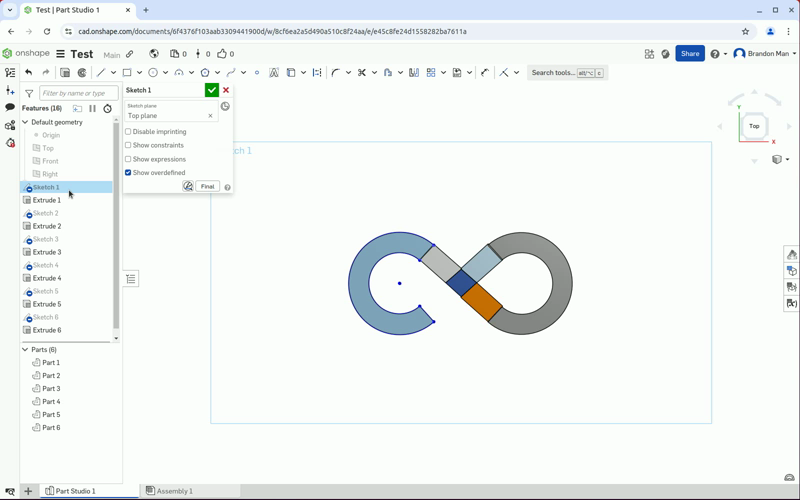
mouse_move(229, 92)
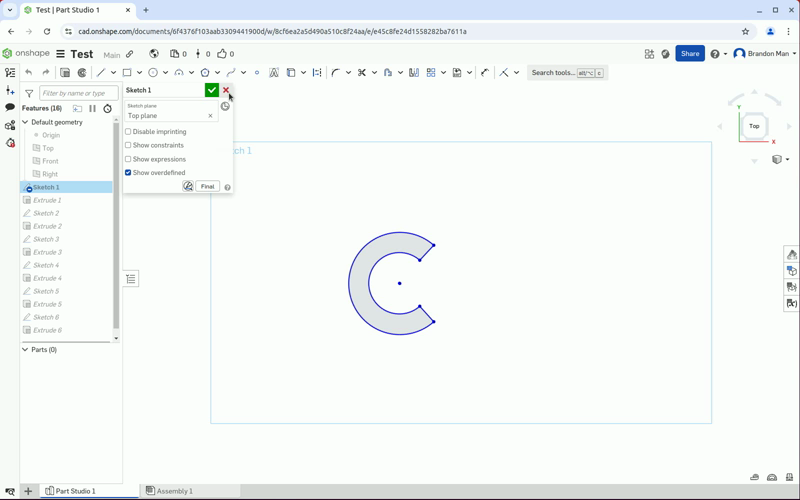
click(229, 92)
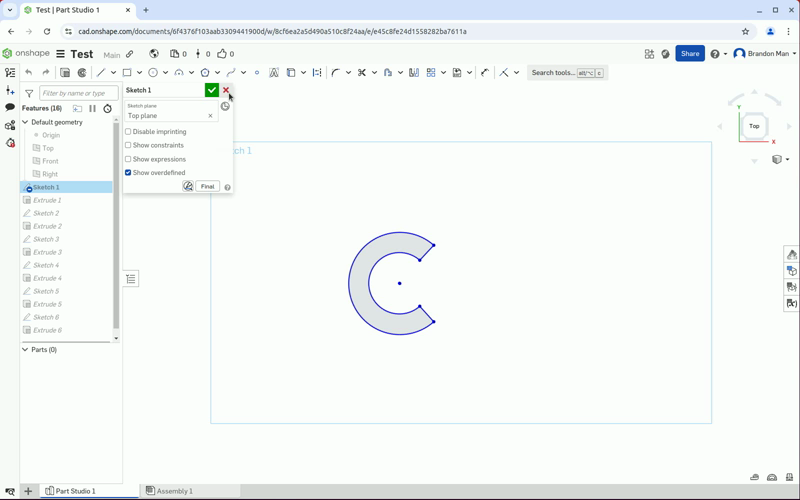
key(shift+s)
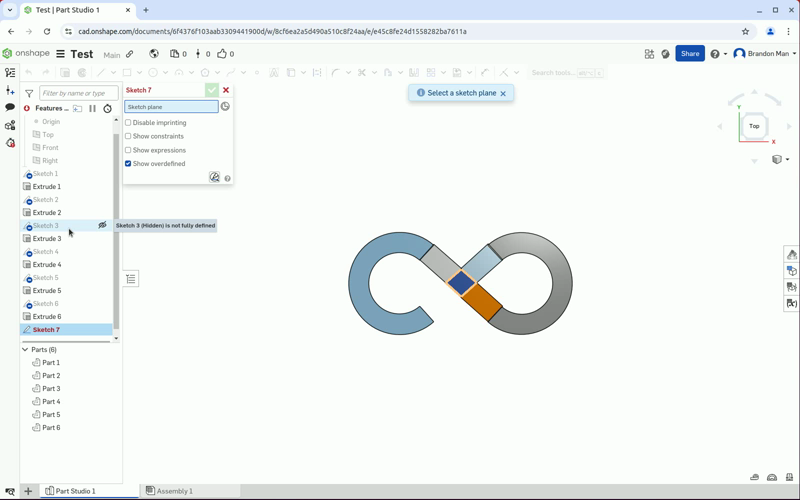
scroll(3)
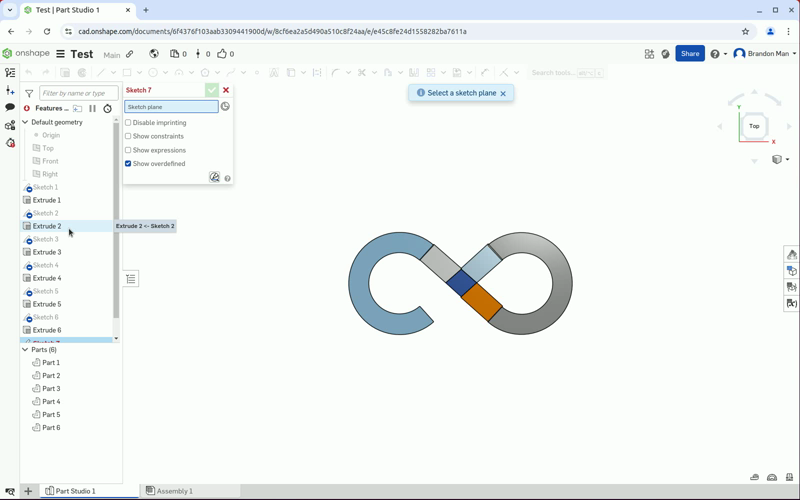
mouse_move(69, 150)
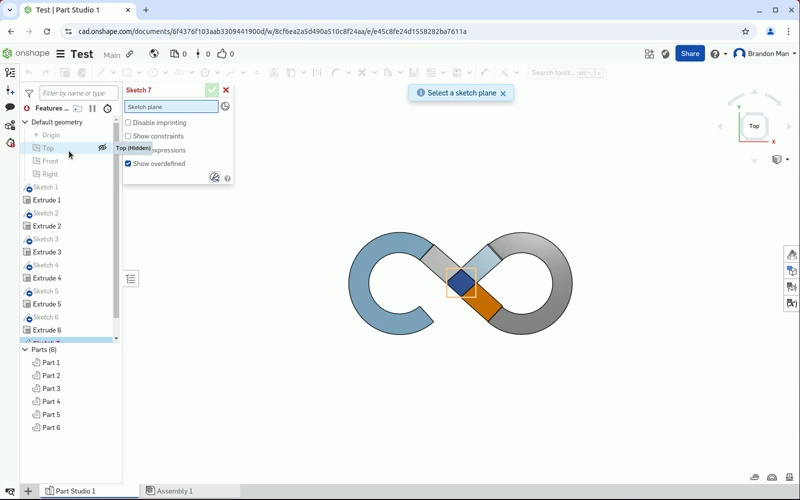
click(69, 150)
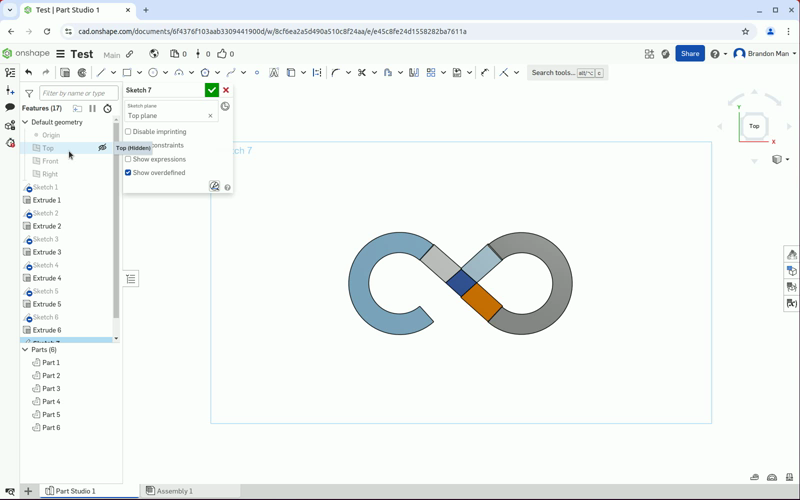
mouse_move(73, 352)
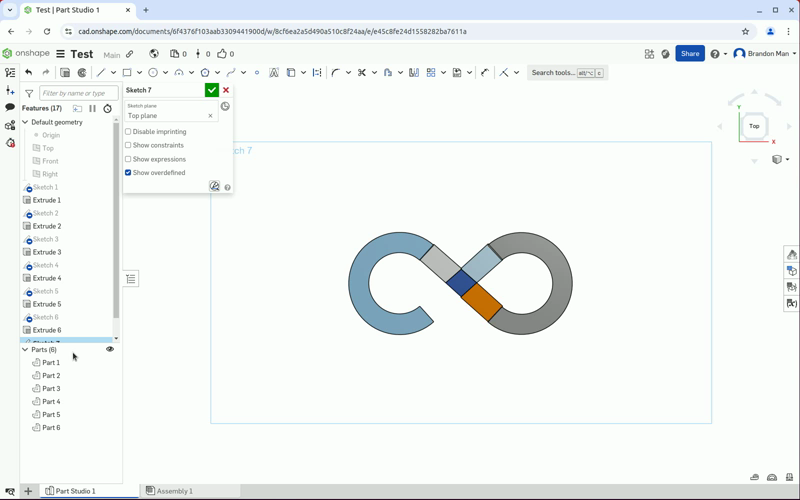
key(y)
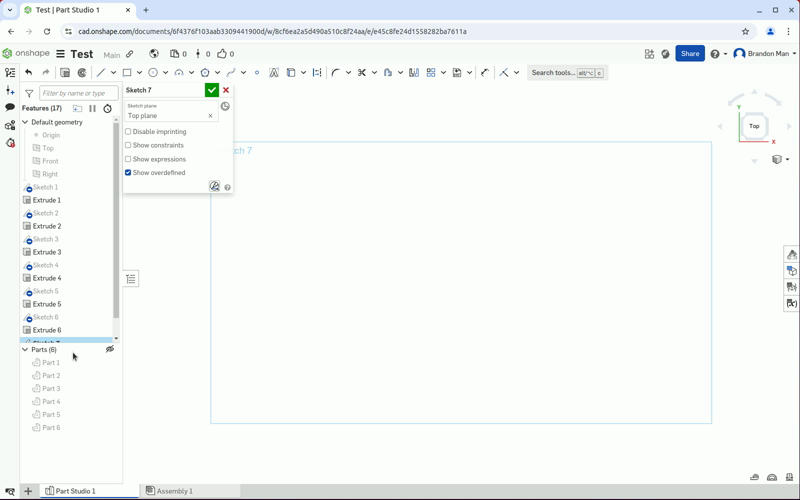
key(l)
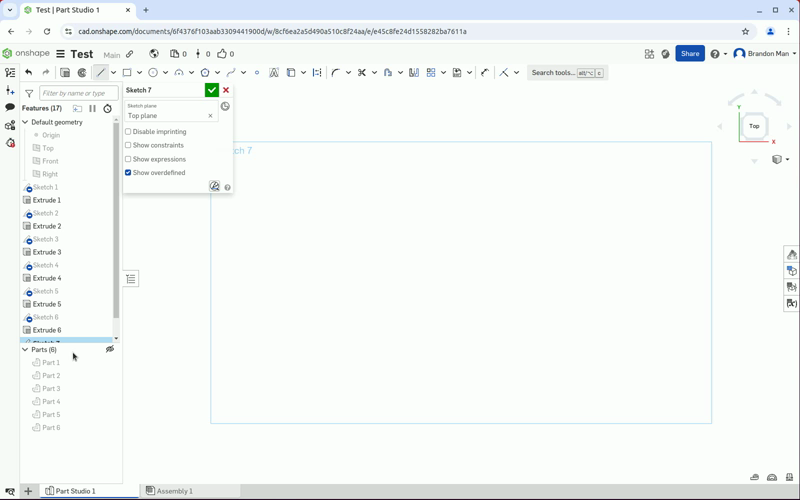
key_down(shift)
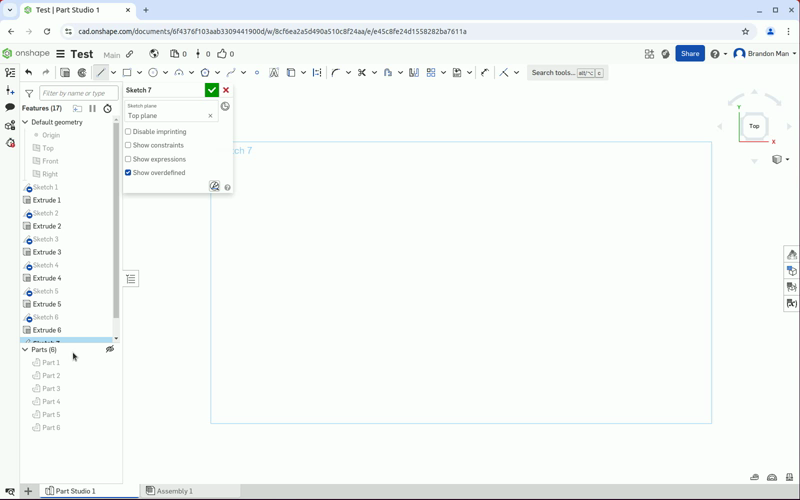
mouse_move(419, 306)
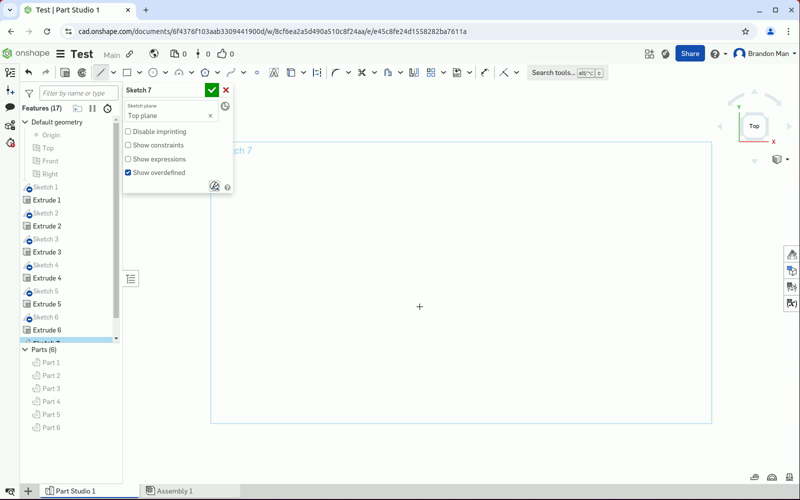
click(419, 306)
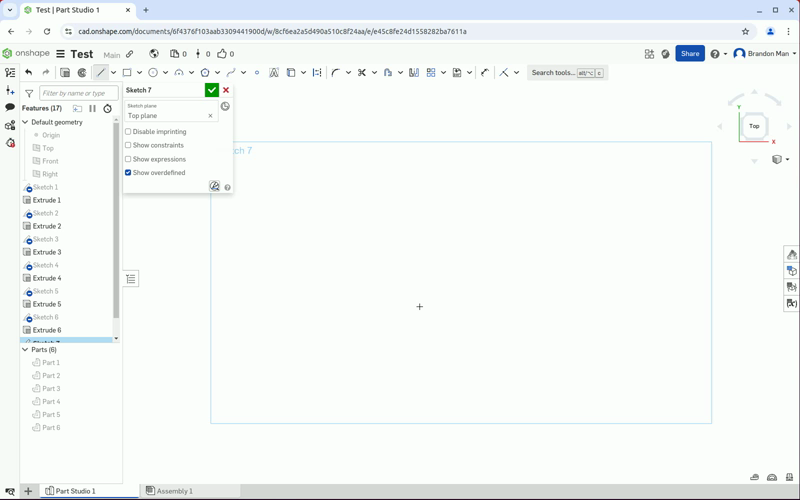
key_up(shift)
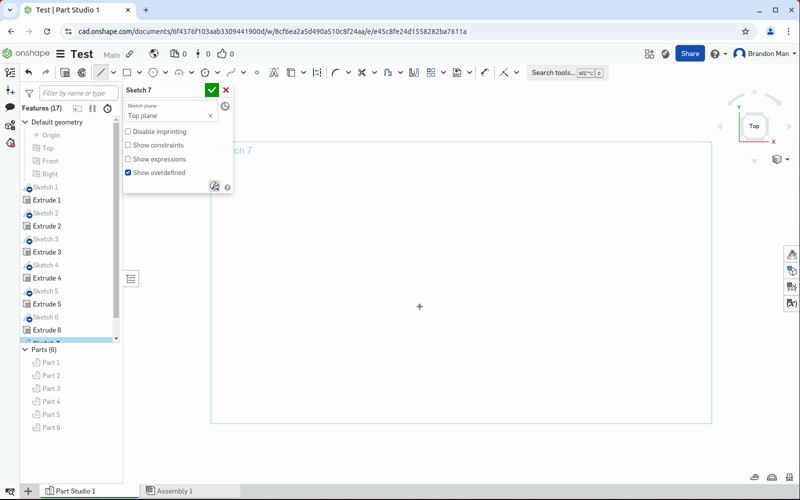
key_down(shift)
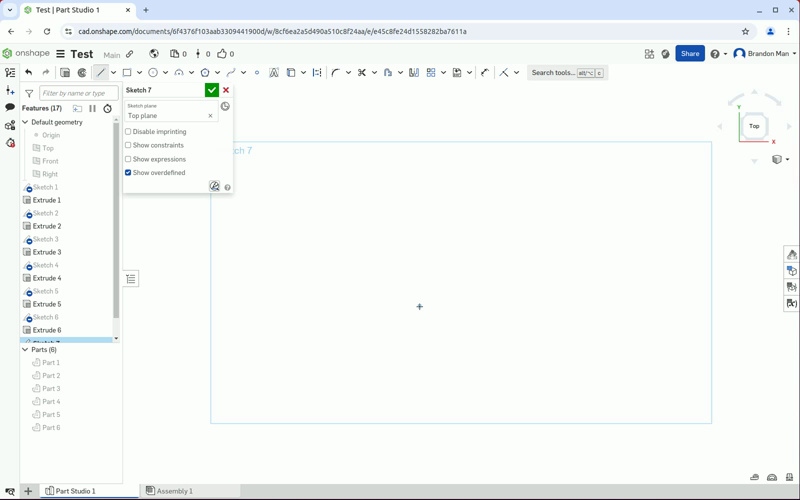
mouse_move(449, 306)
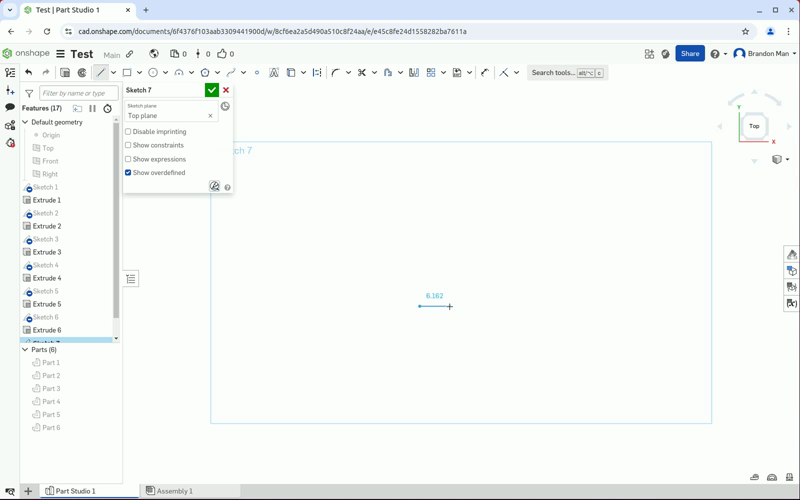
mouse_move(433, 321)
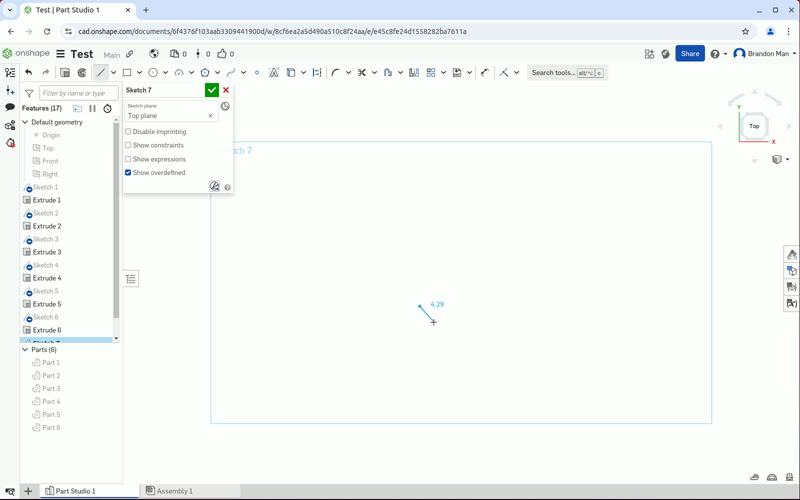
click(433, 321)
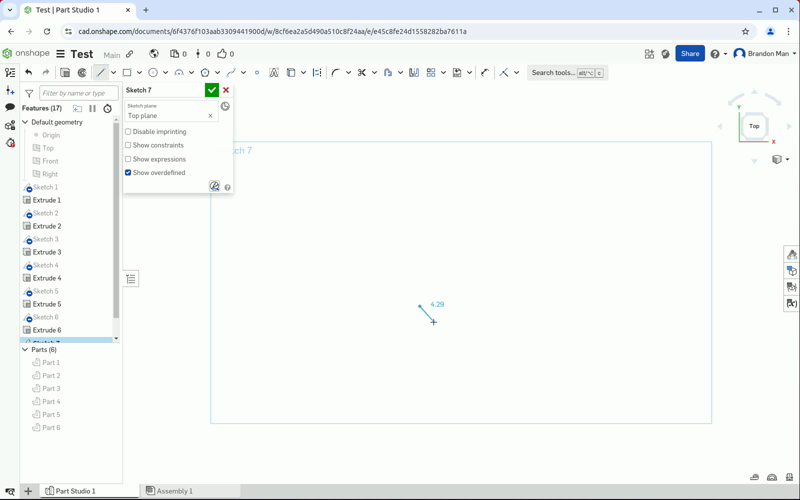
key_up(shift)
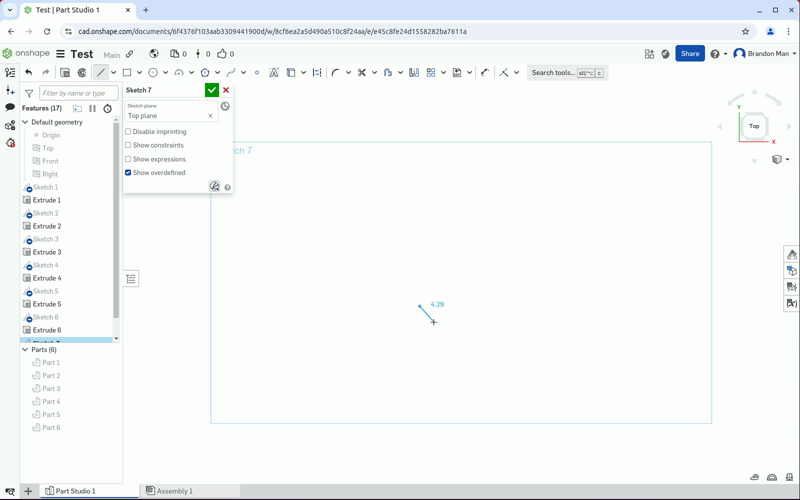
key_down(shift)
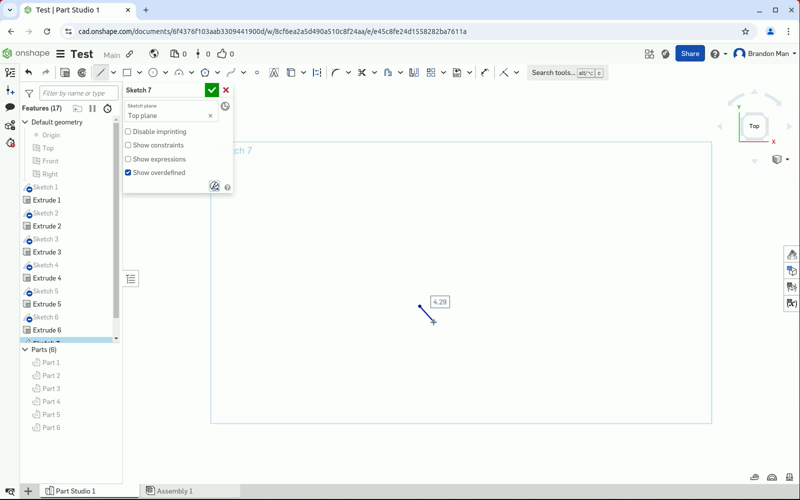
mouse_move(463, 321)
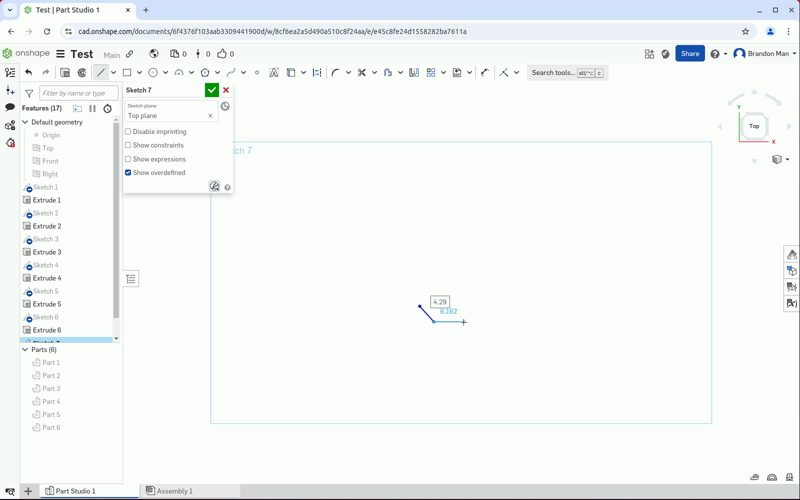
mouse_move(461, 297)
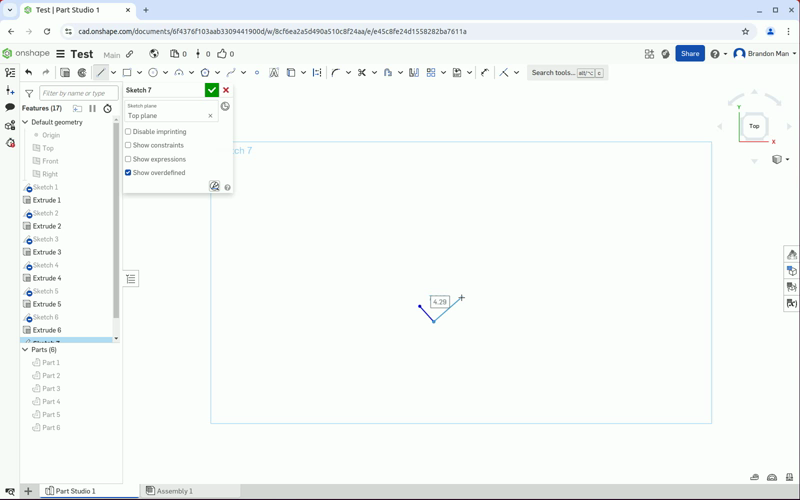
click(461, 297)
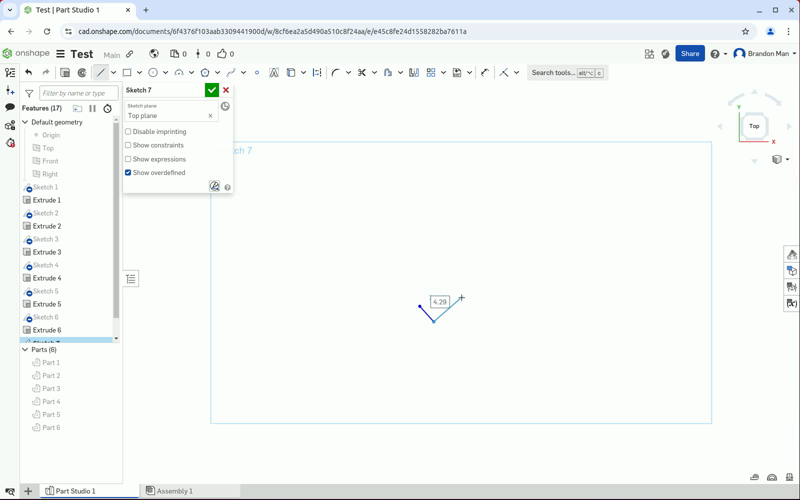
key_up(shift)
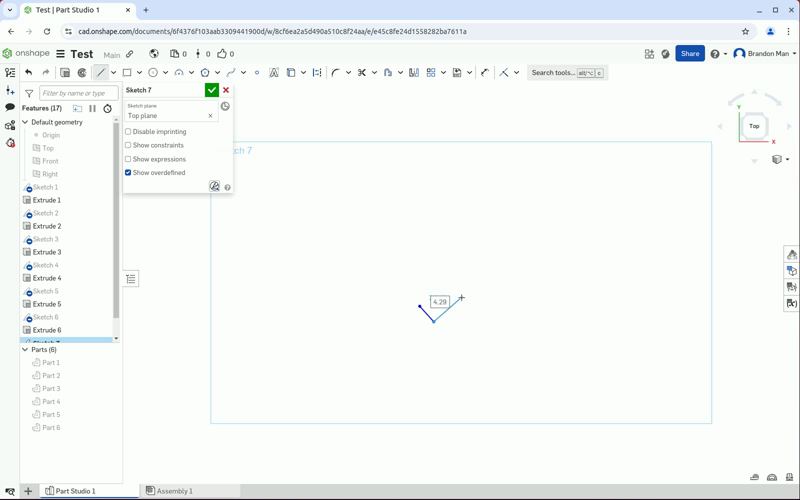
key_down(shift)
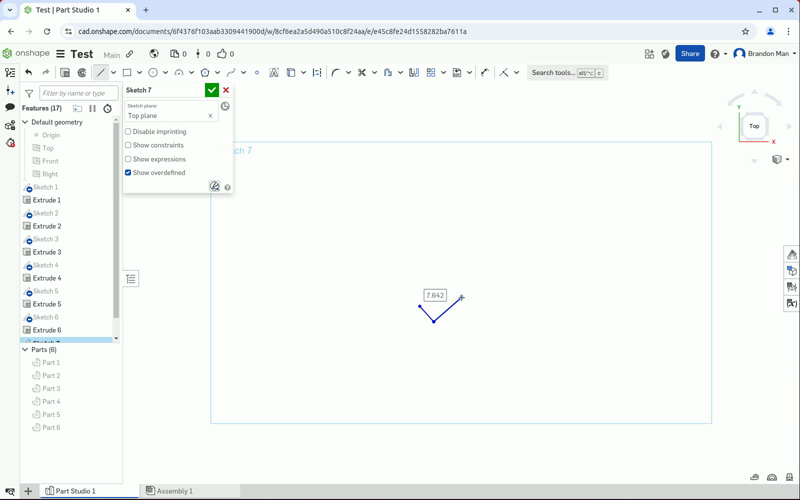
mouse_move(491, 297)
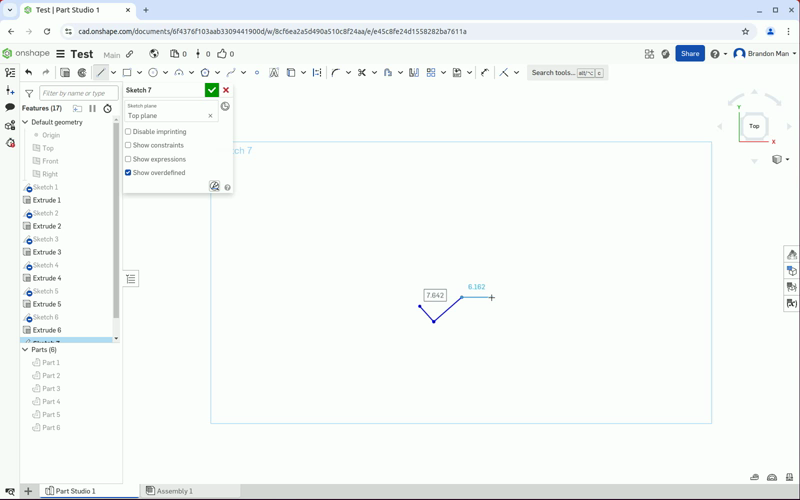
mouse_move(445, 282)
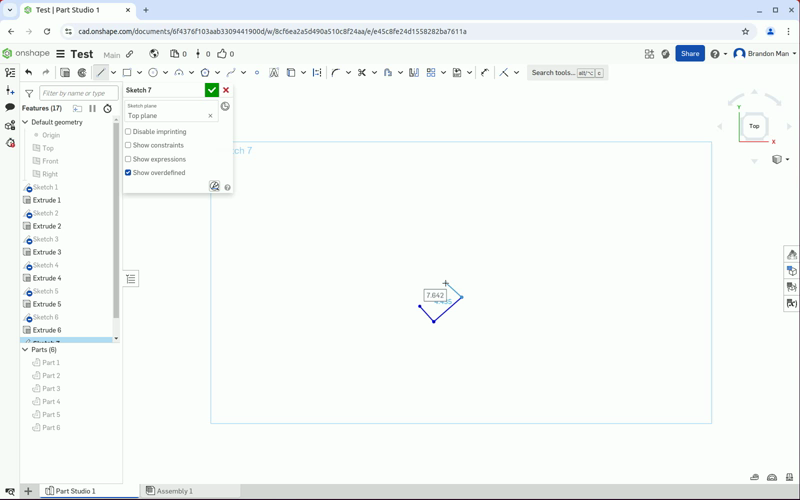
click(445, 282)
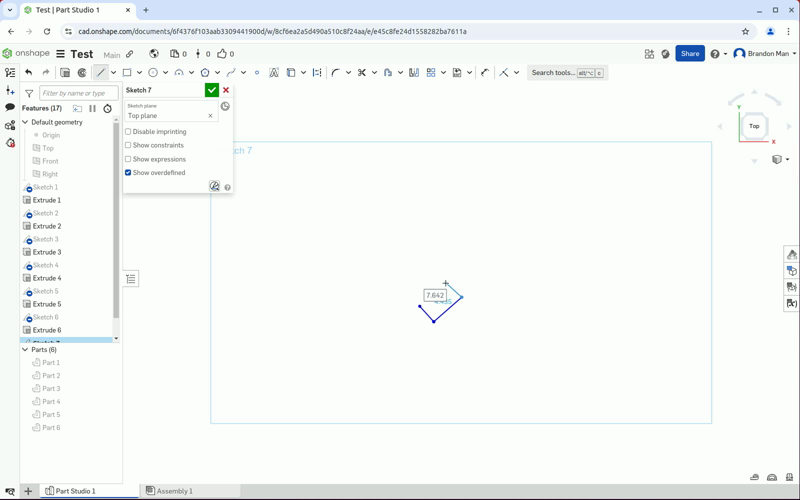
key_up(shift)
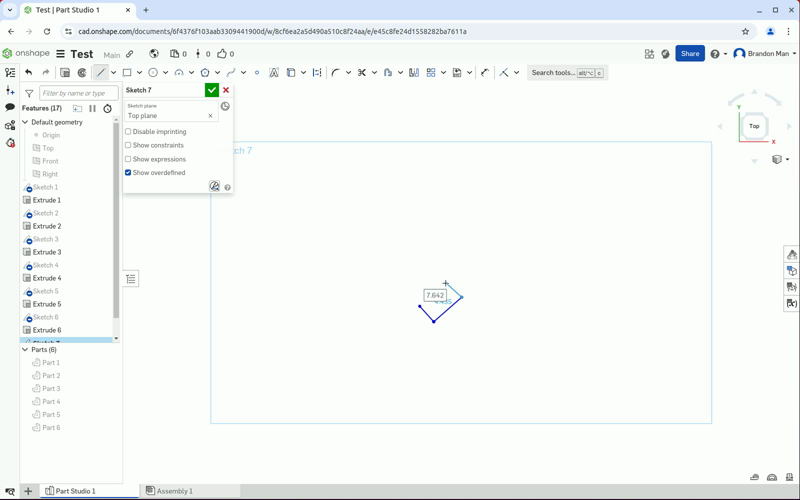
mouse_move(475, 282)
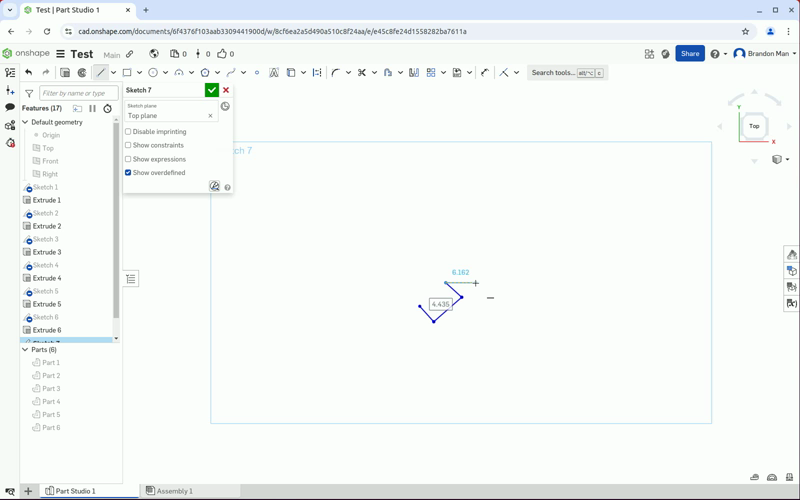
key_down(shift)
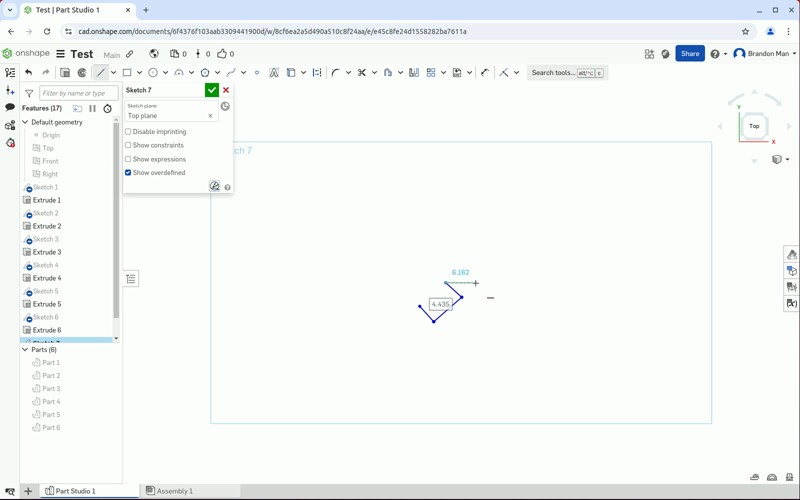
mouse_move(419, 306)
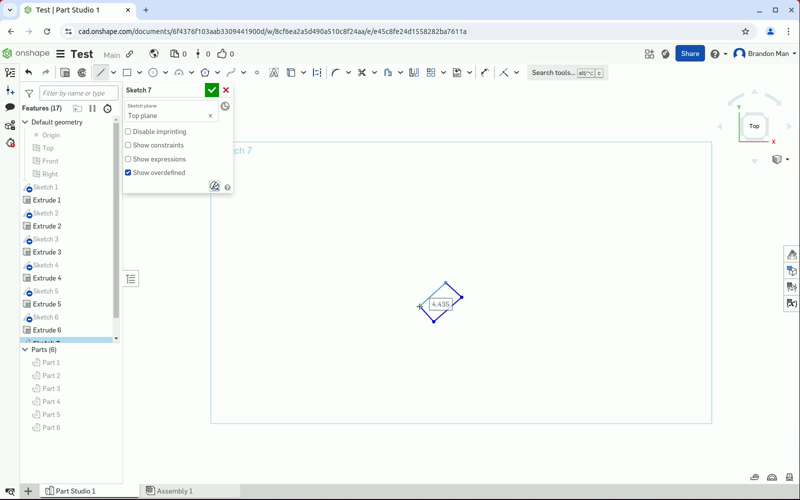
key_up(shift)
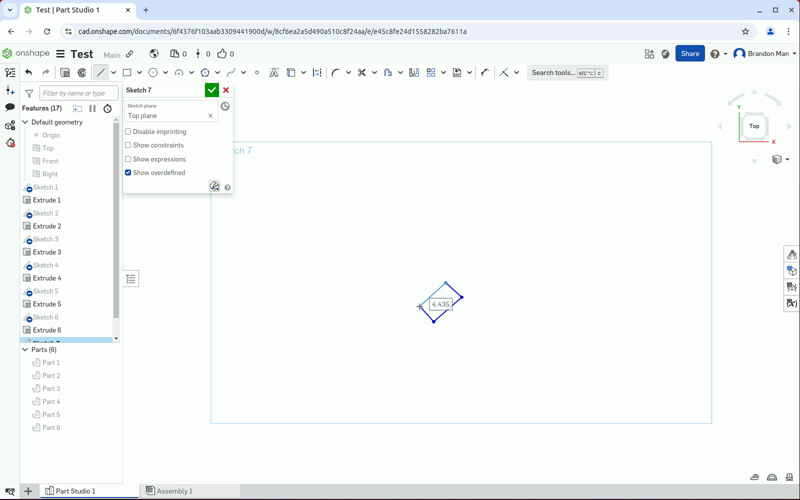
click(419, 306)
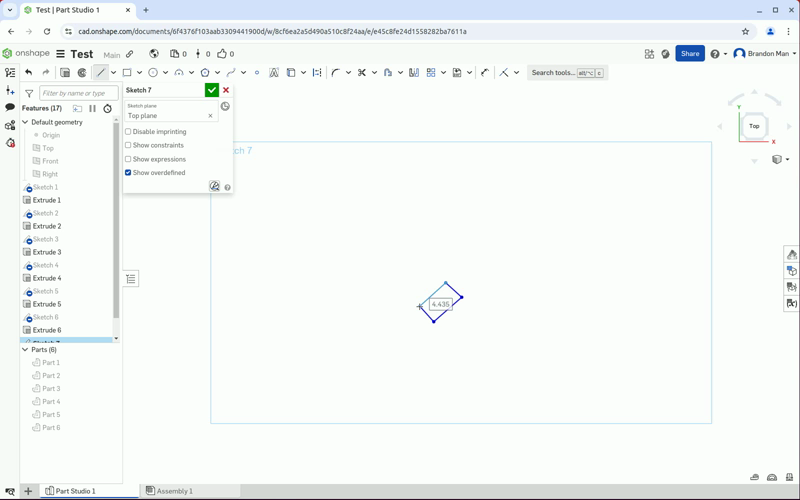
key(esc)
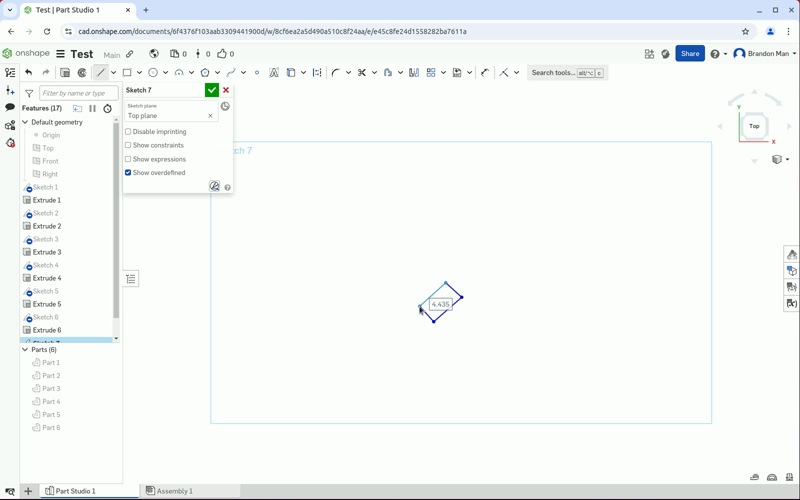
mouse_move(453, 292)
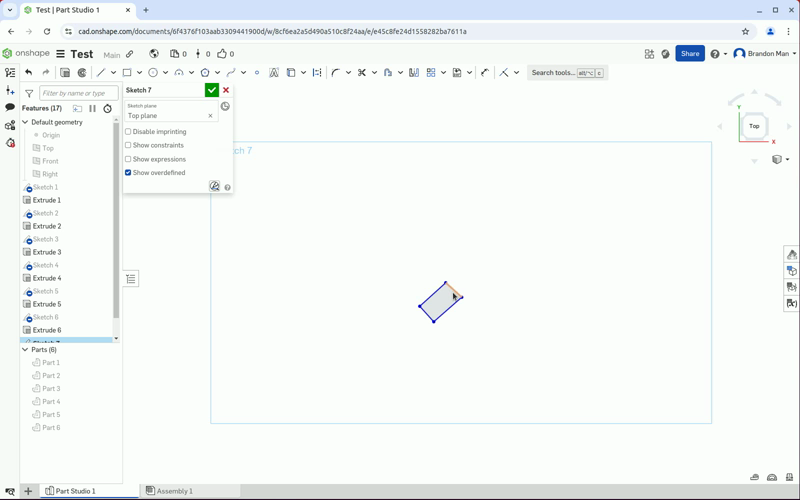
scroll(6)
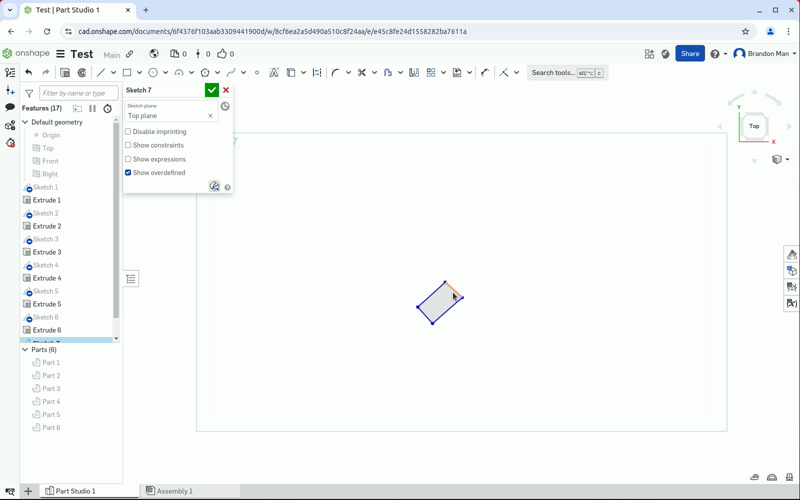
scroll(6)
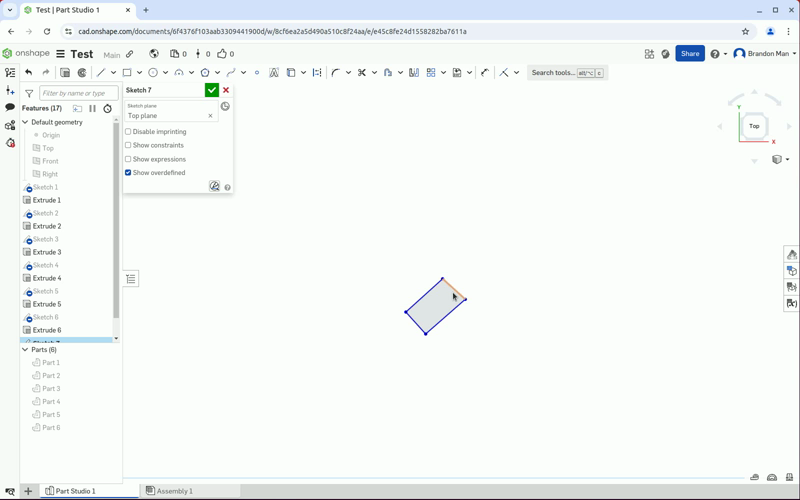
scroll(6)
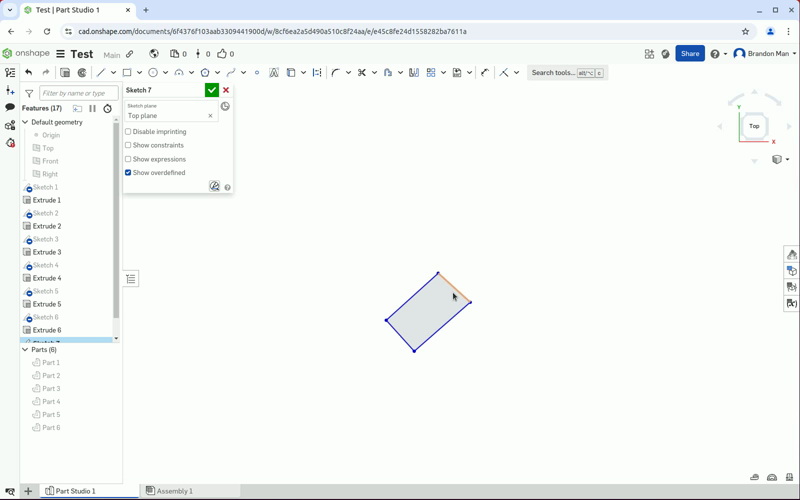
scroll(6)
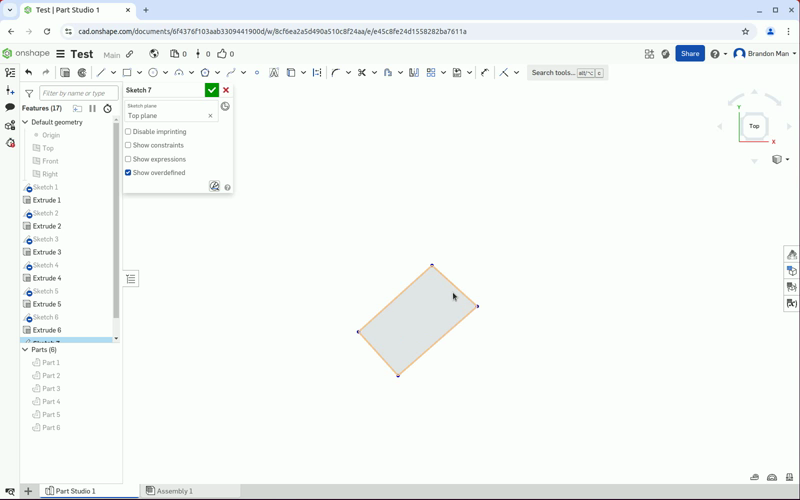
scroll(6)
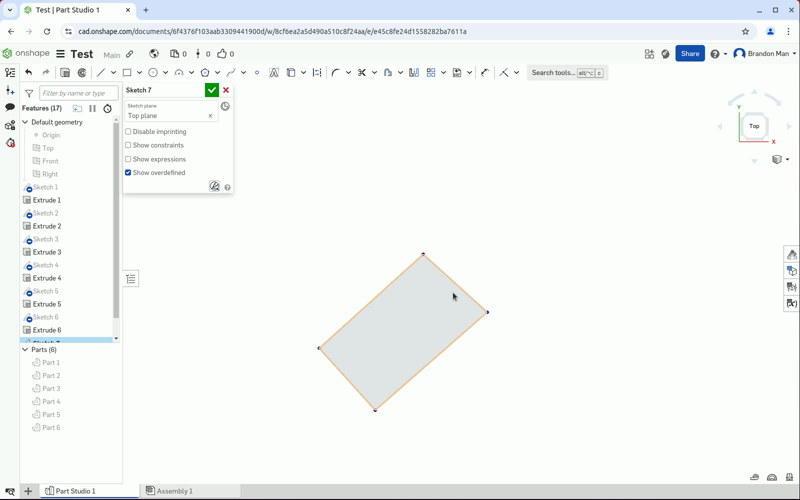
scroll(6)
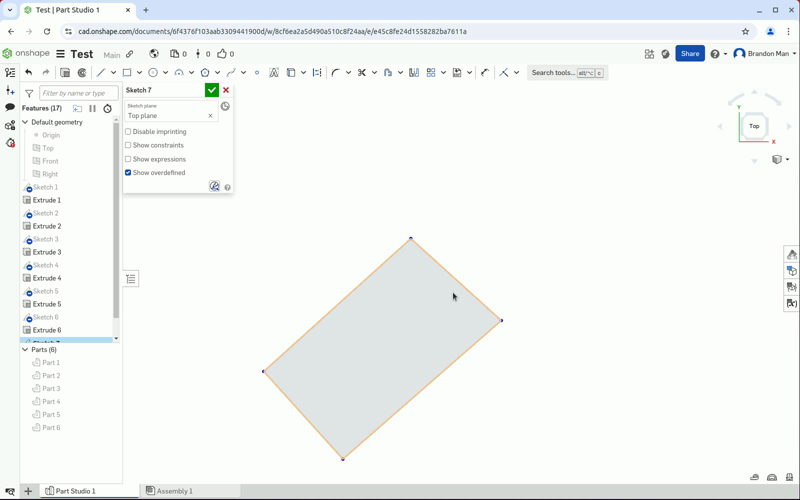
scroll(6)
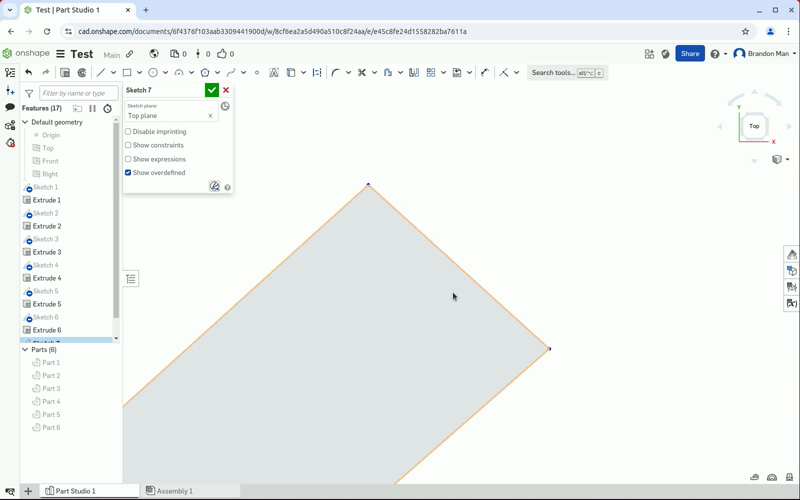
click(453, 292)
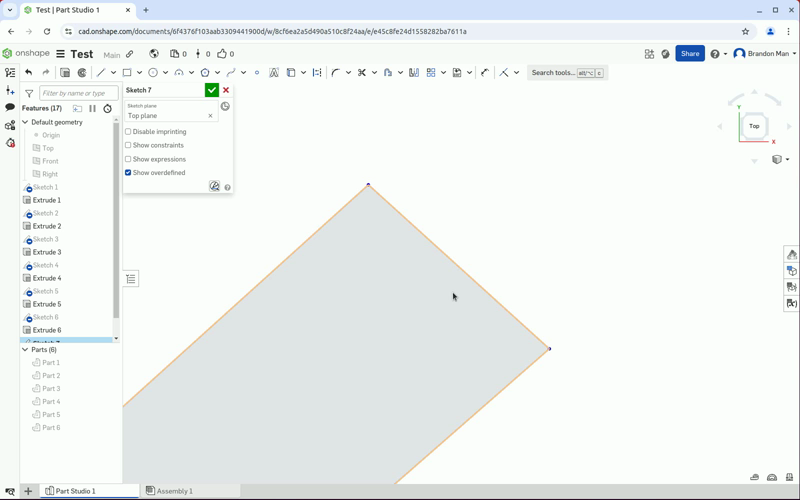
scroll(-6)
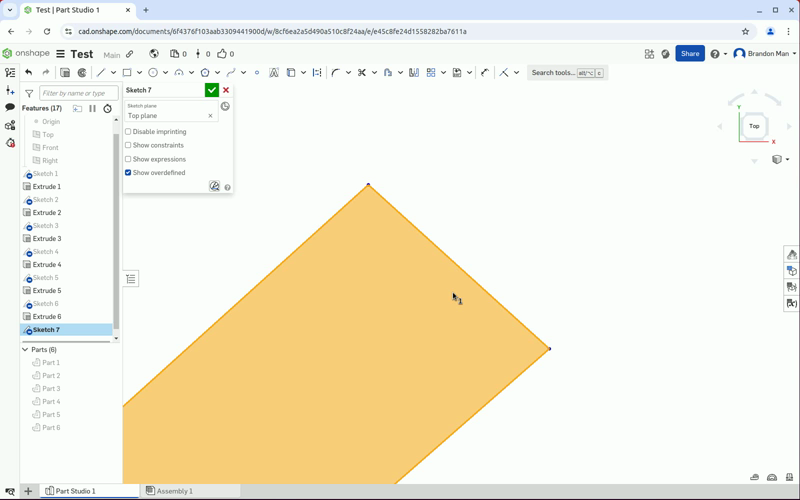
scroll(-6)
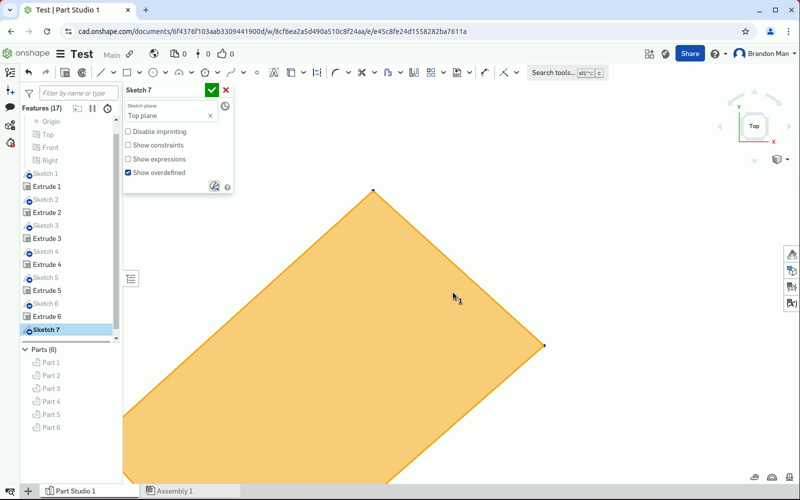
scroll(-6)
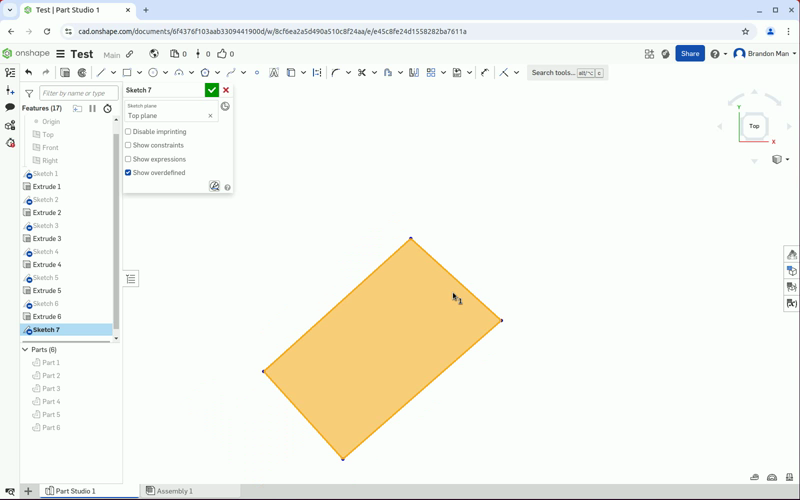
scroll(-6)
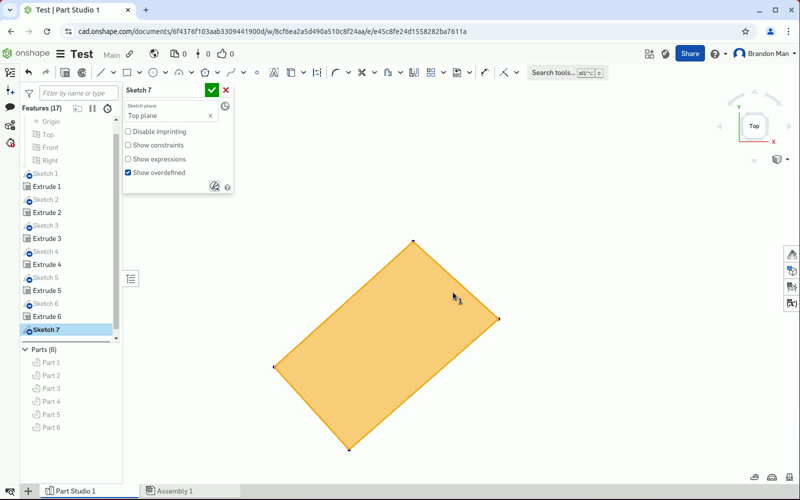
scroll(-6)
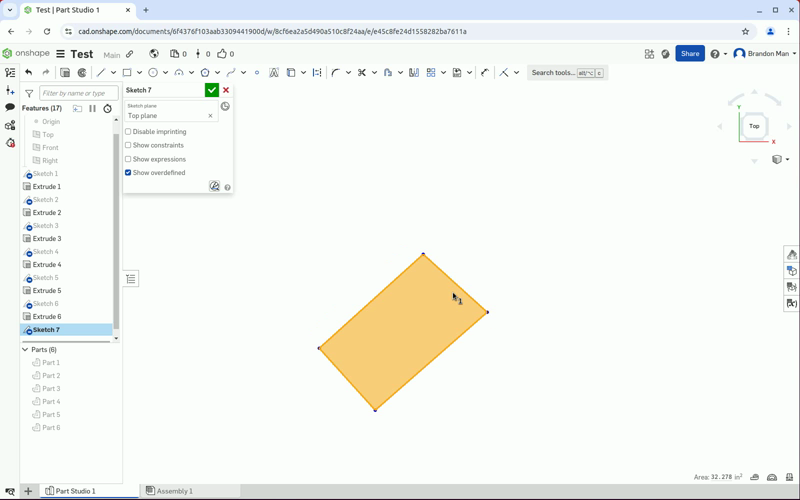
scroll(-6)
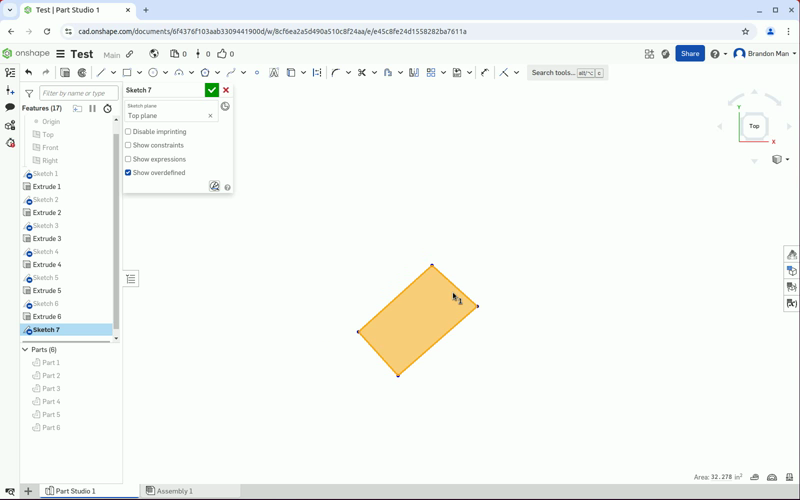
scroll(-6)
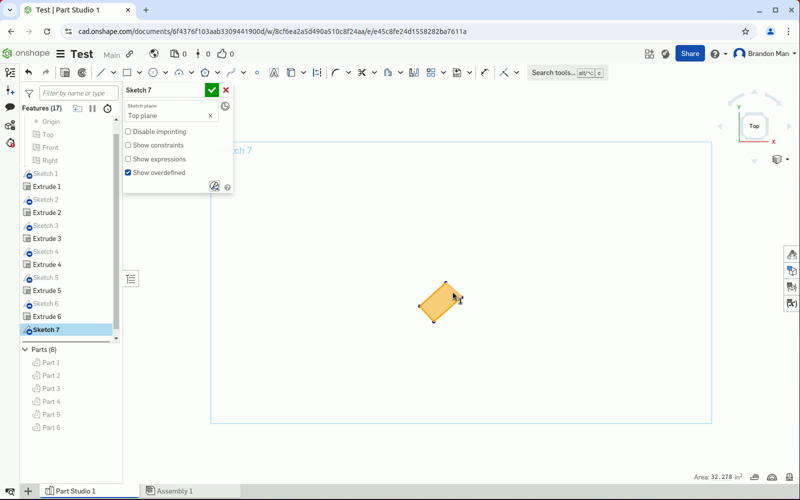
mouse_move(73, 352)
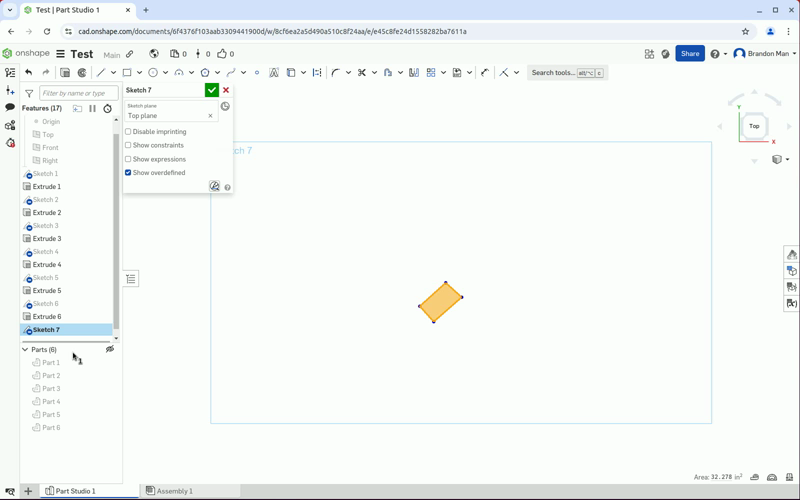
key(shift+y)
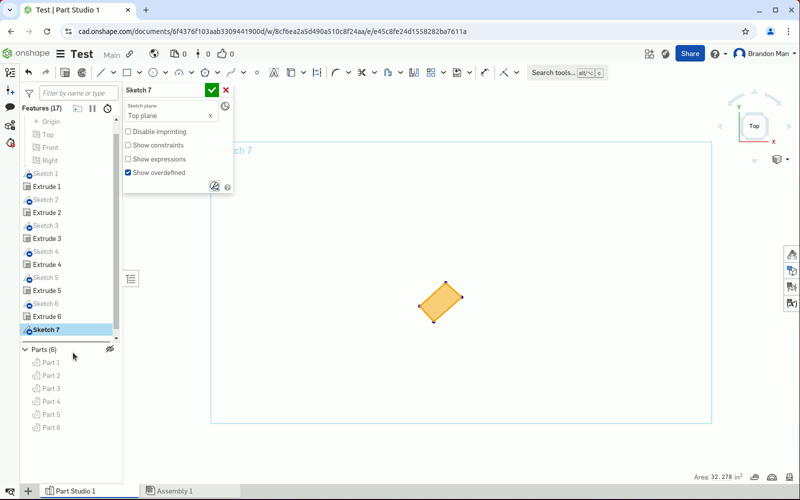
key(shift+e)
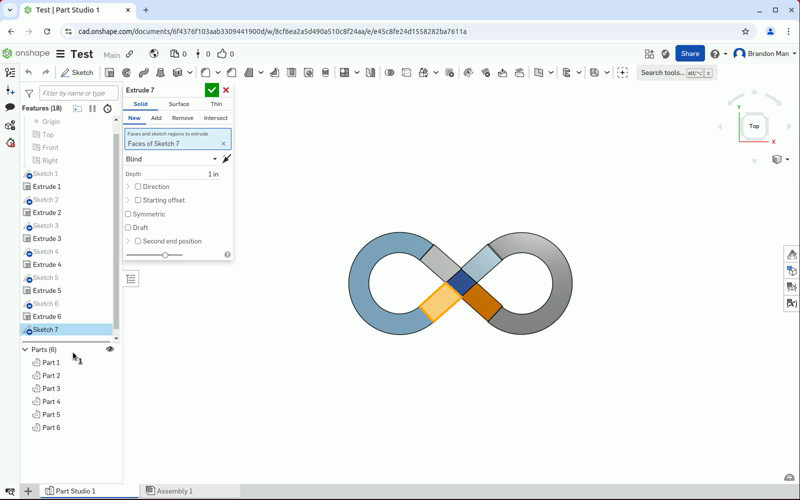
mouse_move(143, 106)
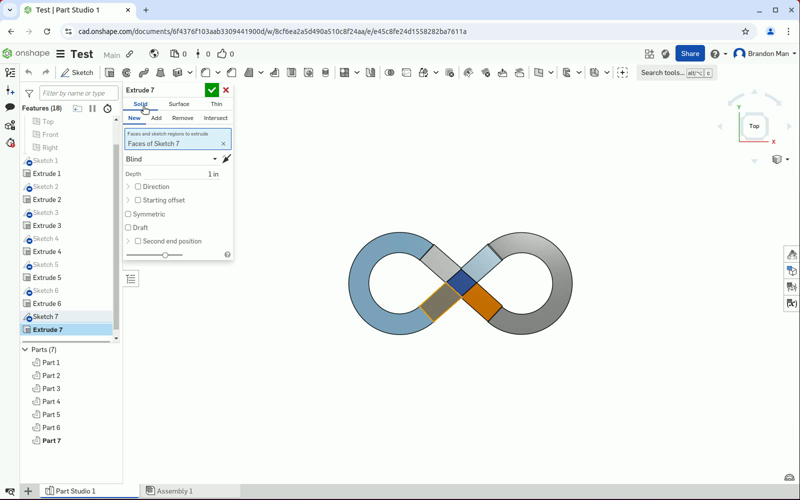
click(143, 106)
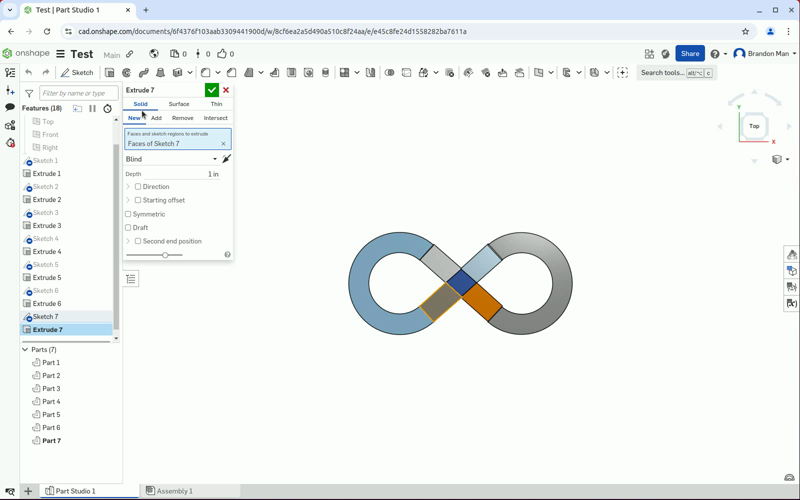
mouse_move(137, 120)
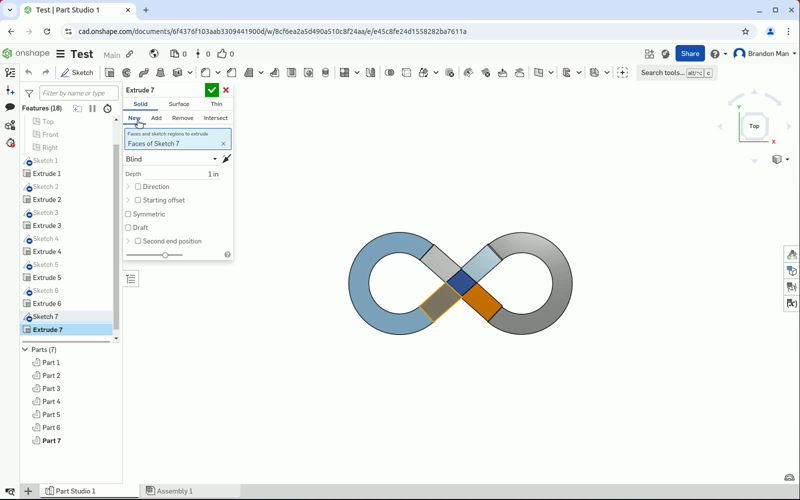
click(137, 120)
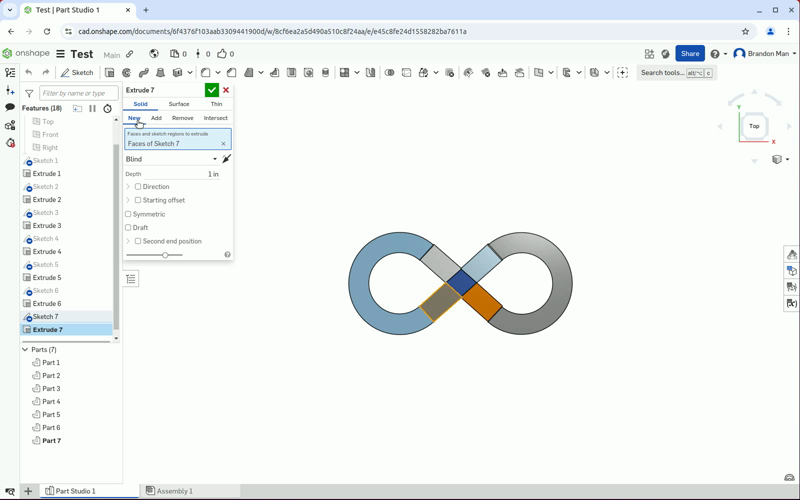
key(tab, 4)
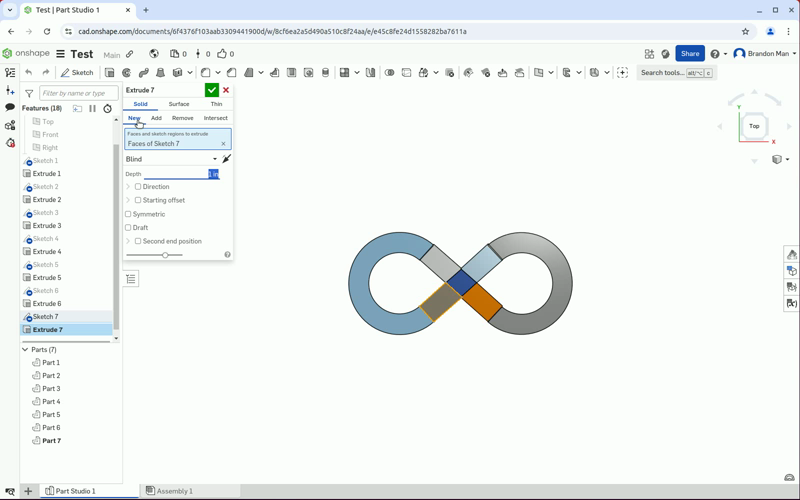
text(2.166)
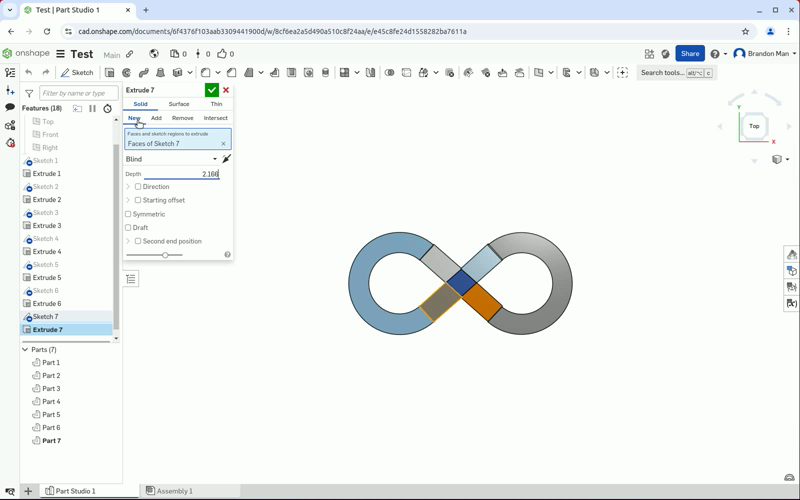
key(enter)
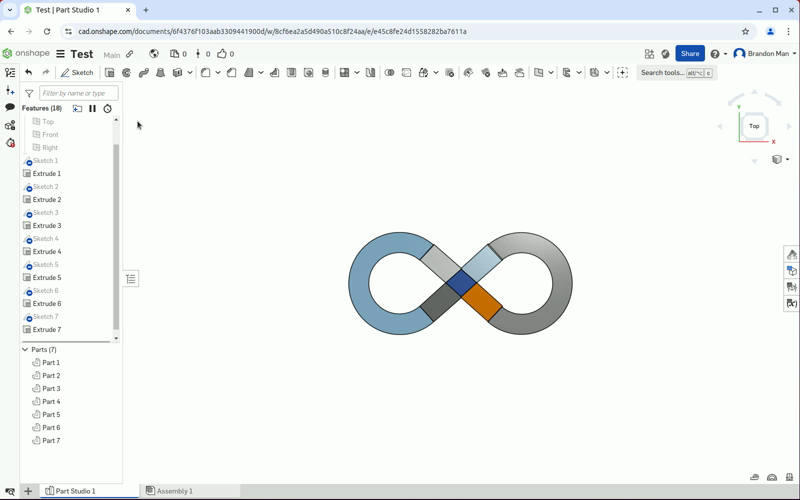
key(shift+h)
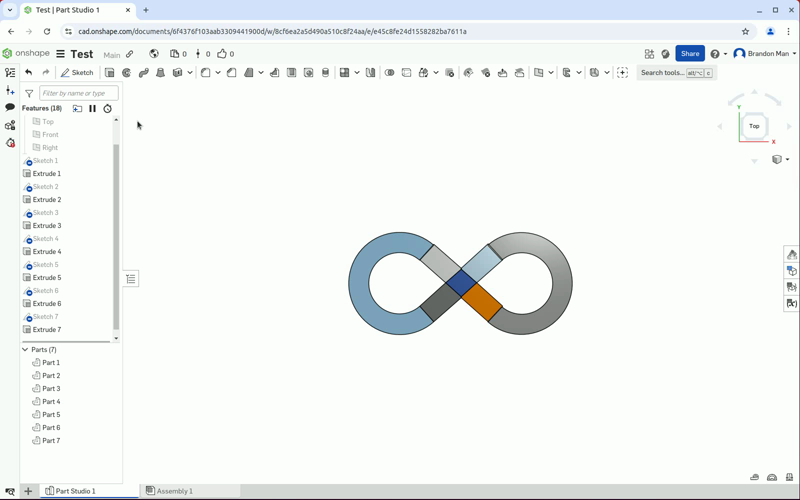
key(shift+h)
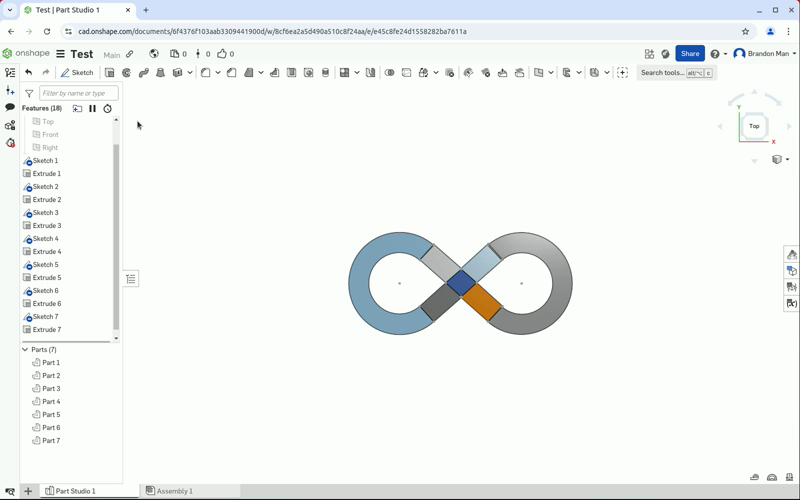
key(shift+7)
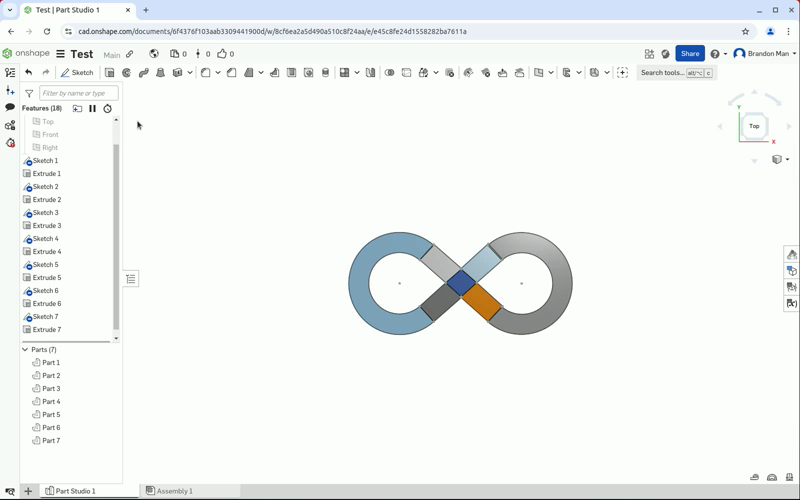
key(up, 3)
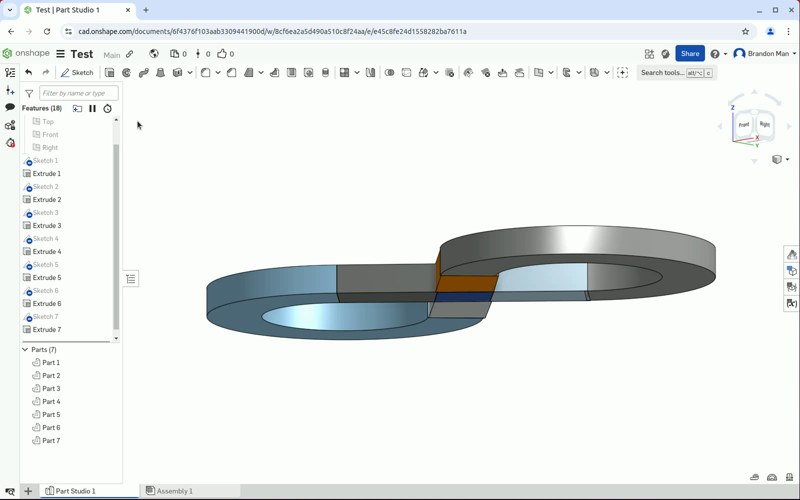
key(left, 3)
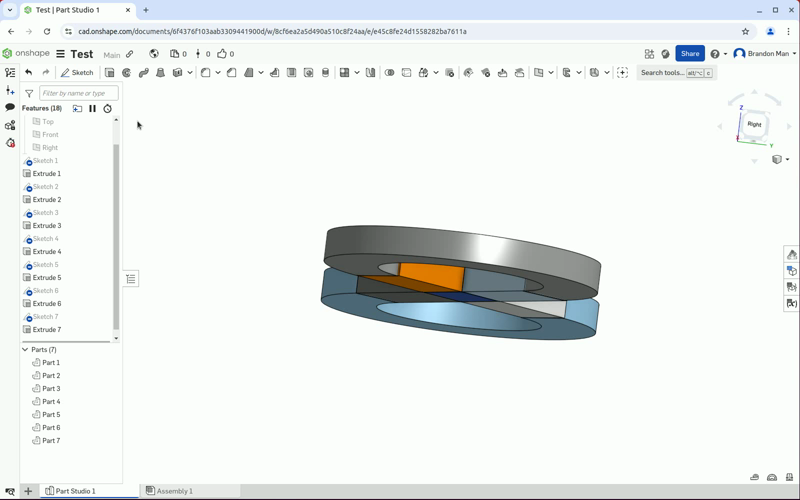
key(right, 3)
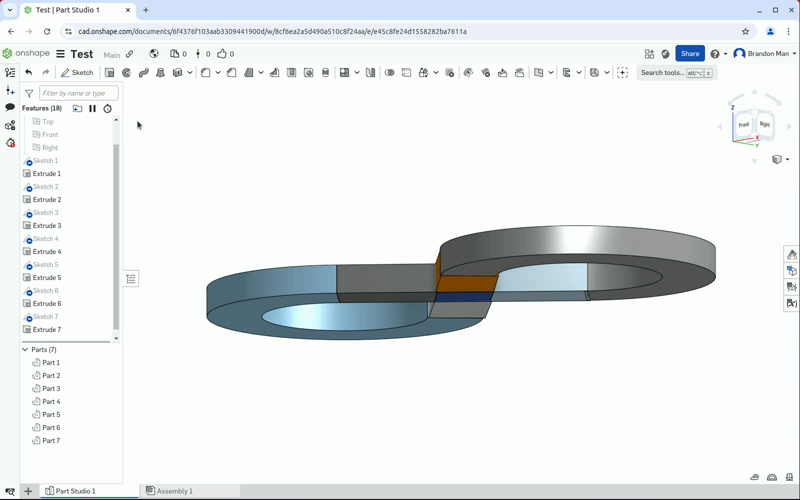
key(down, 3)
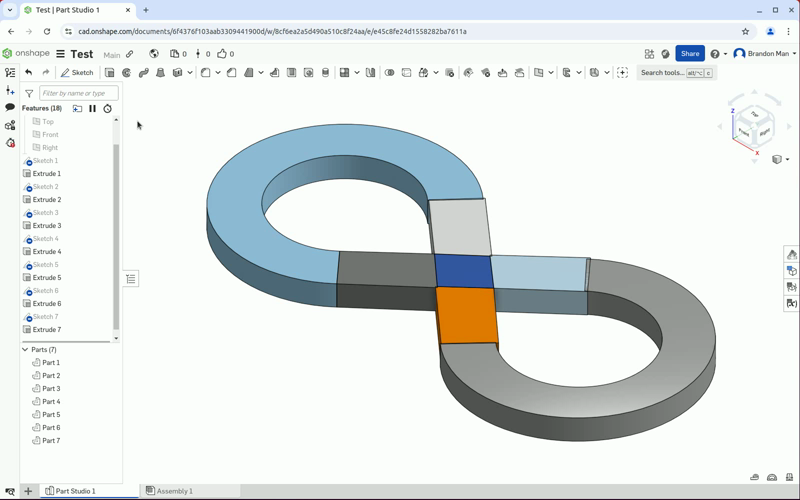
mouse_move(69, 163)
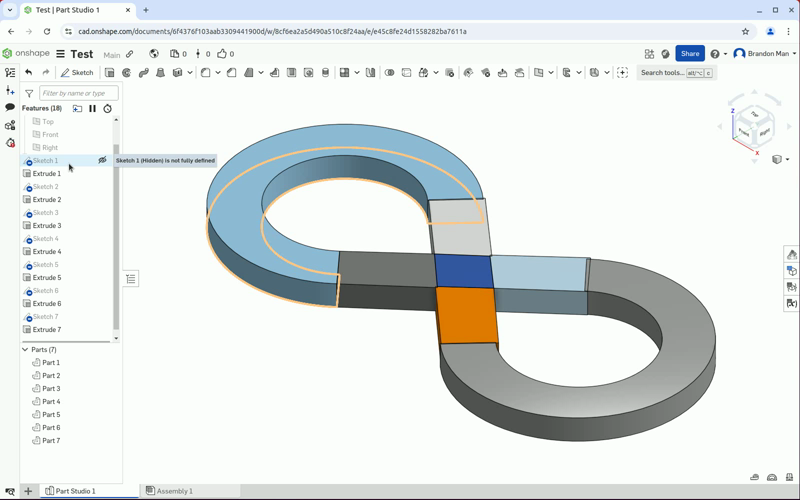
click(69, 163)